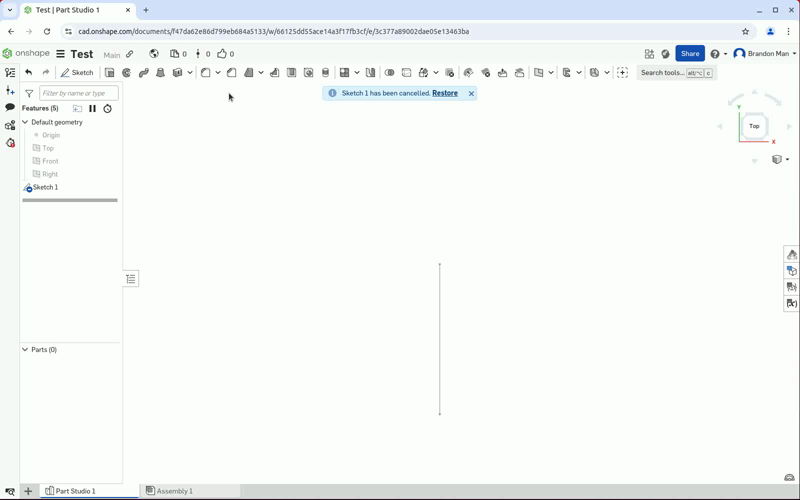
key(shift+h)
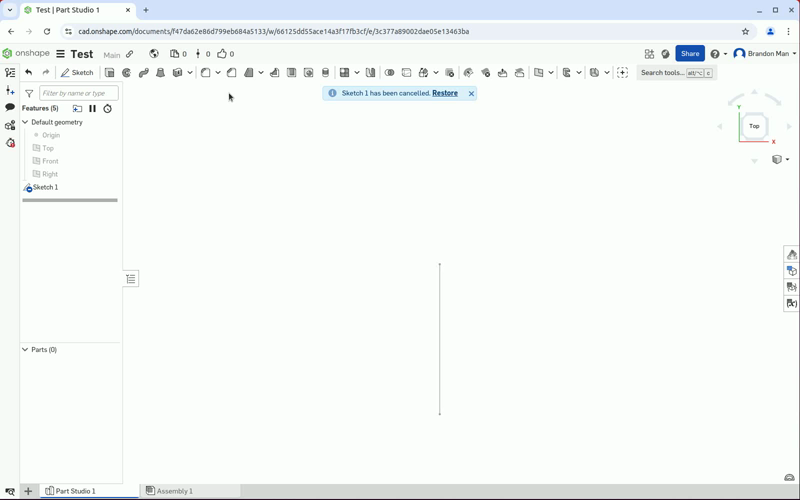
key(shift+s)
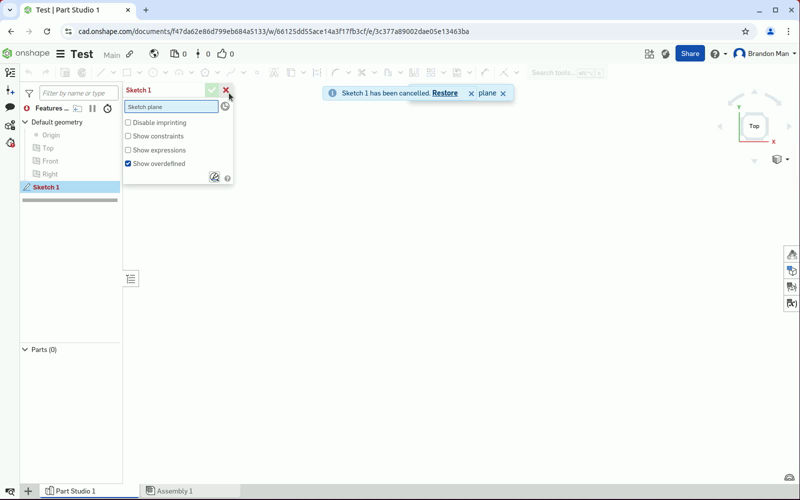
mouse_move(73, 150)
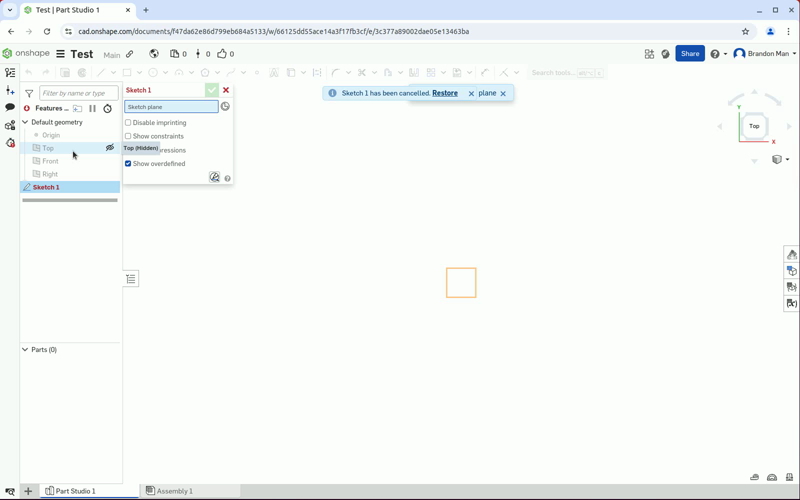
click(73, 150)
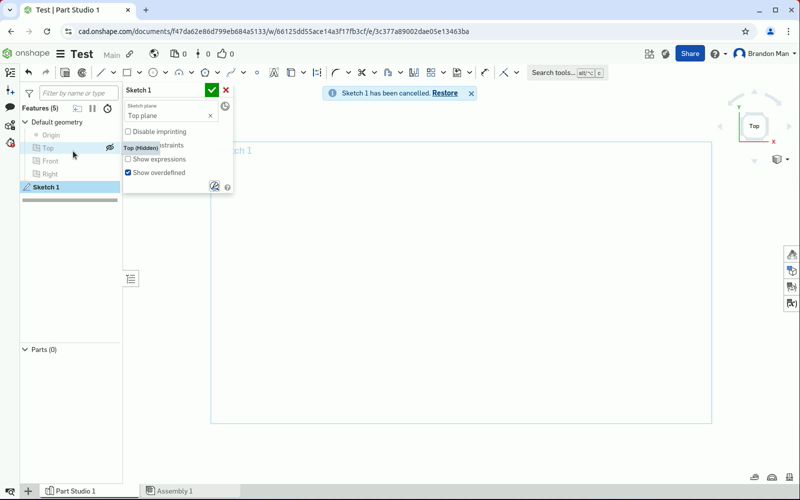
mouse_move(73, 352)
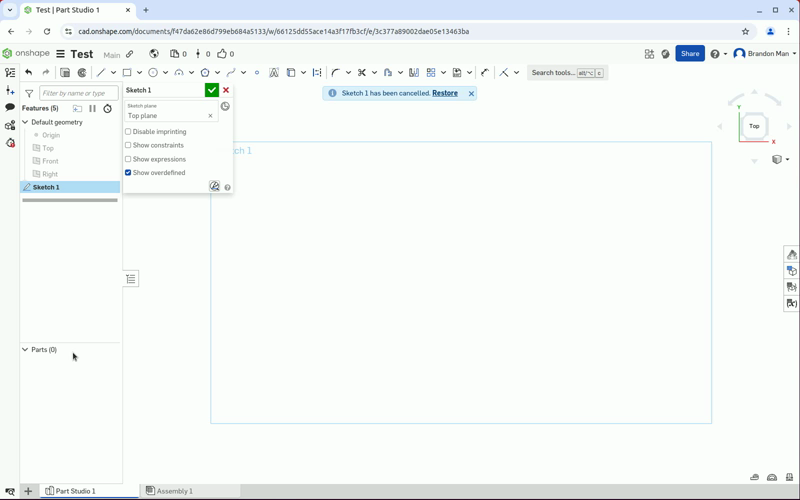
key(y)
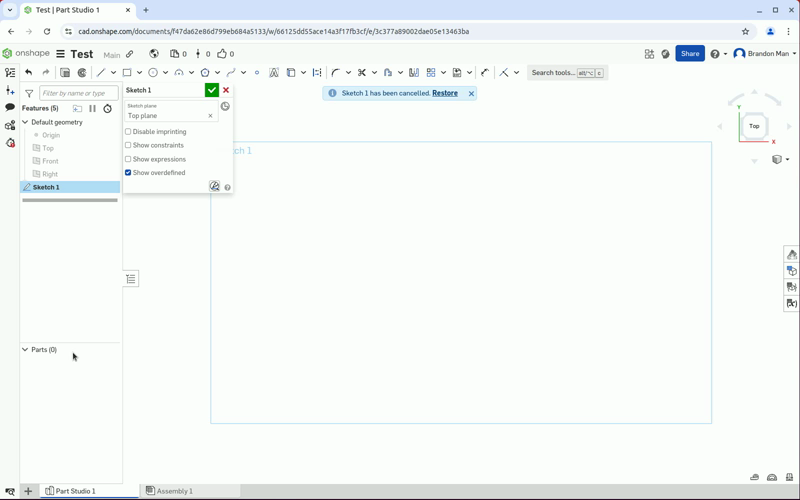
key(c)
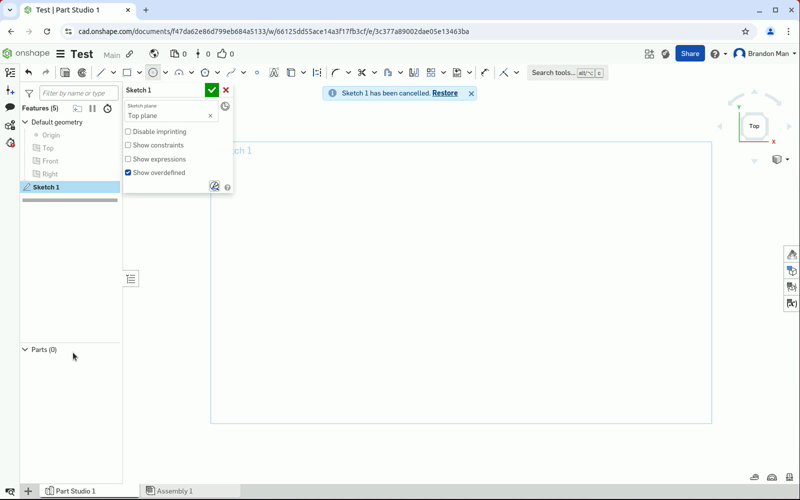
key_down(shift)
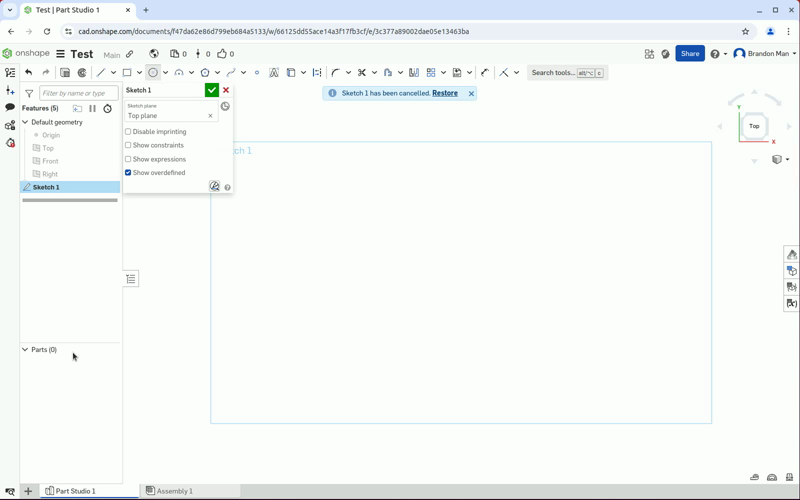
mouse_move(461, 282)
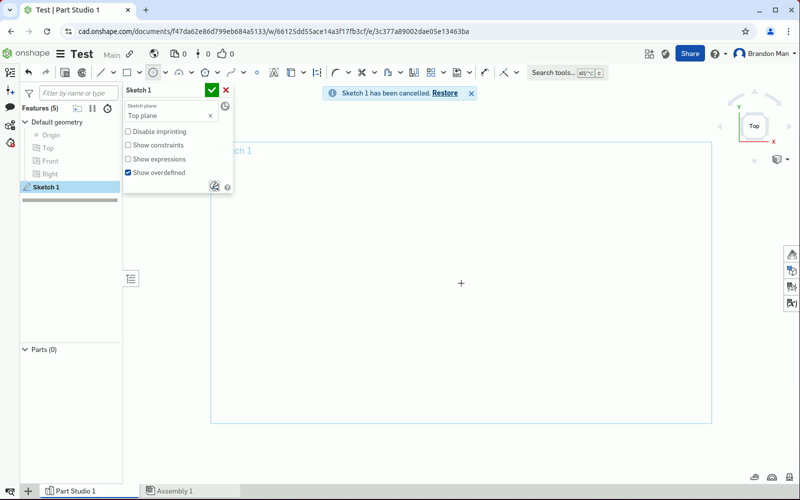
click(461, 282)
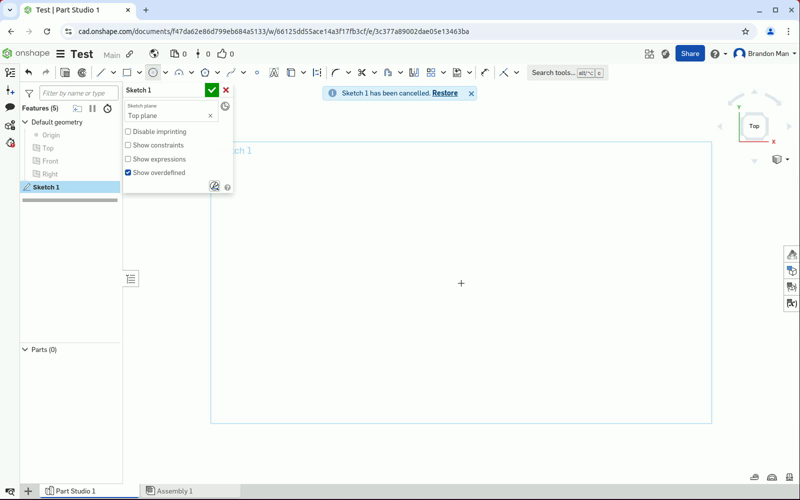
key_up(shift)
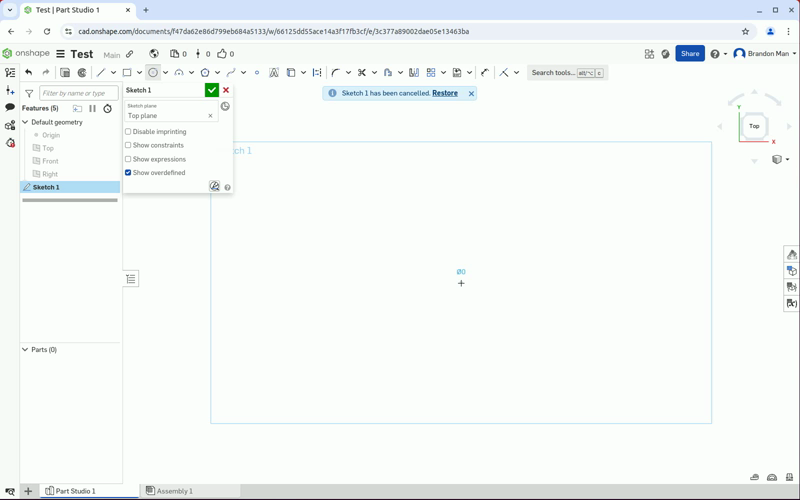
mouse_move(574, 282)
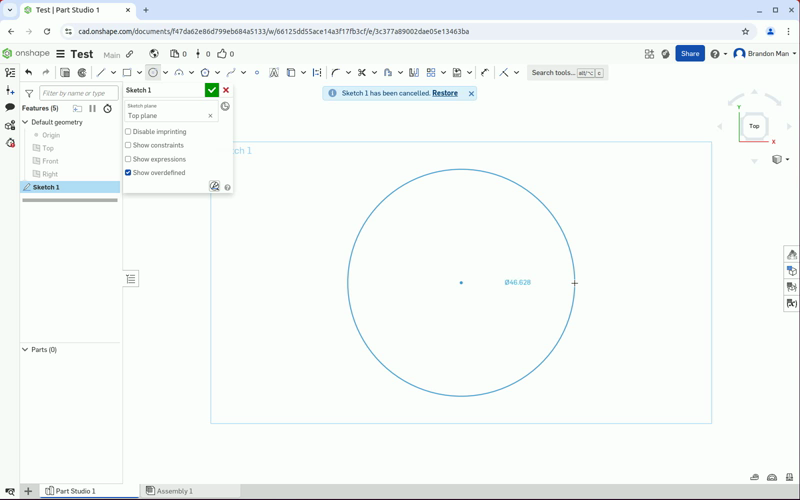
click(574, 282)
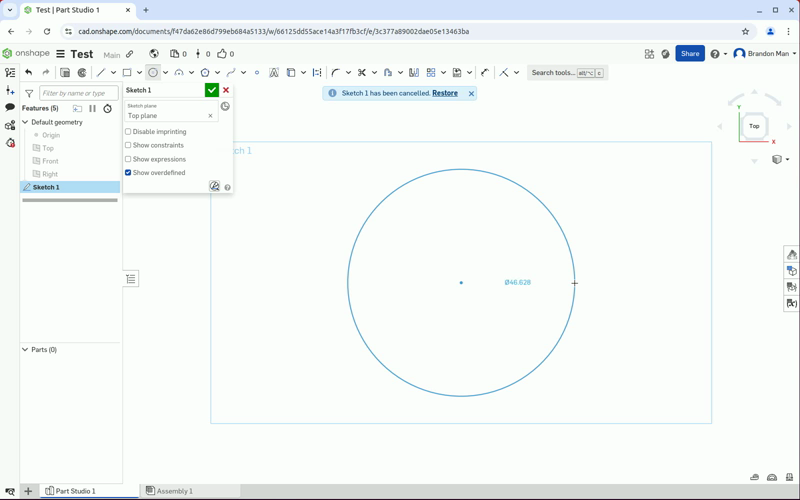
key(esc)
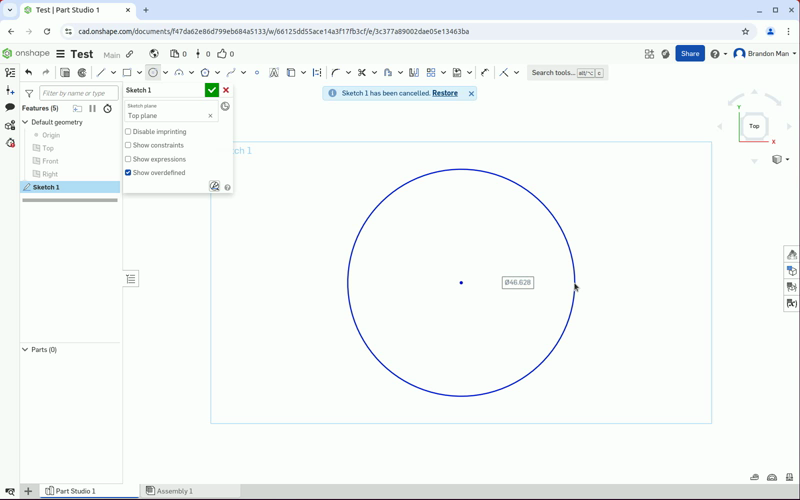
key(c)
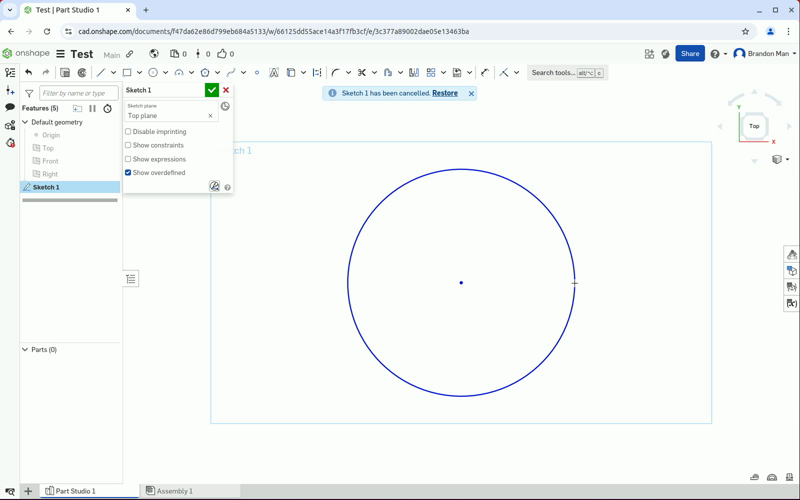
key_down(shift)
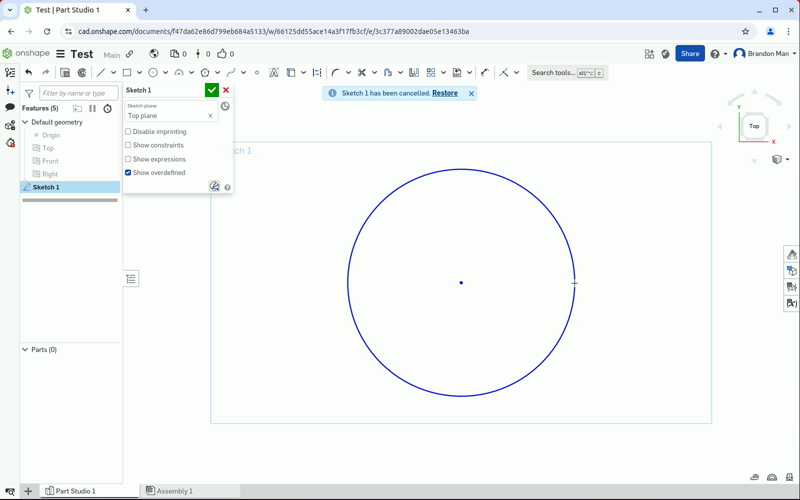
mouse_move(461, 282)
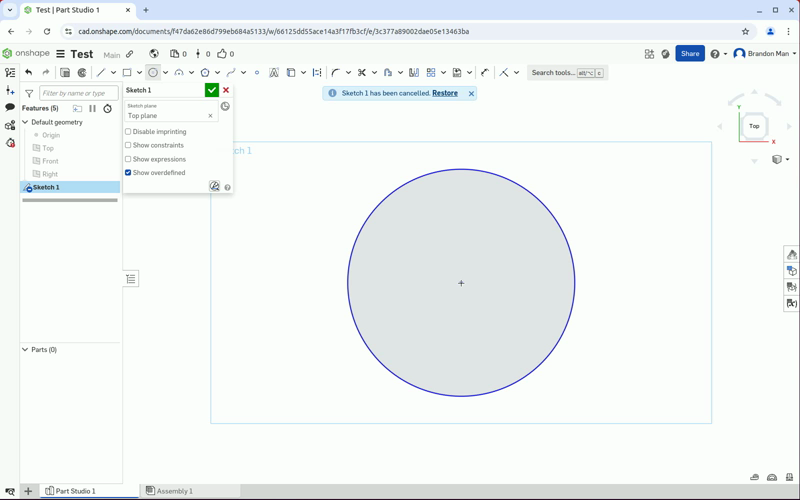
click(461, 282)
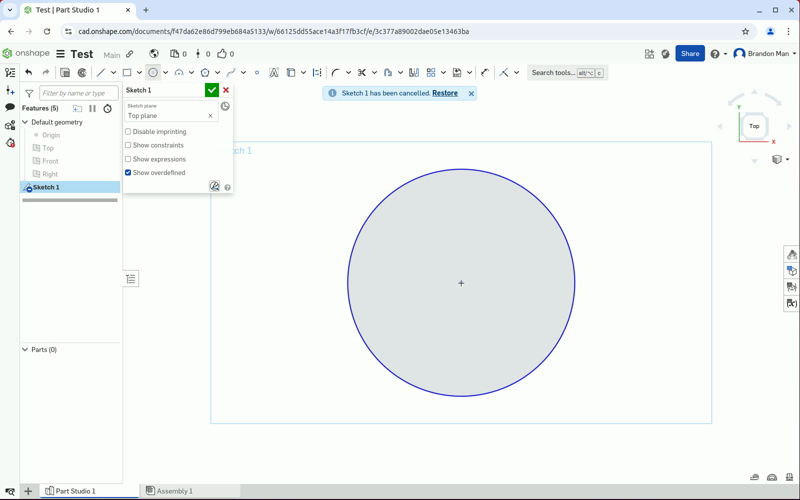
key_up(shift)
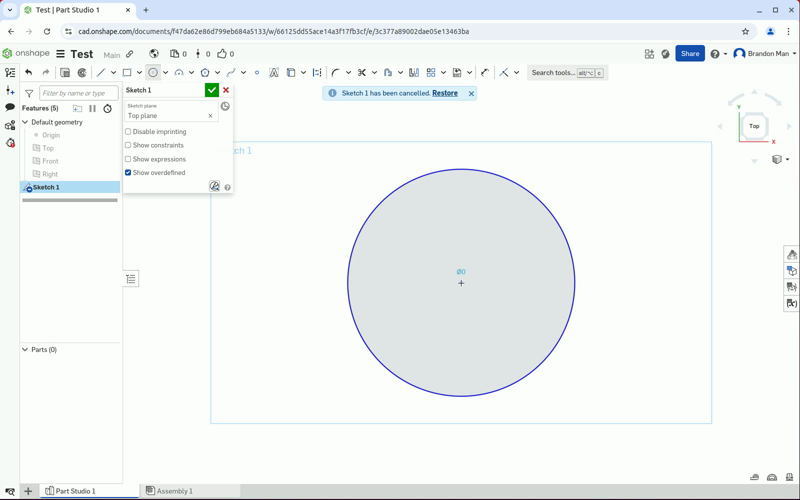
mouse_move(572, 282)
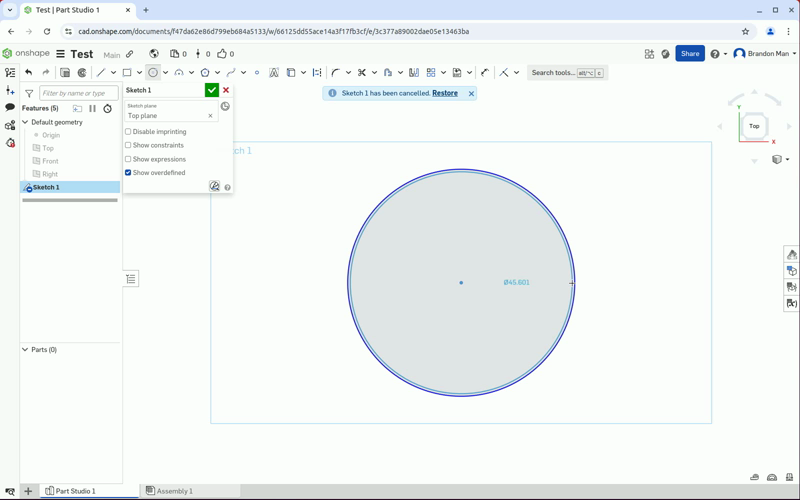
scroll(6)
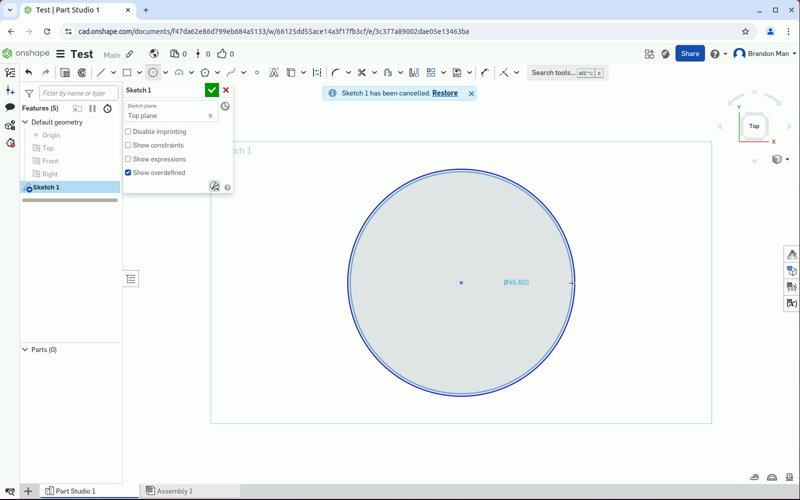
scroll(6)
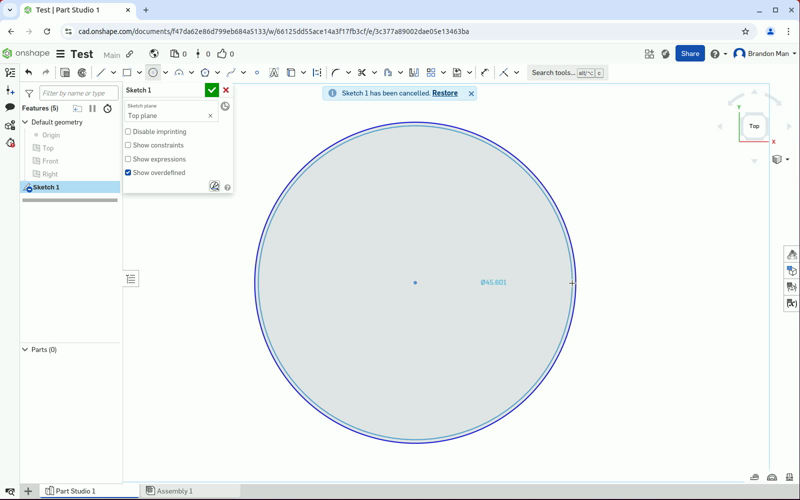
scroll(6)
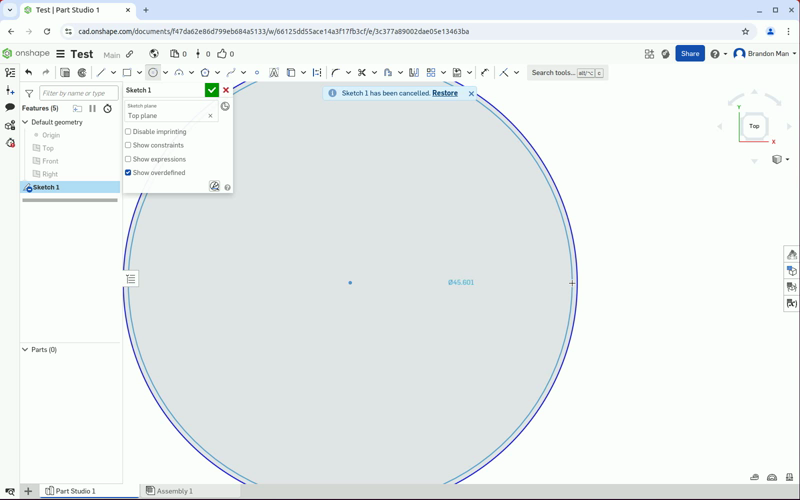
scroll(6)
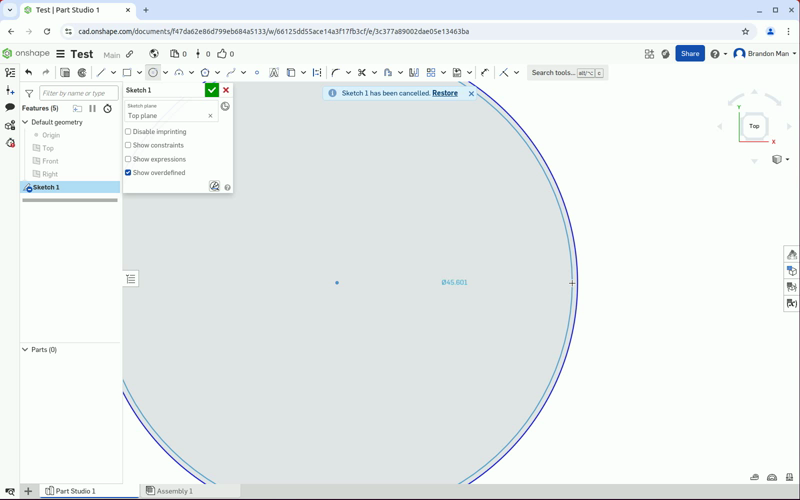
scroll(6)
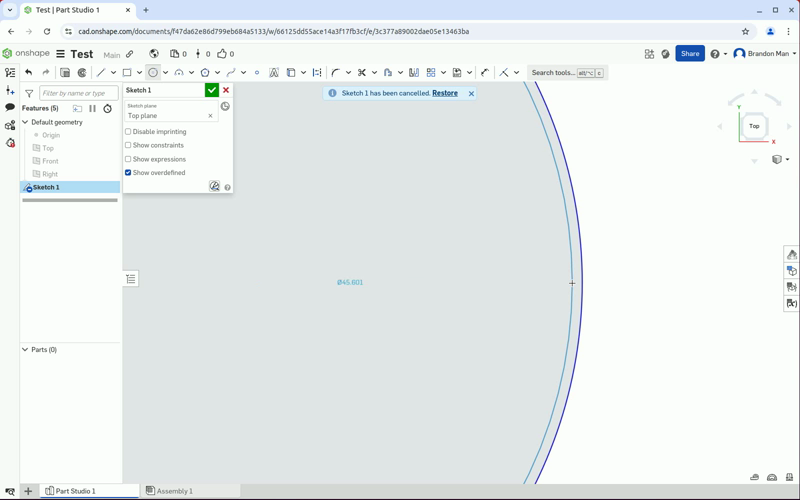
scroll(6)
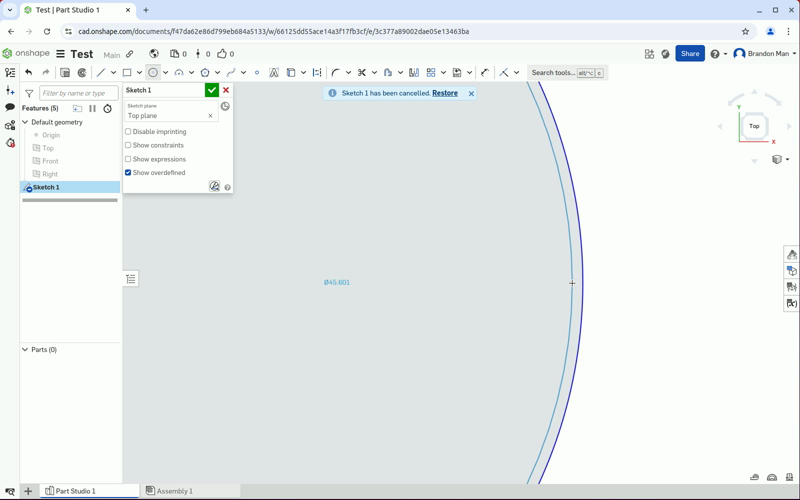
scroll(6)
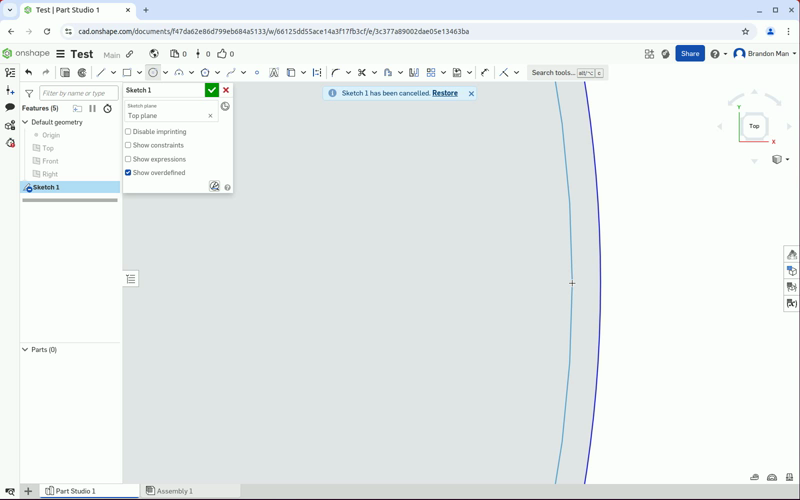
click(572, 282)
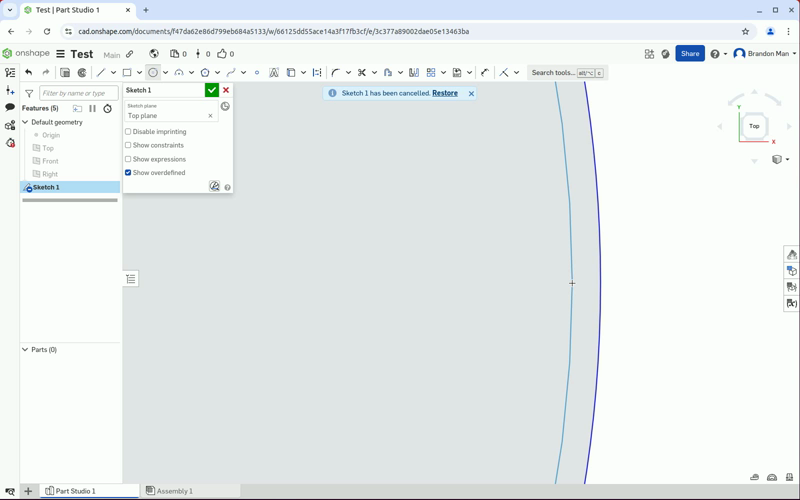
scroll(-6)
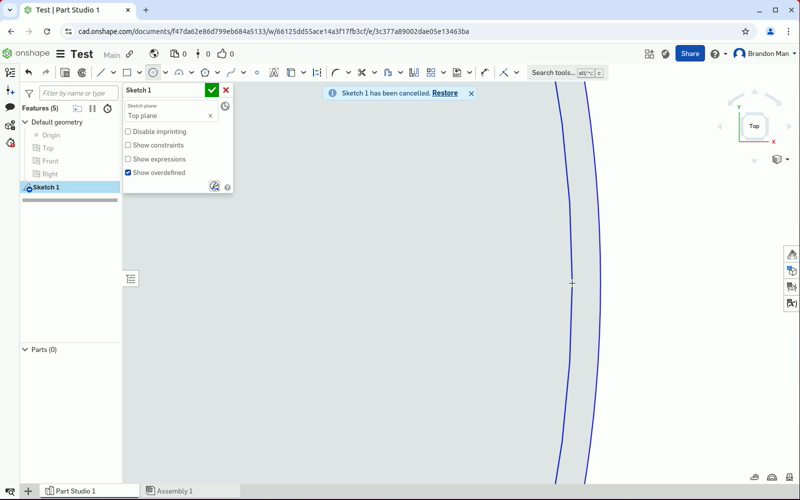
scroll(-6)
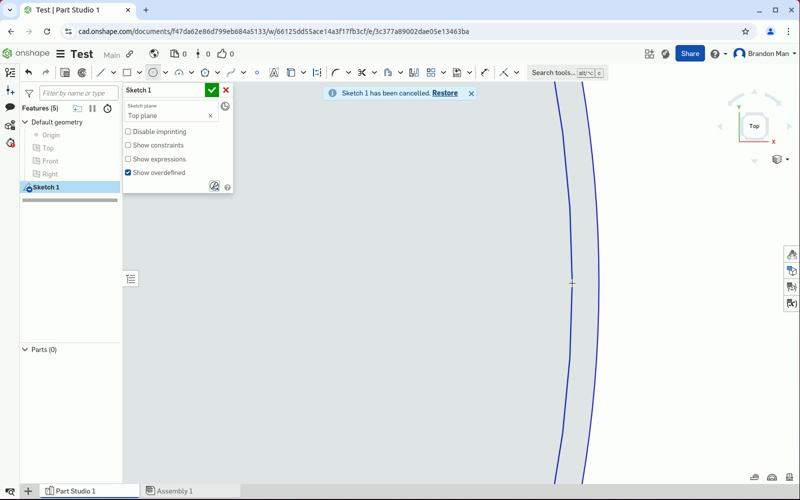
scroll(-6)
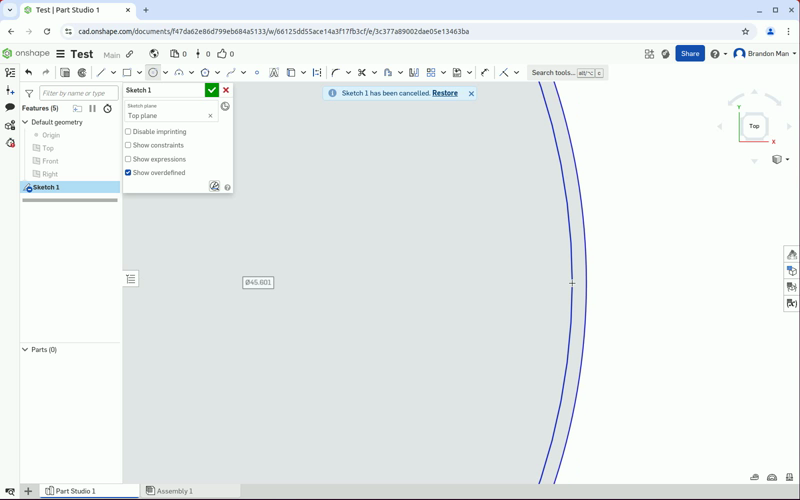
scroll(-6)
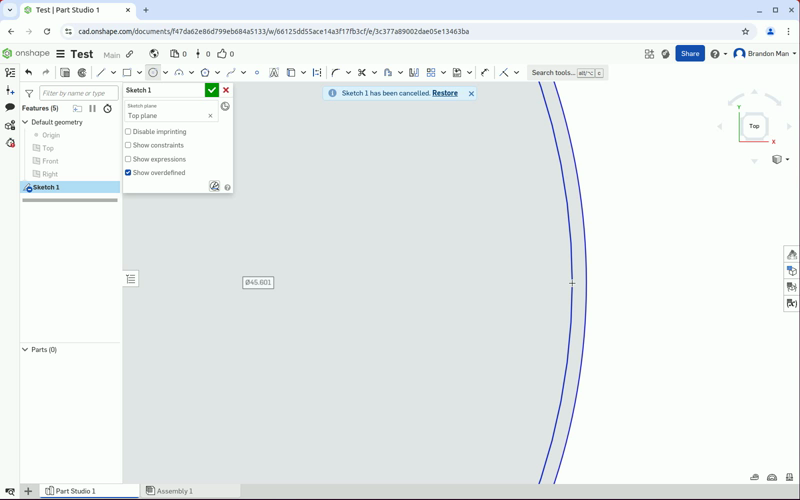
scroll(-6)
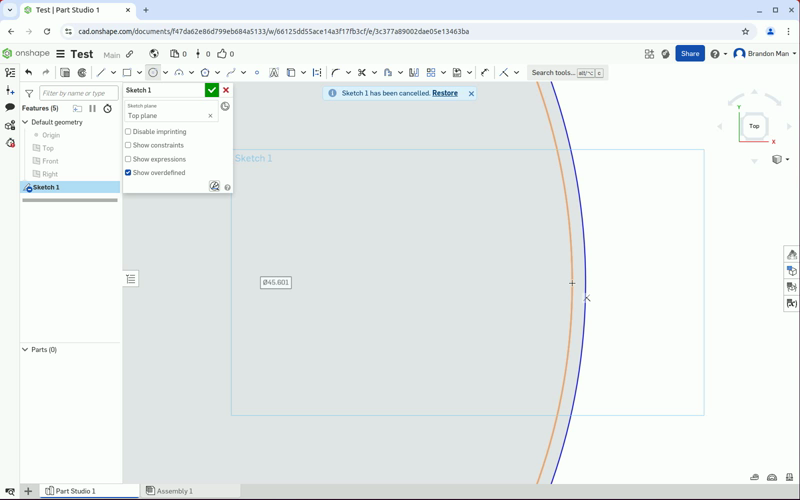
scroll(-6)
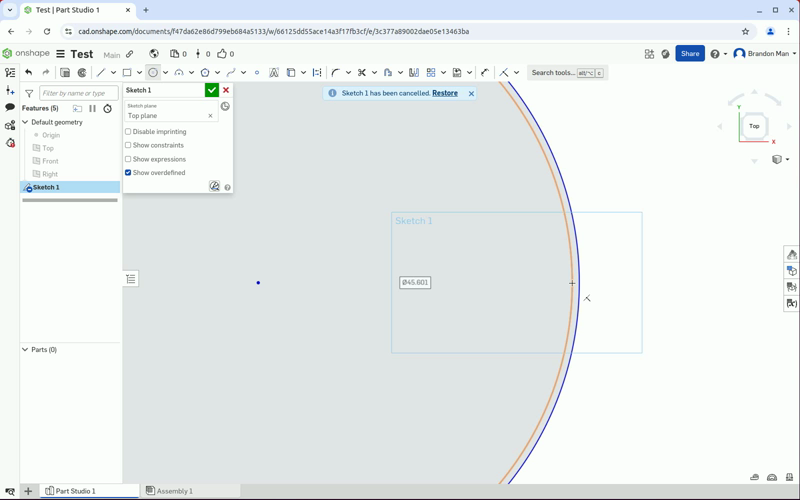
scroll(-6)
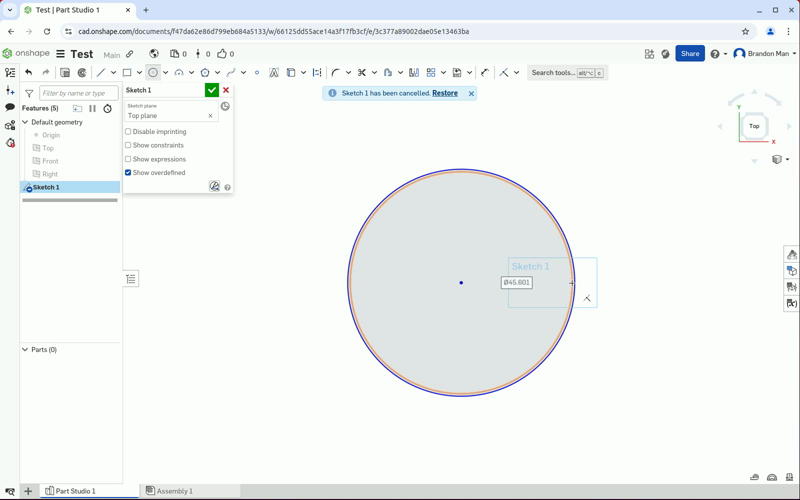
key(esc)
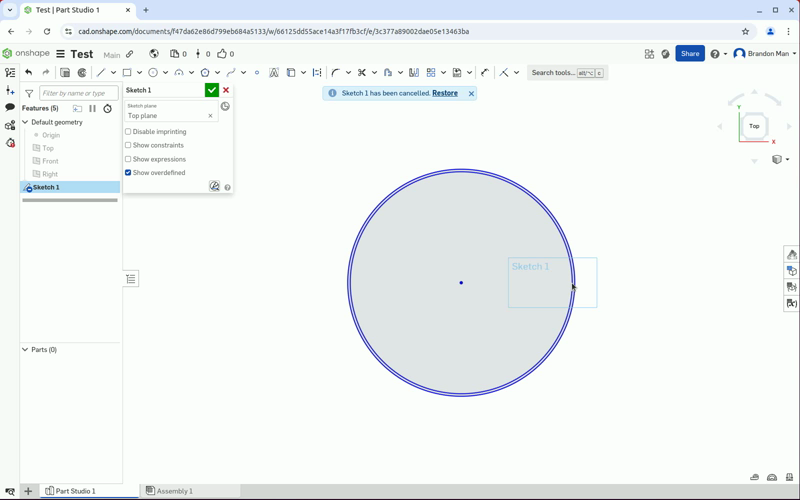
mouse_move(349, 285)
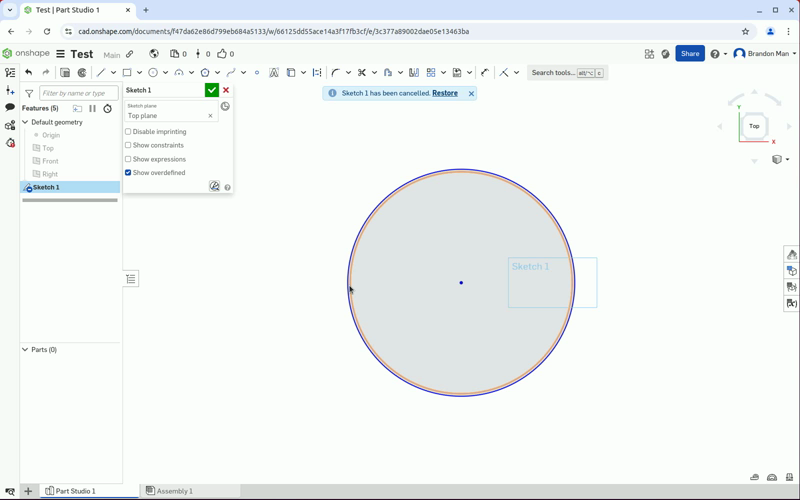
scroll(6)
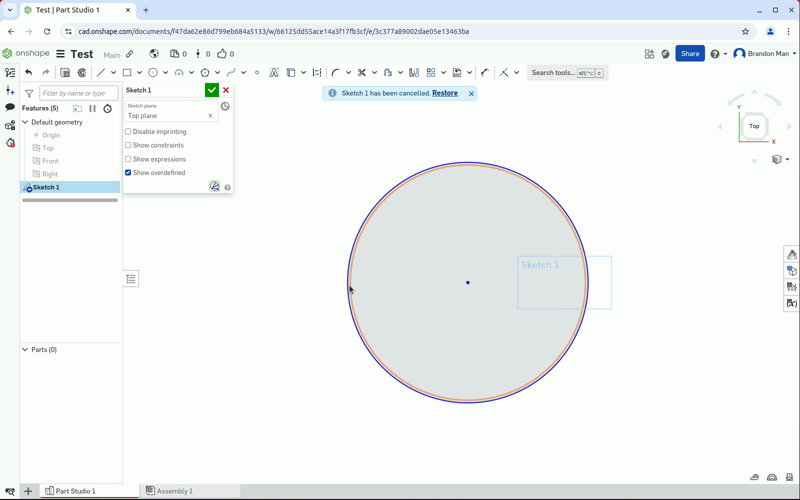
scroll(6)
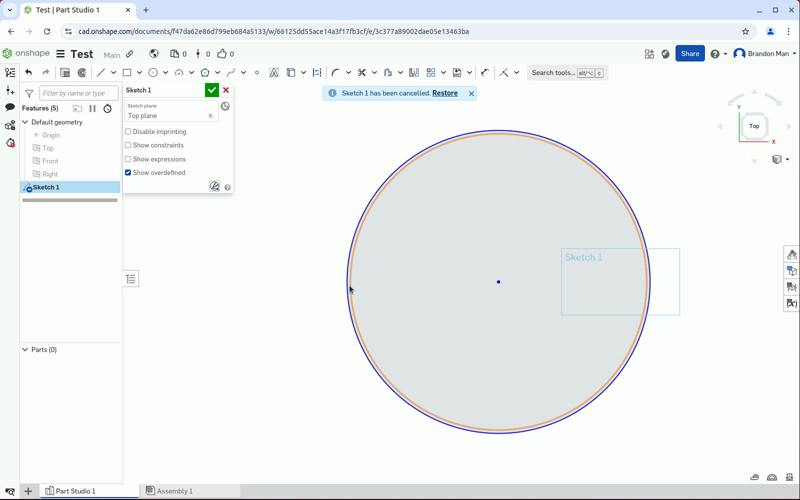
scroll(6)
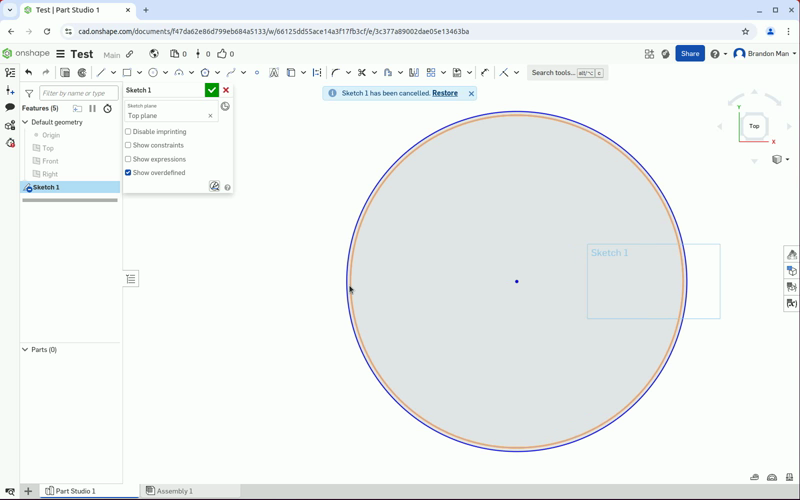
scroll(6)
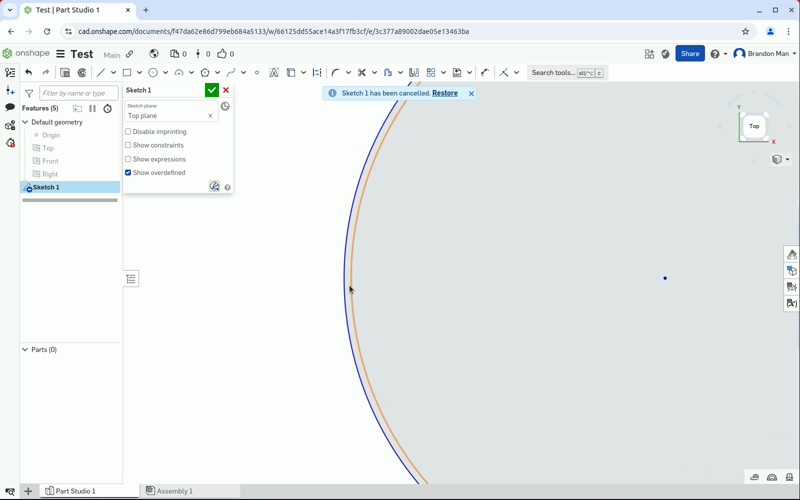
scroll(6)
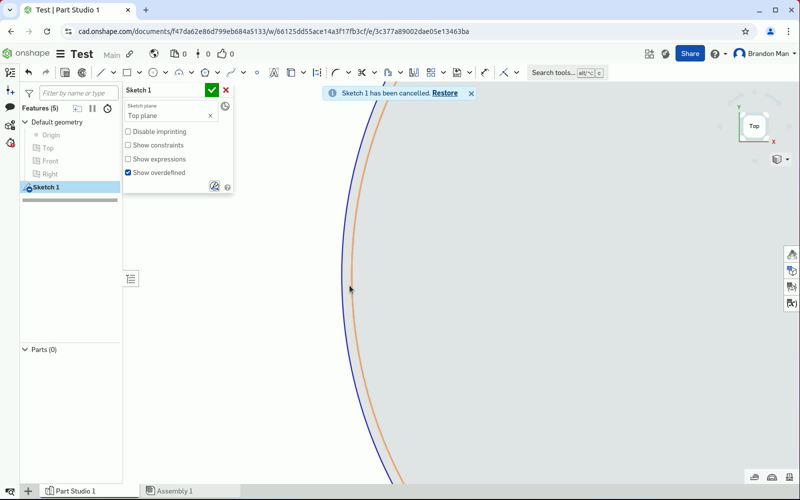
scroll(6)
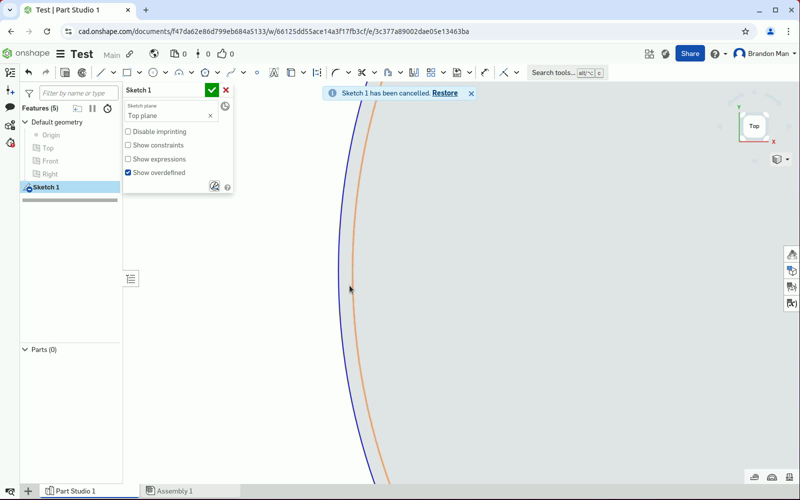
scroll(6)
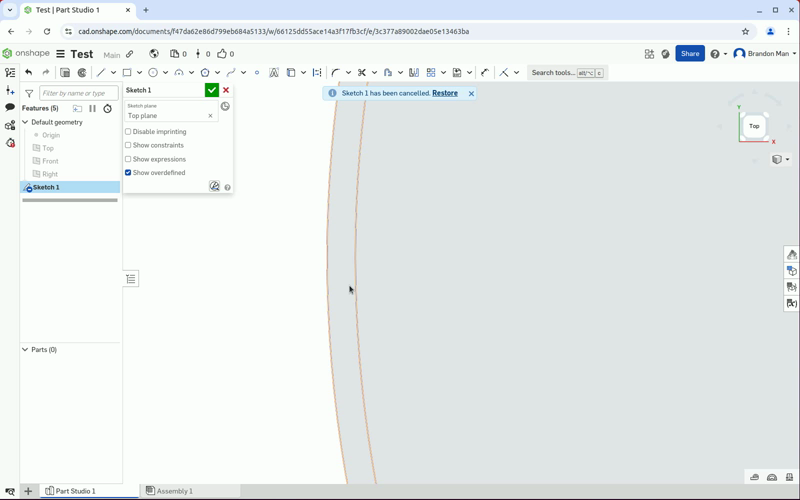
click(349, 285)
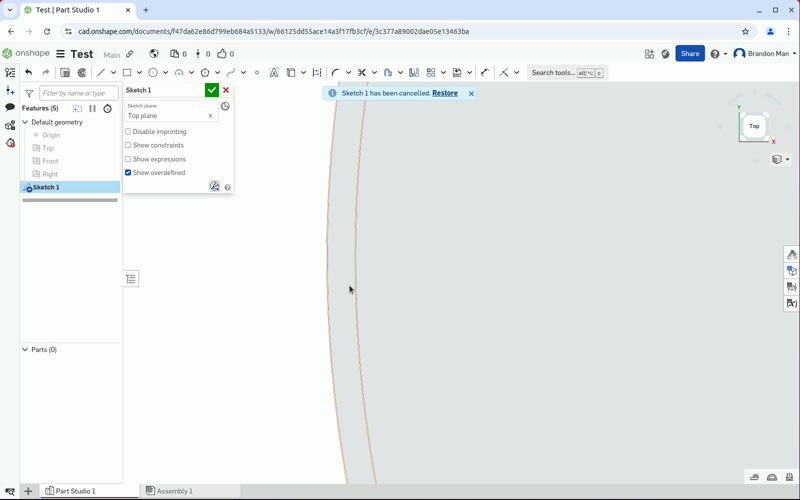
scroll(-6)
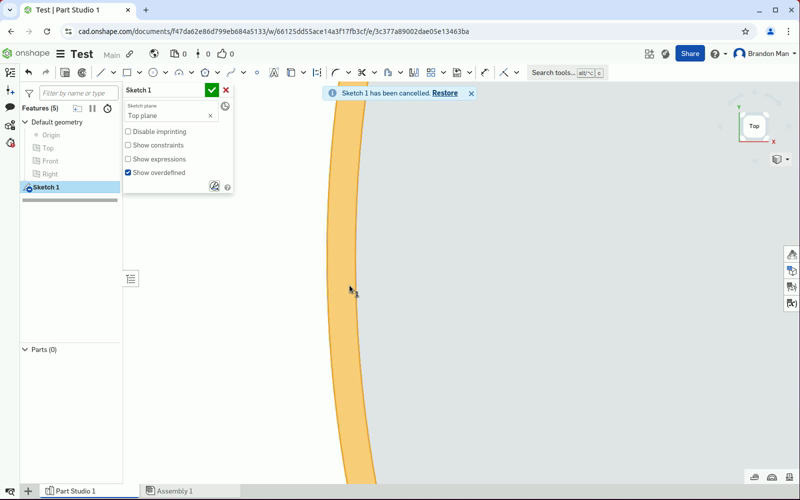
scroll(-6)
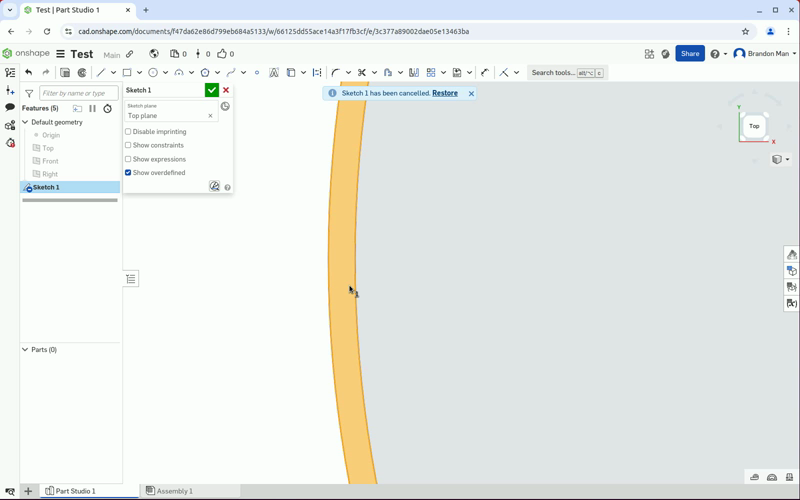
scroll(-6)
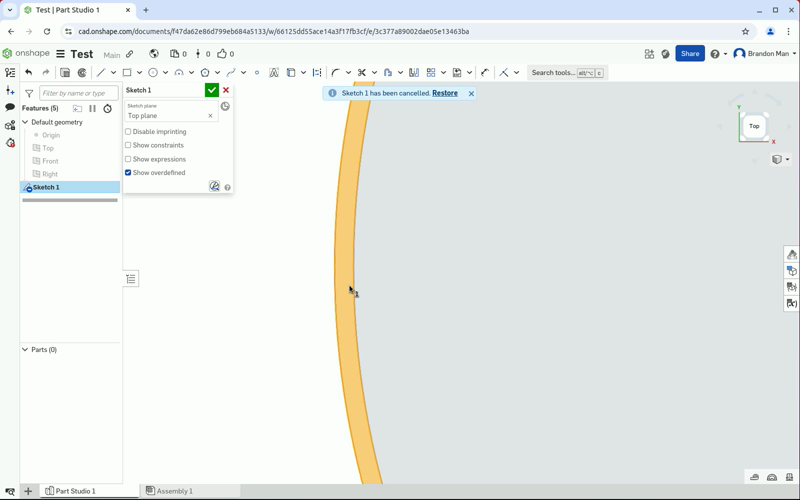
scroll(-6)
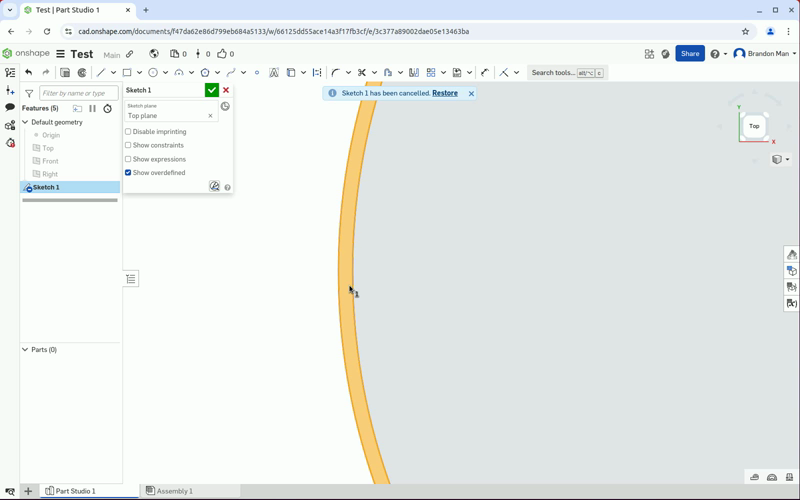
scroll(-6)
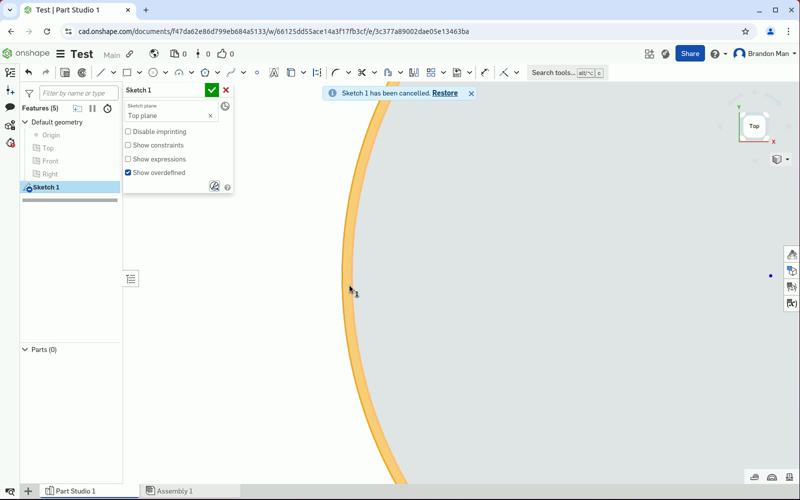
scroll(-6)
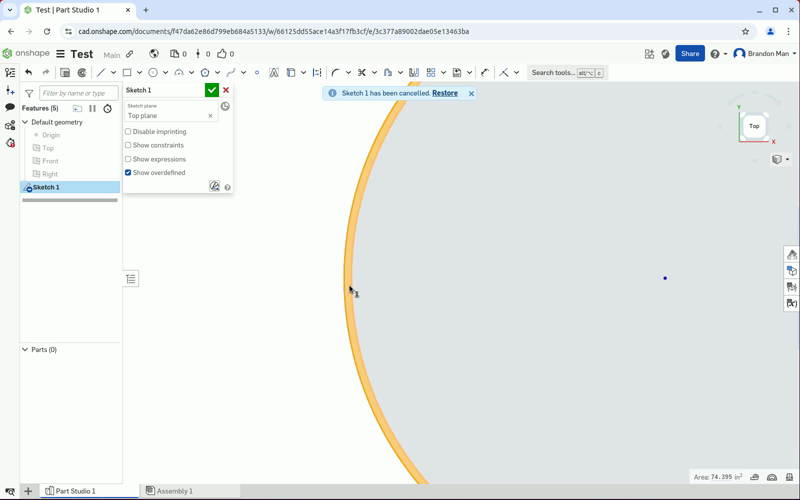
scroll(-6)
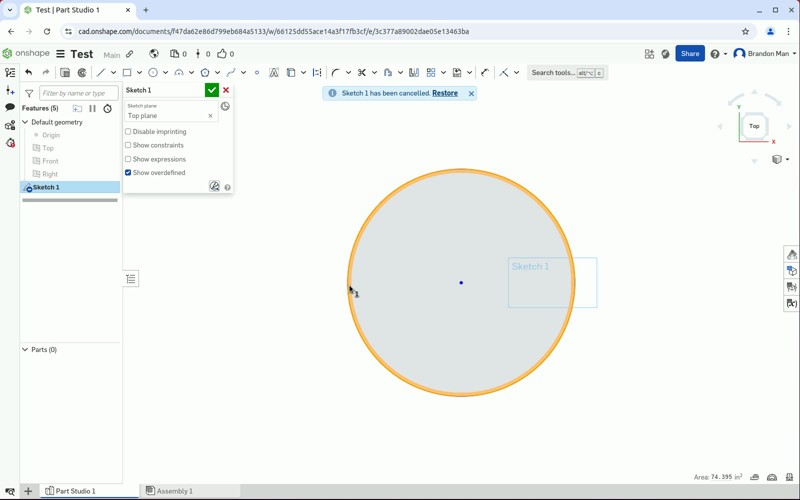
mouse_move(73, 352)
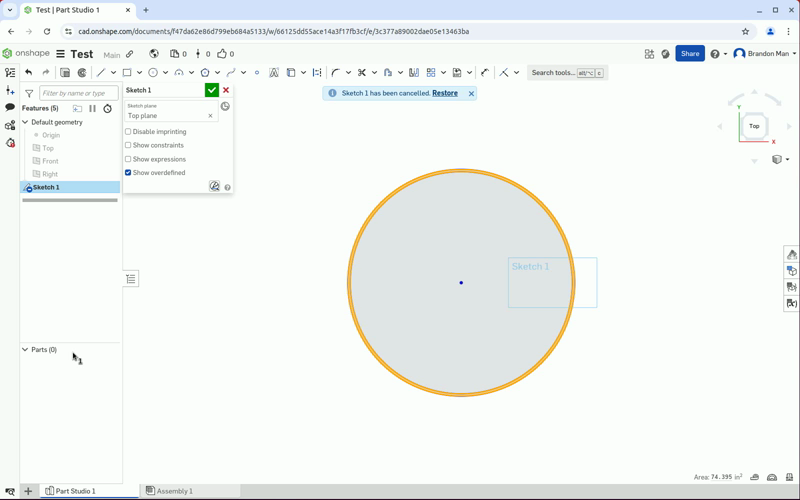
key(shift+y)
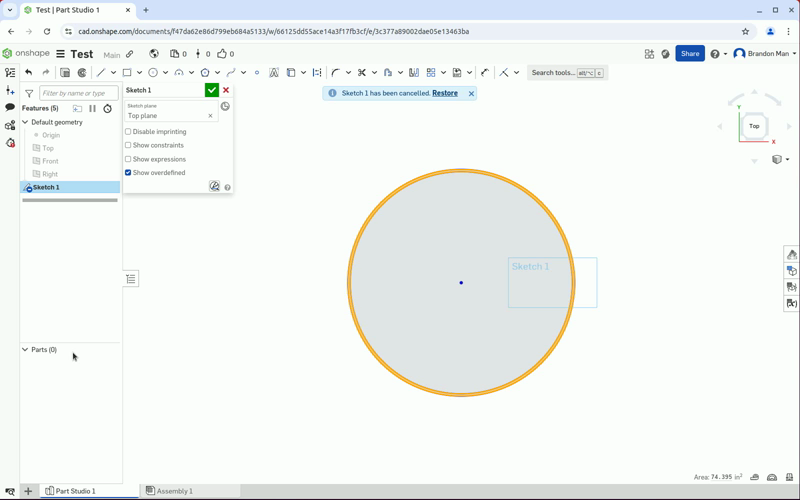
key(shift+e)
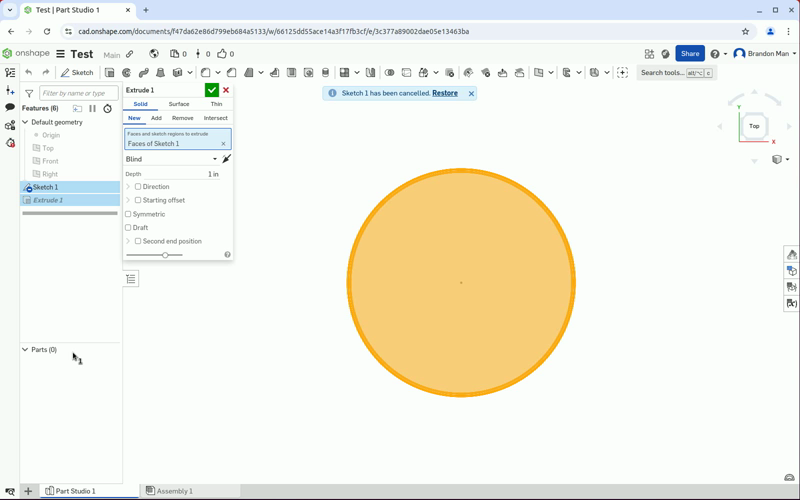
mouse_move(143, 106)
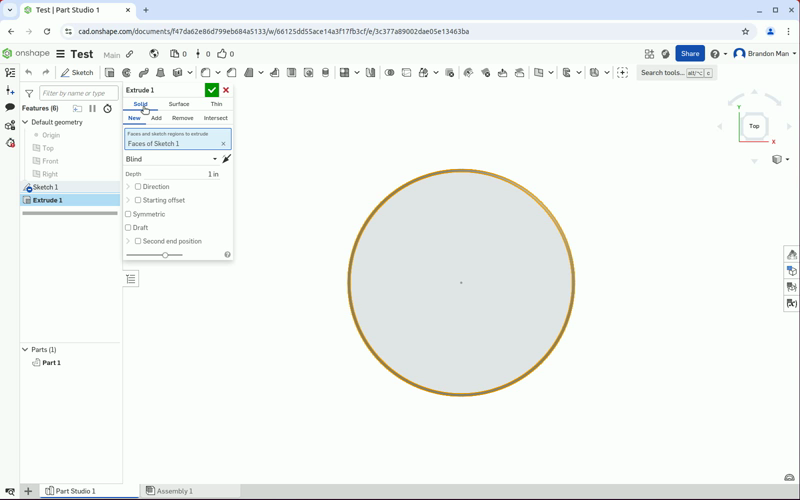
click(143, 106)
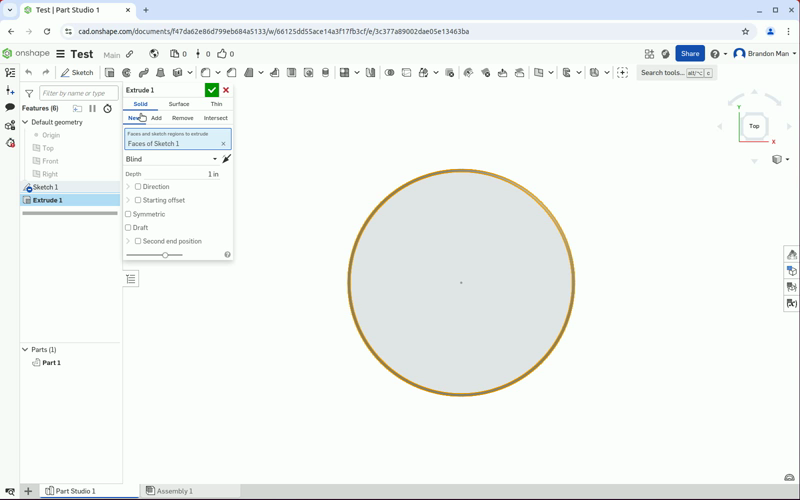
mouse_move(137, 120)
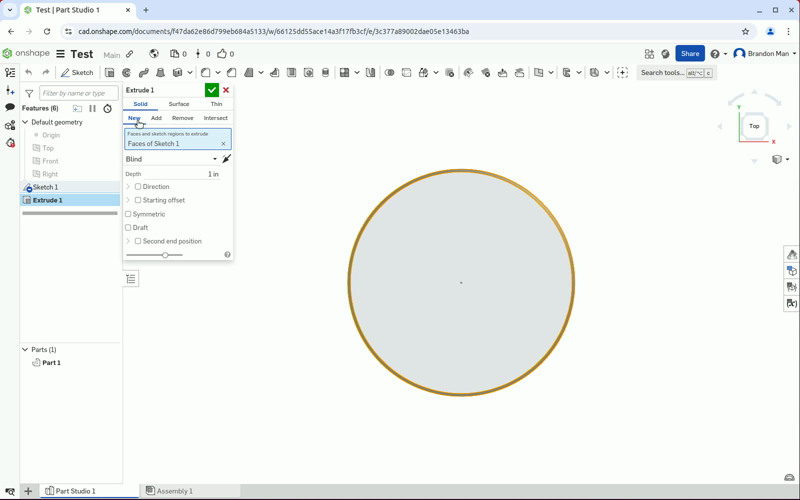
click(137, 120)
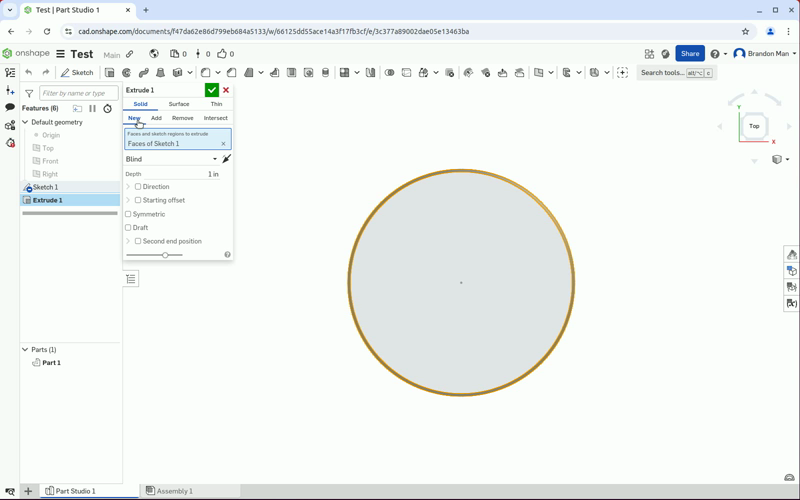
key(tab, 4)
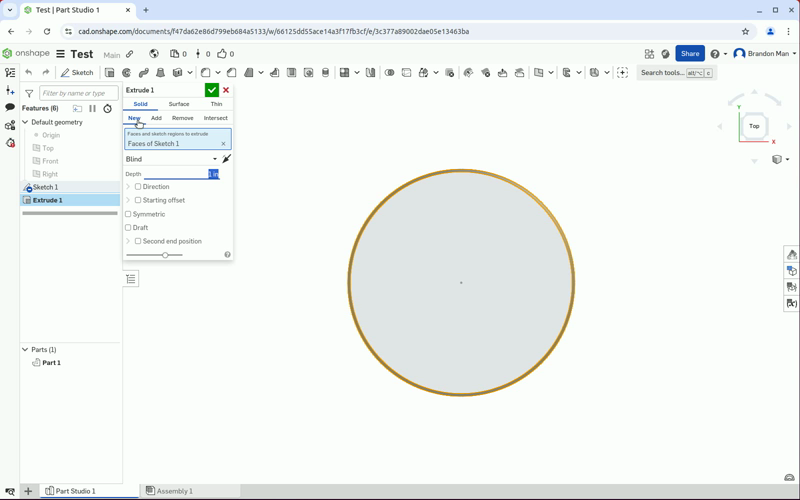
text(6.258)
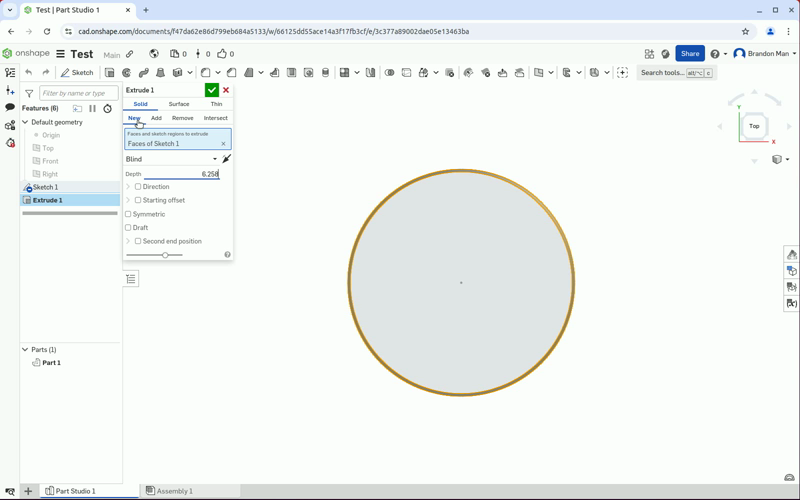
key(enter)
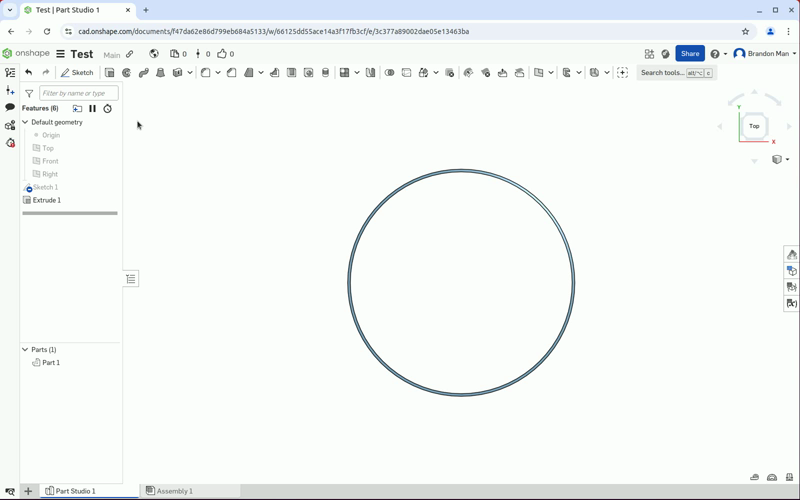
key(shift+h)
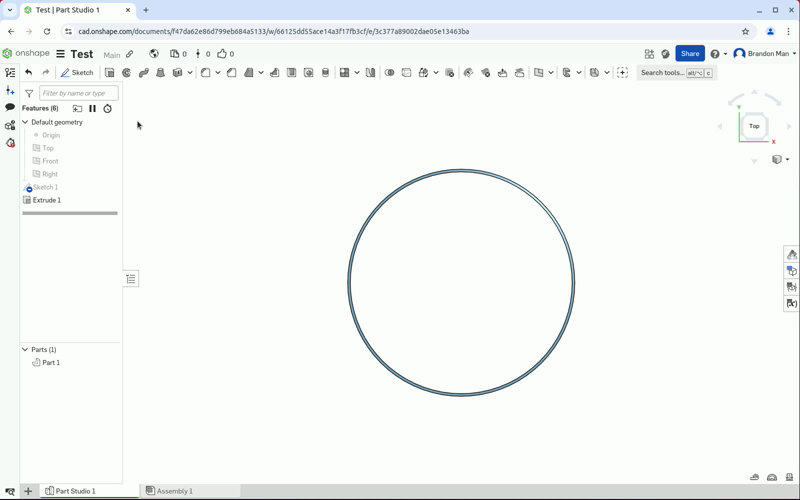
key(shift+h)
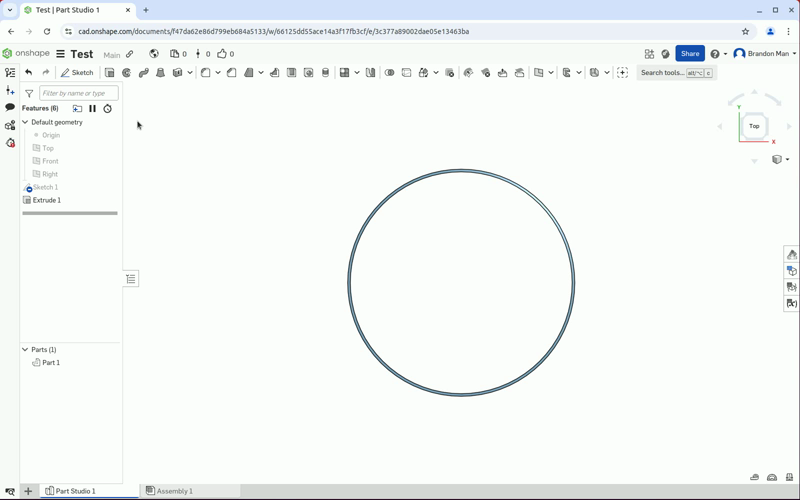
mouse_move(73, 189)
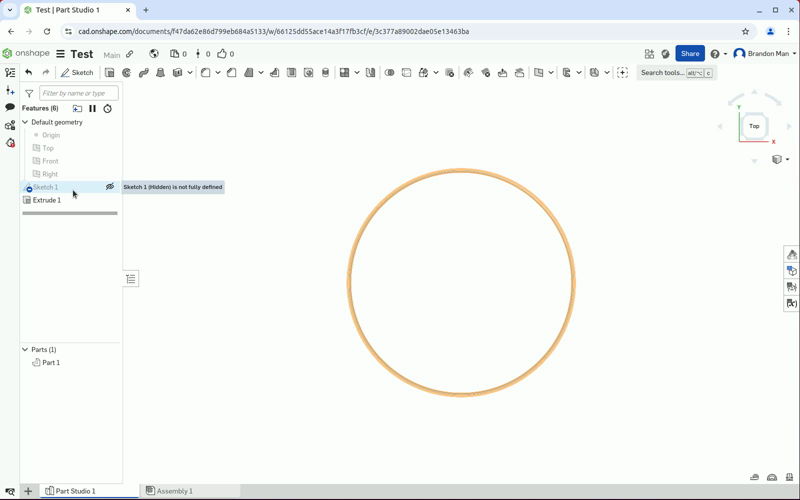
click(73, 189)
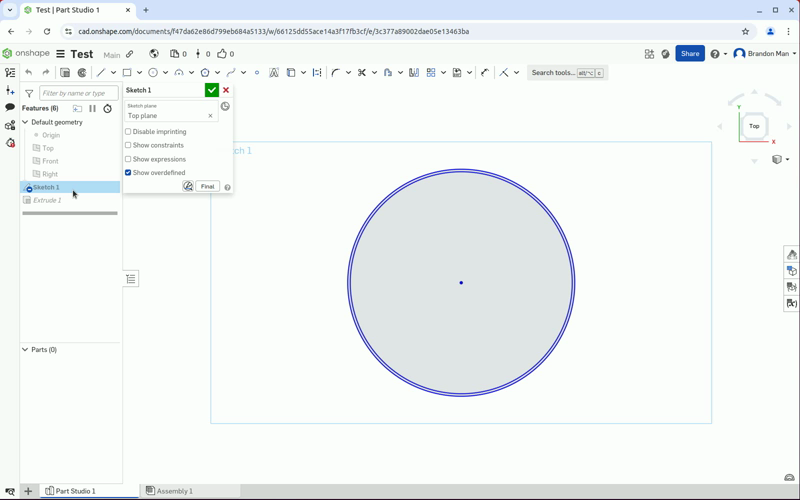
mouse_move(229, 92)
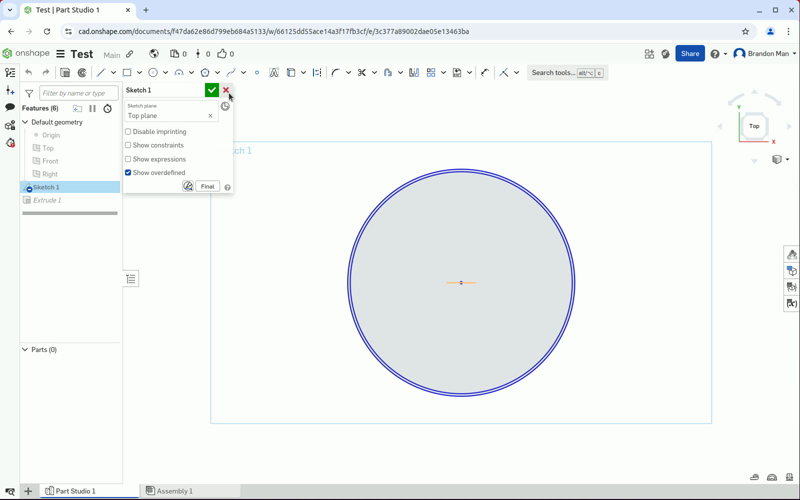
click(229, 92)
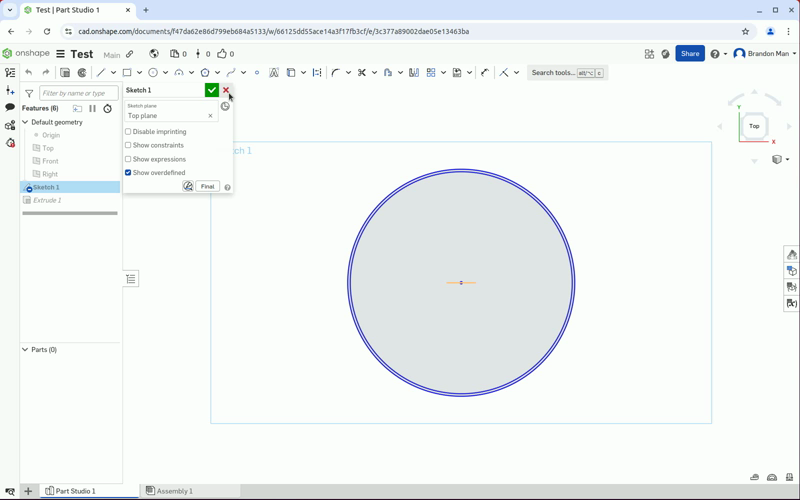
key(shift+s)
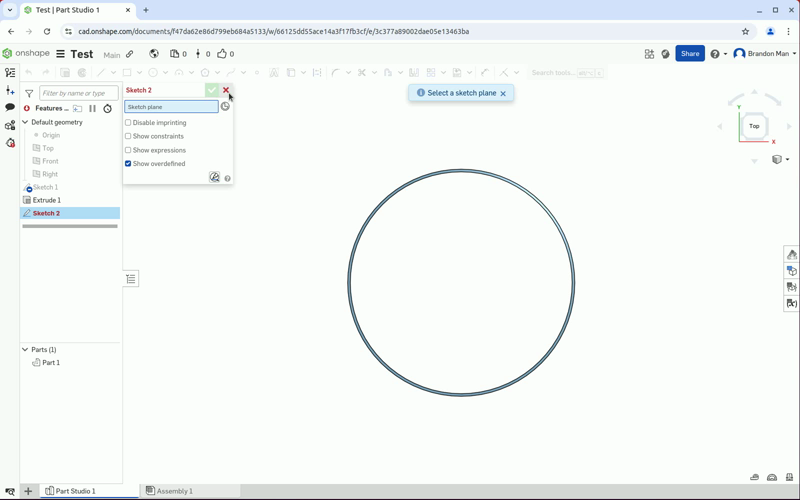
mouse_move(73, 150)
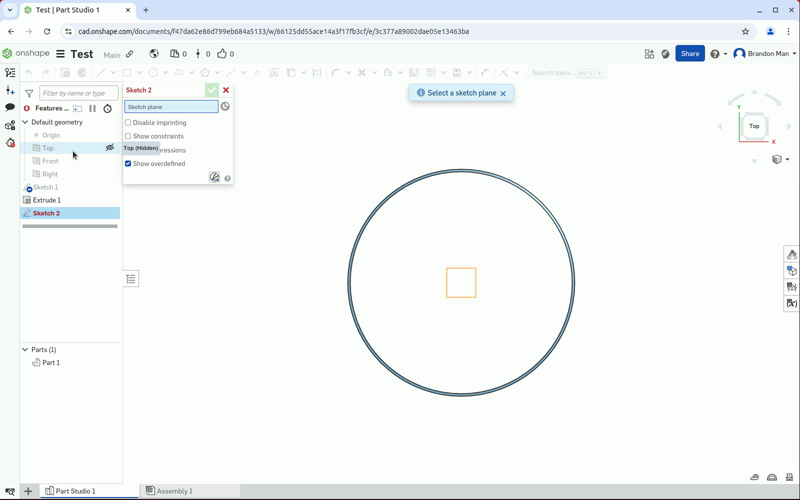
click(73, 150)
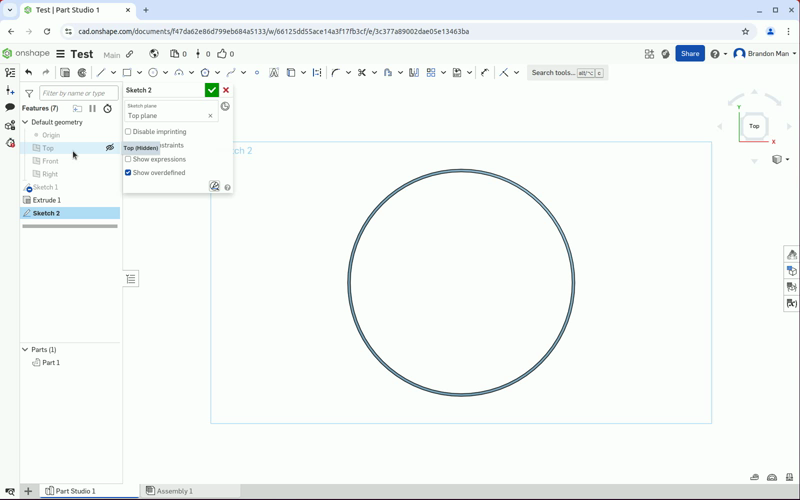
mouse_move(73, 352)
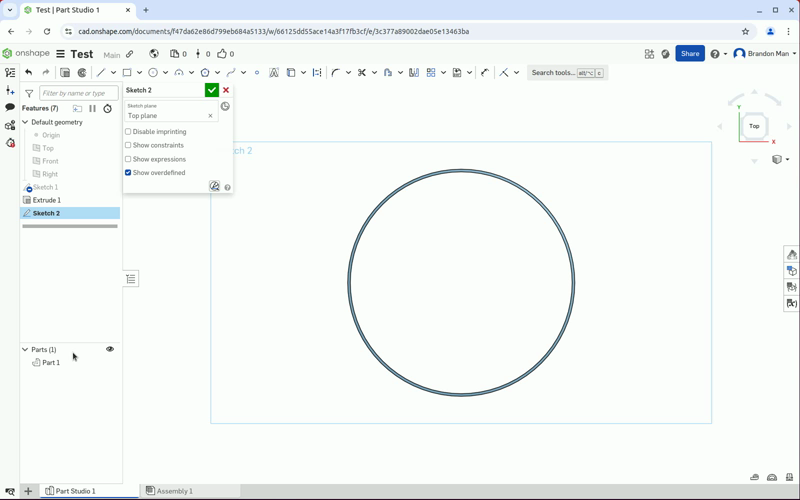
key(y)
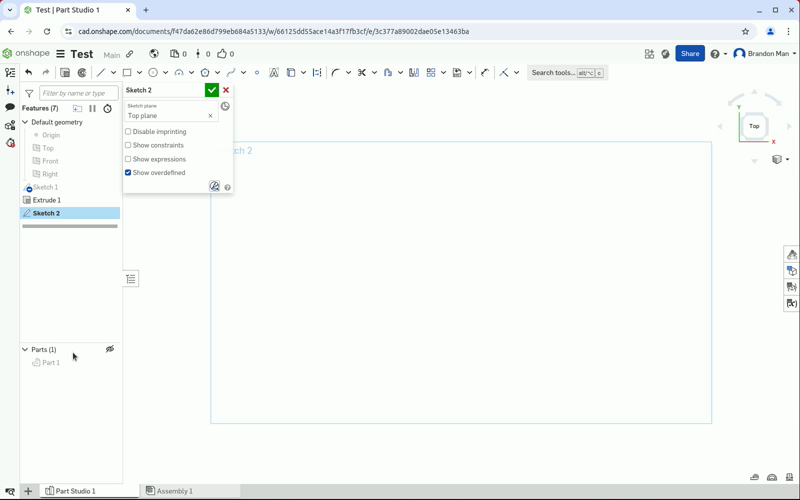
key(c)
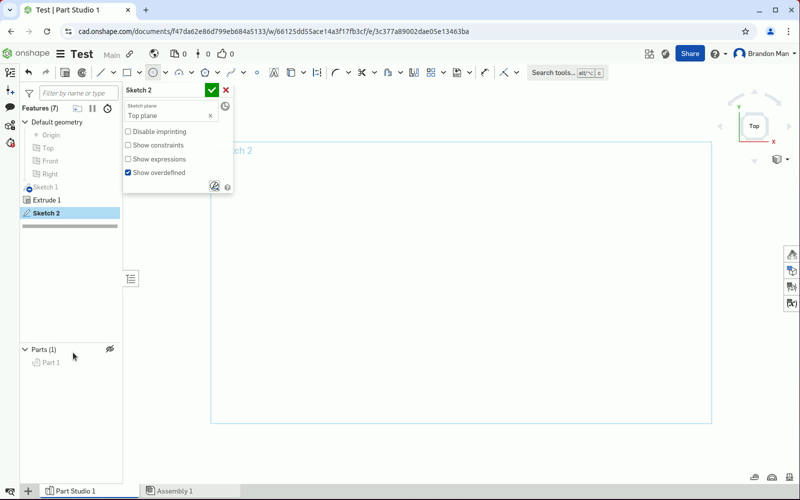
key_down(shift)
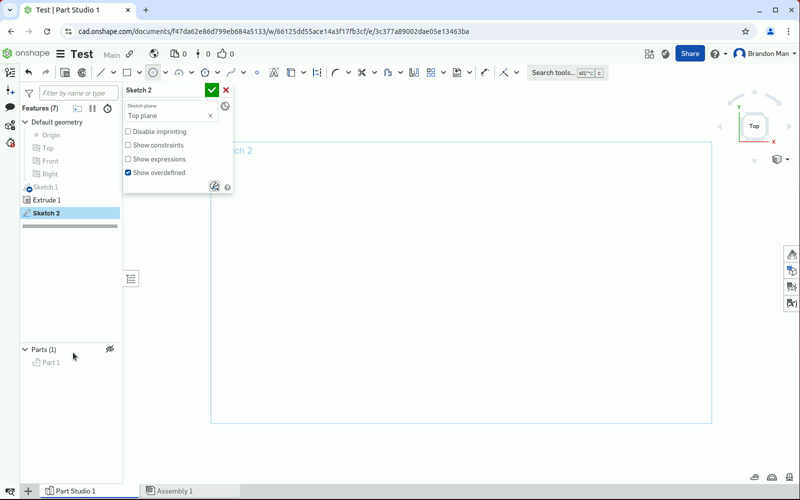
mouse_move(461, 282)
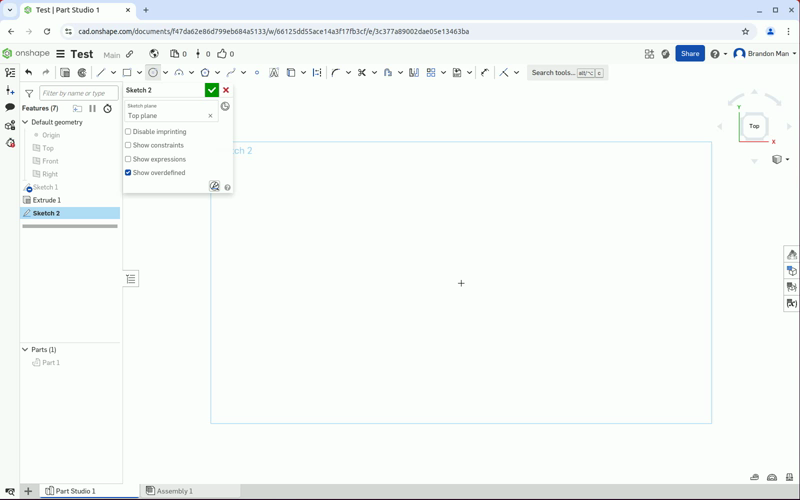
click(461, 282)
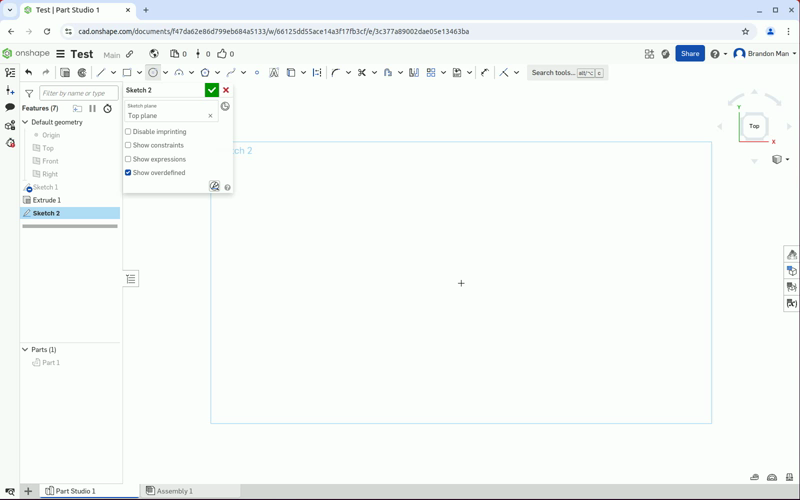
key_up(shift)
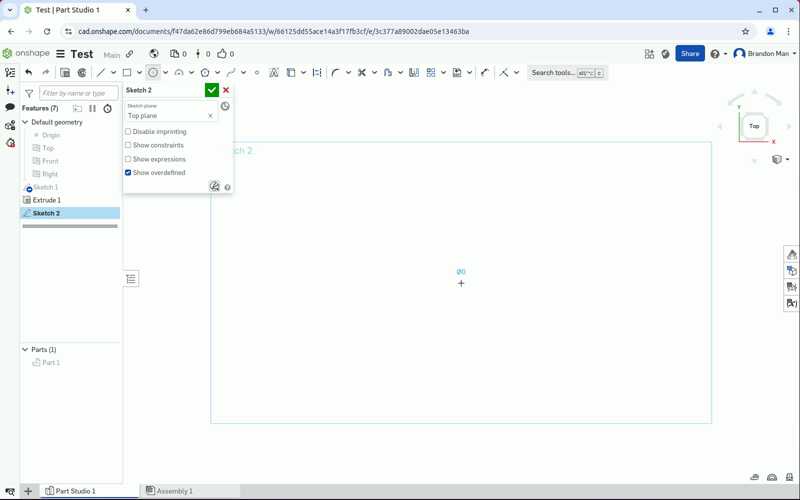
mouse_move(569, 282)
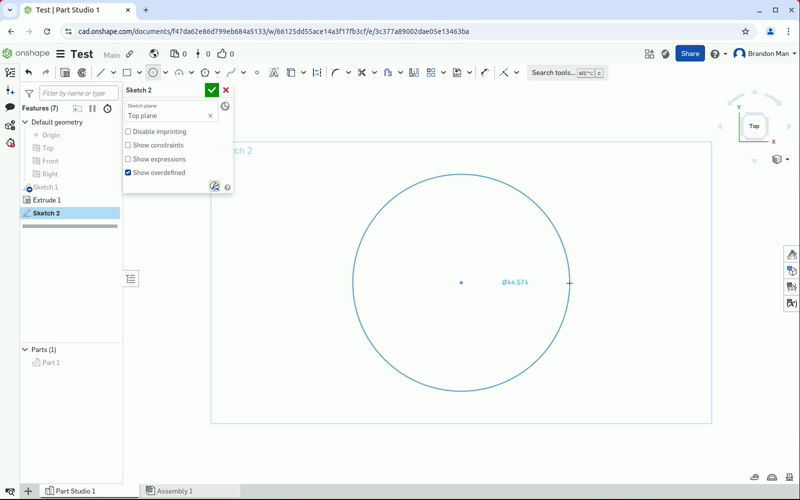
click(569, 282)
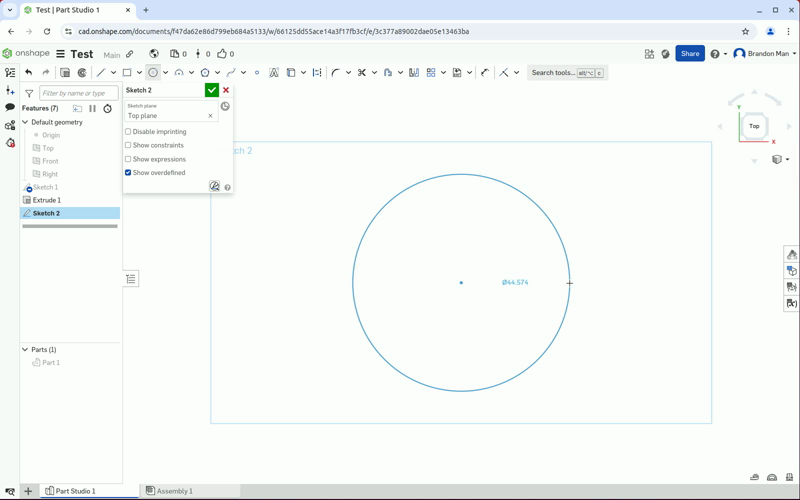
key(esc)
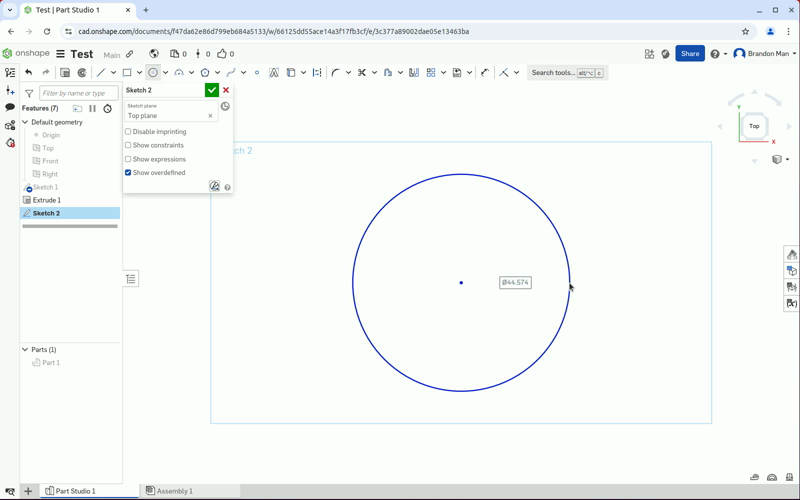
key(c)
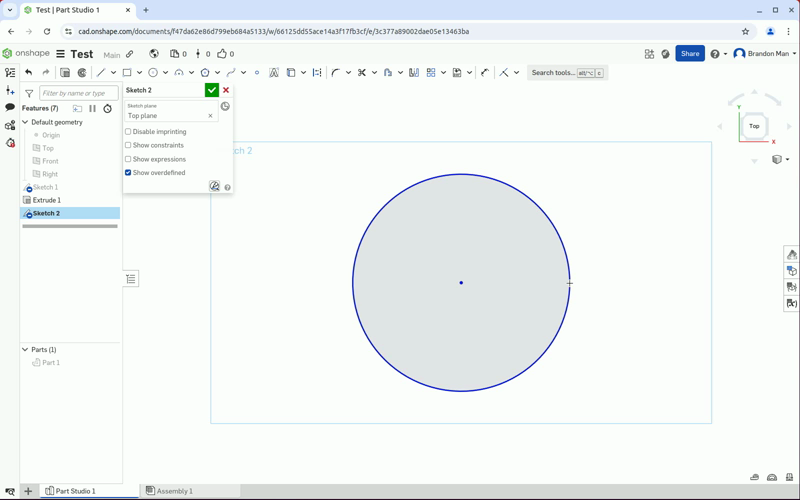
key_down(shift)
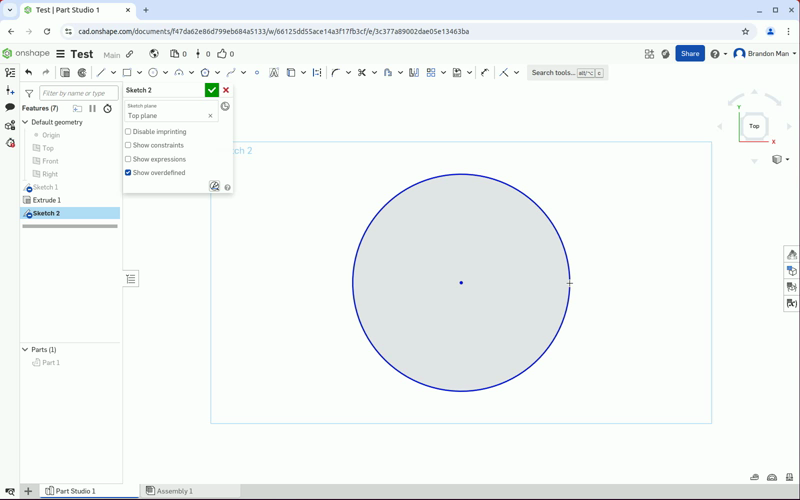
mouse_move(461, 282)
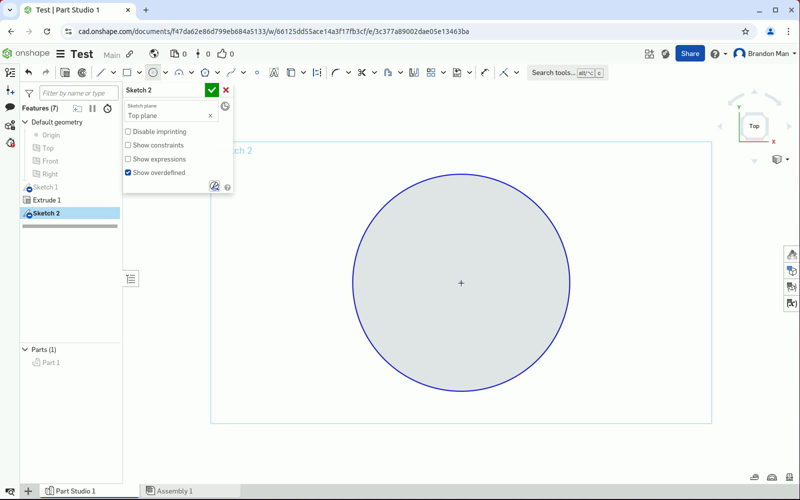
click(461, 282)
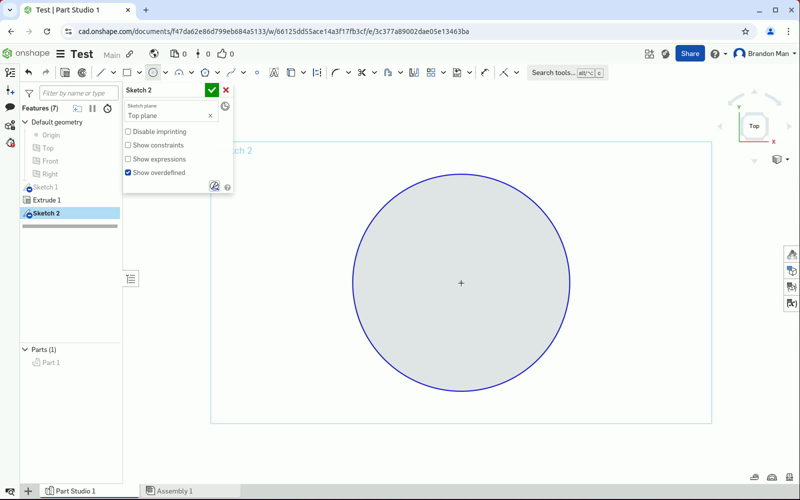
key_up(shift)
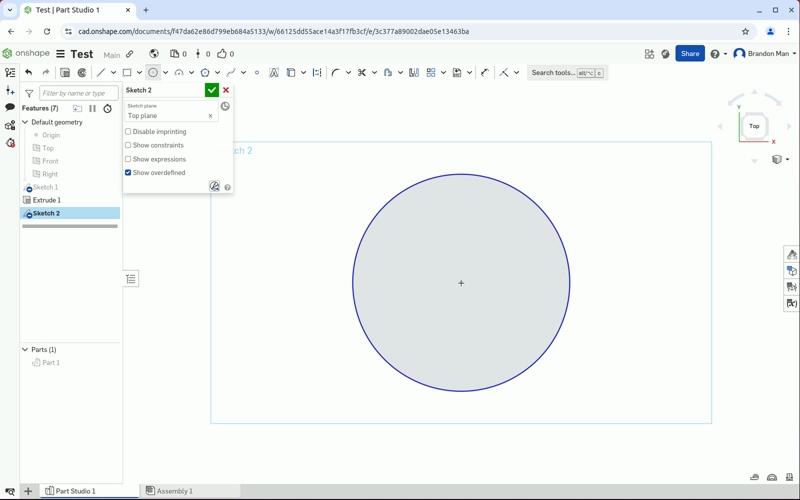
mouse_move(567, 282)
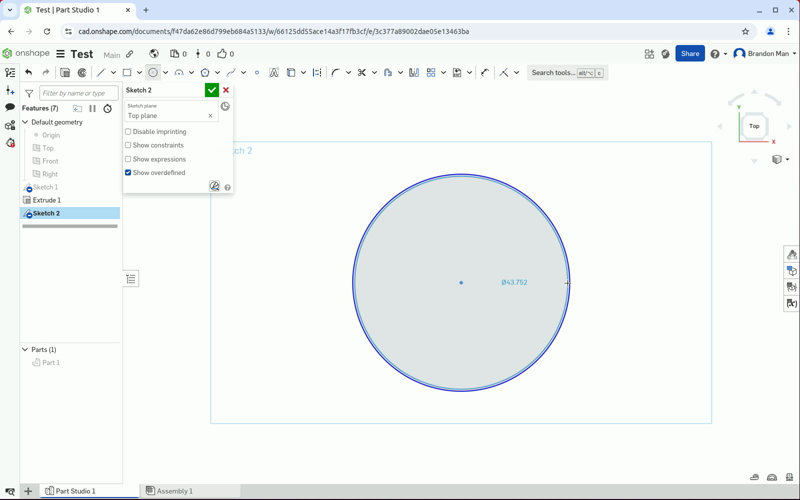
scroll(6)
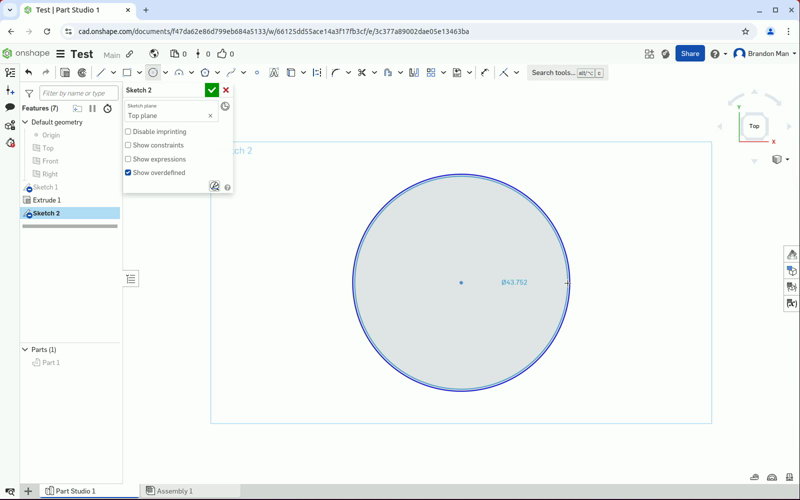
scroll(6)
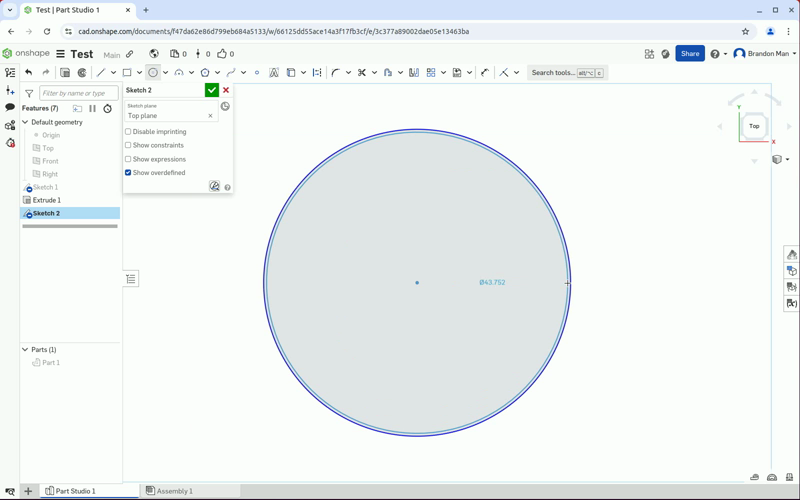
scroll(6)
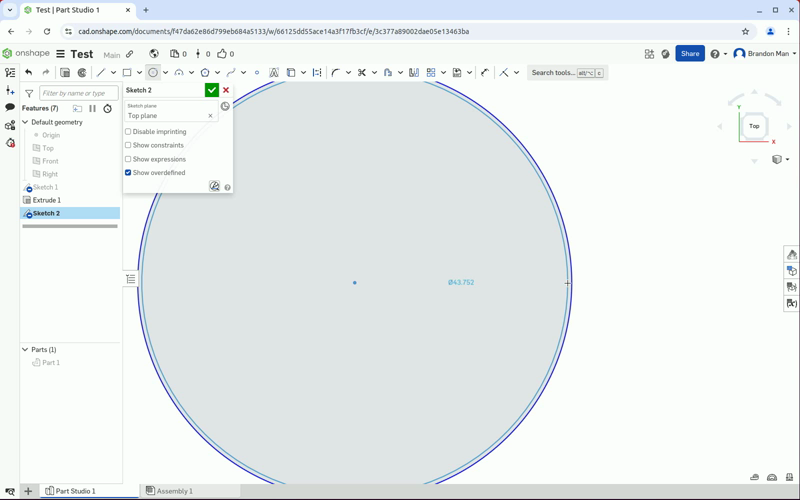
scroll(6)
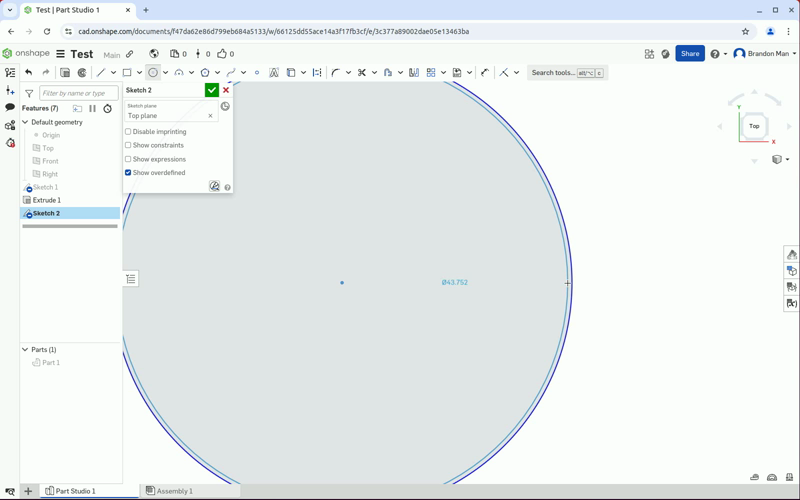
scroll(6)
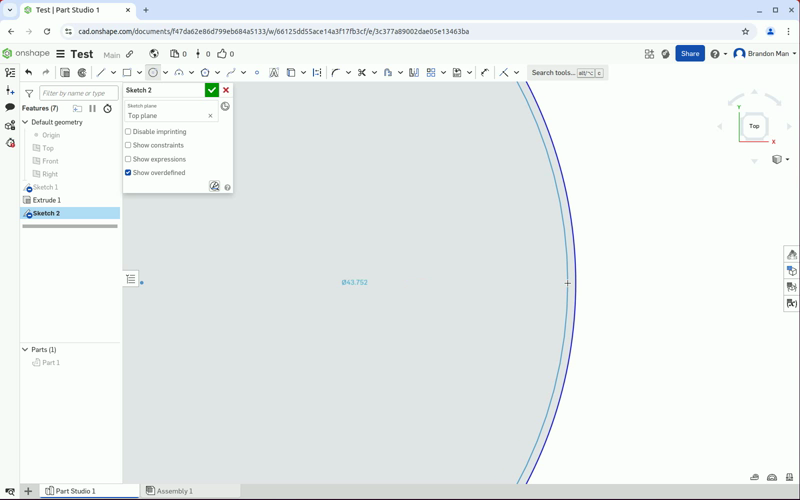
scroll(6)
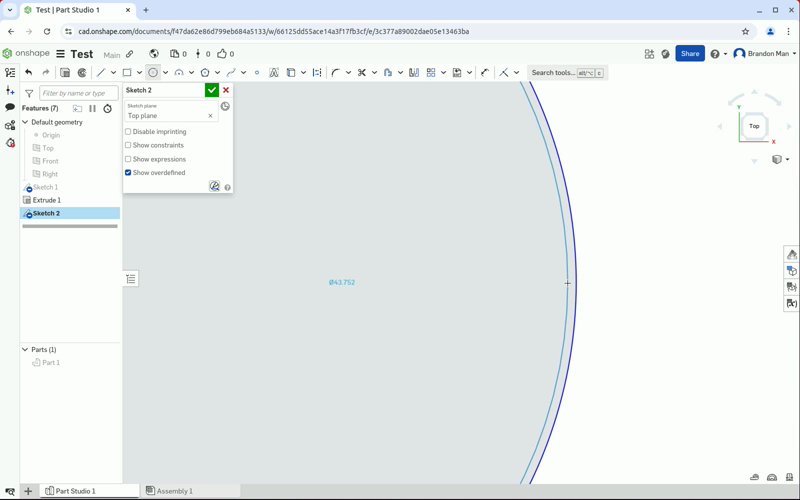
scroll(6)
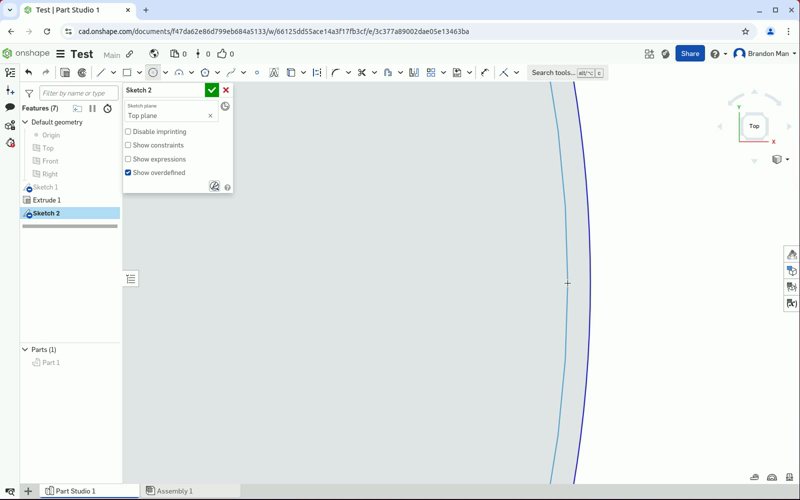
click(567, 282)
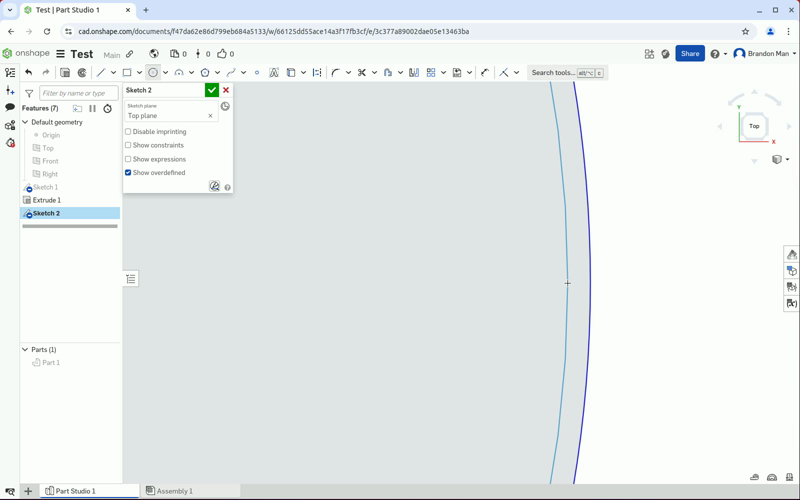
scroll(-6)
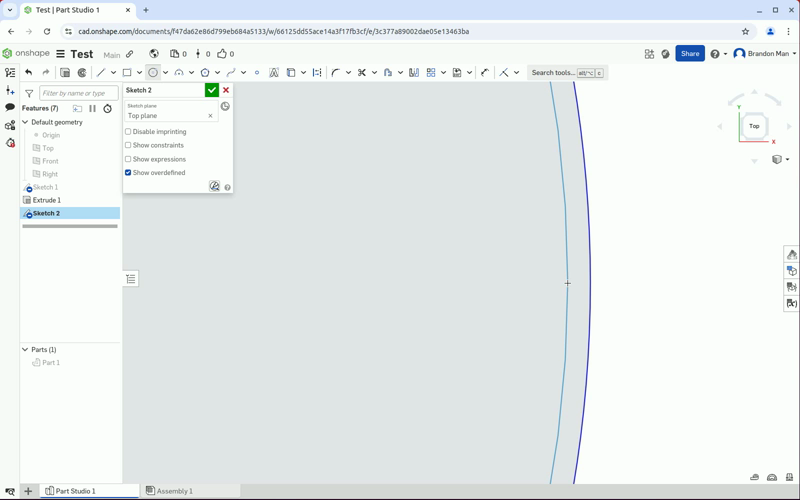
scroll(-6)
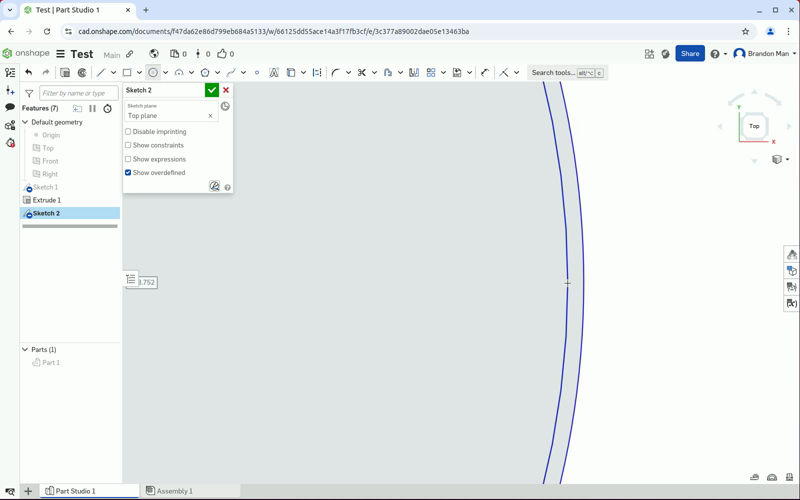
scroll(-6)
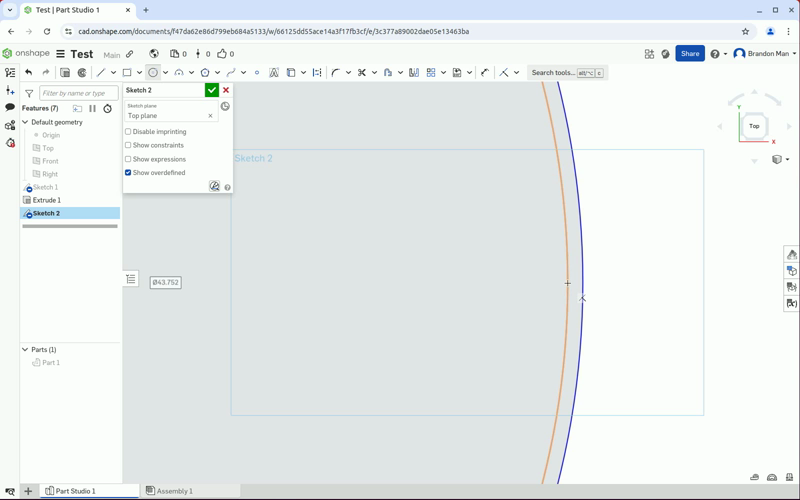
scroll(-6)
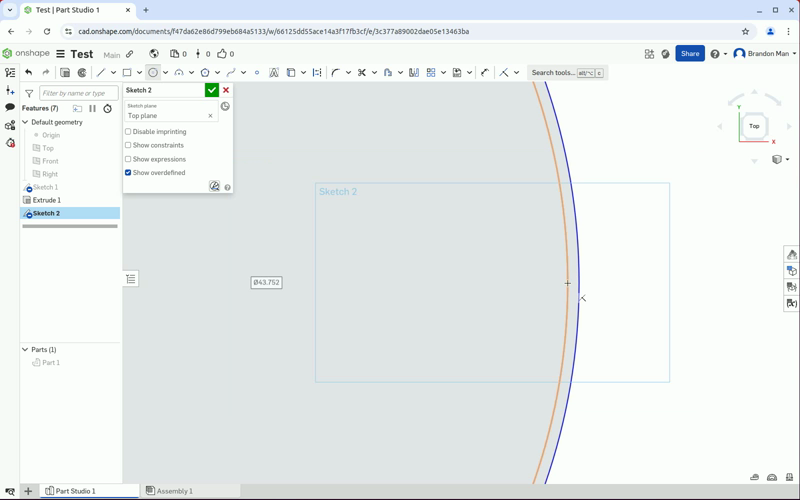
scroll(-6)
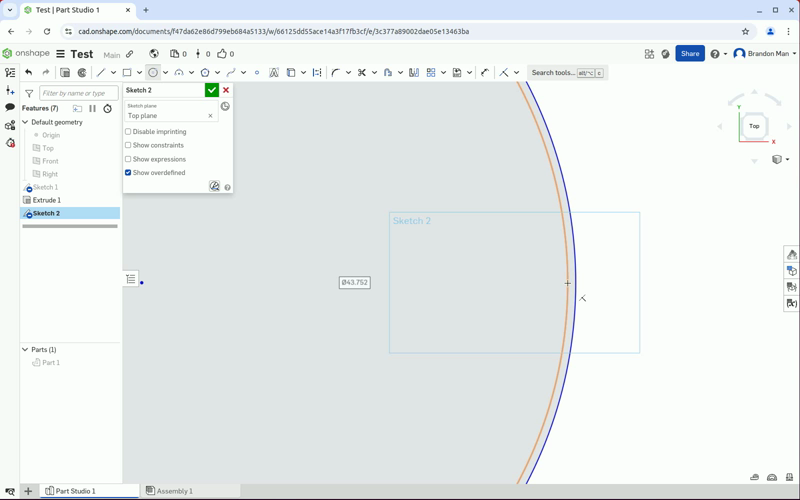
scroll(-6)
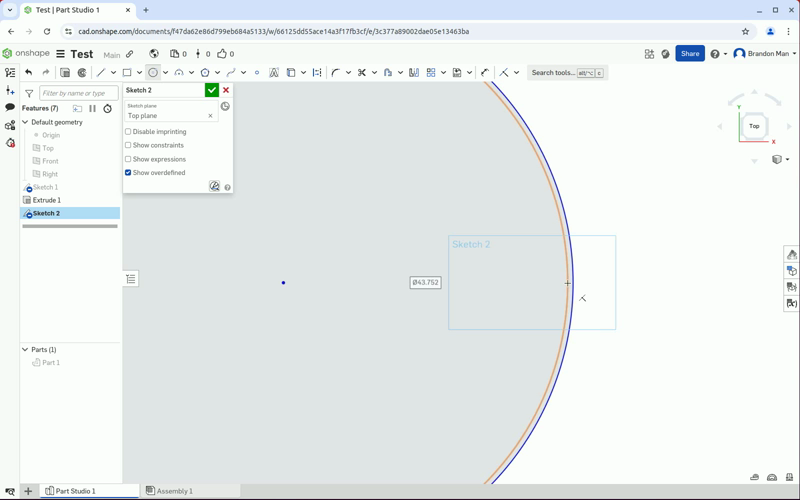
scroll(-6)
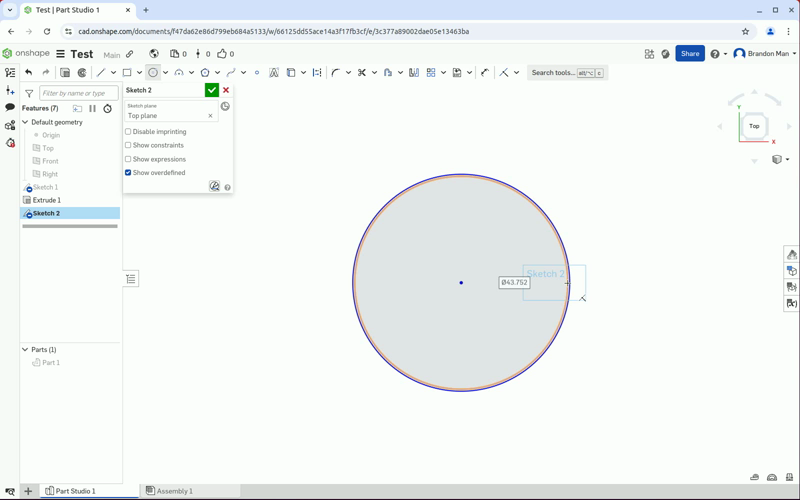
key(esc)
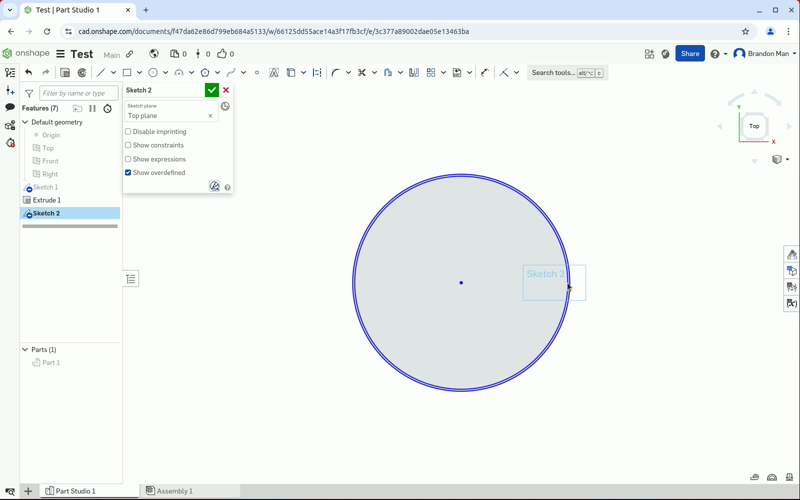
mouse_move(364, 328)
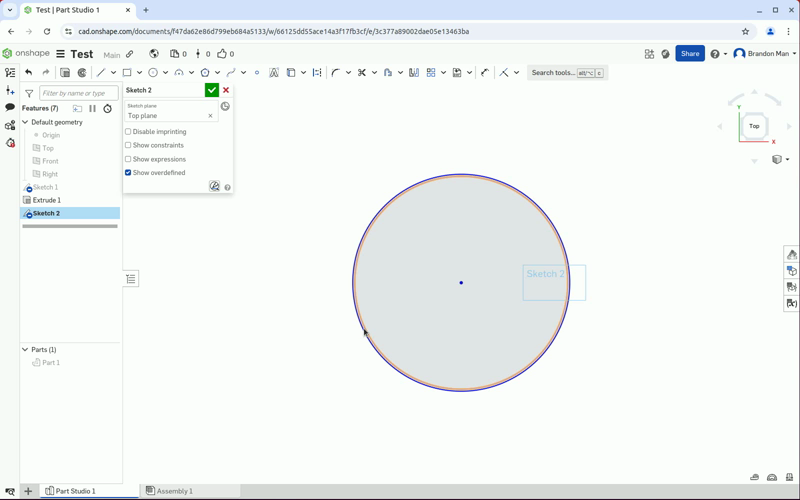
scroll(6)
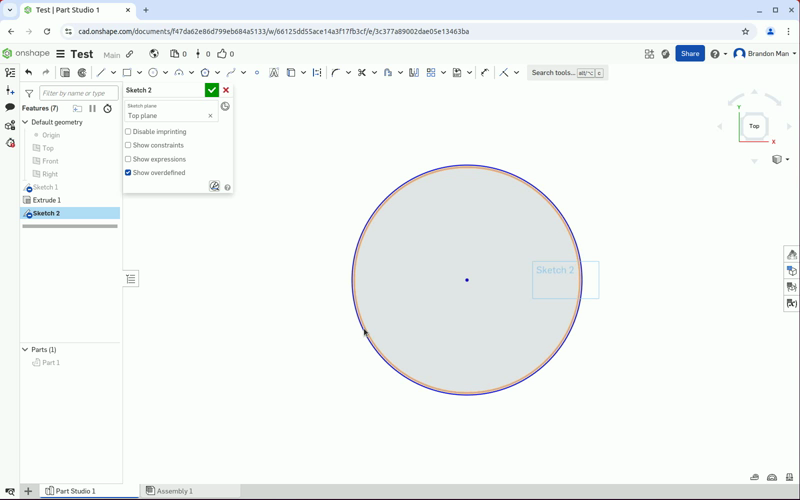
scroll(6)
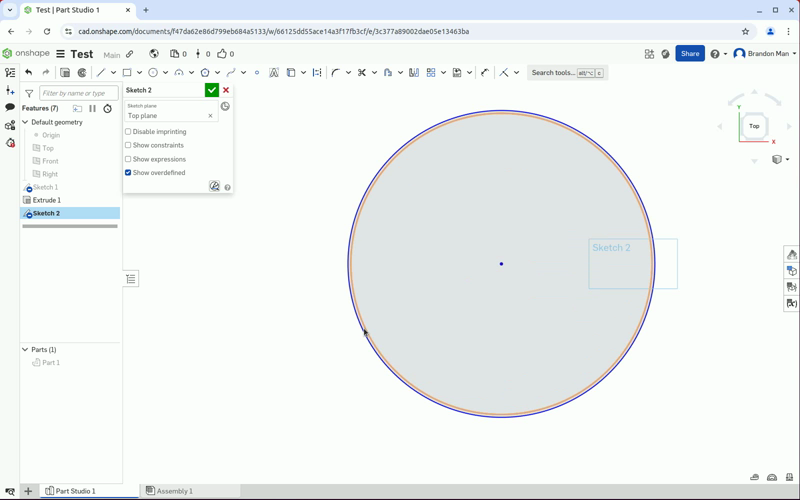
scroll(6)
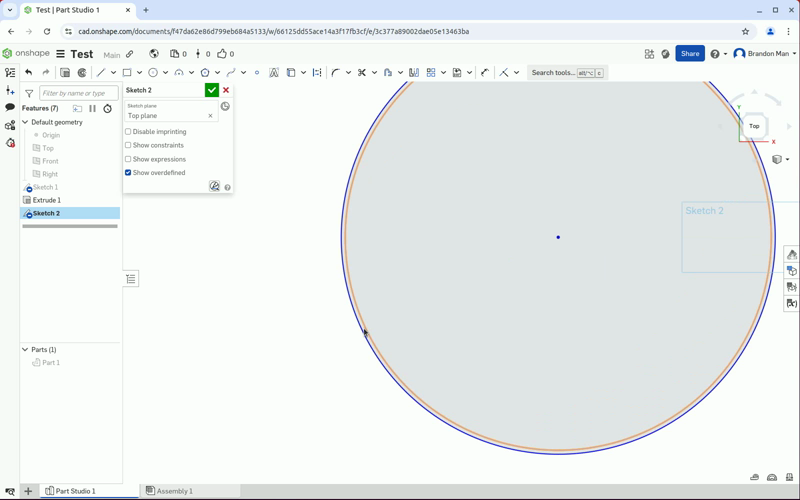
scroll(6)
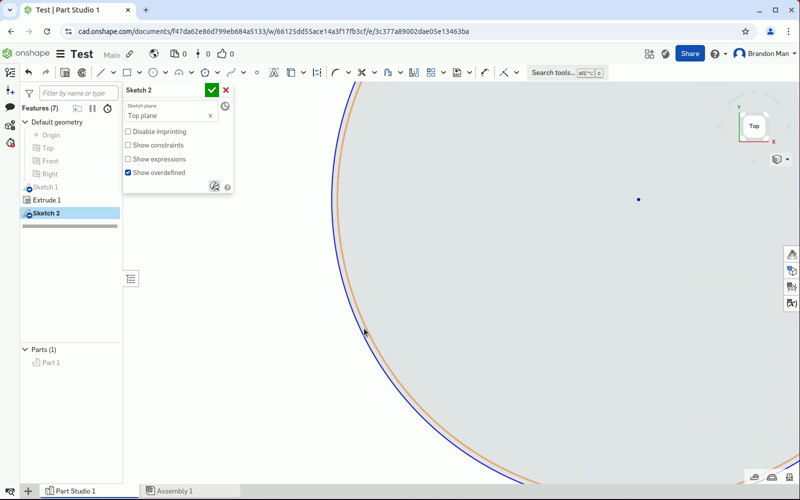
scroll(6)
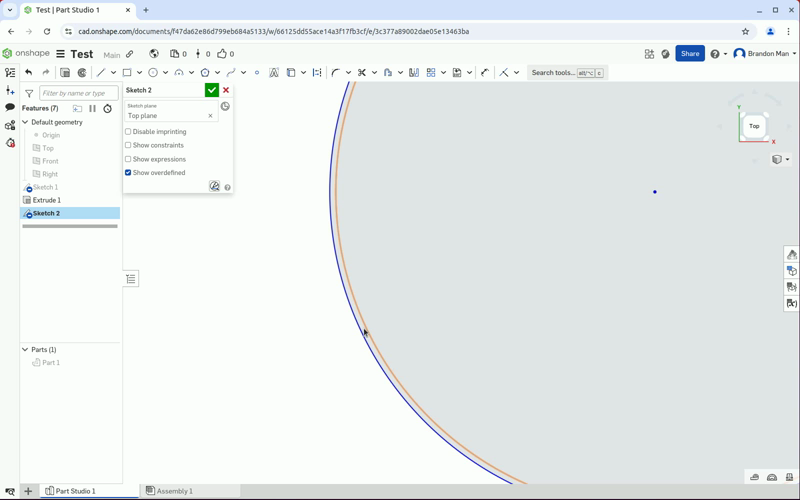
scroll(6)
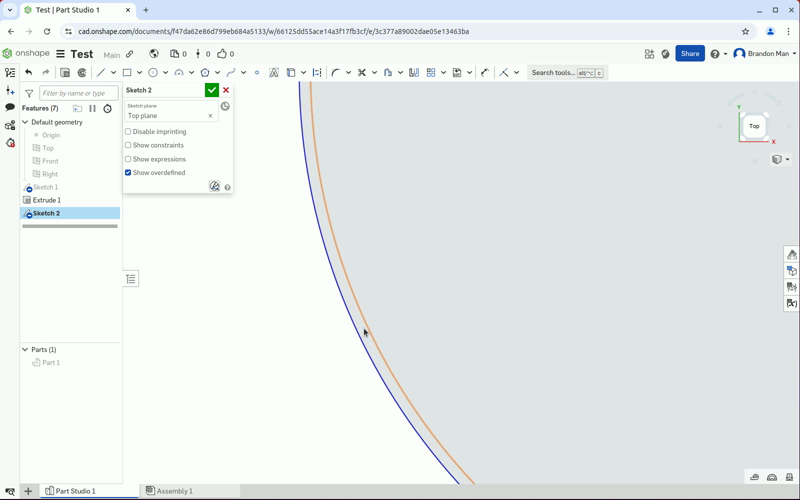
scroll(6)
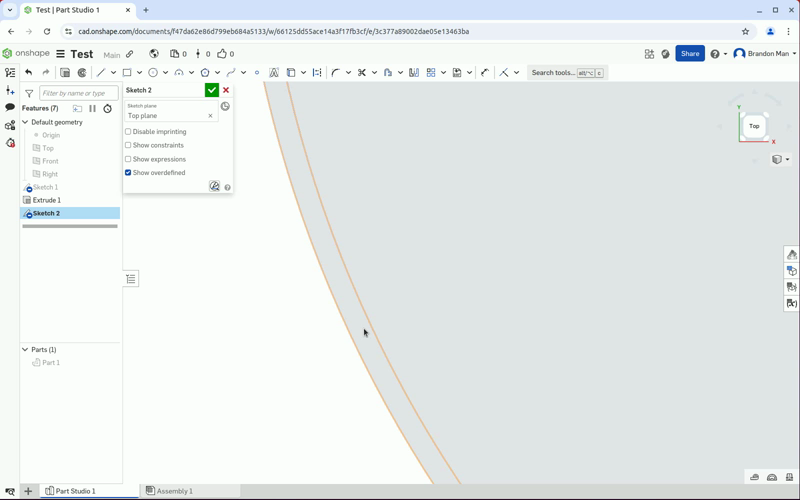
click(364, 328)
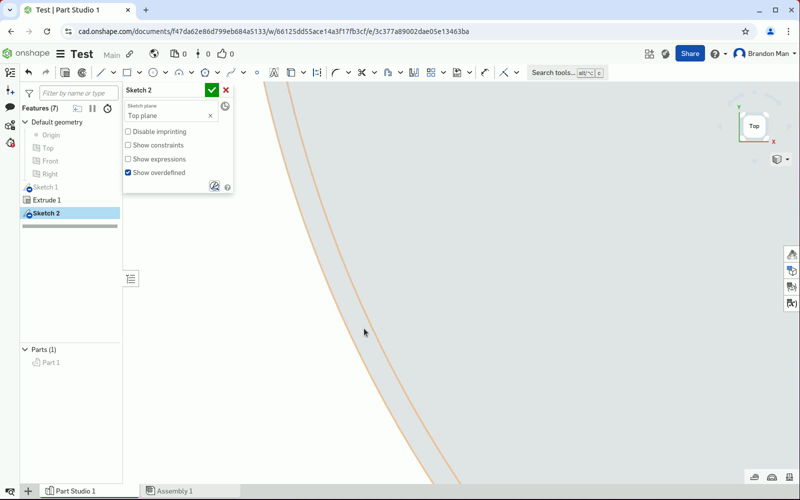
scroll(-6)
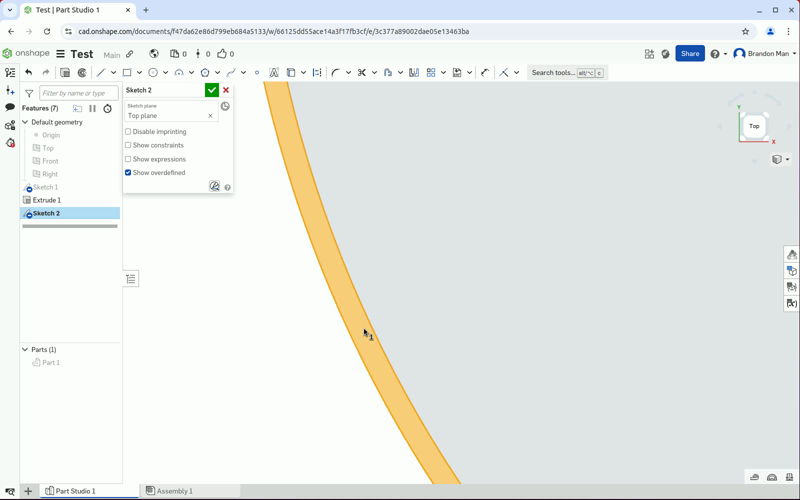
scroll(-6)
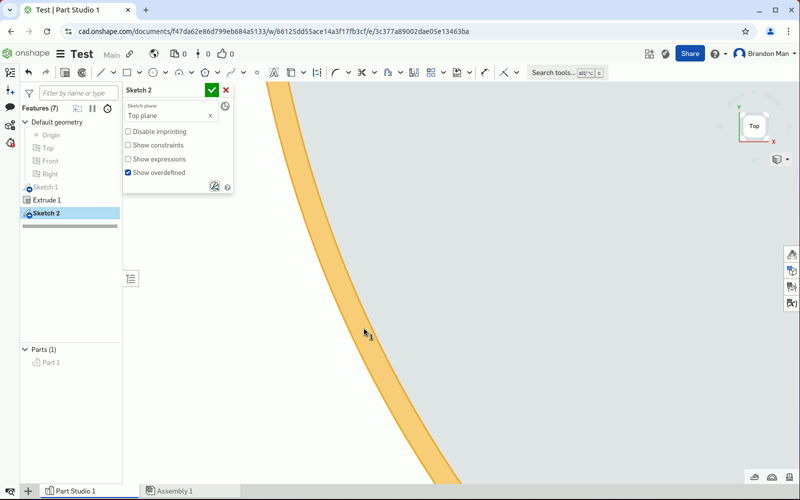
scroll(-6)
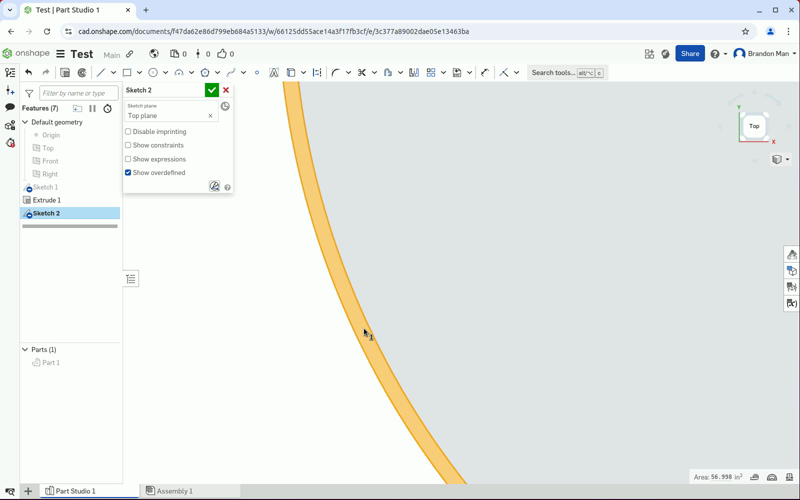
scroll(-6)
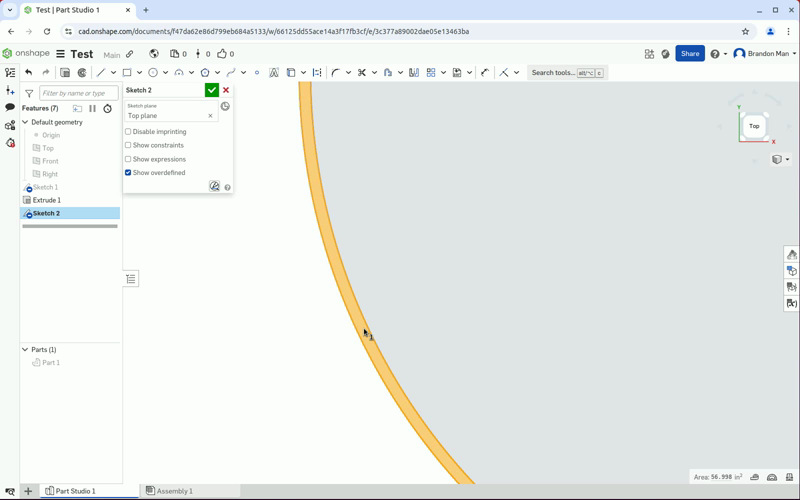
scroll(-6)
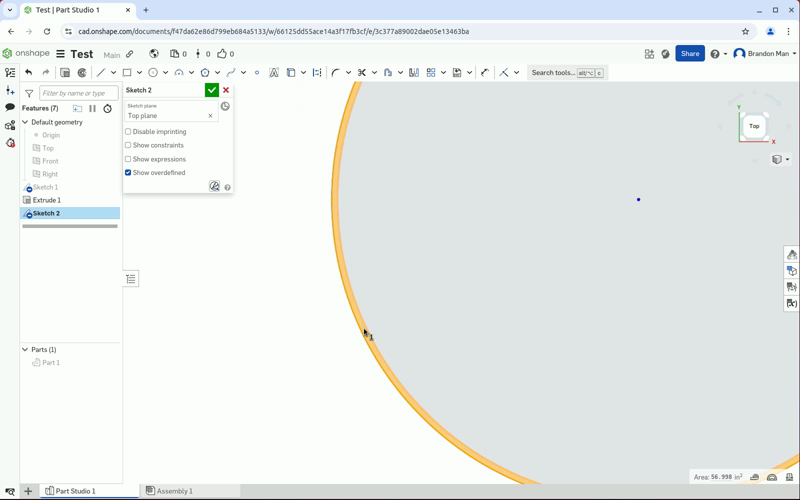
scroll(-6)
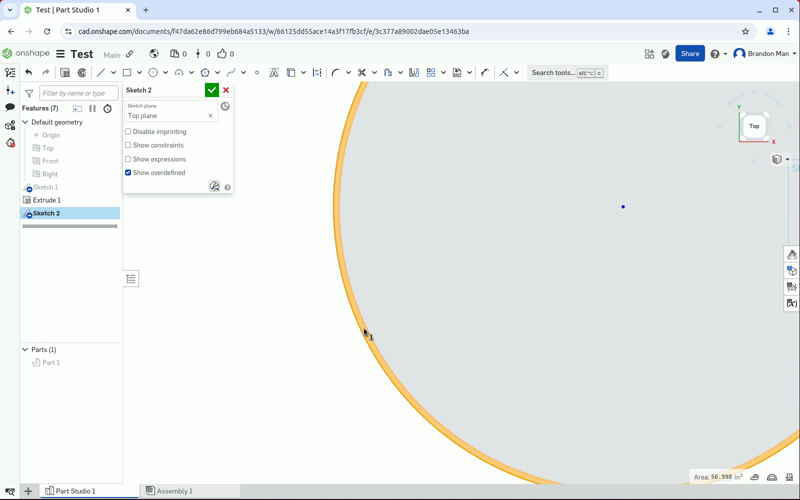
scroll(-6)
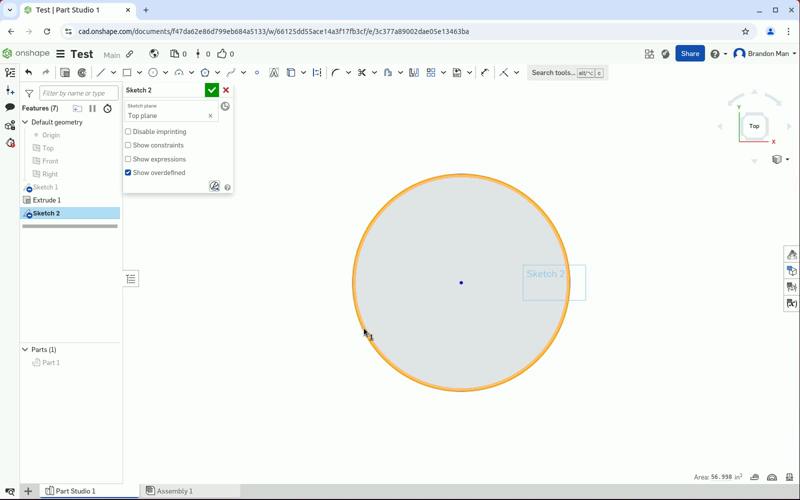
mouse_move(73, 352)
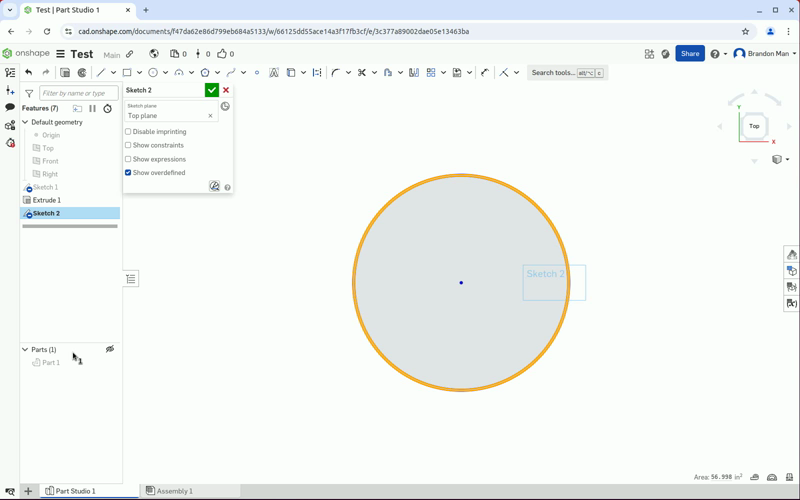
key(shift+y)
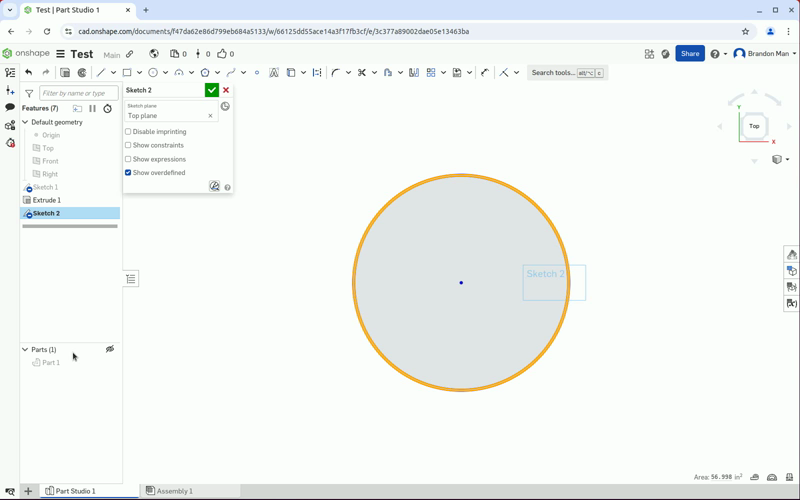
key(shift+e)
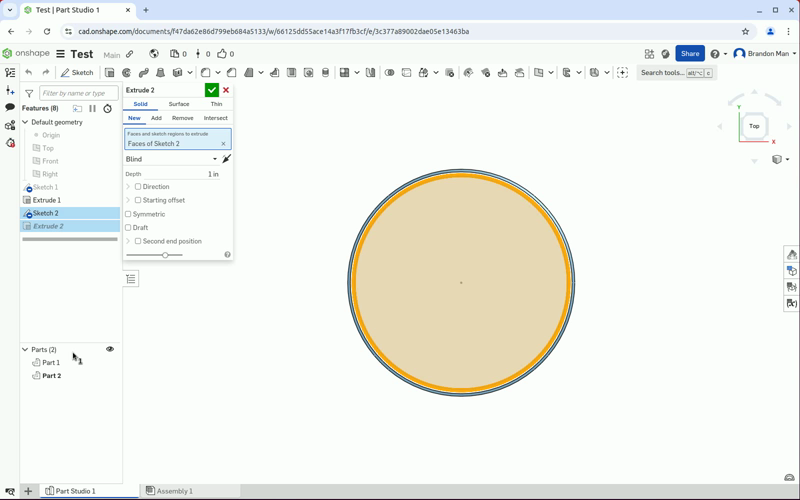
mouse_move(143, 106)
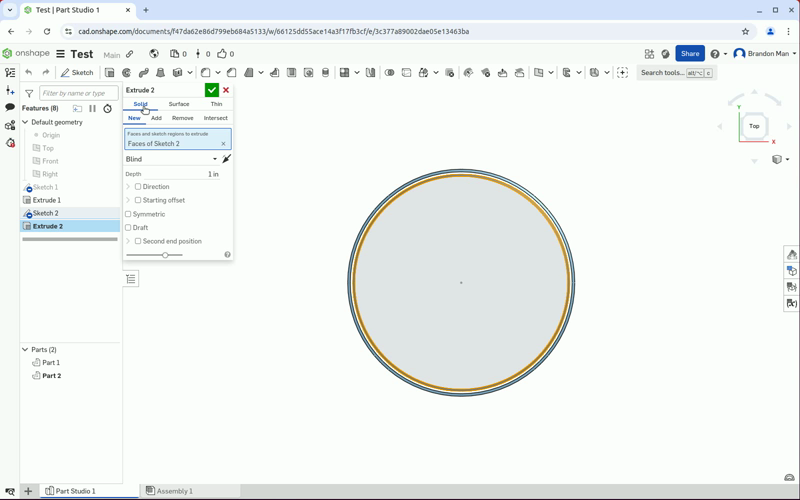
click(143, 106)
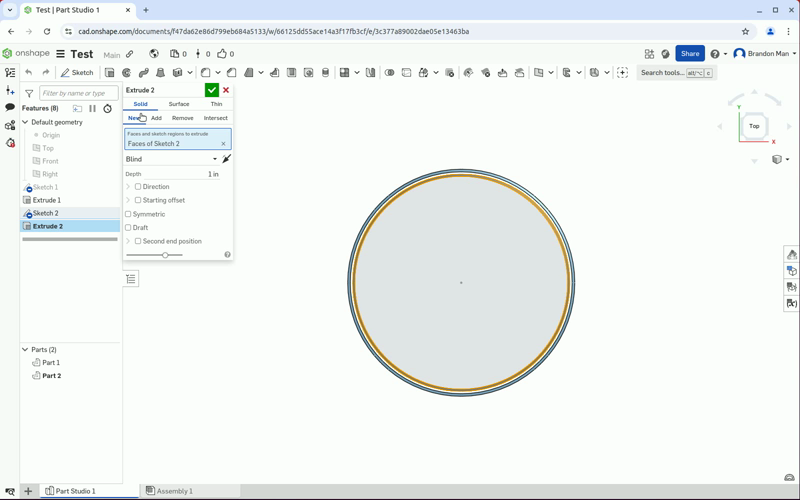
mouse_move(137, 120)
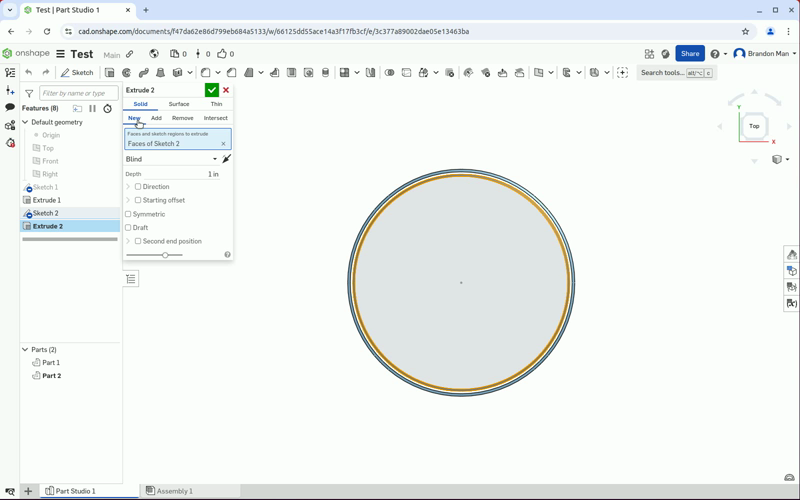
click(137, 120)
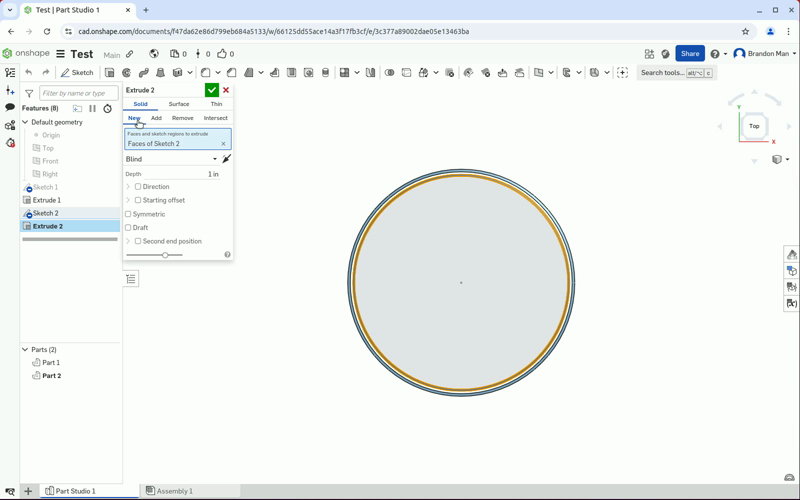
key(tab, 4)
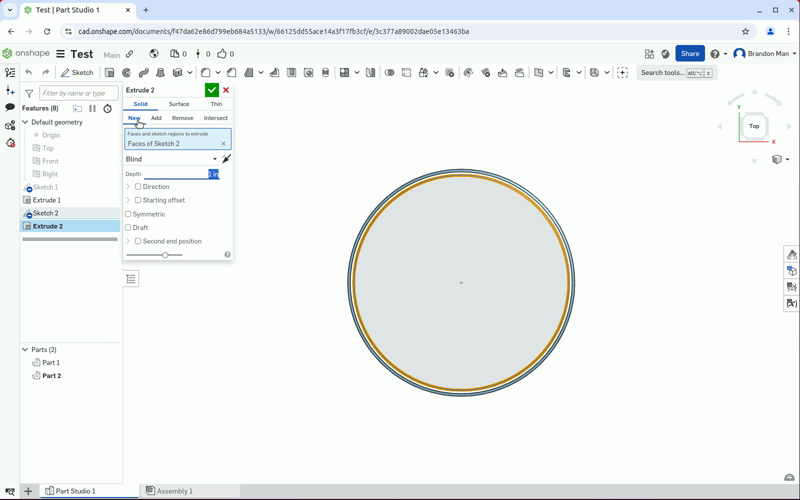
text(6.258)
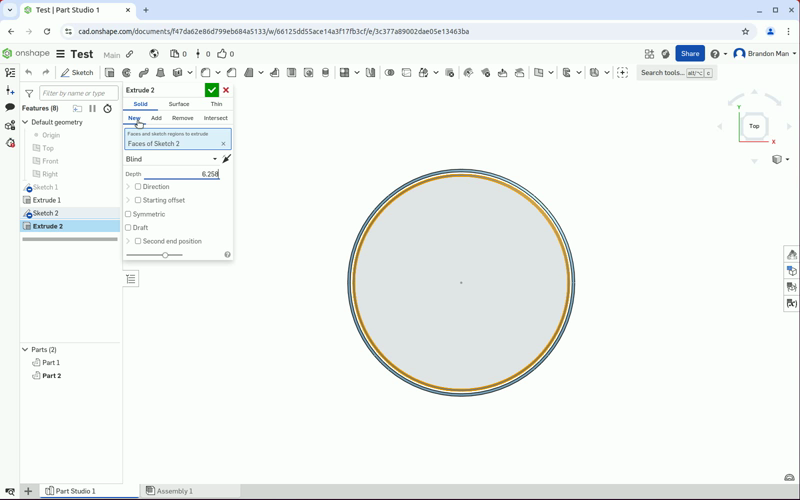
key(enter)
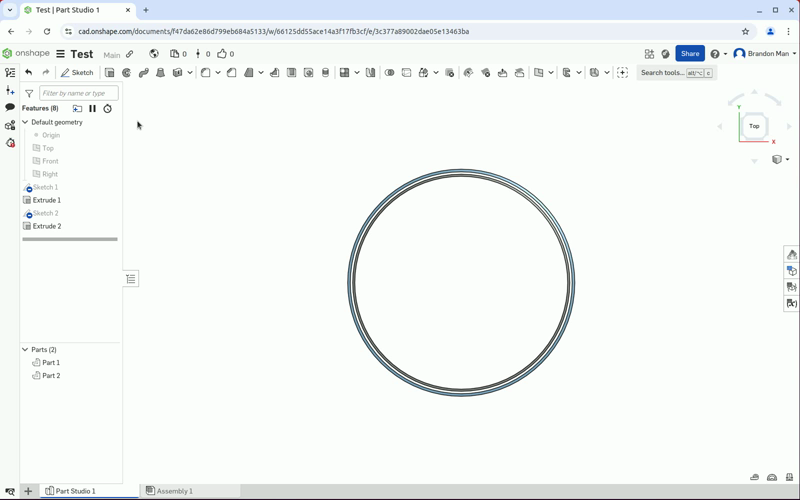
key(shift+h)
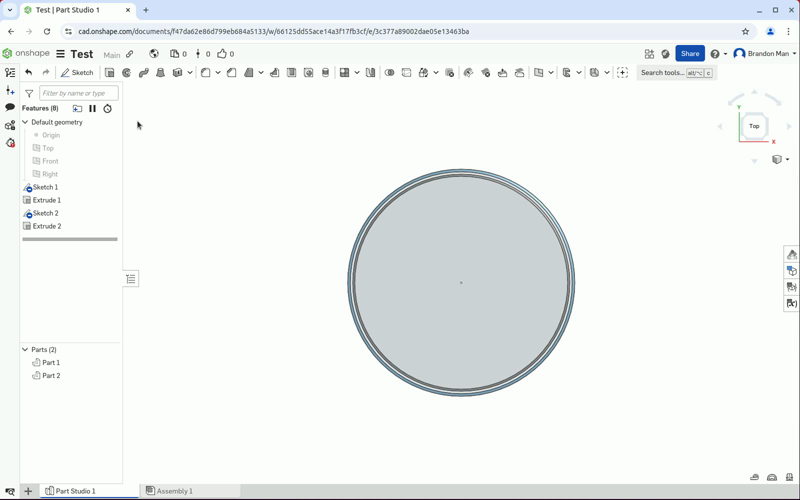
key(shift+h)
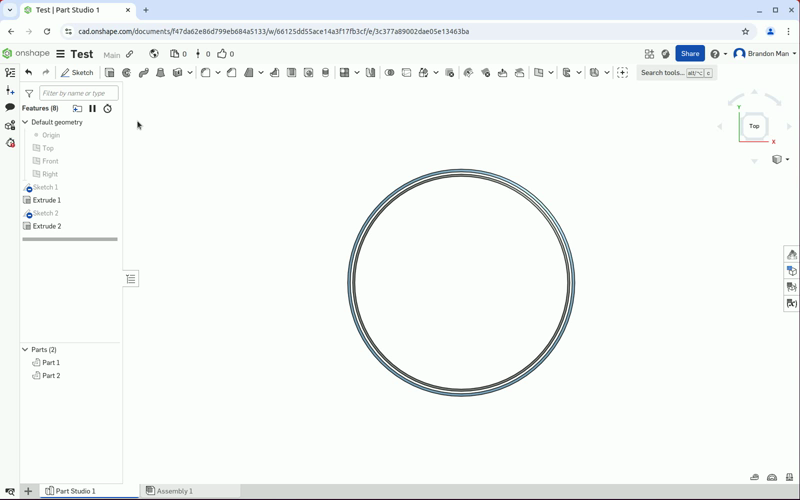
mouse_move(73, 189)
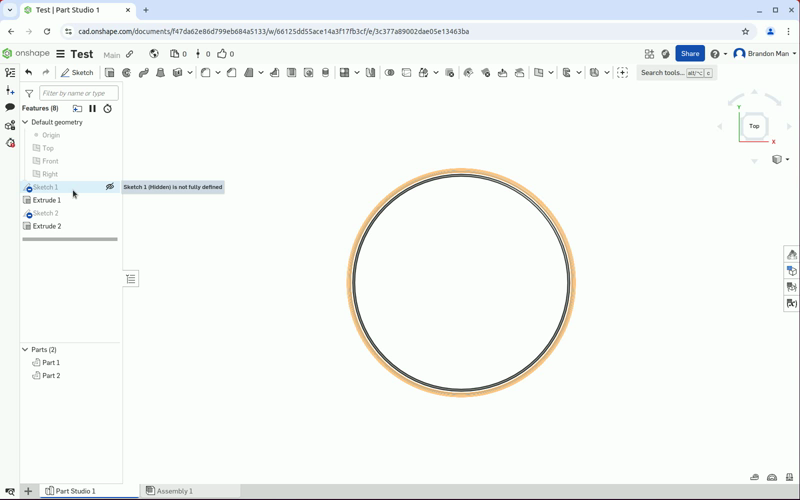
click(73, 189)
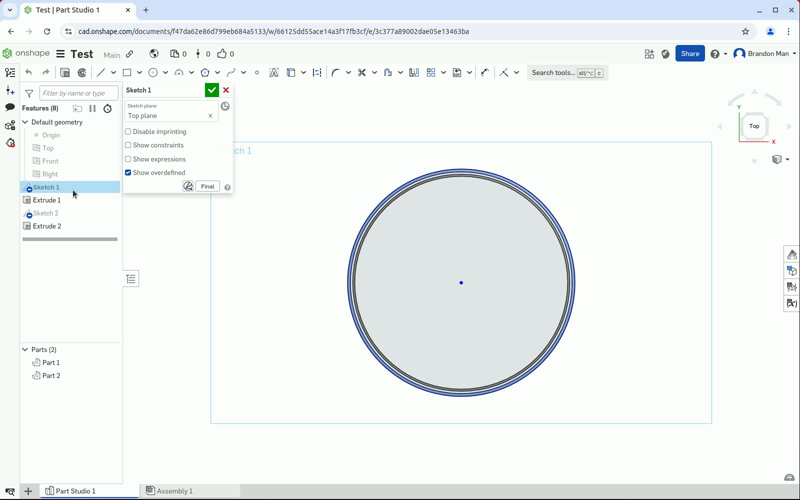
mouse_move(229, 92)
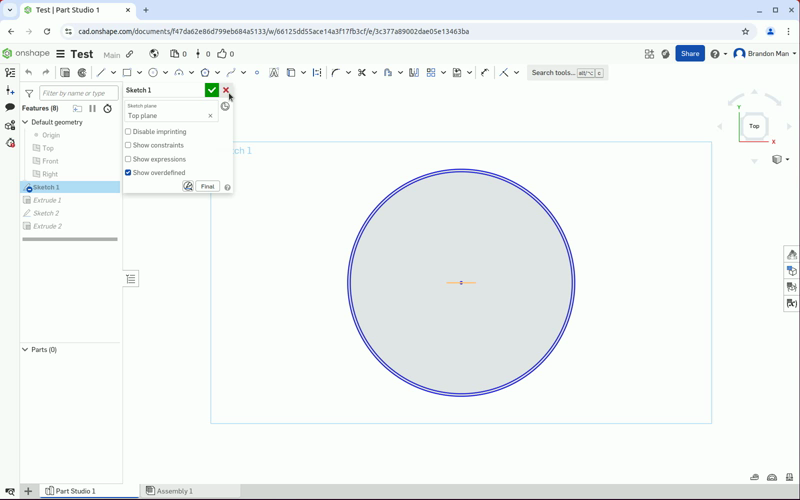
click(229, 92)
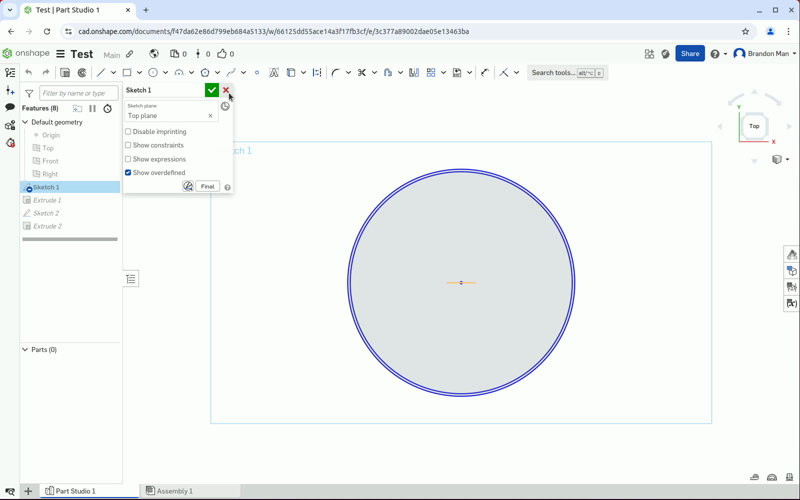
key(shift+s)
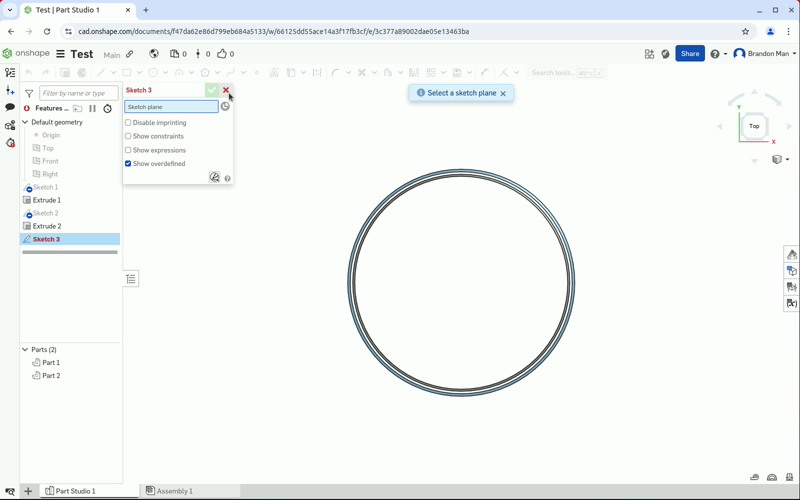
mouse_move(73, 150)
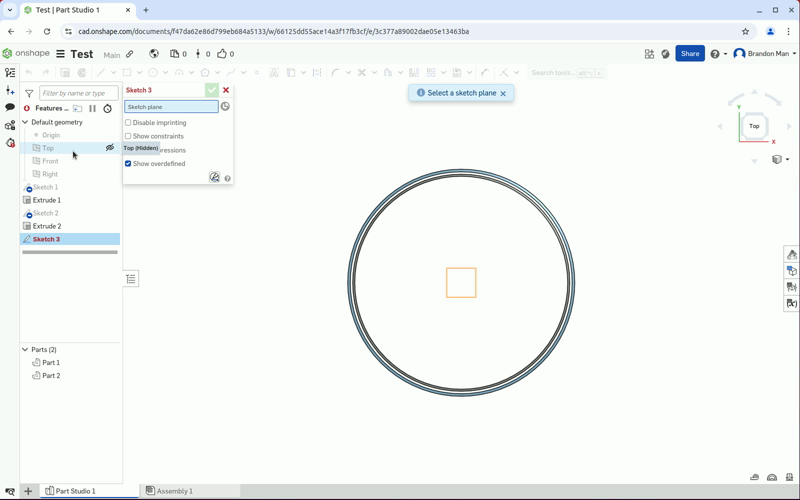
click(73, 150)
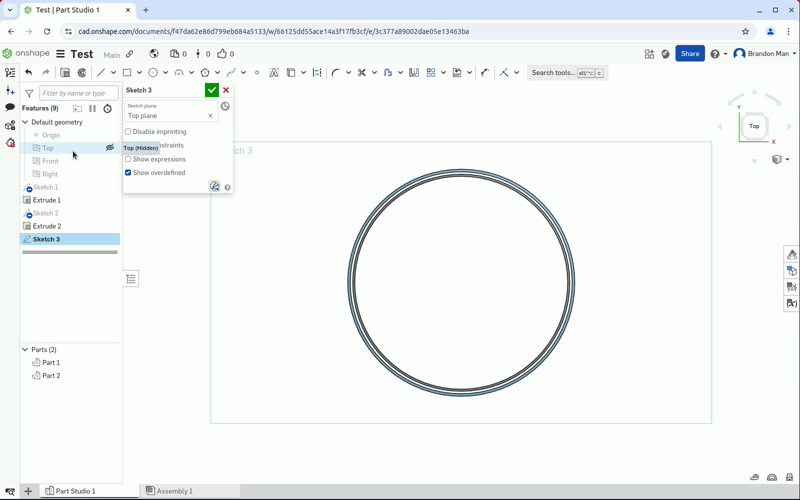
mouse_move(73, 352)
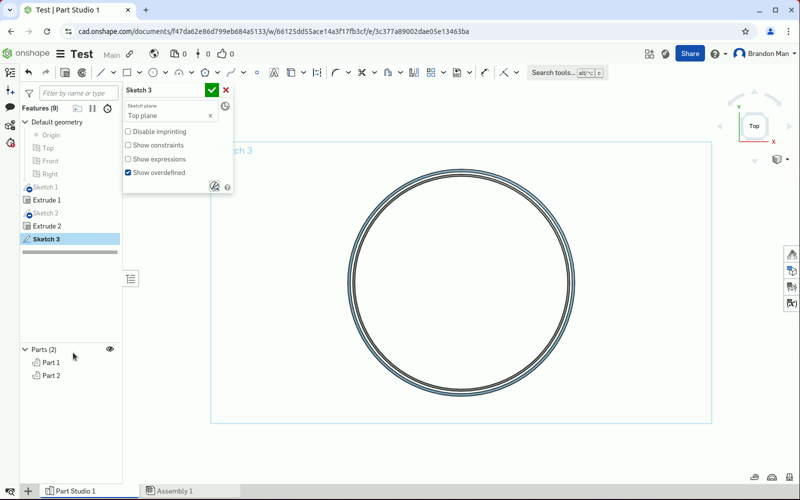
key(y)
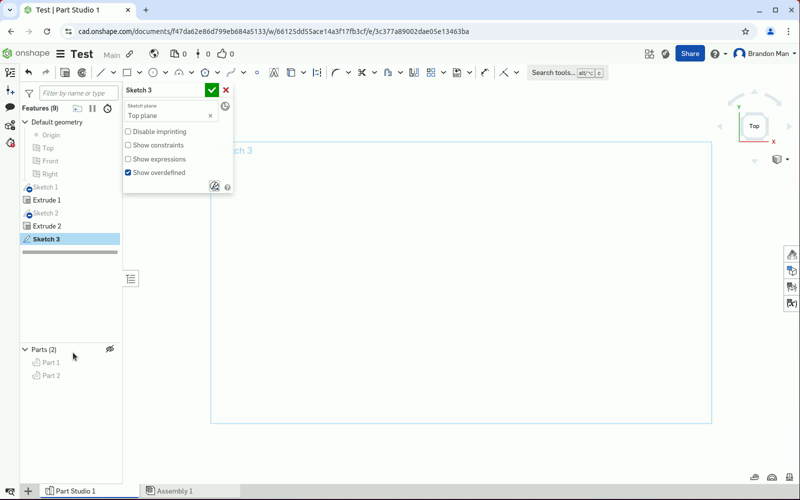
key(c)
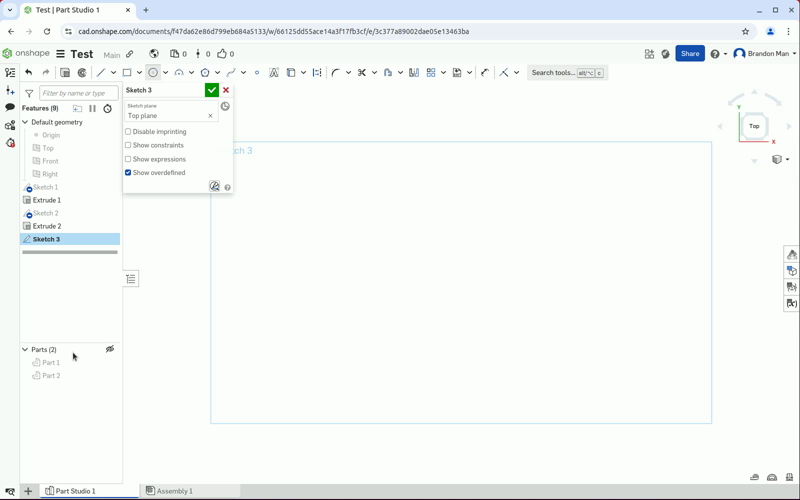
key_down(shift)
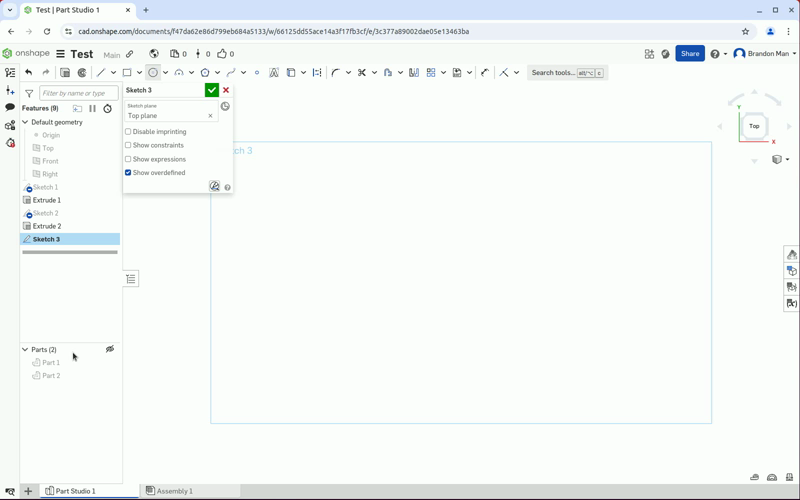
mouse_move(461, 282)
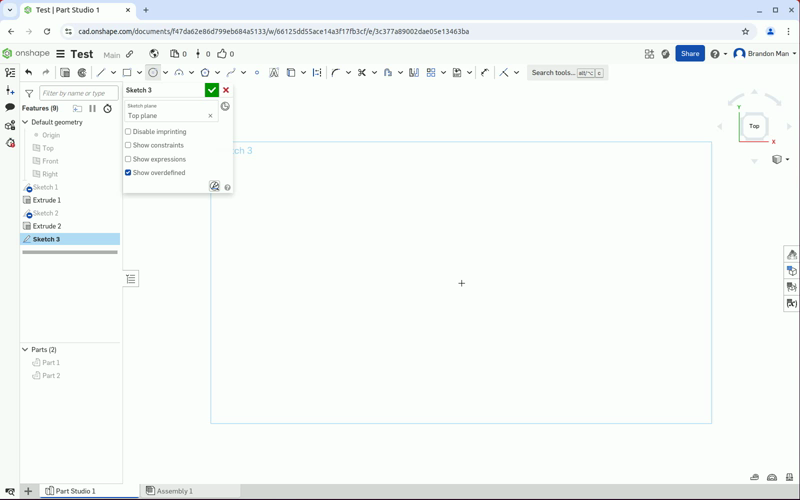
click(461, 282)
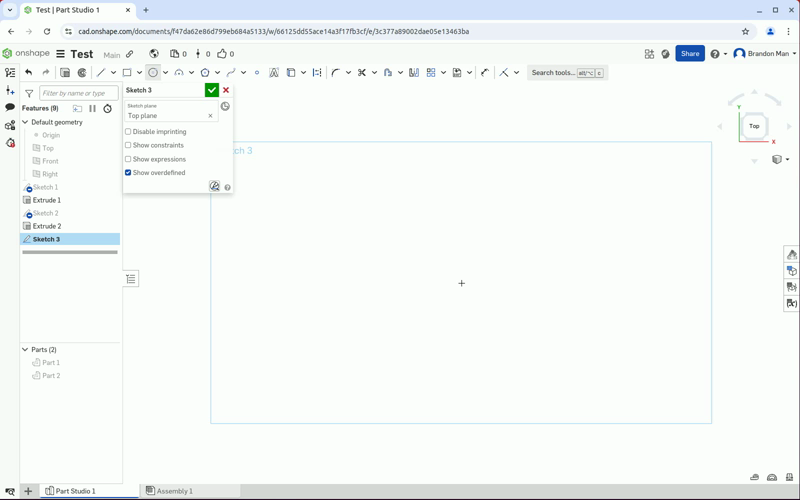
key_up(shift)
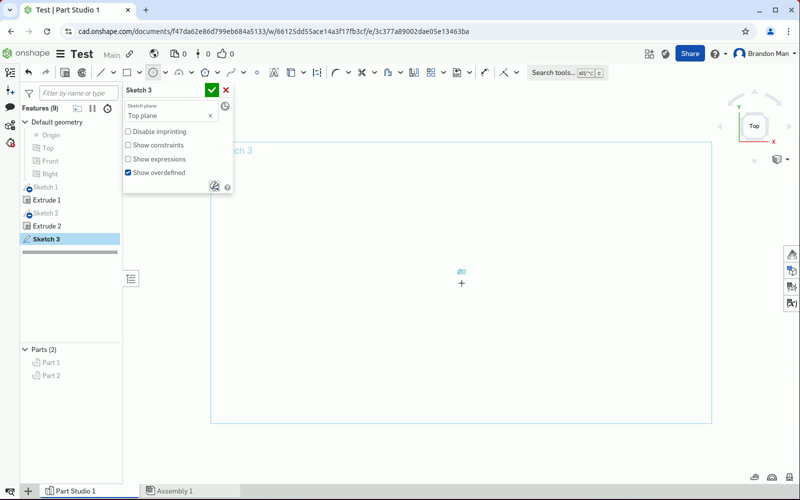
mouse_move(566, 282)
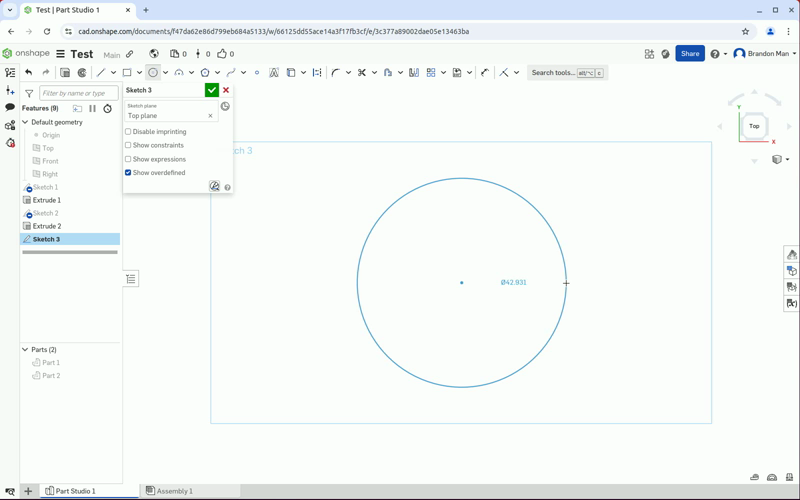
click(566, 282)
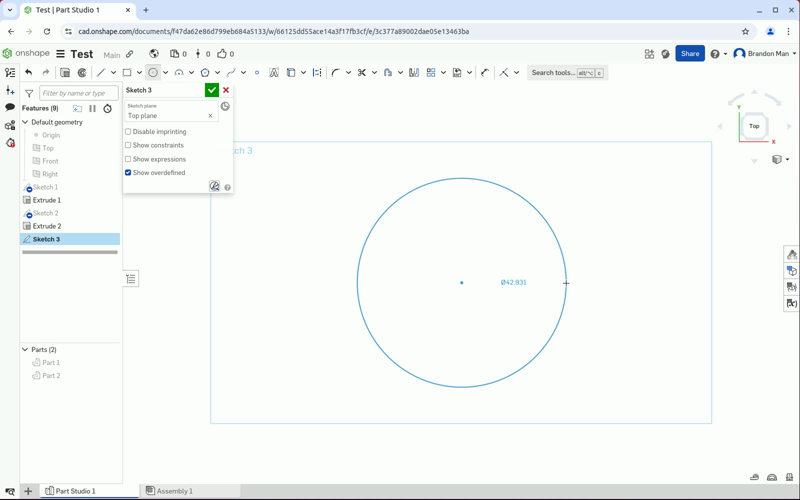
key(esc)
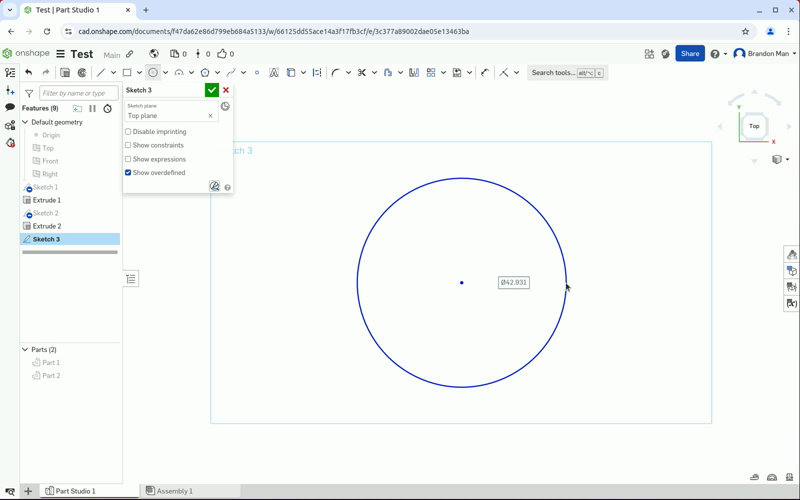
key(c)
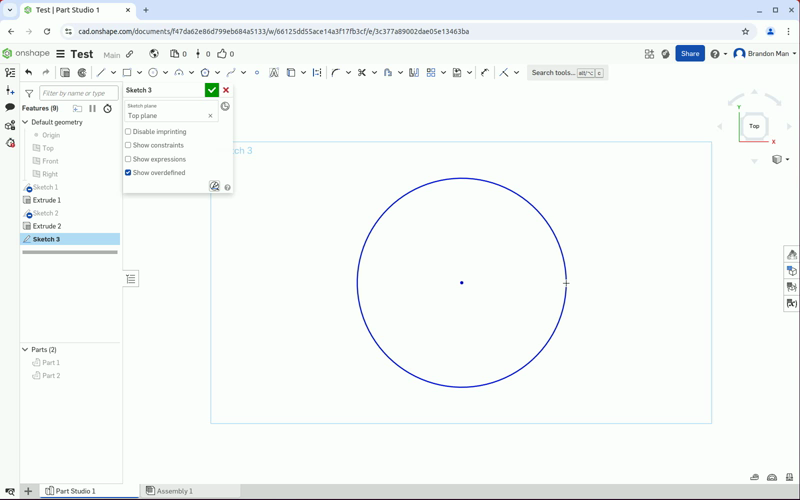
key_down(shift)
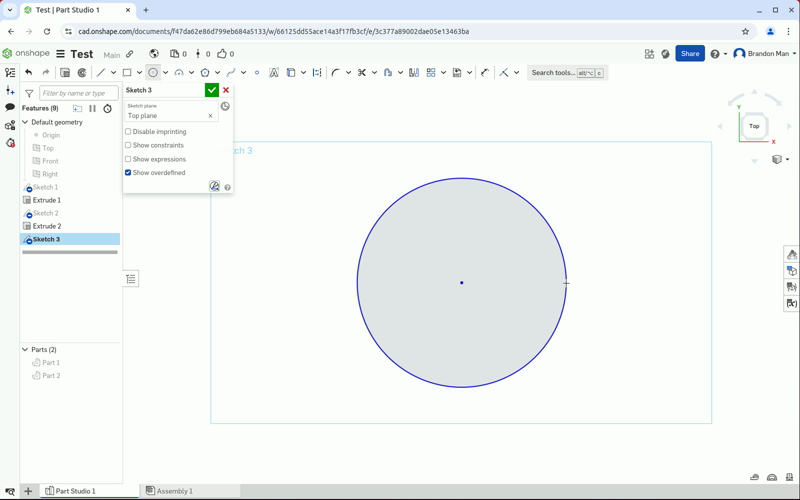
mouse_move(461, 282)
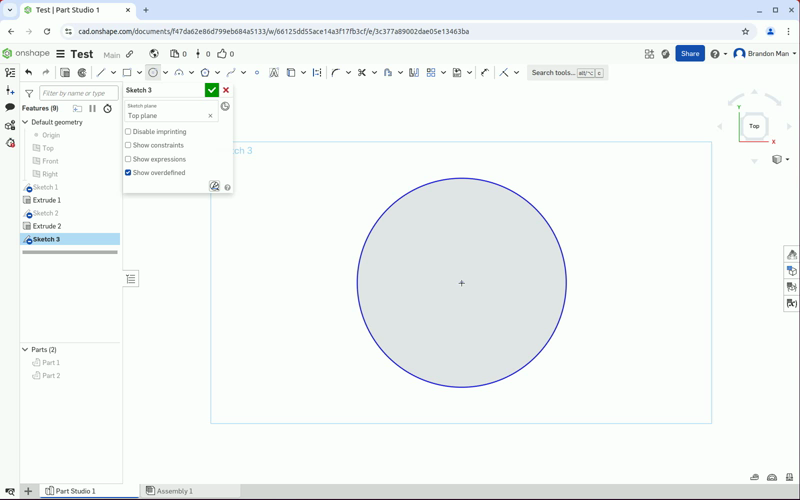
click(461, 282)
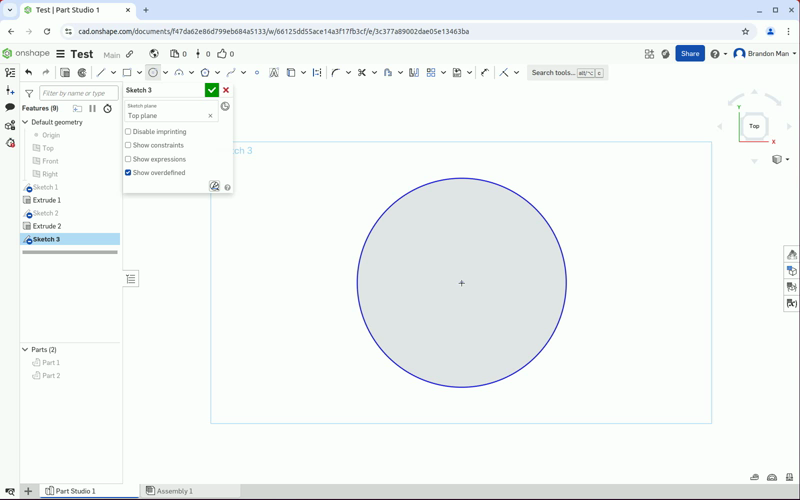
key_up(shift)
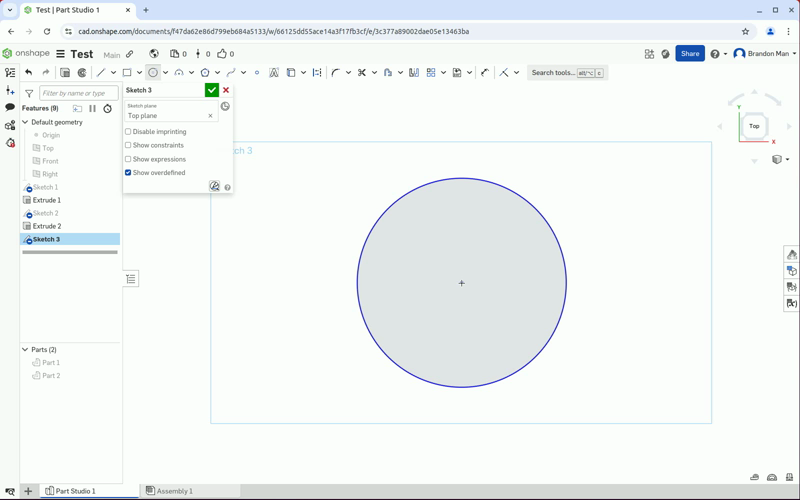
mouse_move(564, 282)
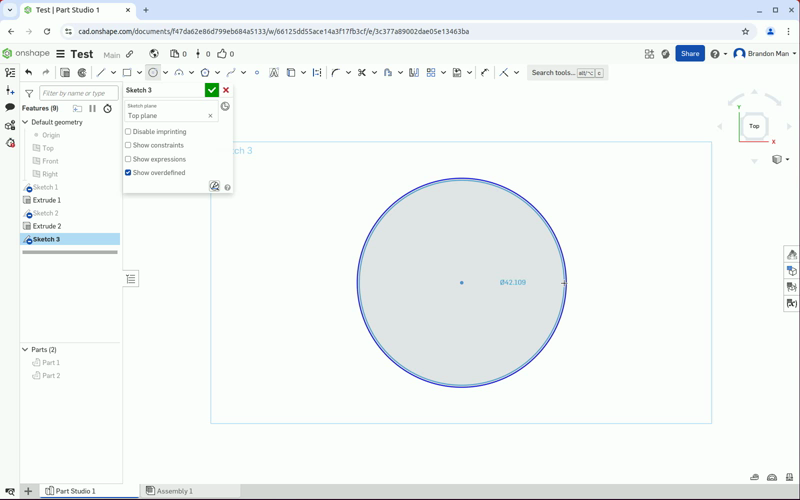
scroll(6)
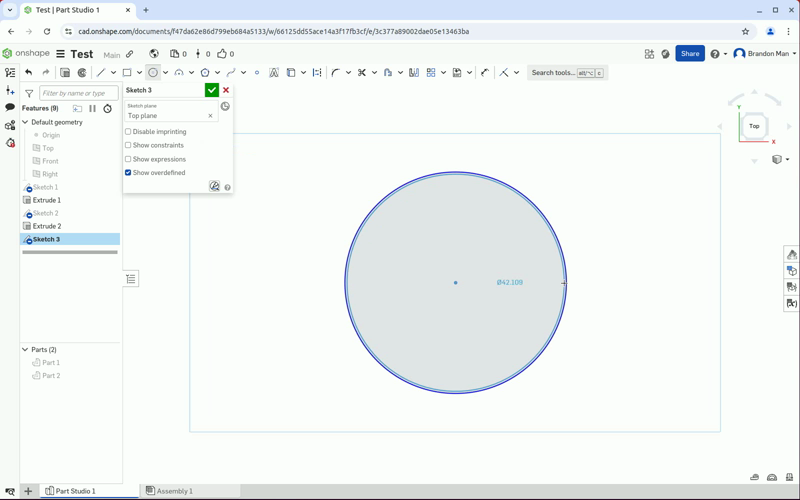
scroll(6)
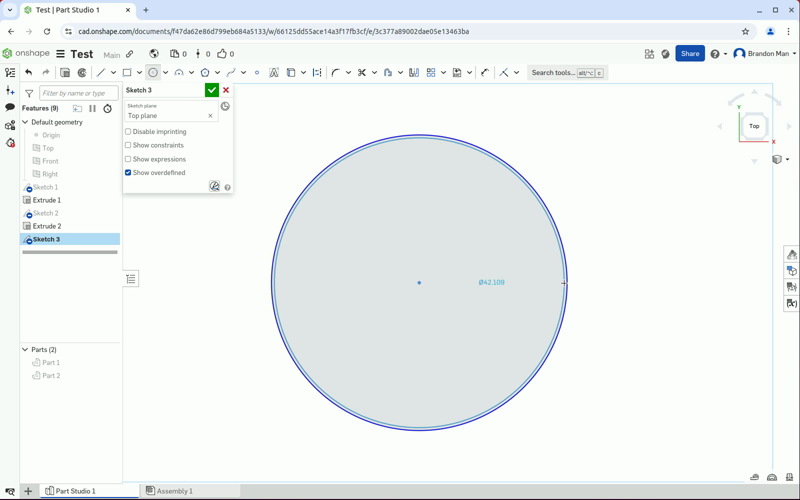
scroll(6)
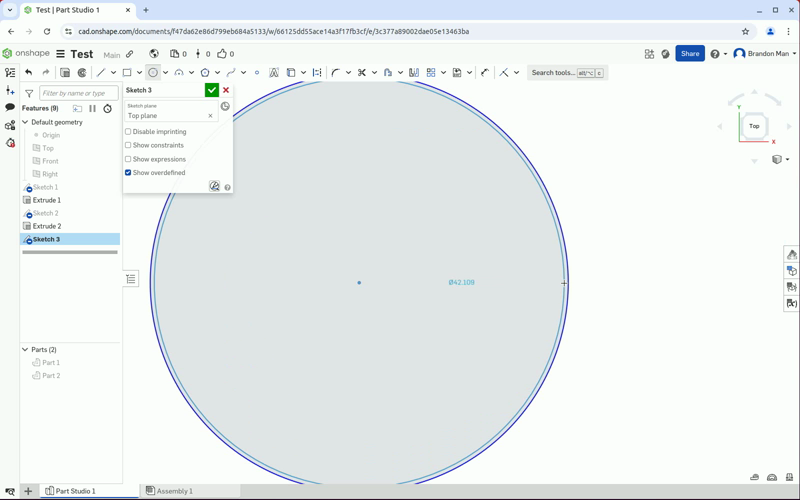
scroll(6)
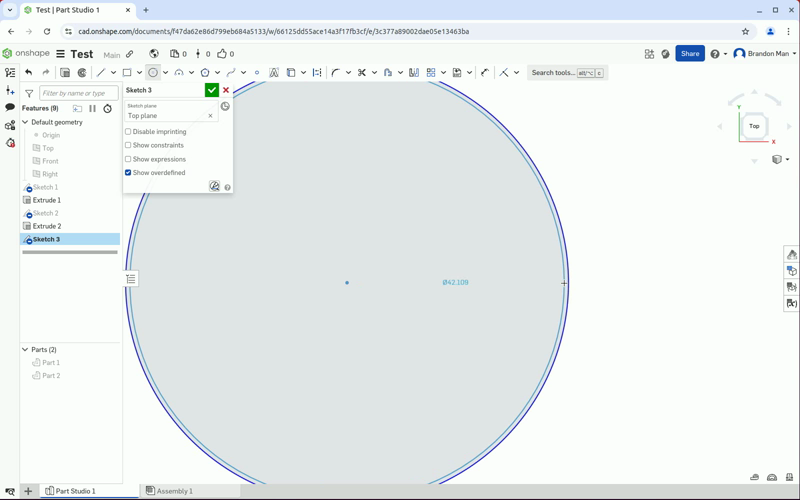
scroll(6)
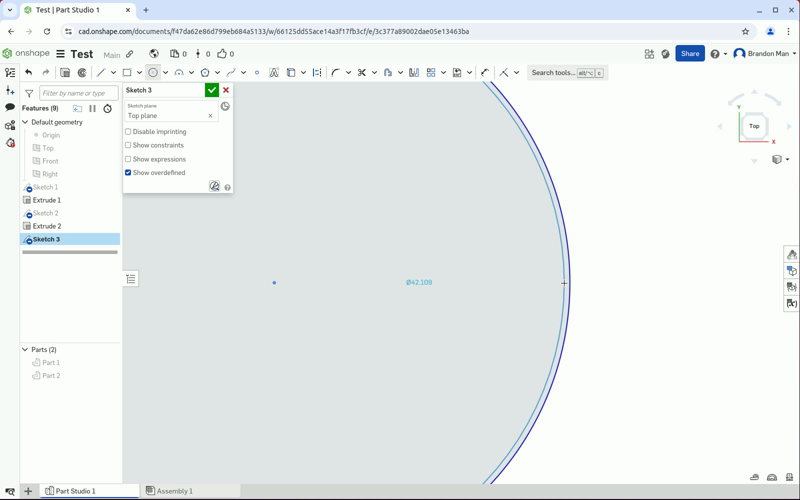
scroll(6)
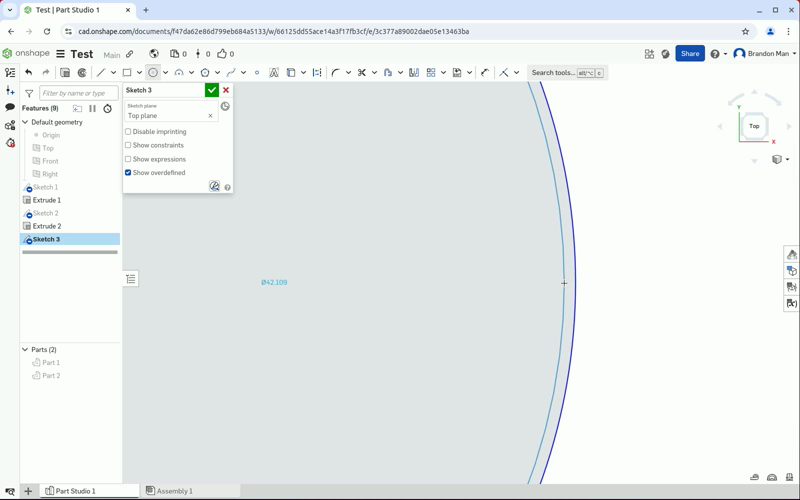
scroll(6)
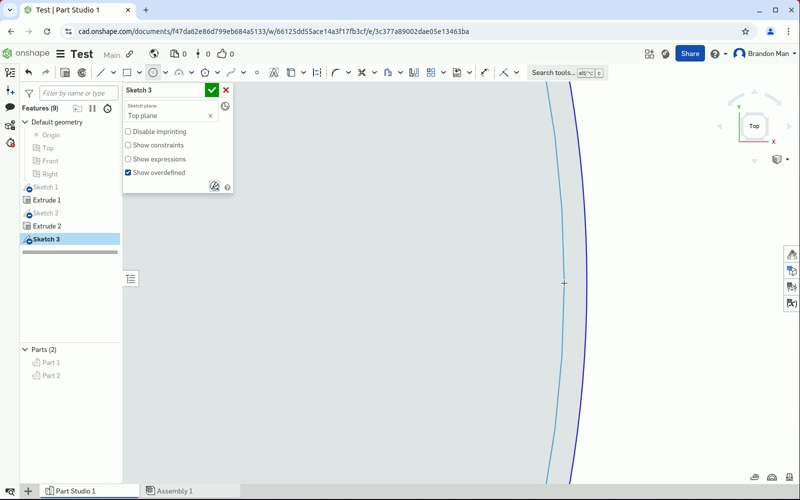
click(564, 282)
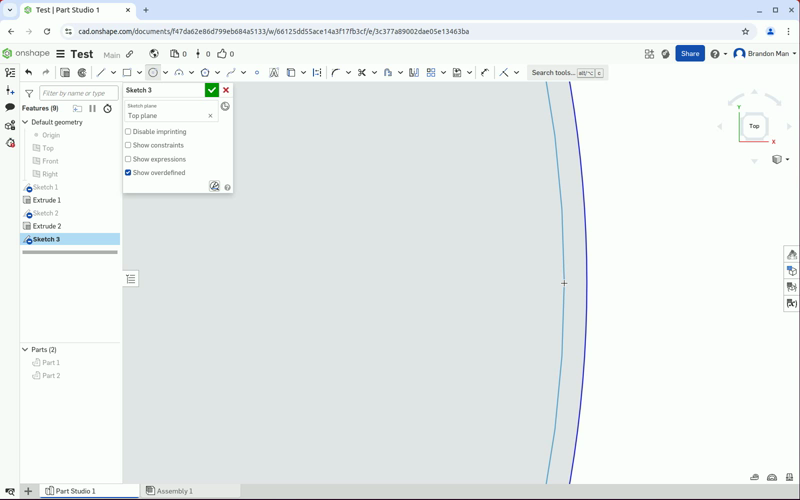
scroll(-6)
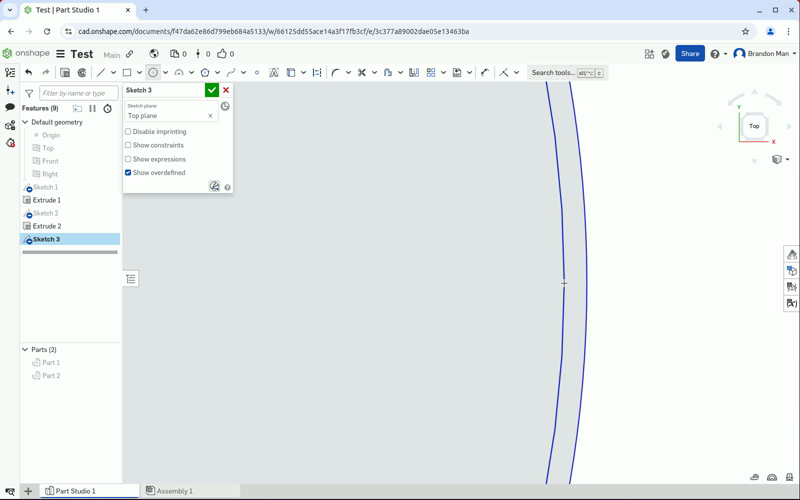
scroll(-6)
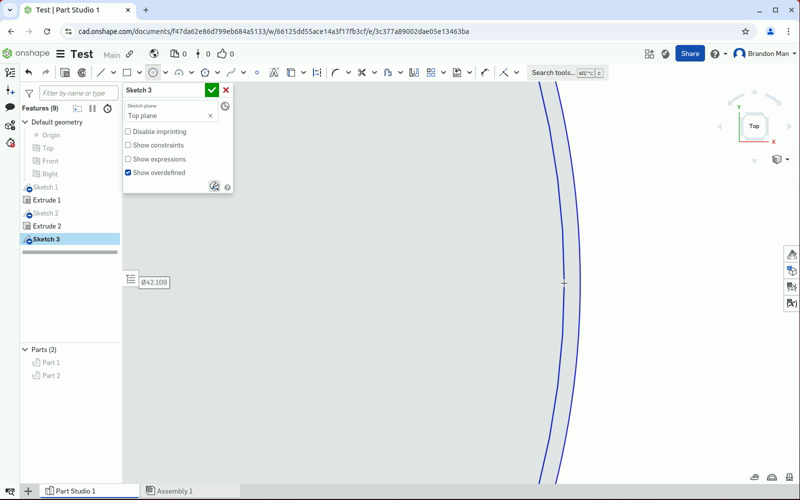
scroll(-6)
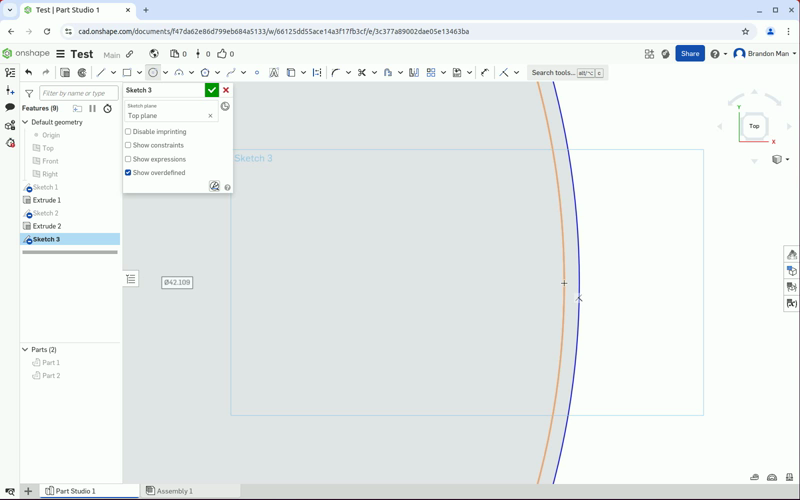
scroll(-6)
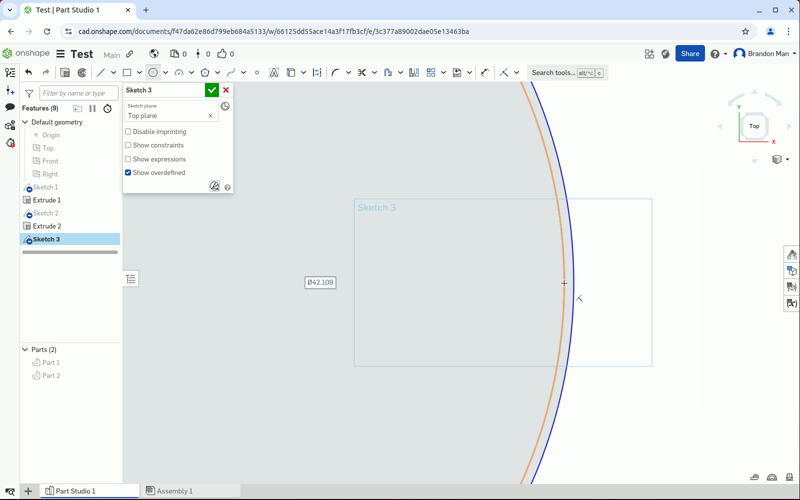
scroll(-6)
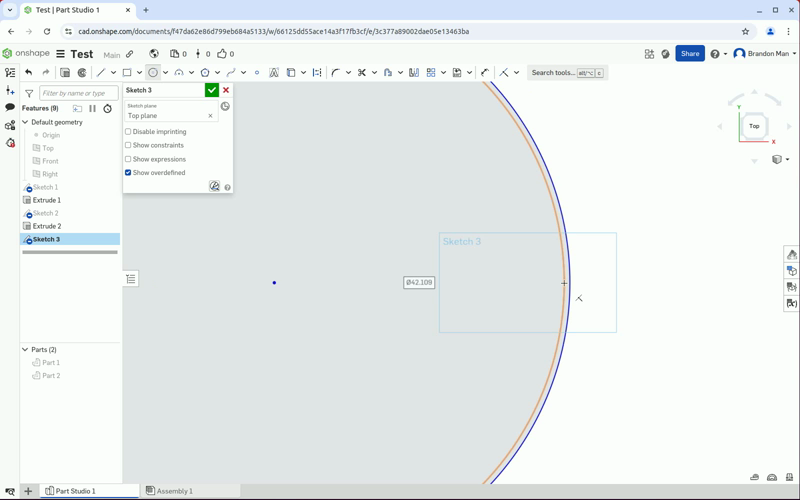
scroll(-6)
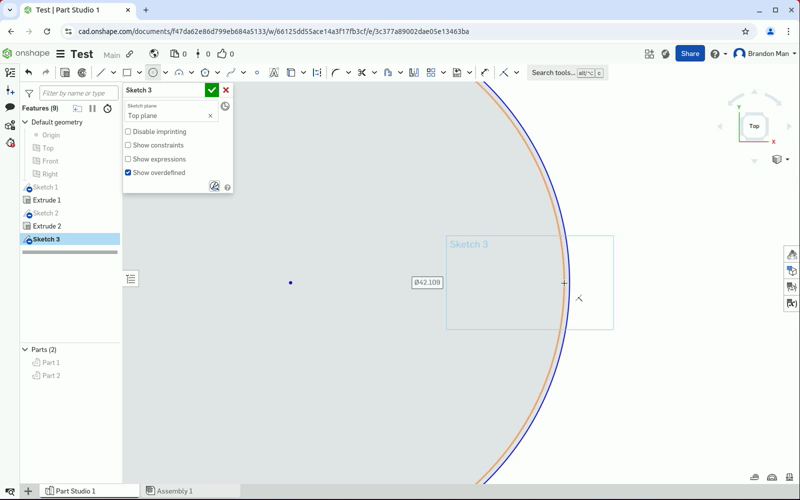
scroll(-6)
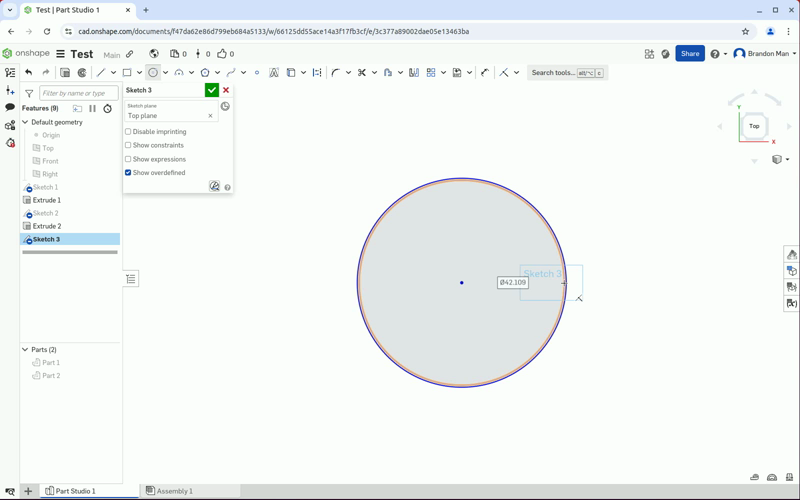
key(esc)
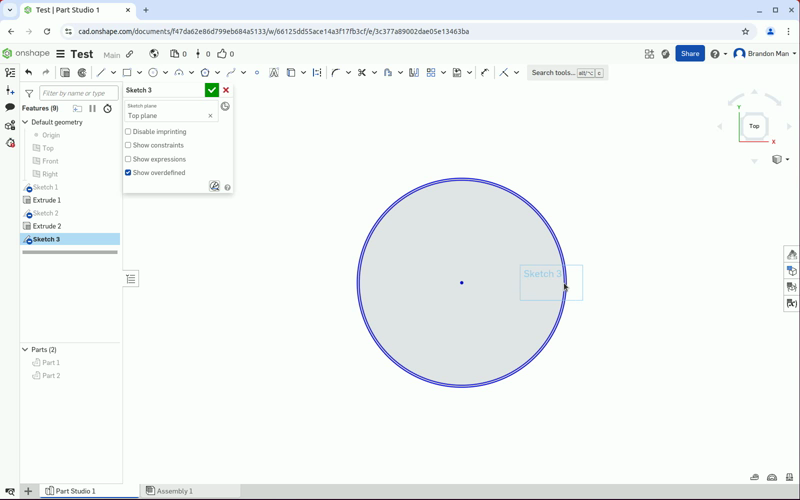
mouse_move(374, 228)
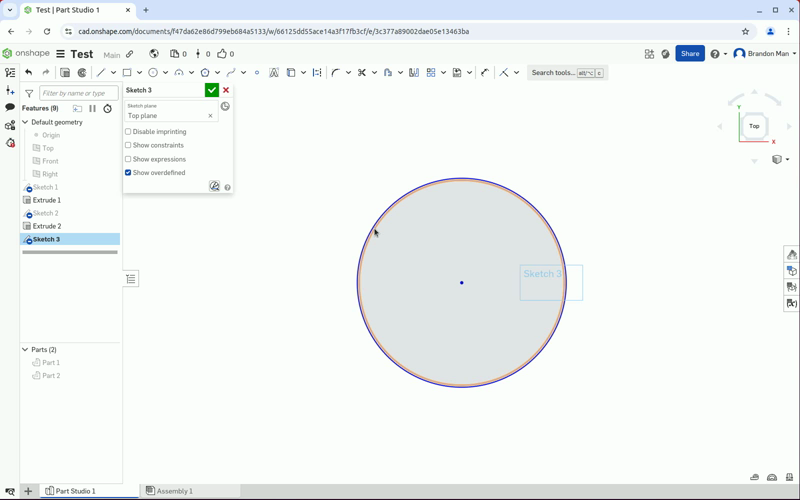
scroll(6)
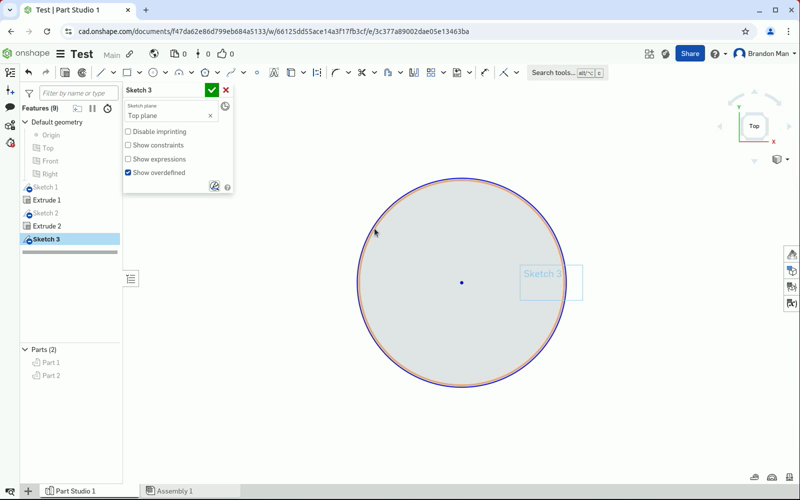
scroll(6)
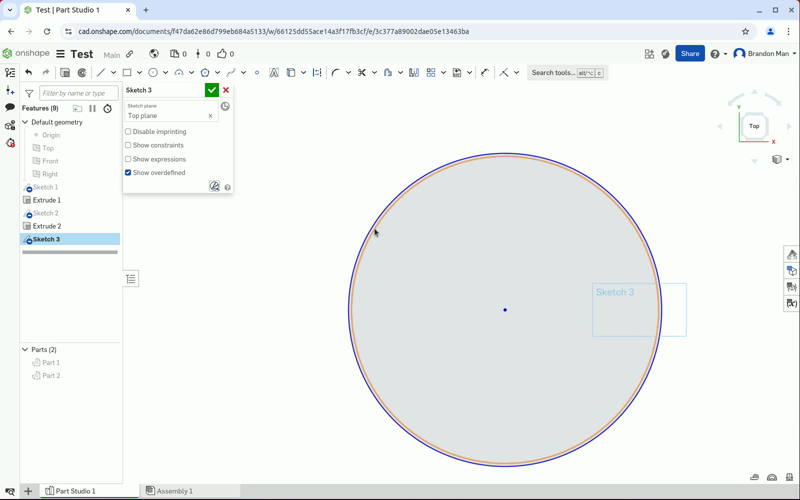
scroll(6)
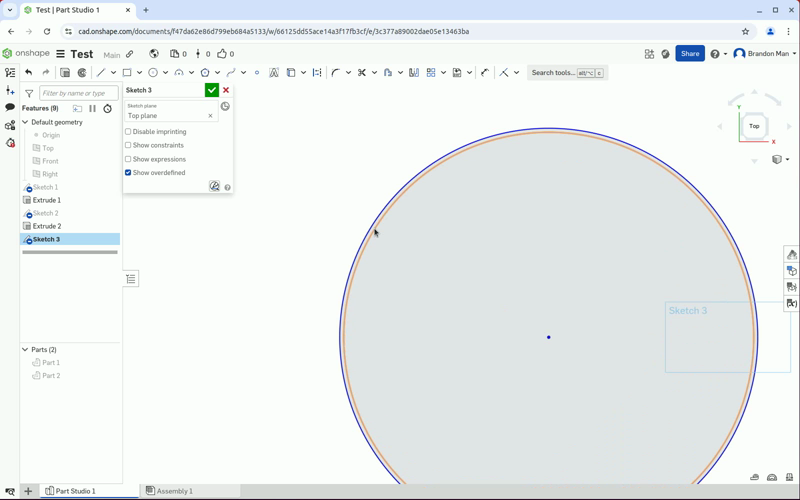
scroll(6)
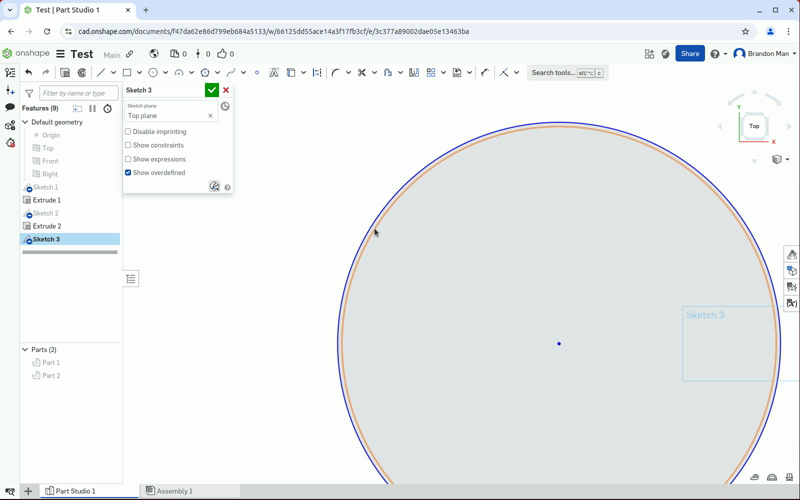
scroll(6)
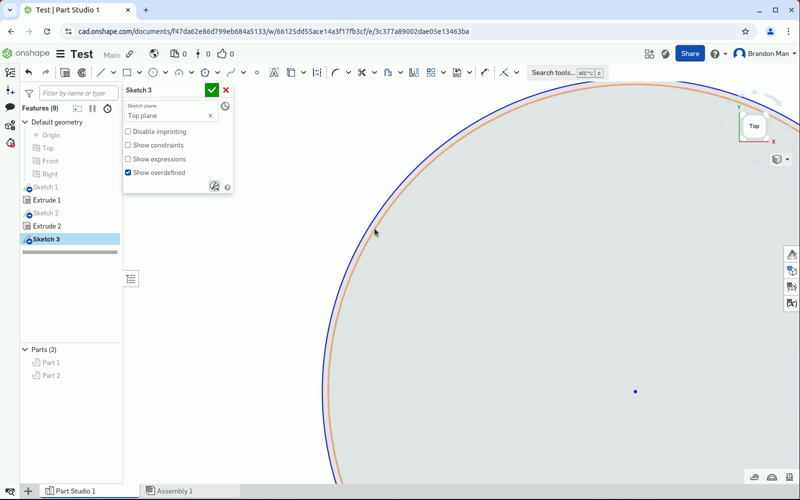
scroll(6)
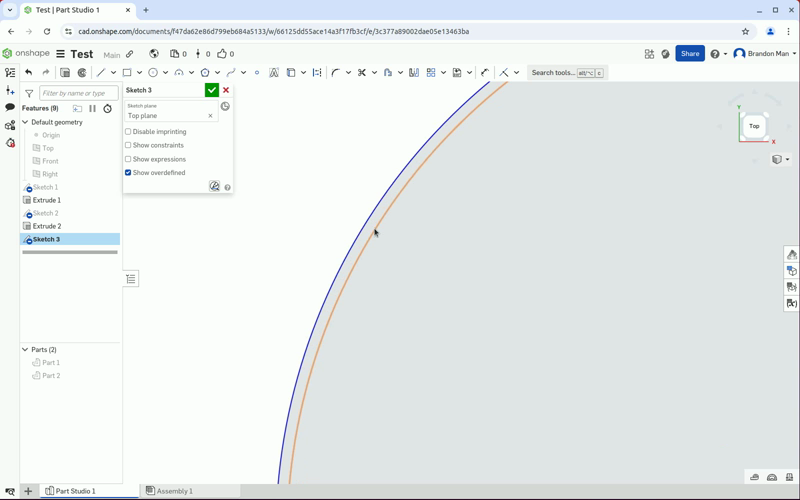
scroll(6)
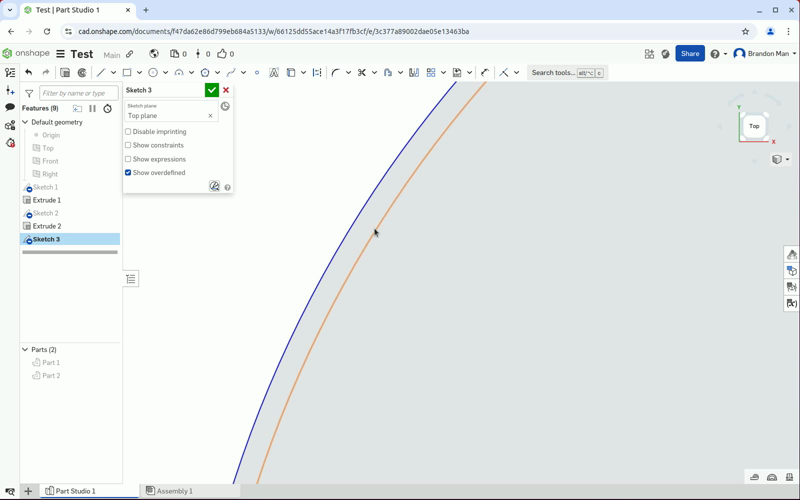
click(374, 228)
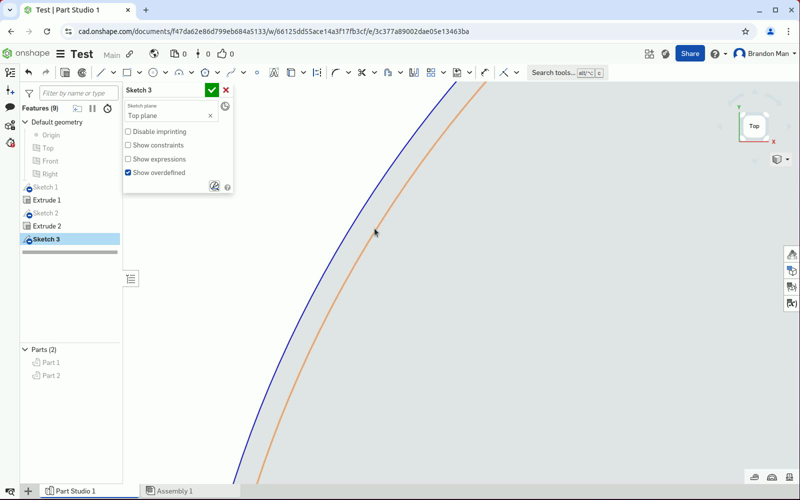
scroll(-6)
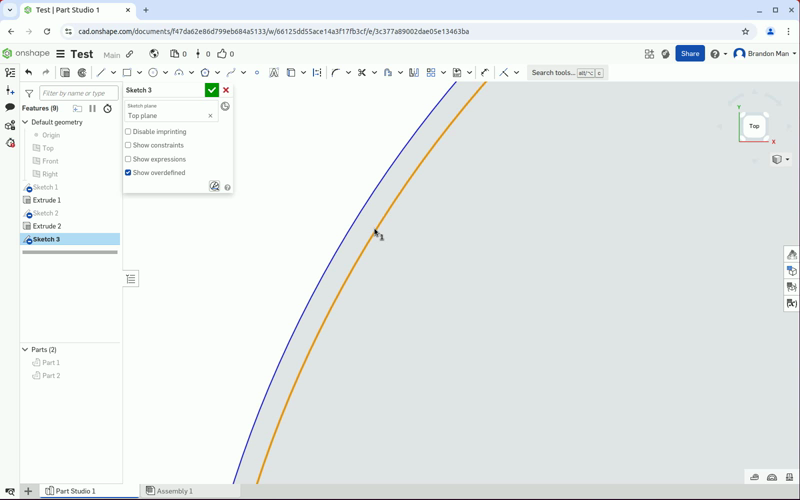
scroll(-6)
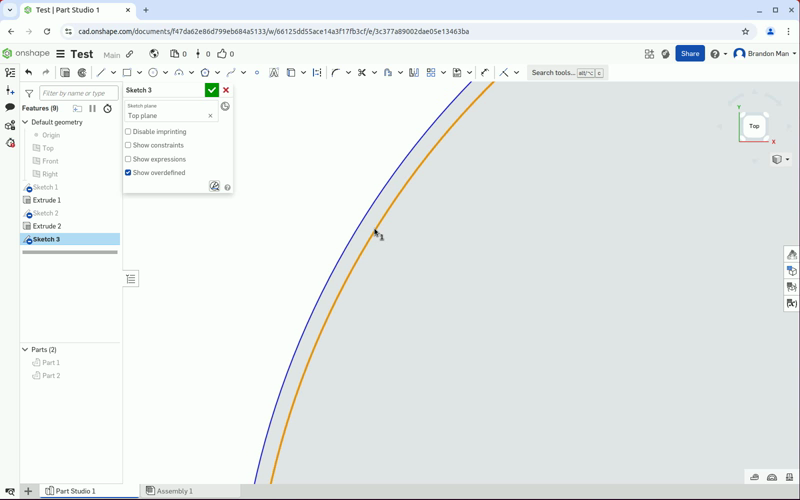
scroll(-6)
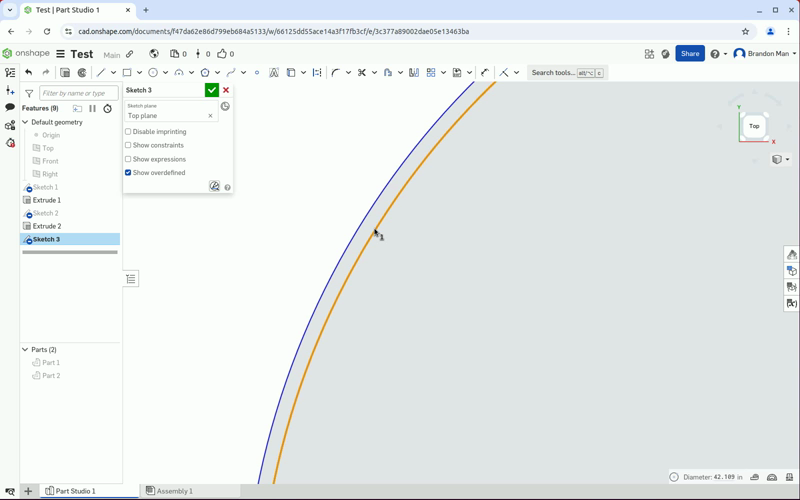
scroll(-6)
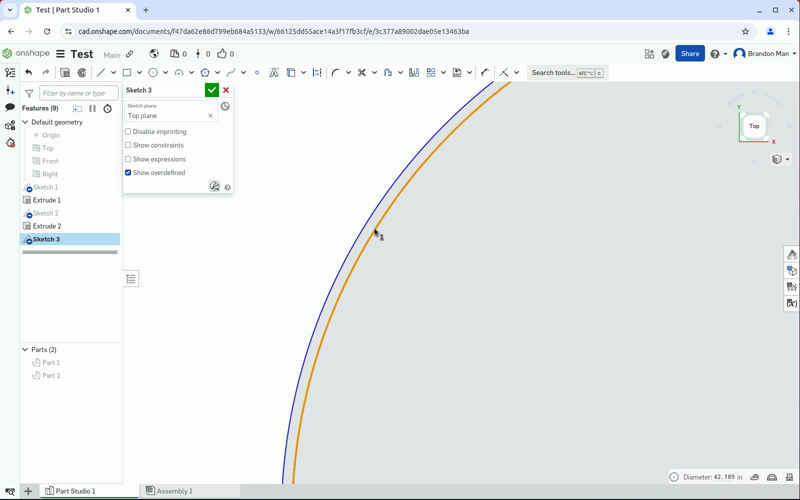
scroll(-6)
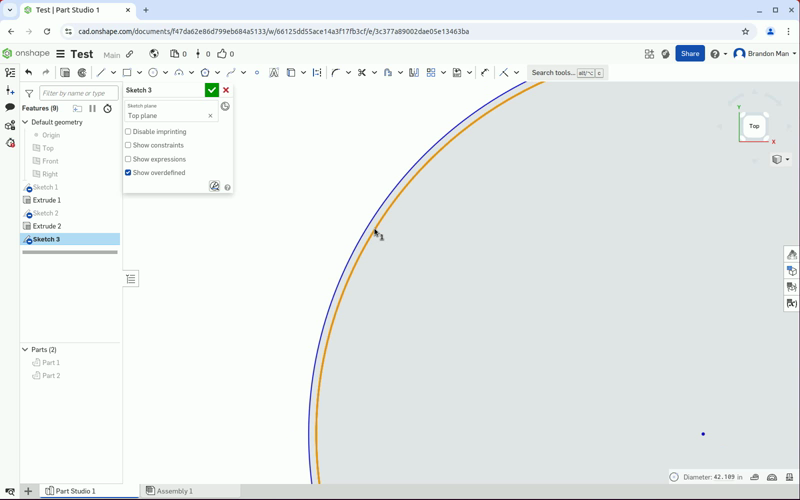
scroll(-6)
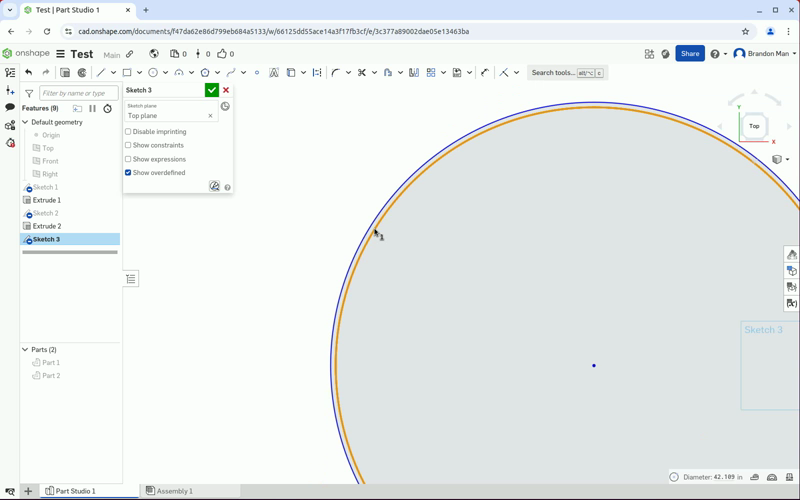
scroll(-6)
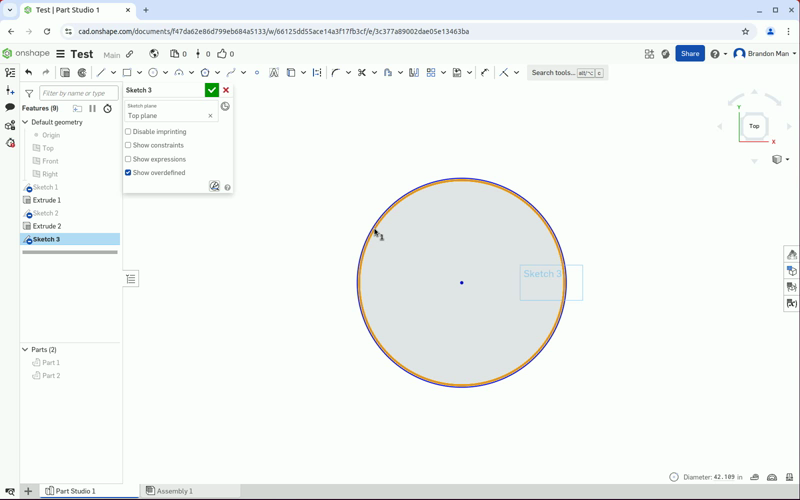
mouse_move(73, 352)
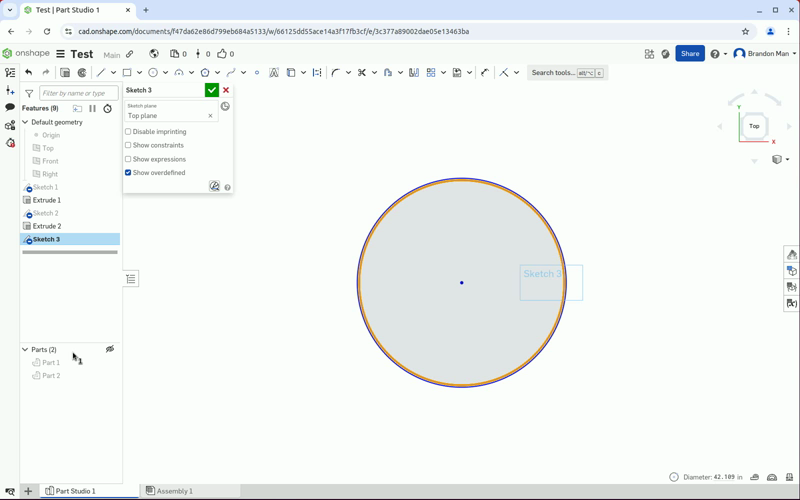
key(shift+y)
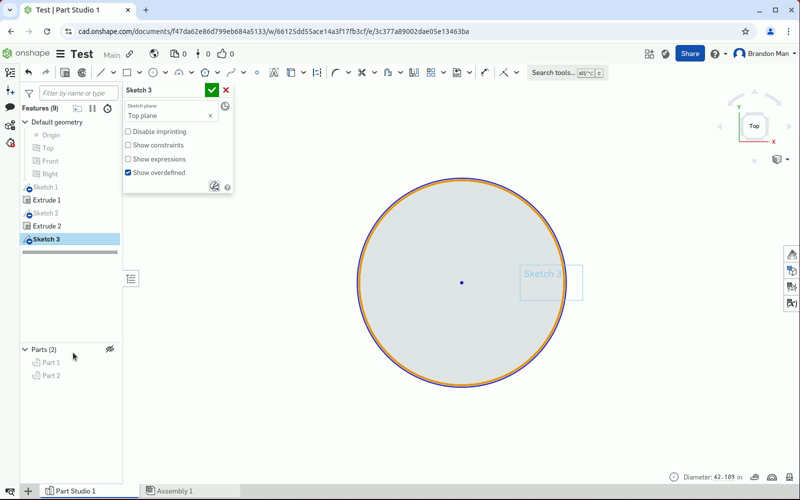
key(shift+e)
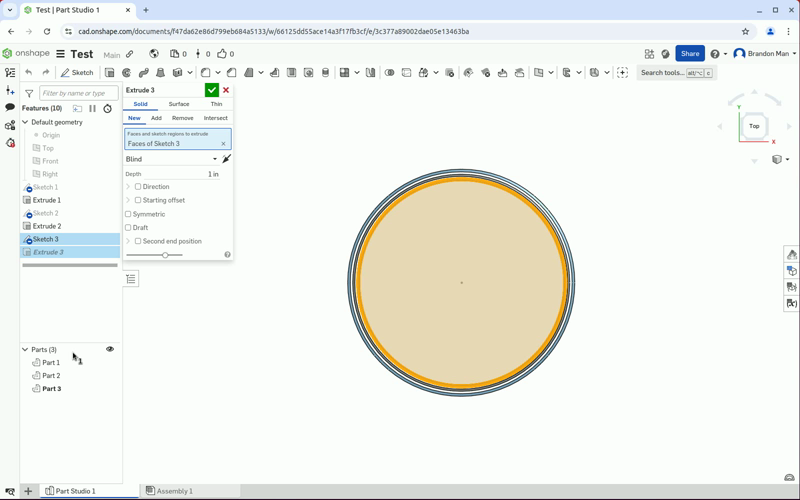
mouse_move(143, 106)
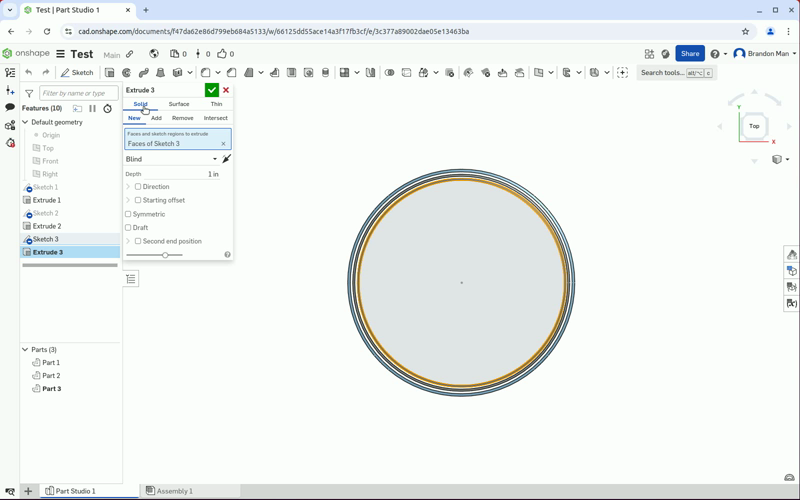
click(143, 106)
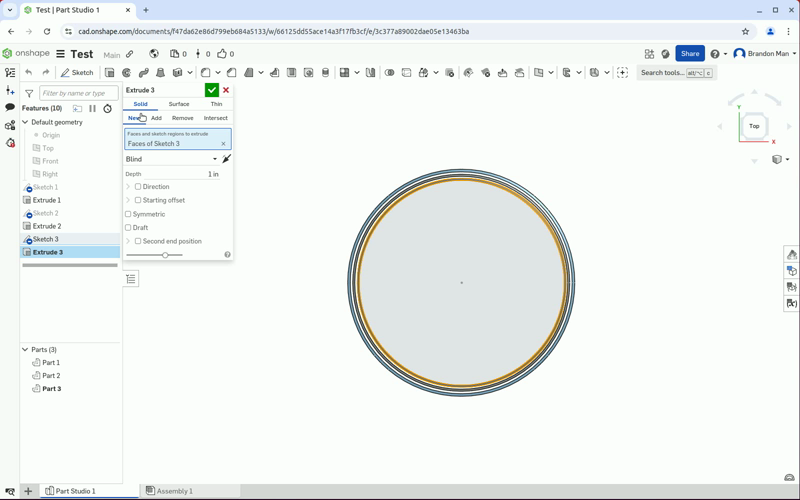
mouse_move(137, 120)
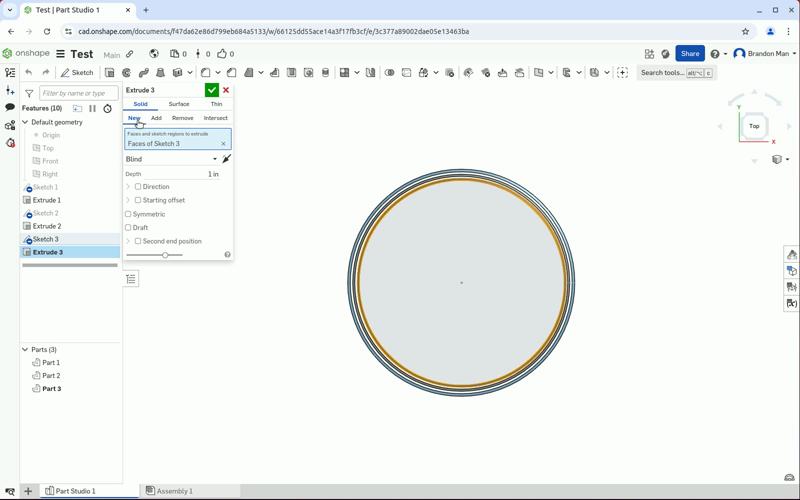
click(137, 120)
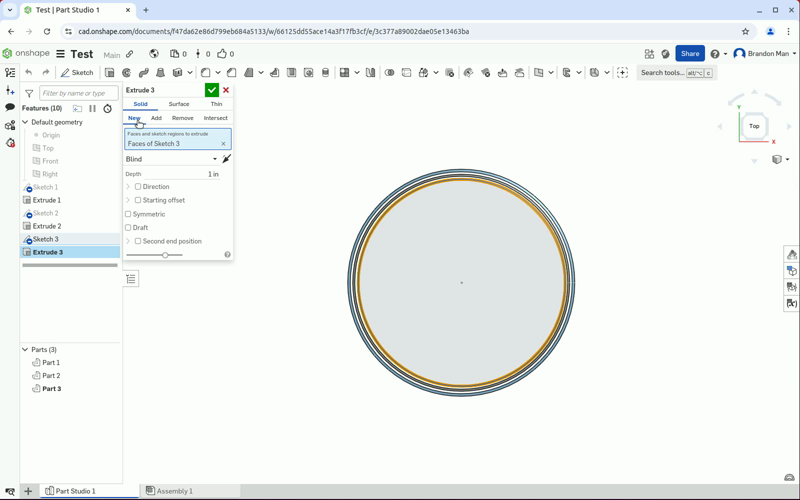
key(tab, 4)
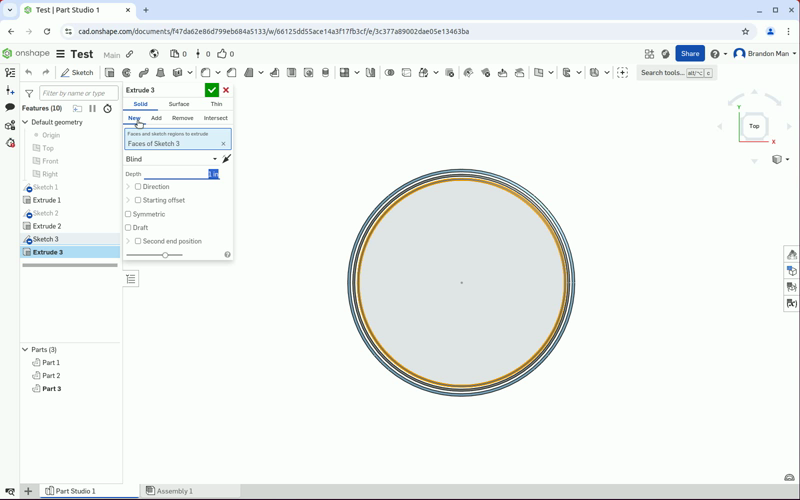
text(6.258)
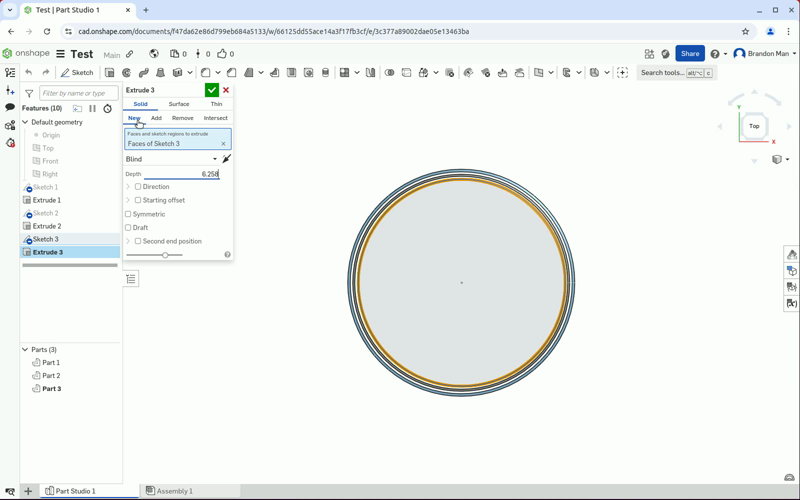
key(enter)
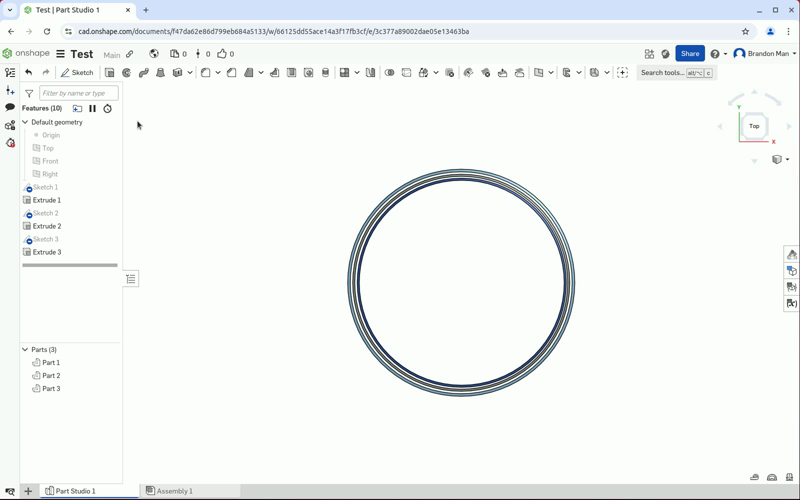
key(shift+h)
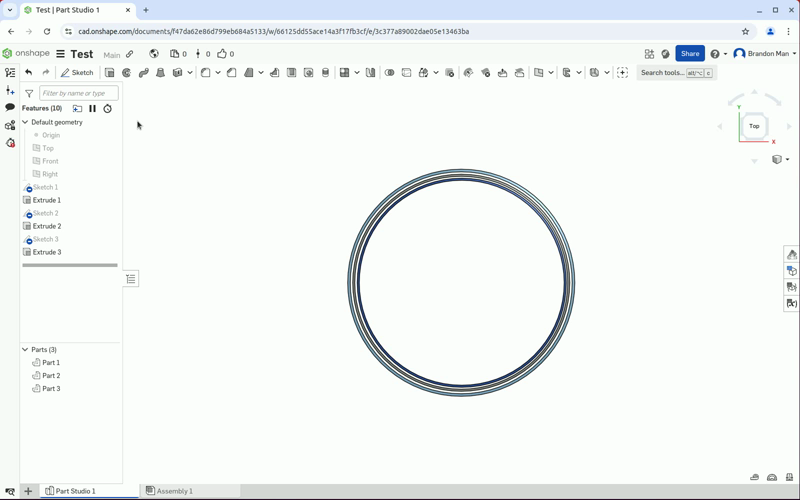
key(shift+h)
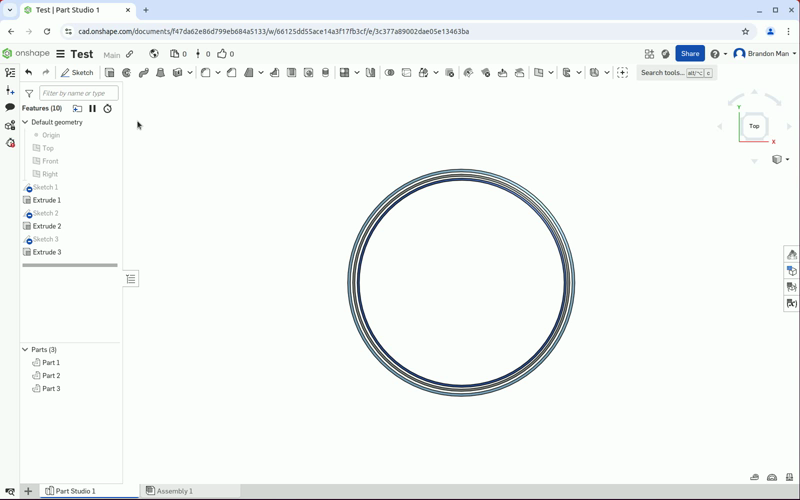
mouse_move(73, 189)
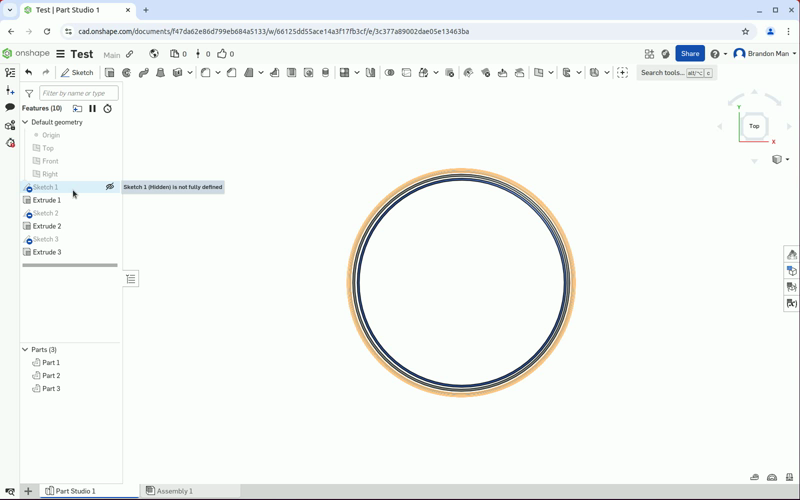
click(73, 189)
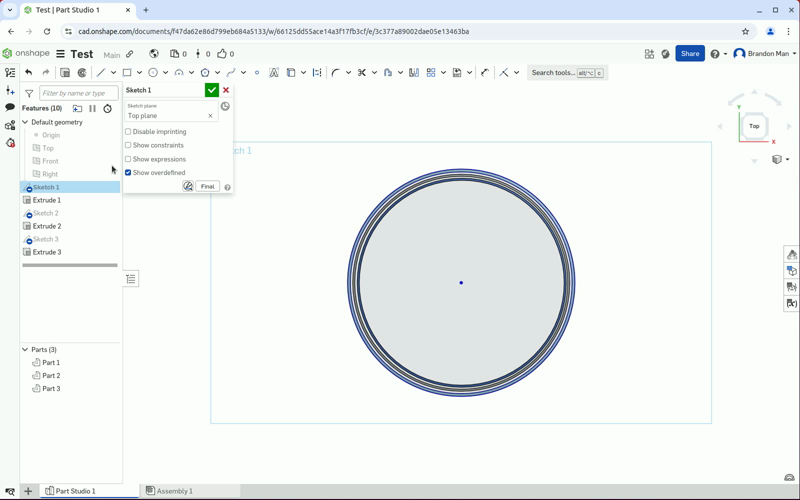
mouse_move(229, 92)
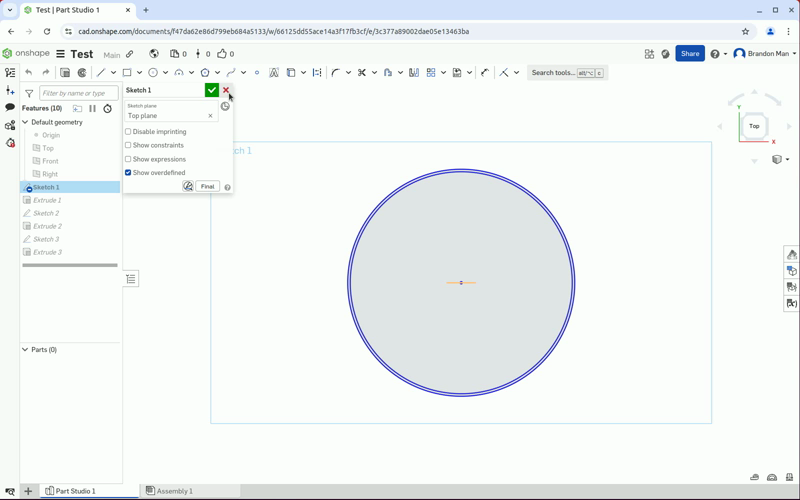
click(229, 92)
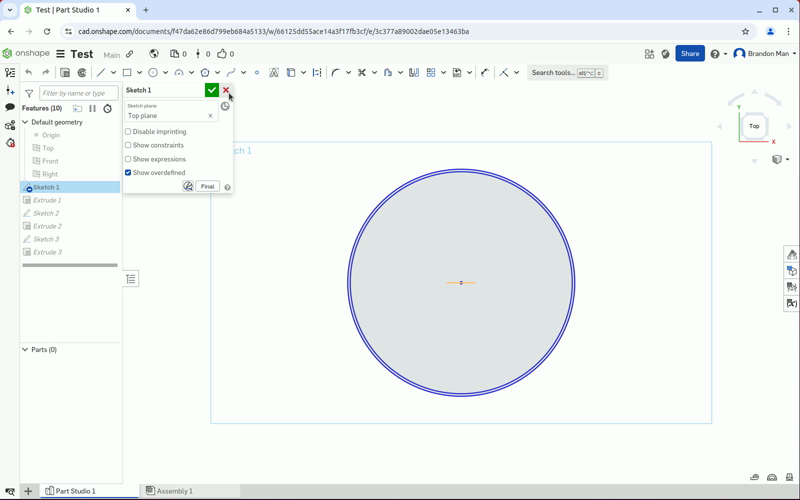
key(shift+s)
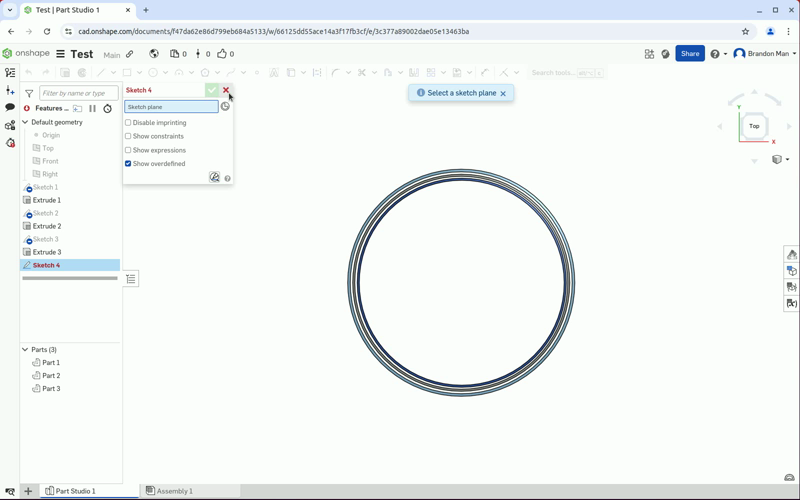
mouse_move(73, 150)
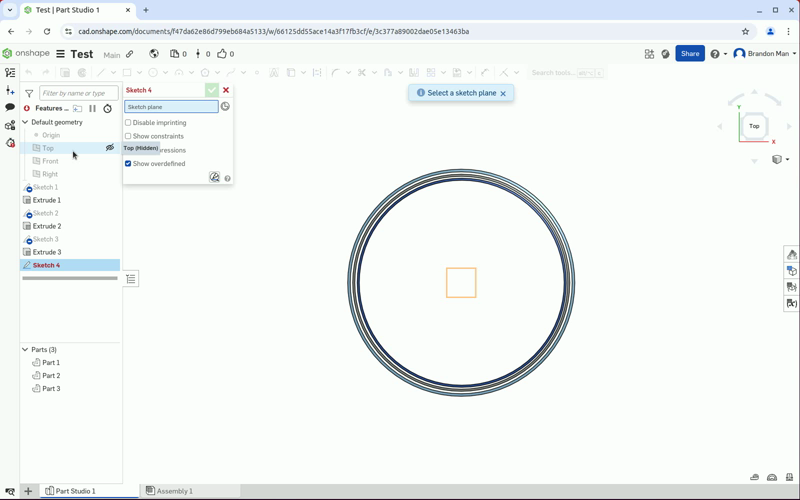
click(73, 150)
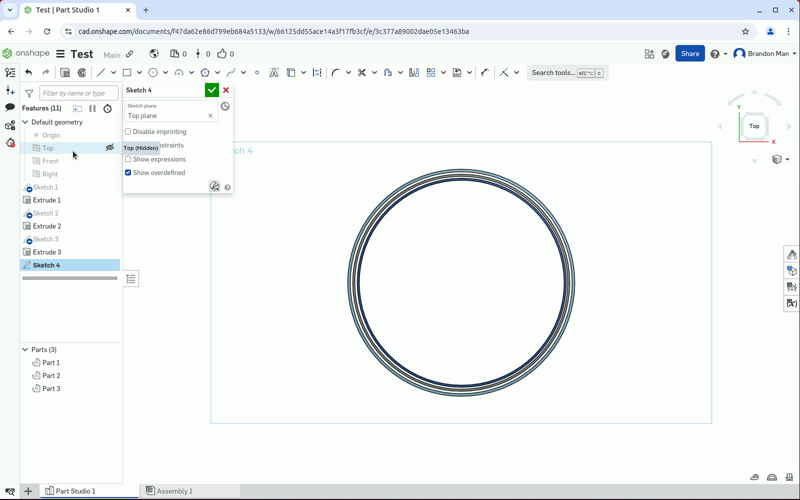
mouse_move(73, 352)
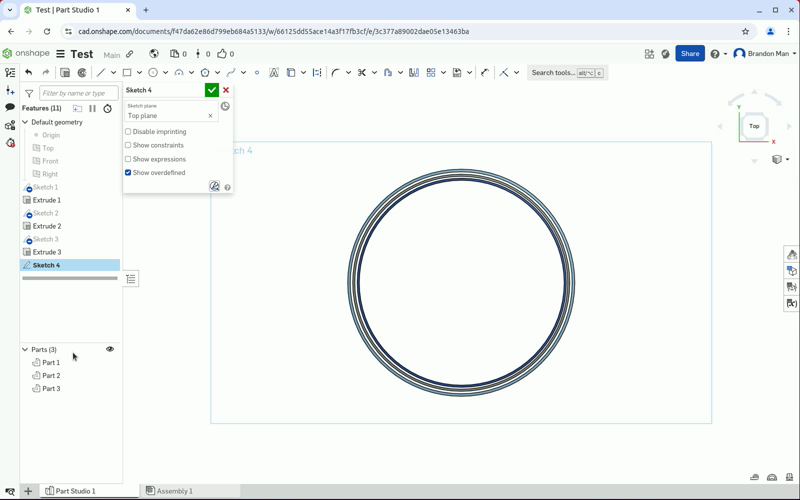
key(y)
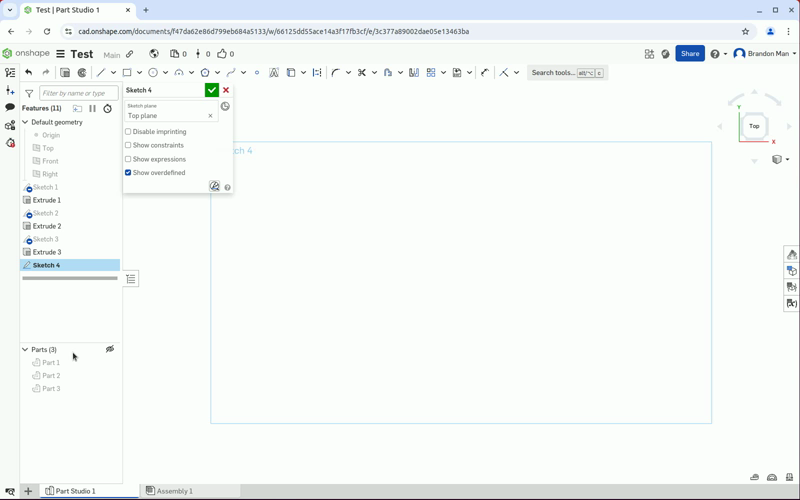
key(c)
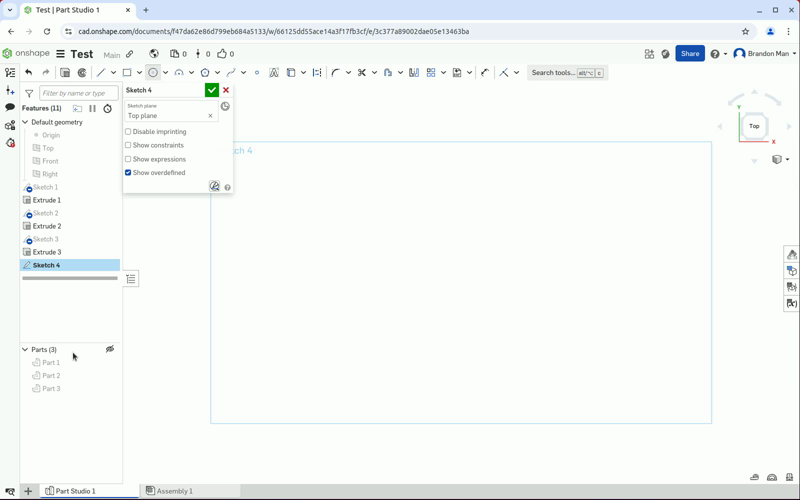
key_down(shift)
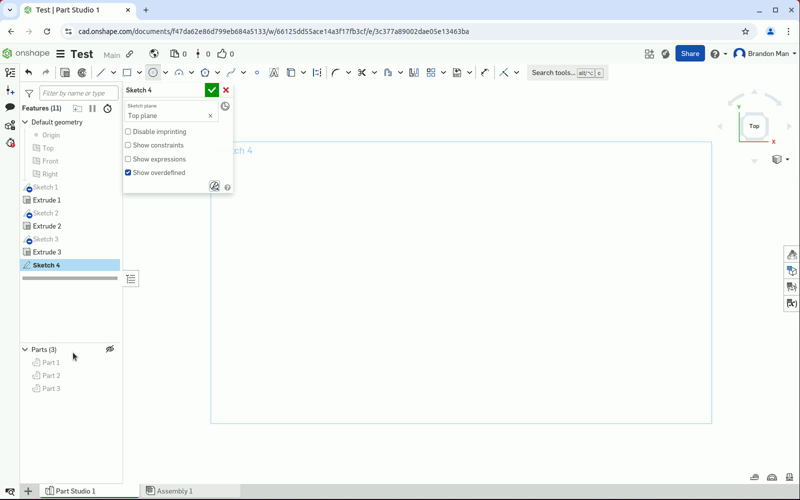
mouse_move(461, 282)
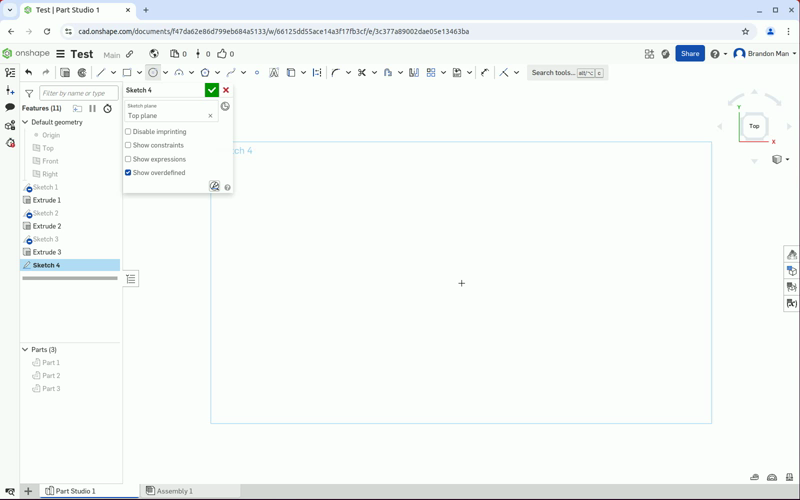
click(461, 282)
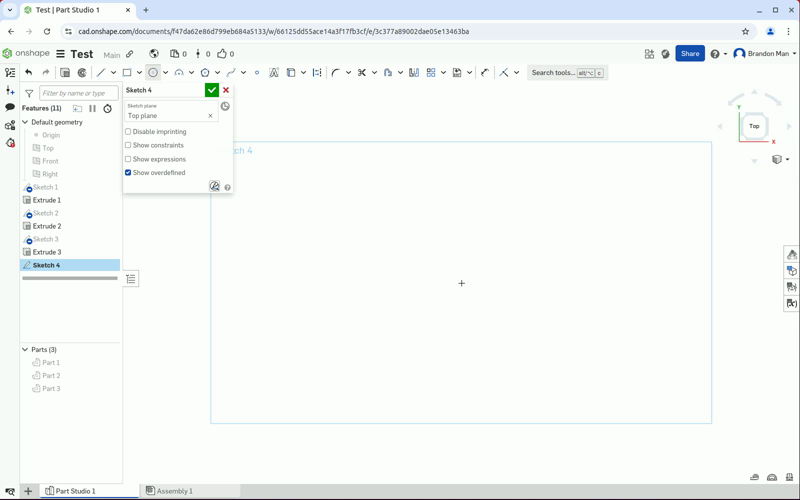
key_up(shift)
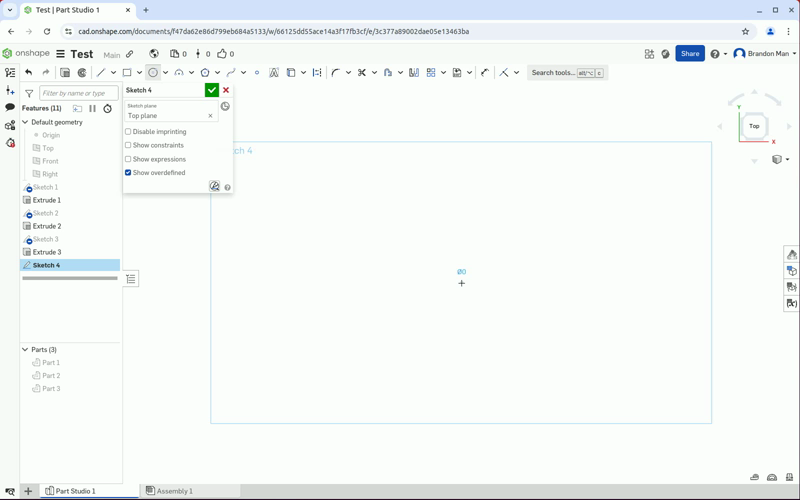
mouse_move(561, 282)
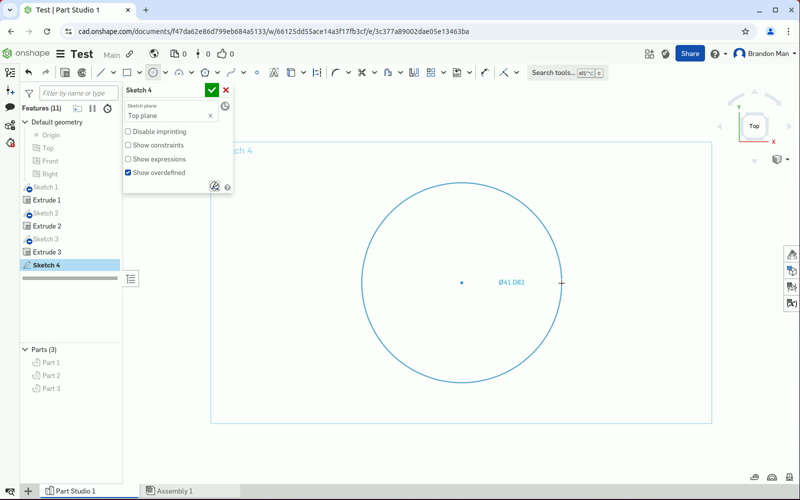
click(561, 282)
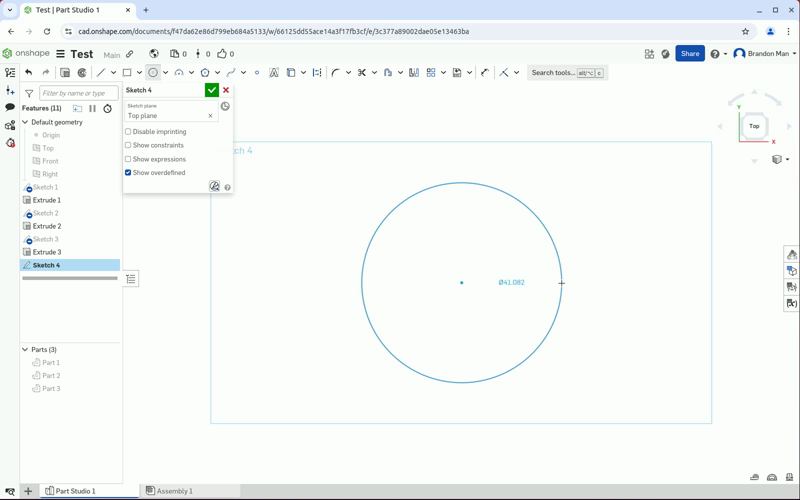
key(esc)
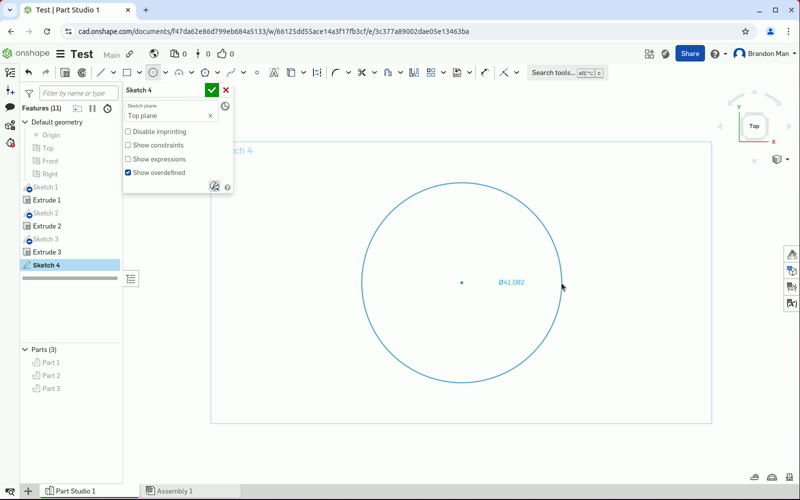
key(c)
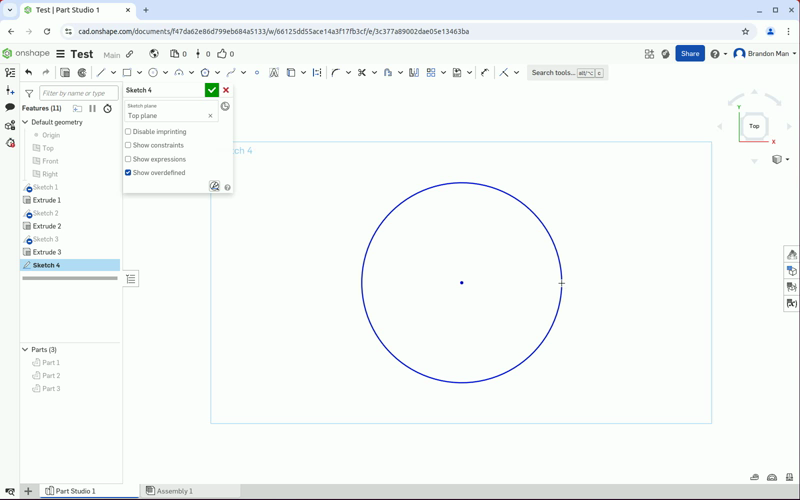
key_down(shift)
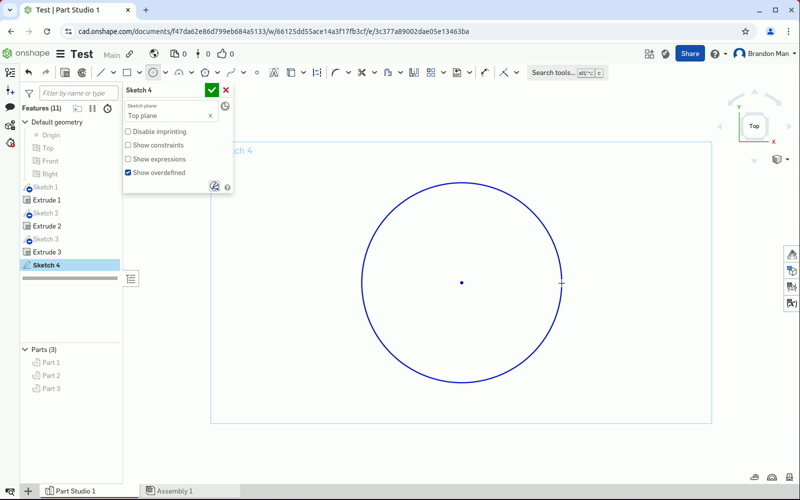
mouse_move(461, 282)
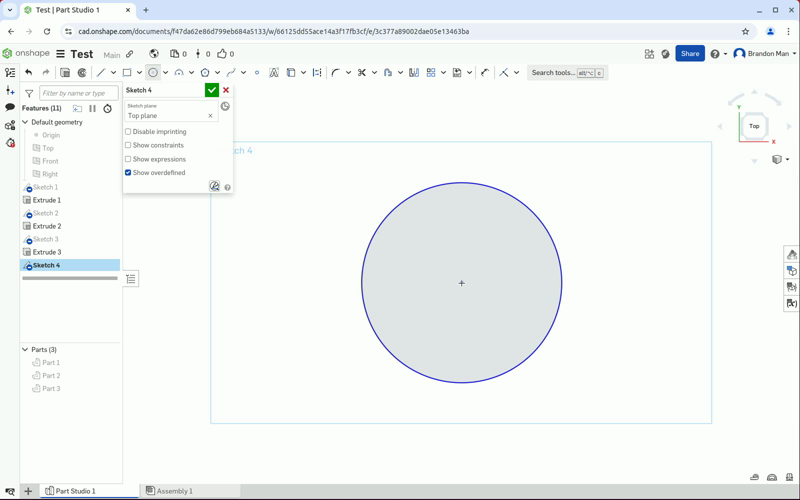
click(461, 282)
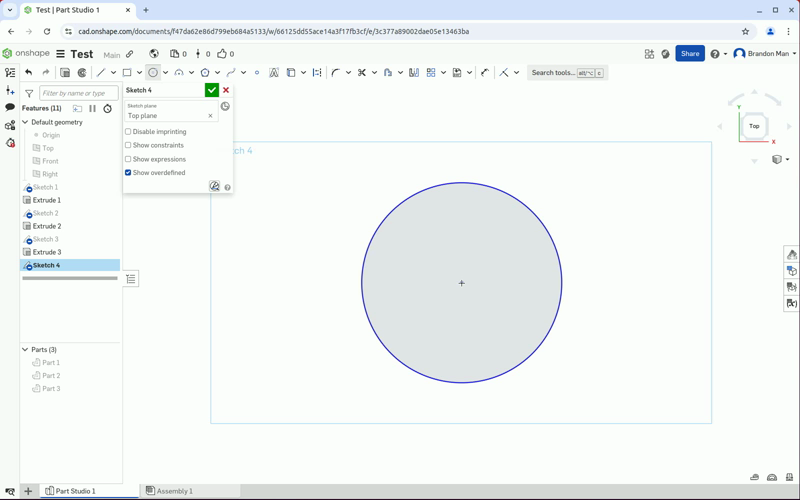
key_up(shift)
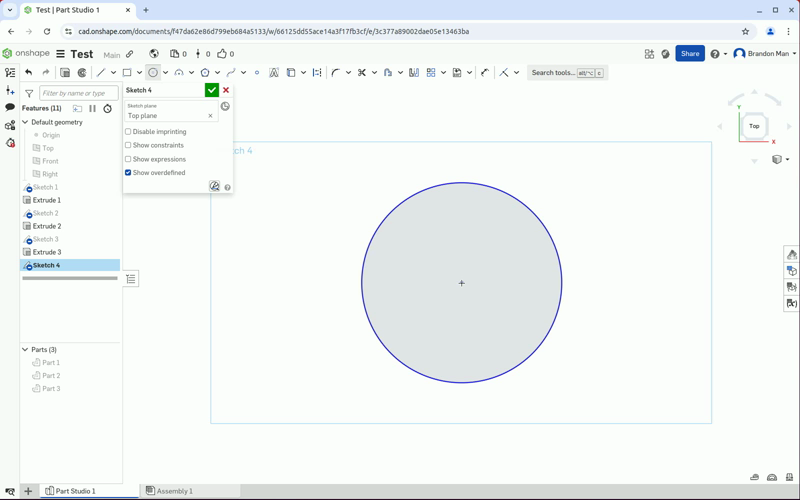
mouse_move(559, 282)
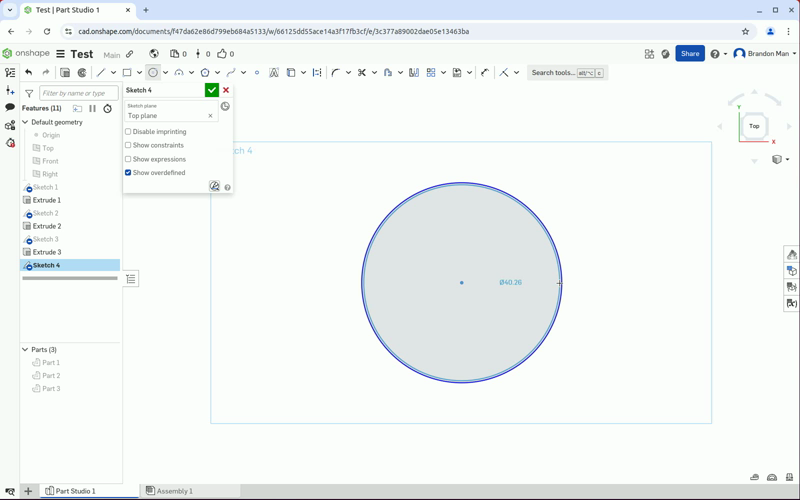
scroll(6)
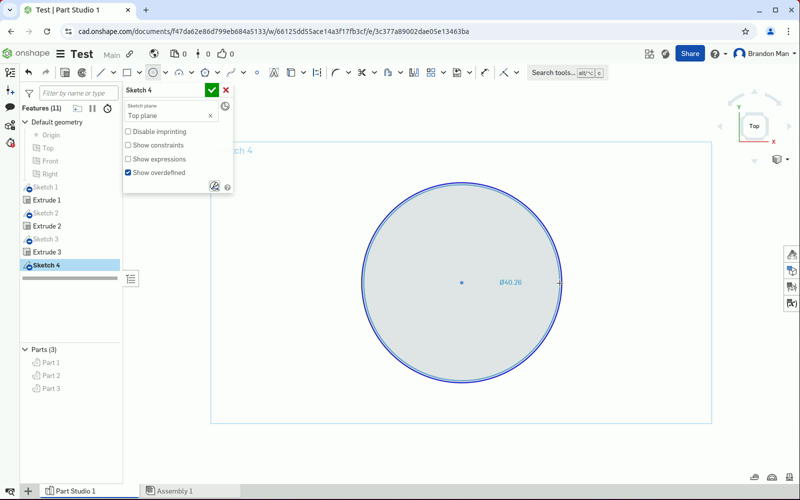
scroll(6)
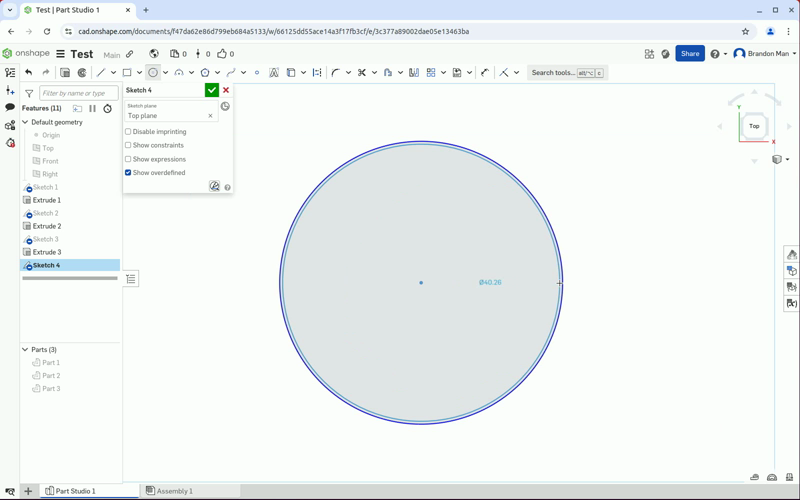
scroll(6)
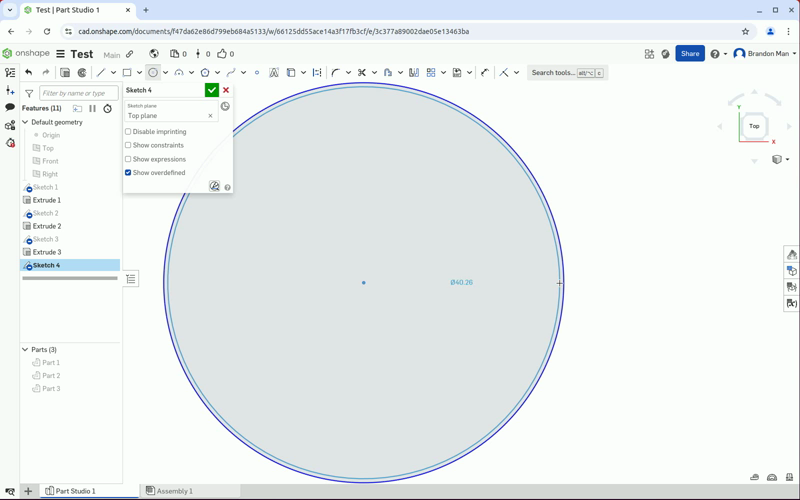
scroll(6)
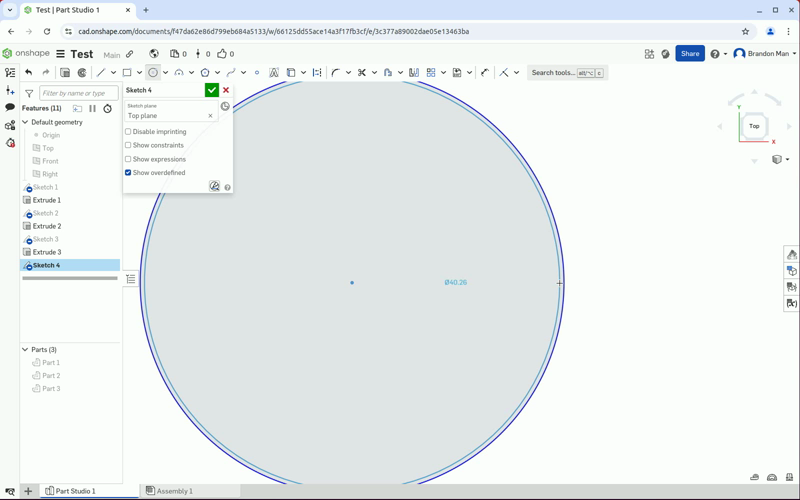
scroll(6)
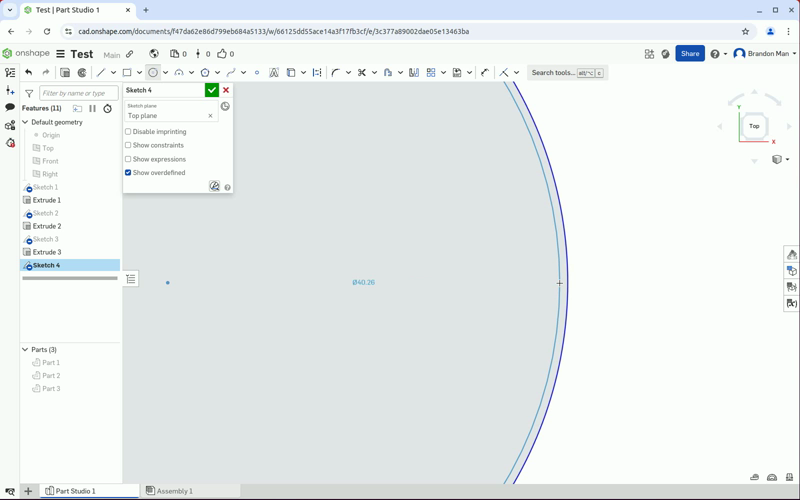
scroll(6)
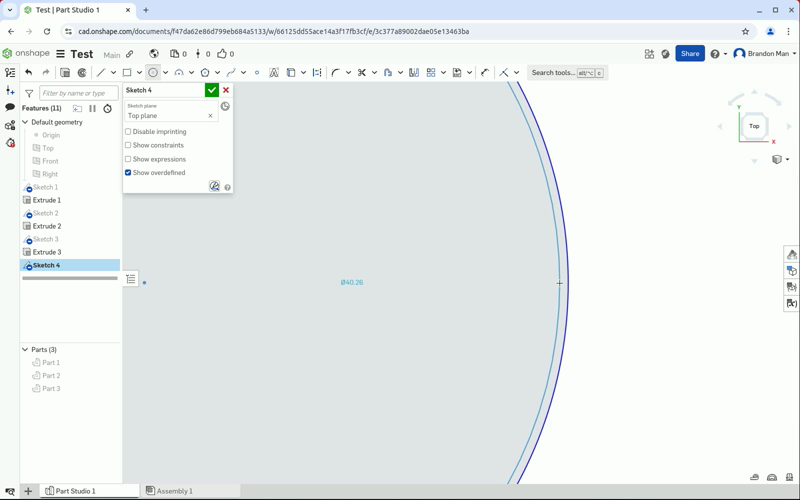
scroll(6)
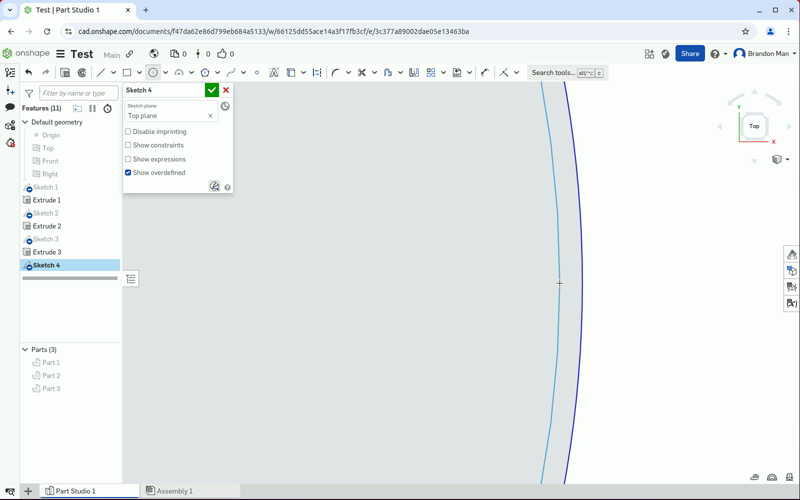
click(559, 282)
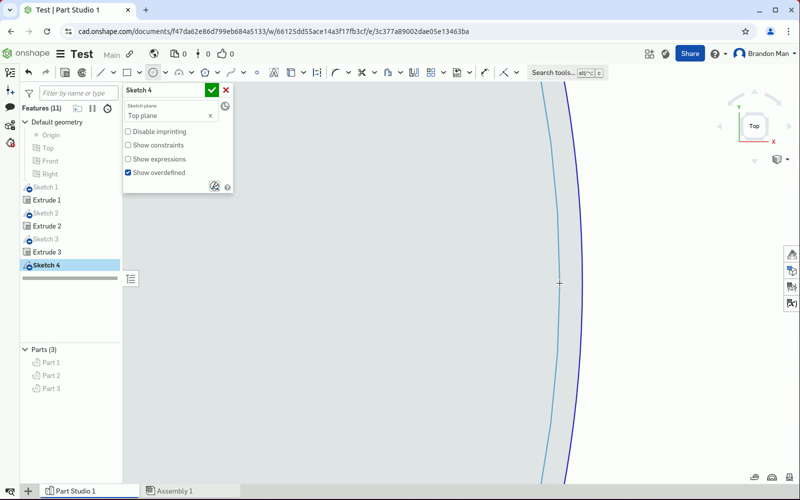
scroll(-6)
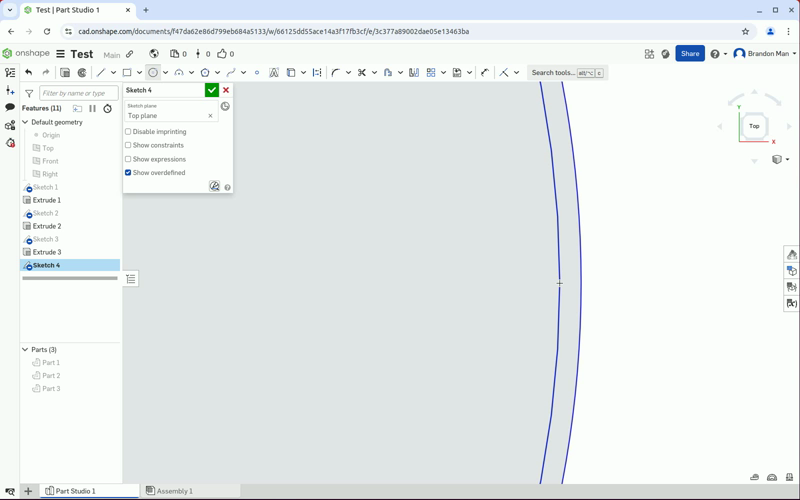
scroll(-6)
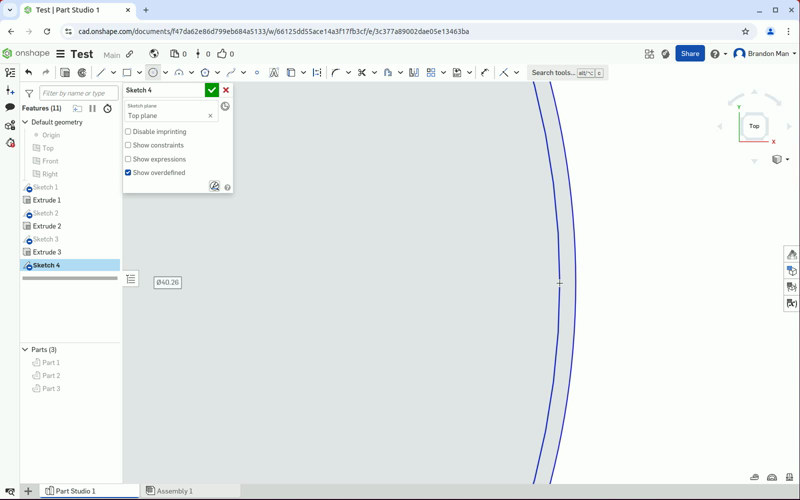
scroll(-6)
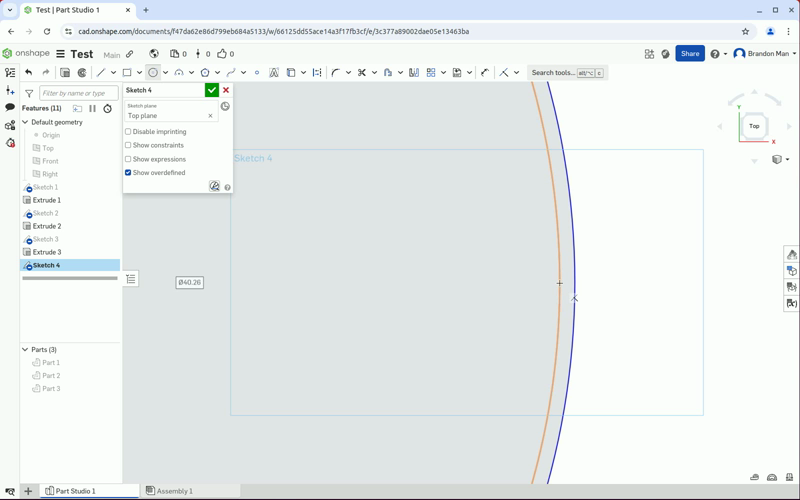
scroll(-6)
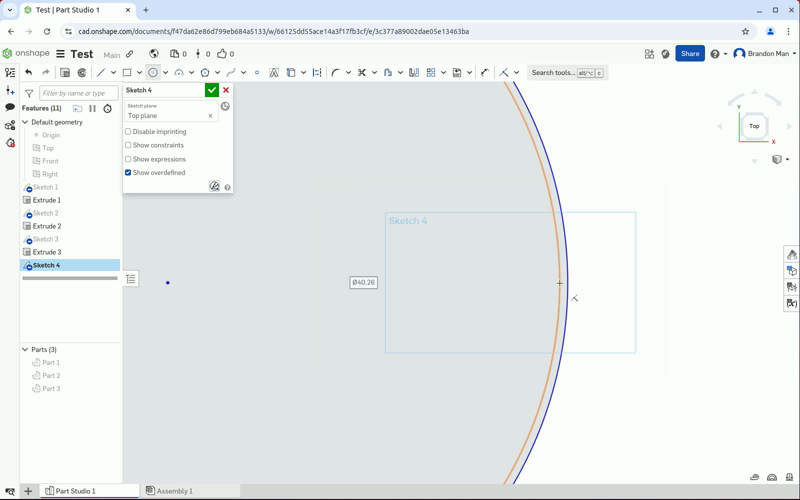
scroll(-6)
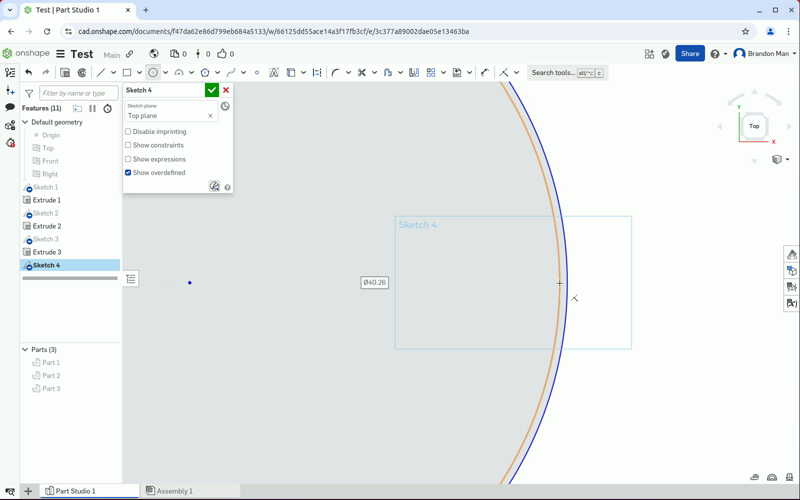
scroll(-6)
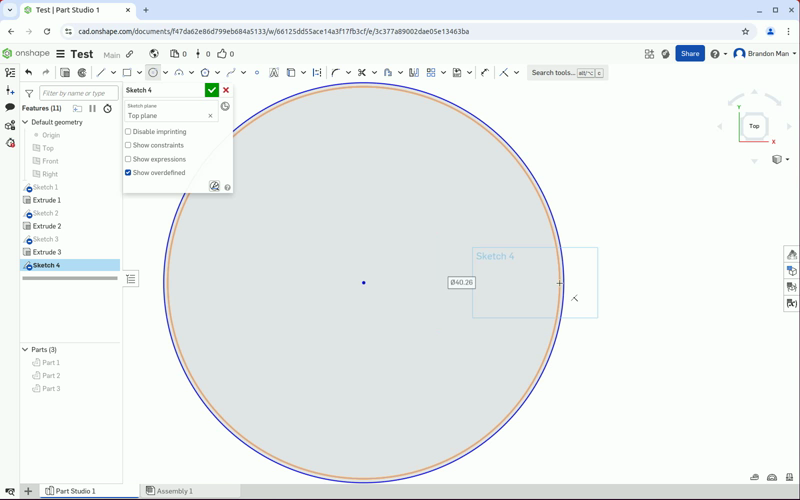
scroll(-6)
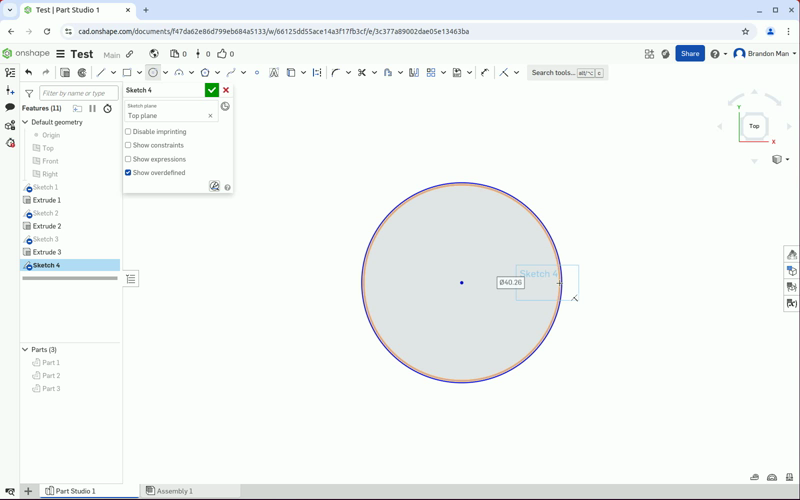
key(esc)
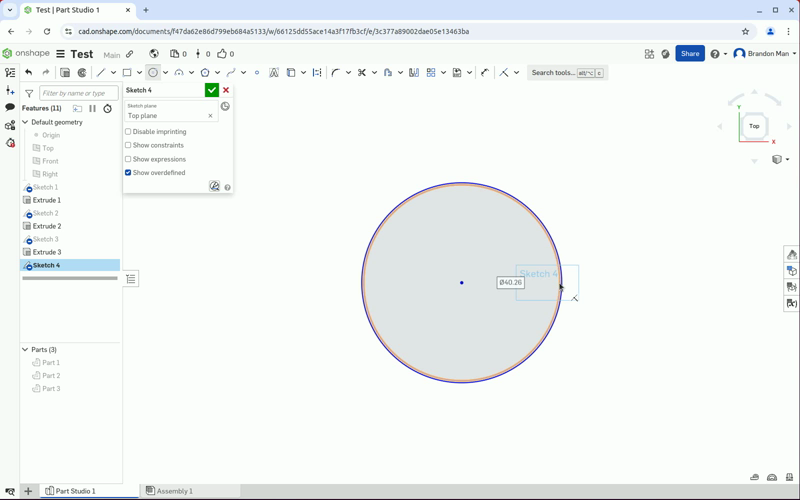
mouse_move(512, 367)
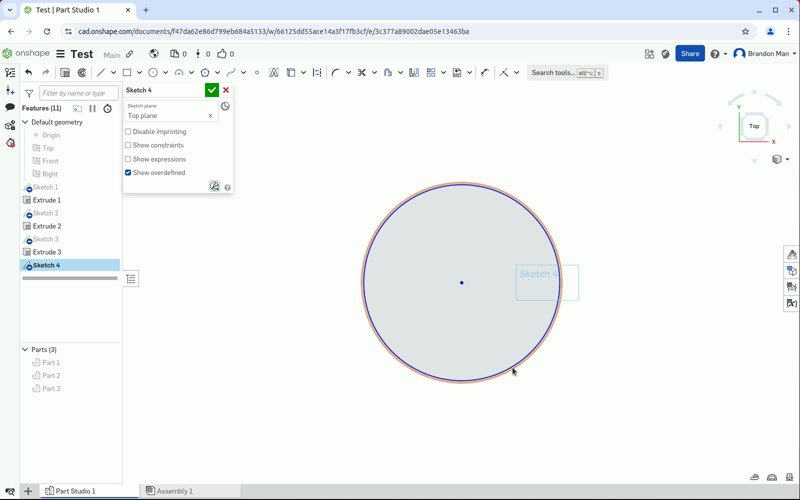
scroll(6)
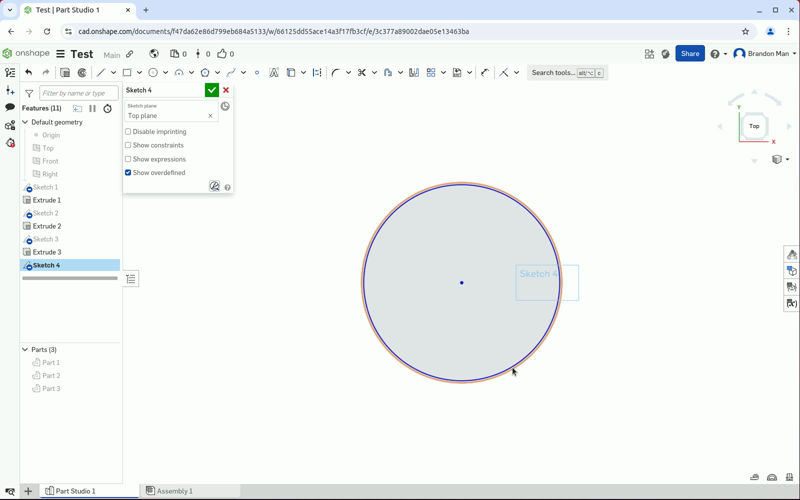
scroll(6)
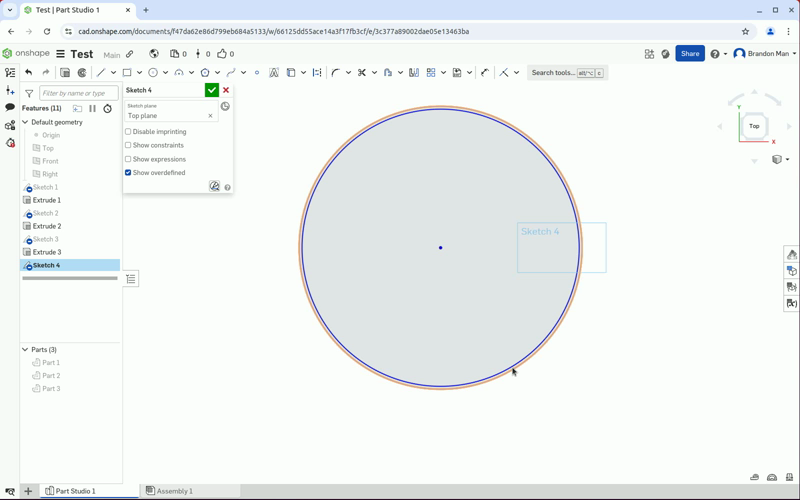
scroll(6)
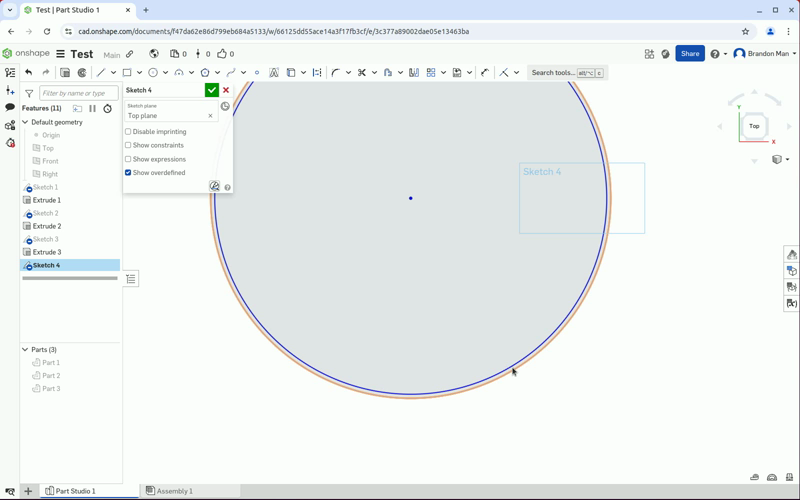
scroll(6)
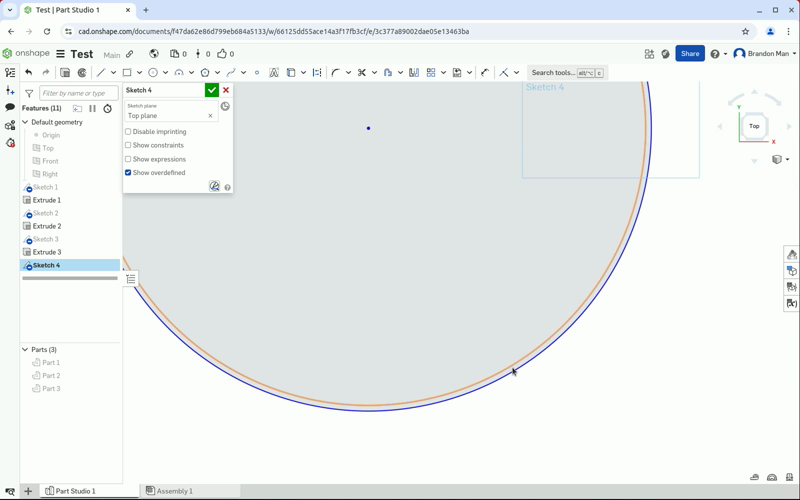
scroll(6)
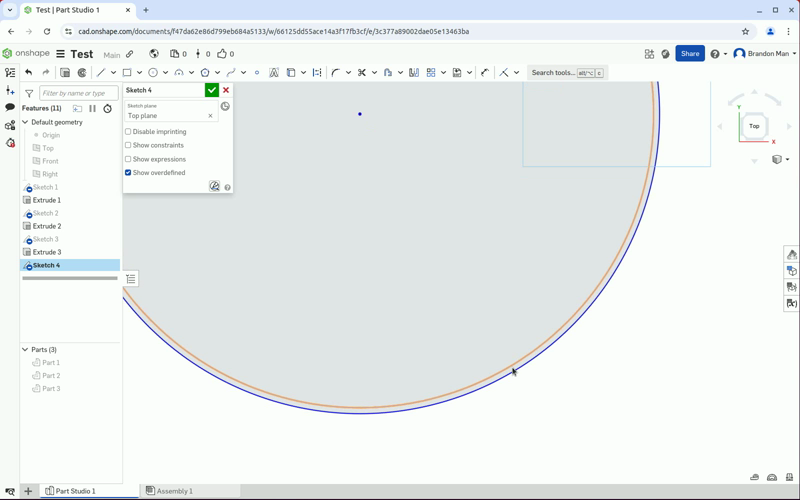
scroll(6)
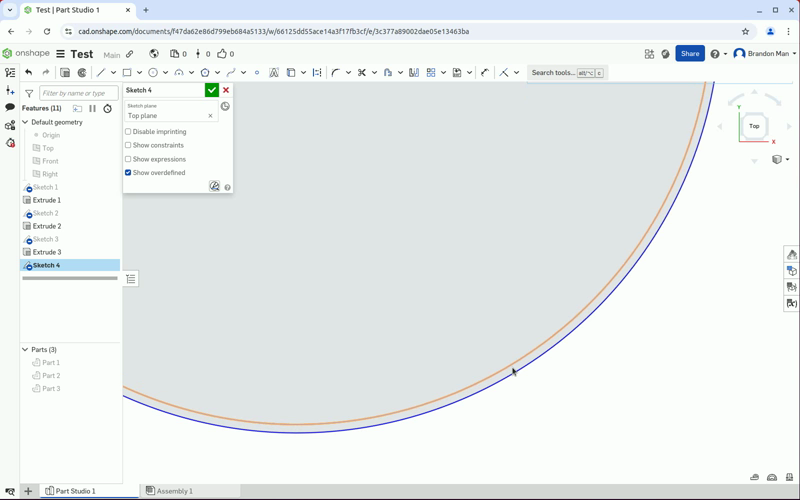
scroll(6)
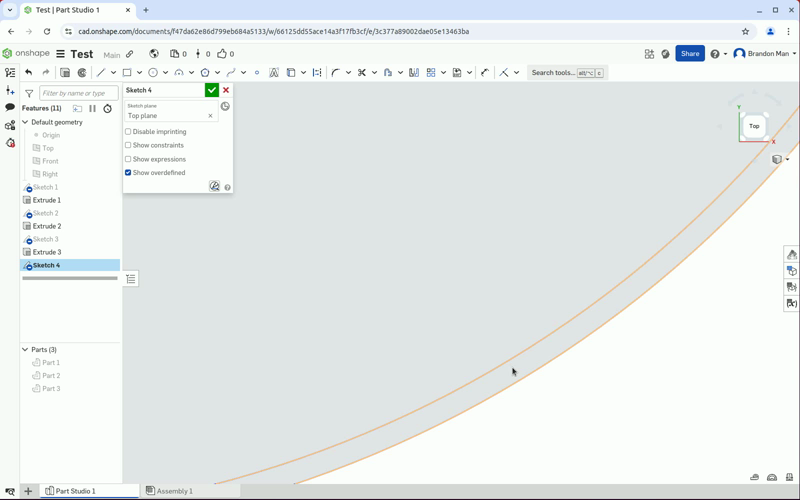
click(512, 367)
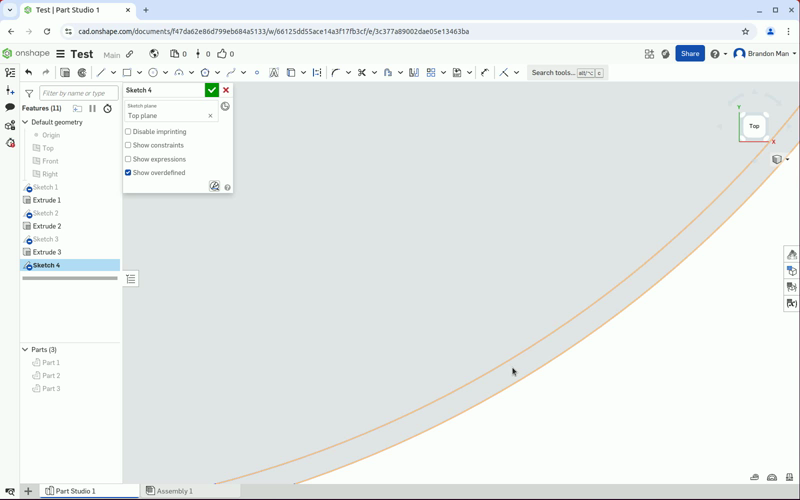
scroll(-6)
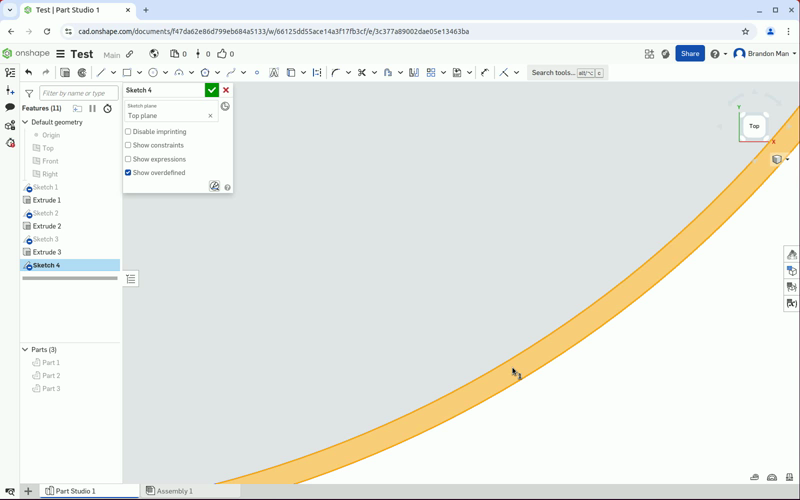
scroll(-6)
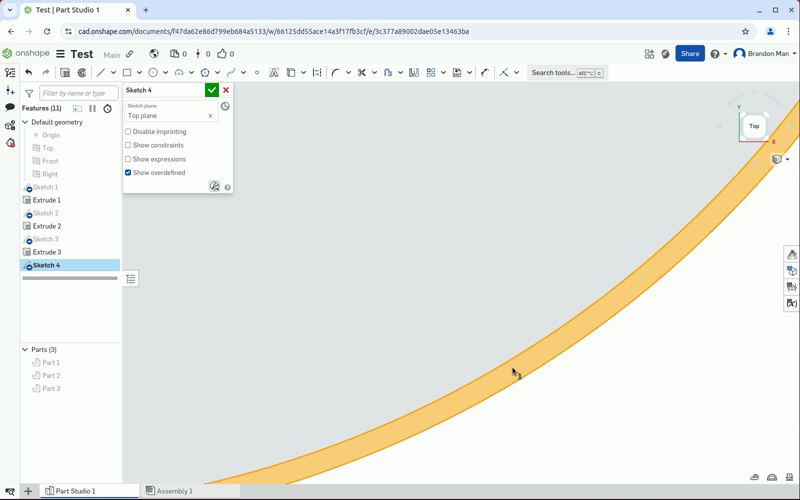
scroll(-6)
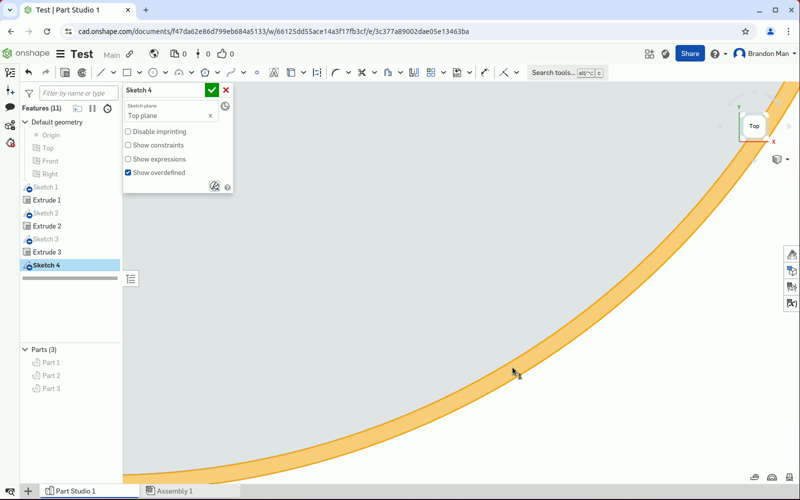
scroll(-6)
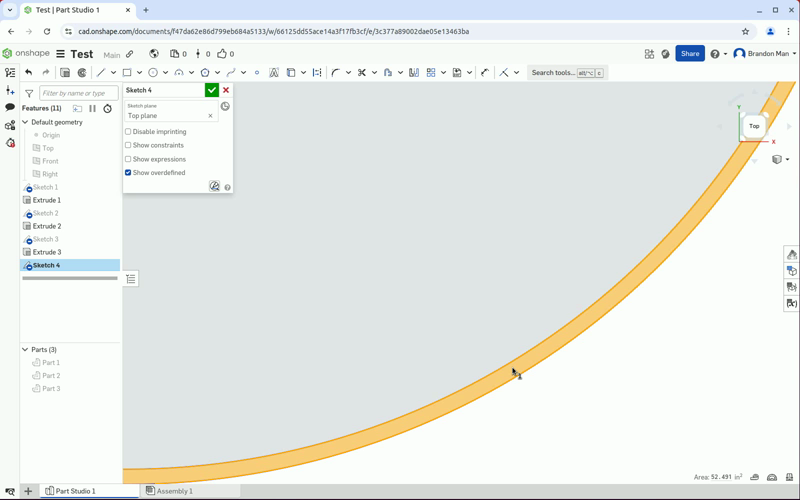
scroll(-6)
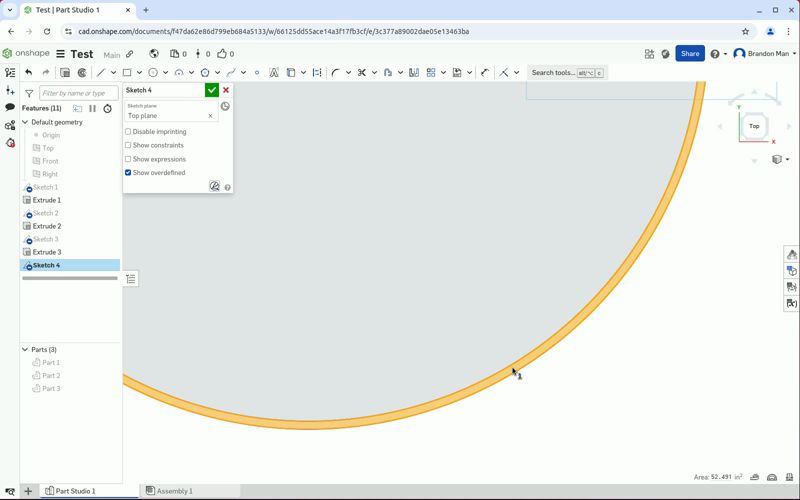
scroll(-6)
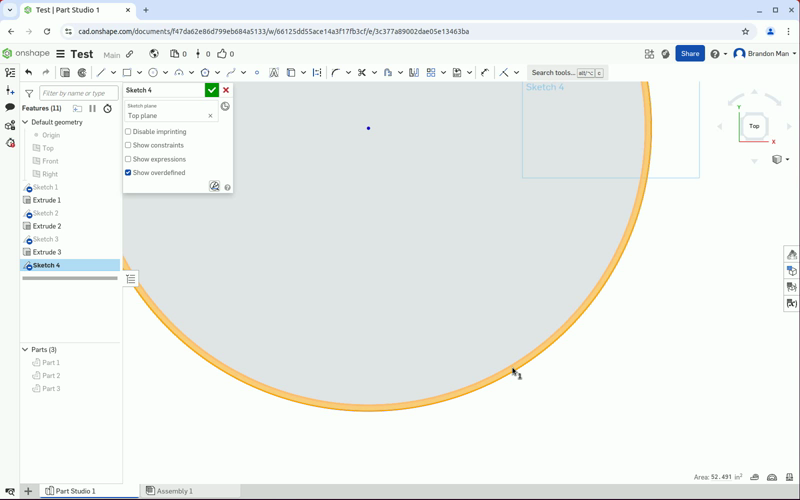
scroll(-6)
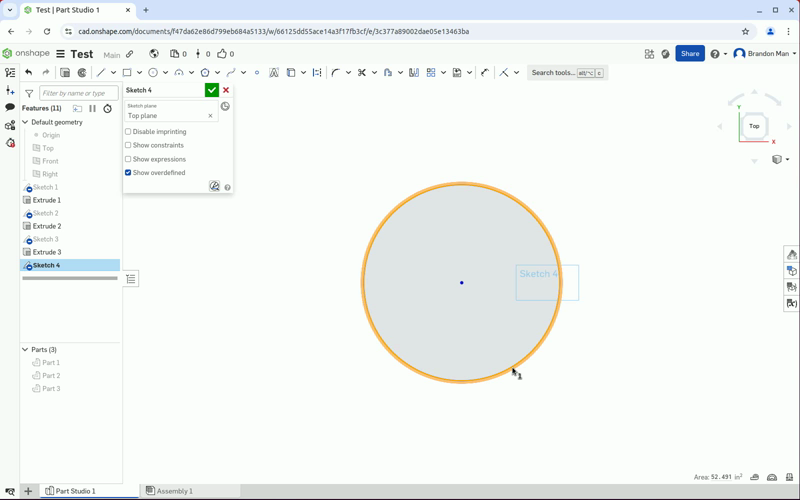
mouse_move(73, 352)
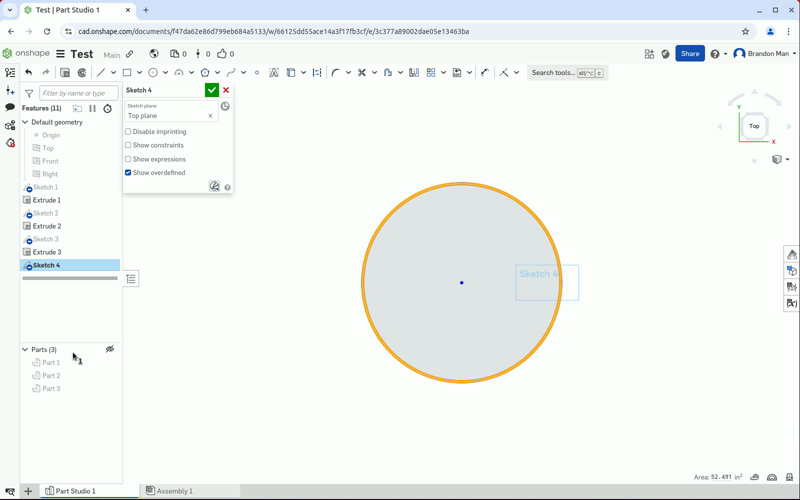
key(shift+y)
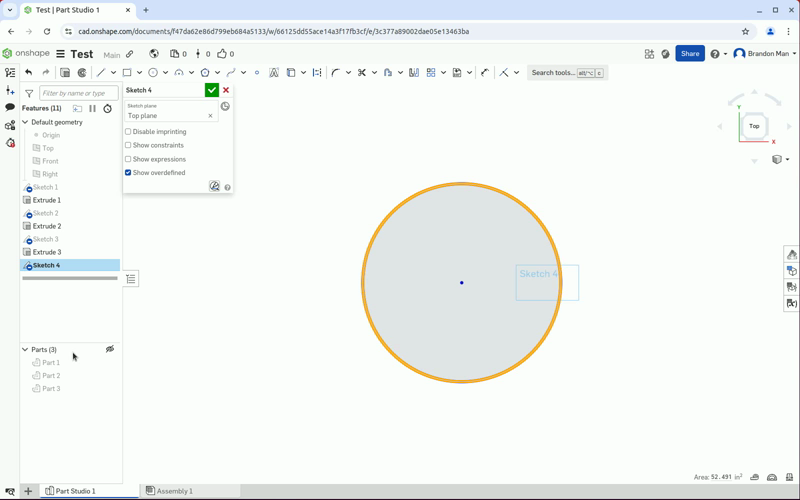
key(shift+e)
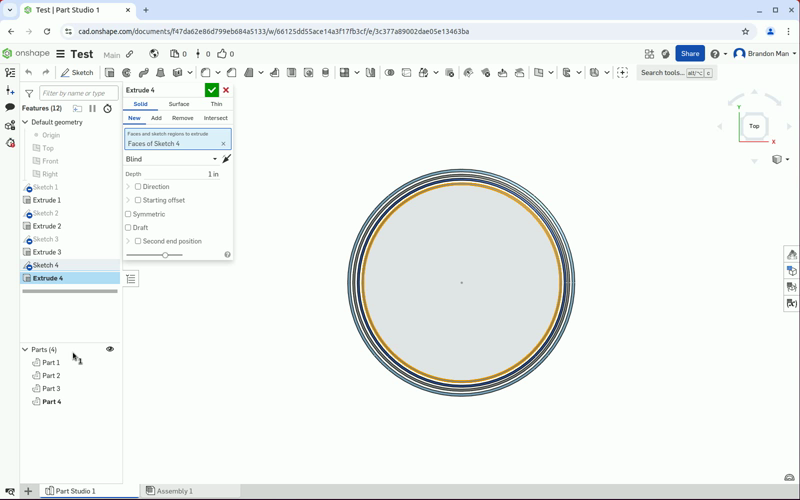
mouse_move(143, 106)
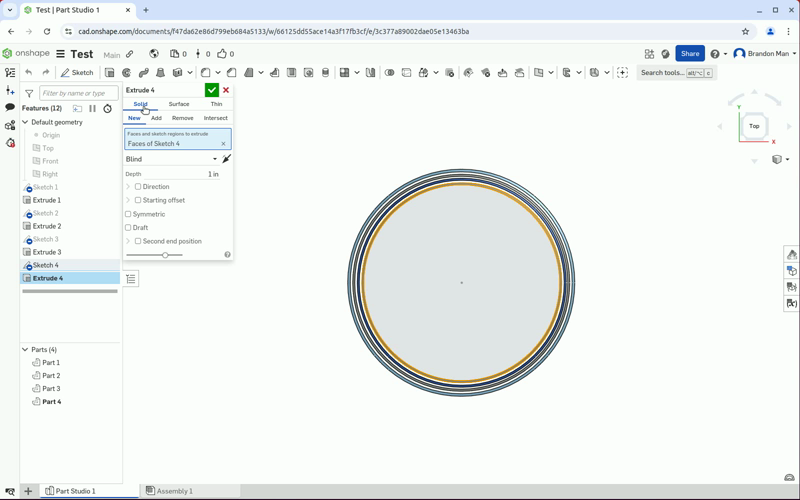
click(143, 106)
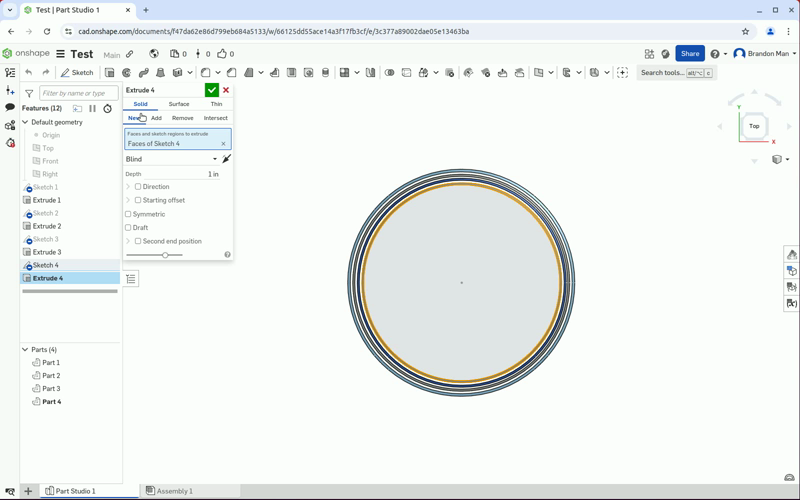
mouse_move(137, 120)
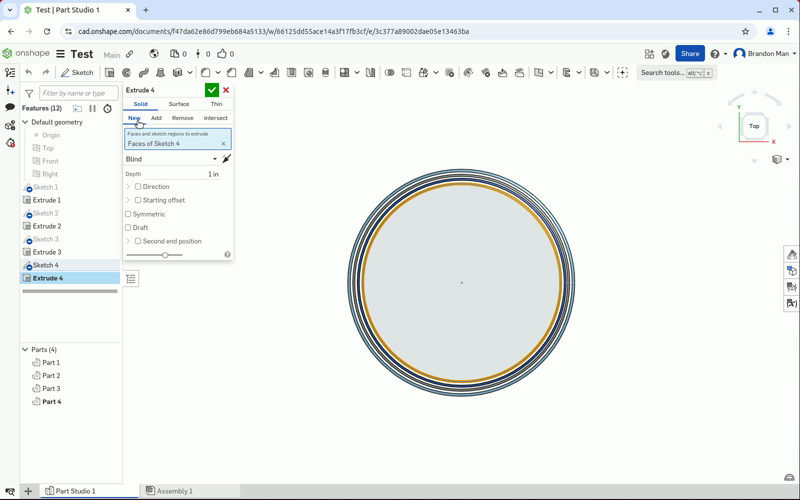
click(137, 120)
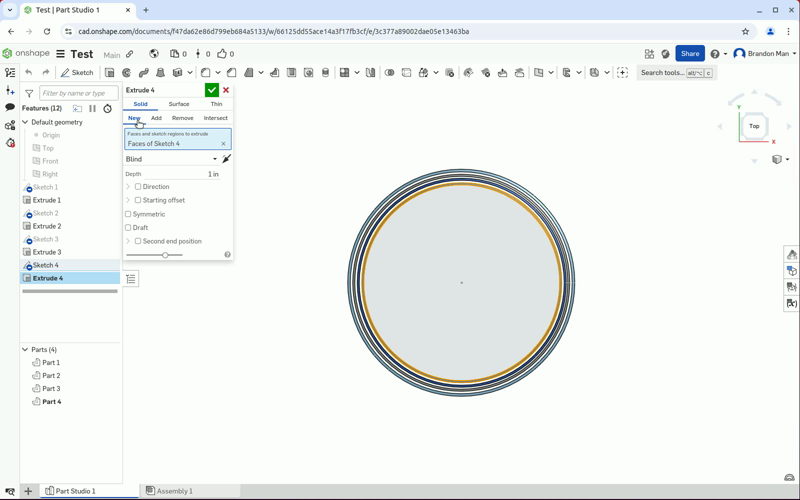
key(tab, 4)
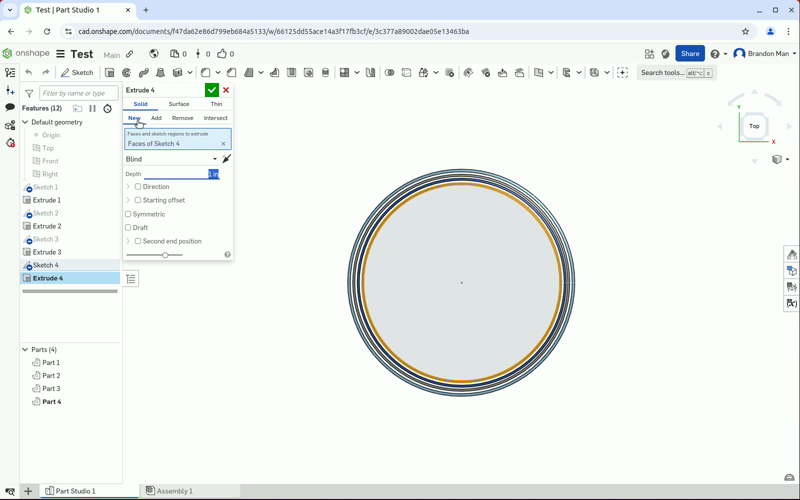
text(6.258)
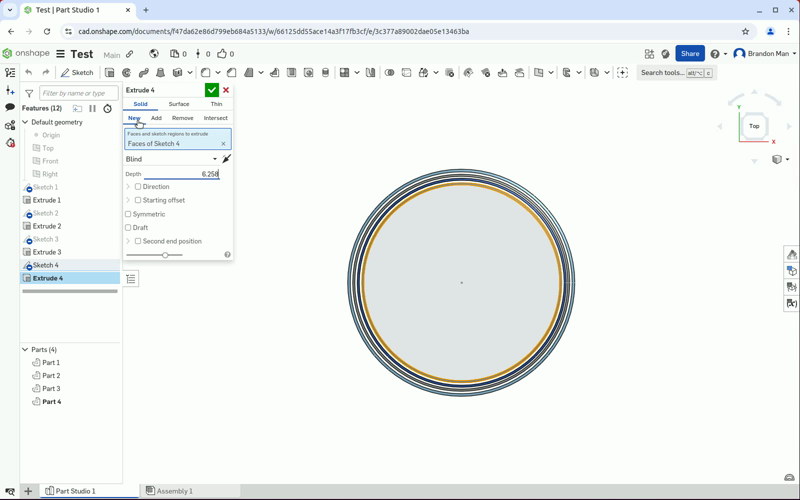
key(enter)
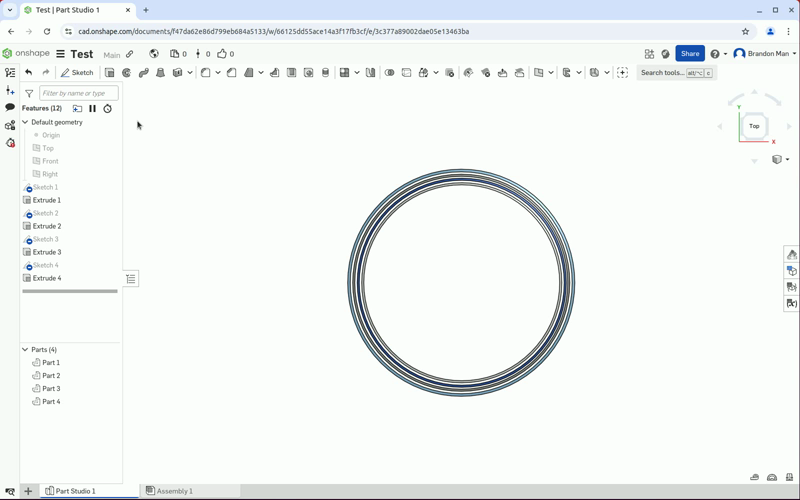
key(shift+h)
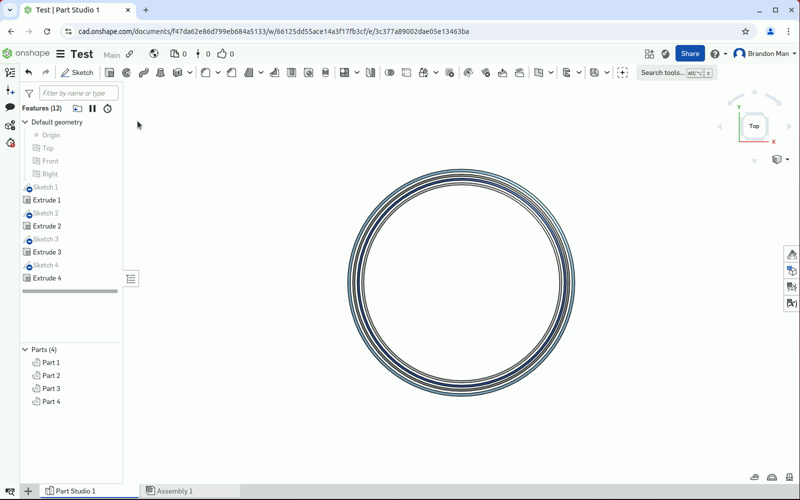
key(shift+h)
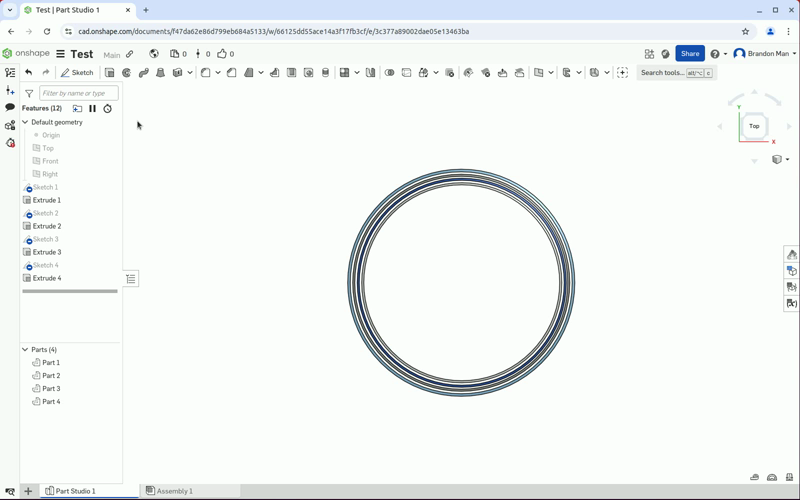
mouse_move(73, 189)
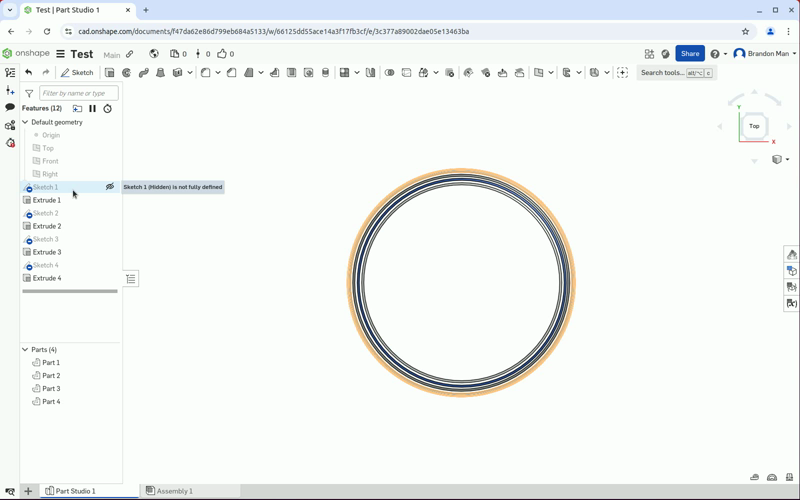
click(73, 189)
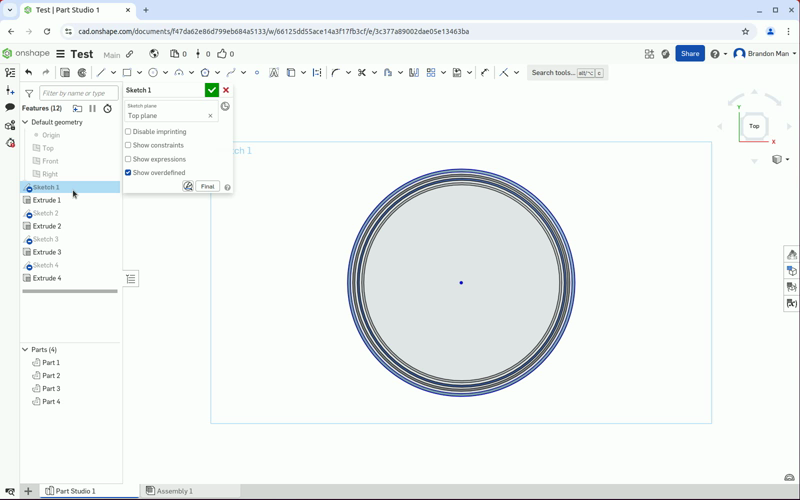
mouse_move(229, 92)
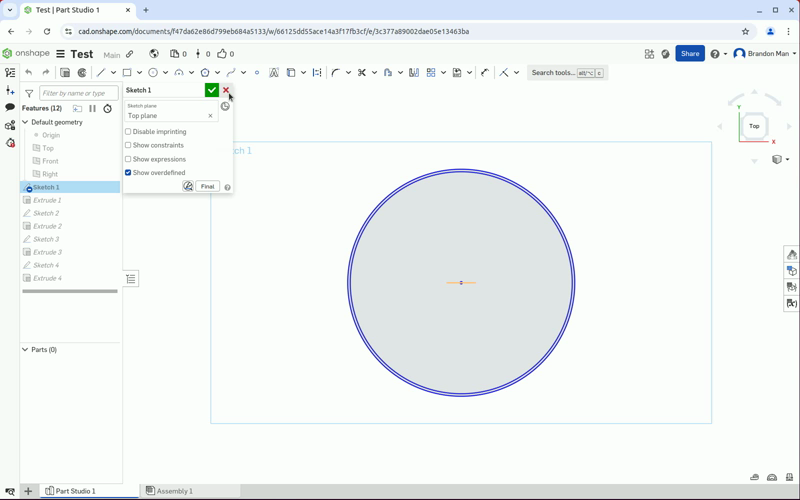
click(229, 92)
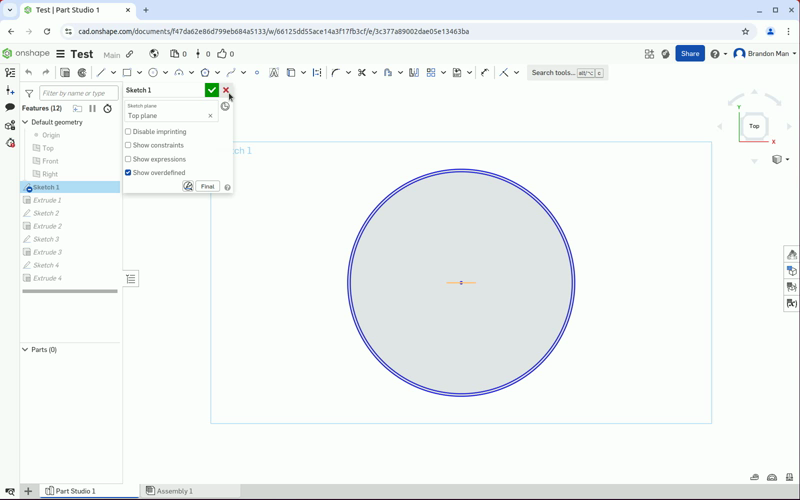
key(shift+s)
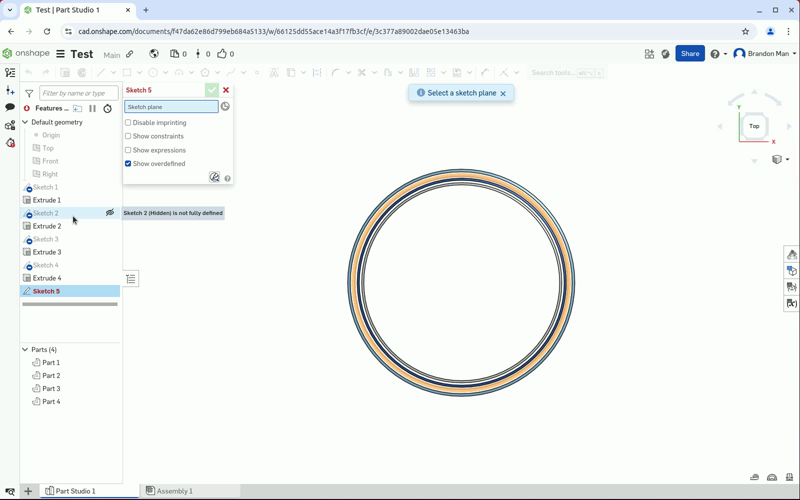
scroll(3)
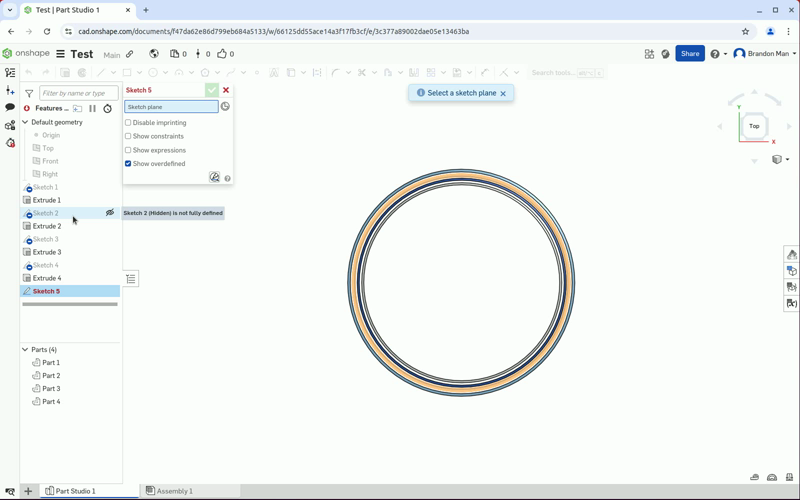
mouse_move(73, 150)
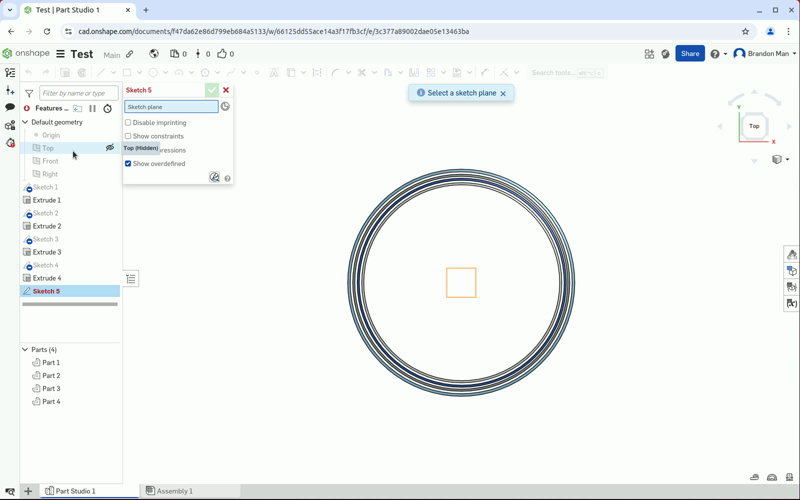
click(73, 150)
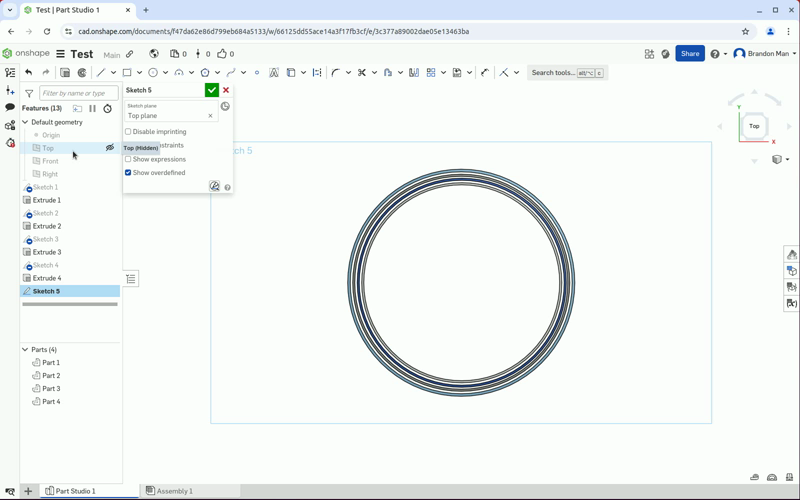
mouse_move(73, 352)
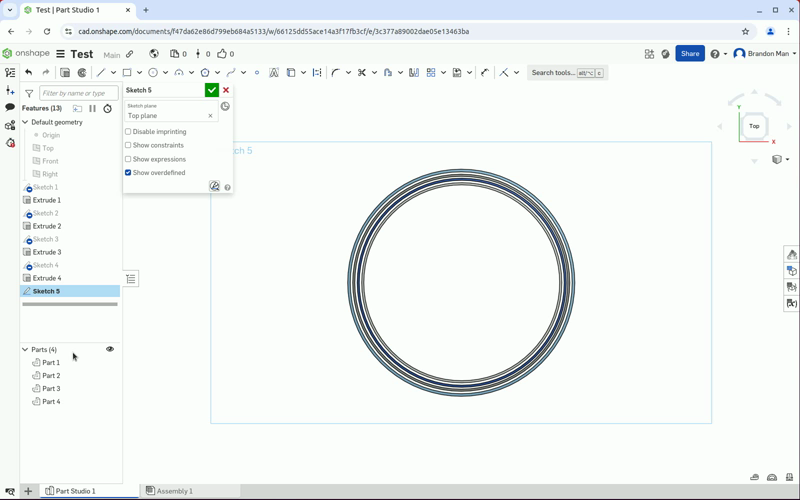
key(y)
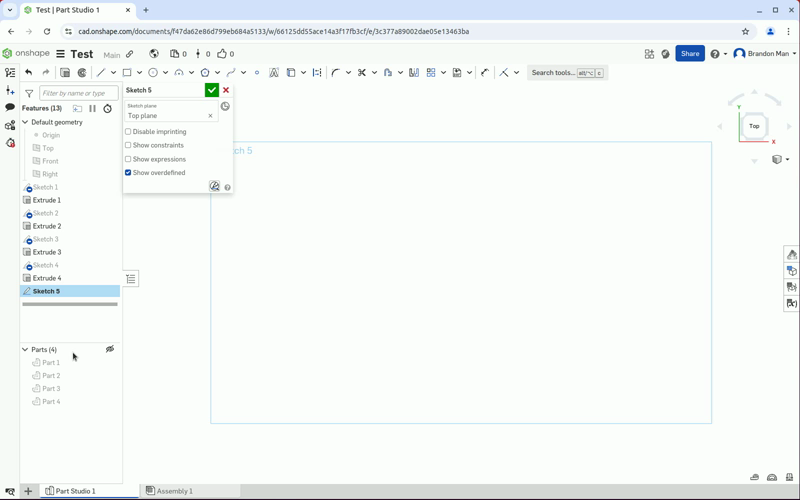
key(c)
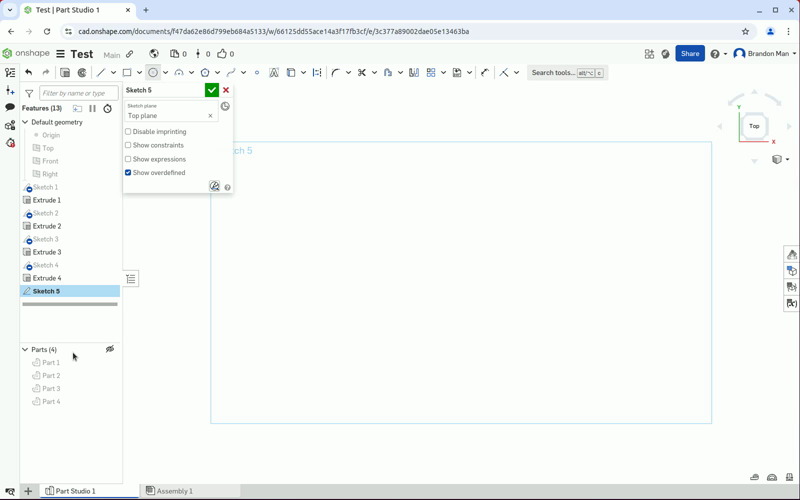
key_down(shift)
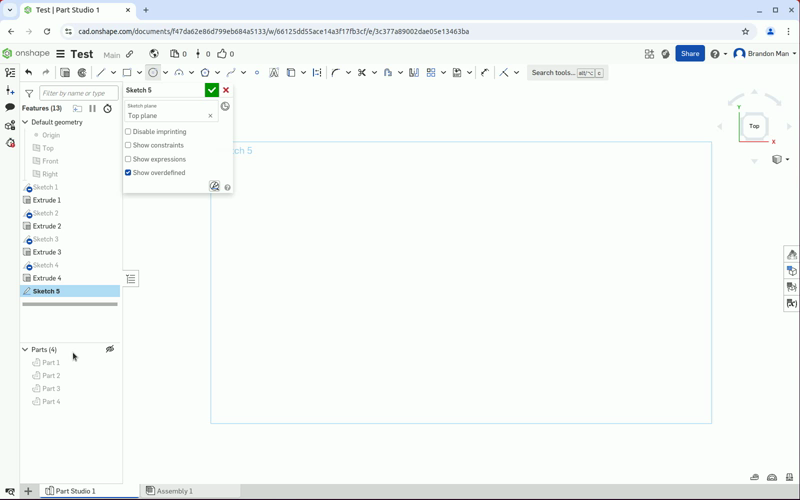
mouse_move(460, 282)
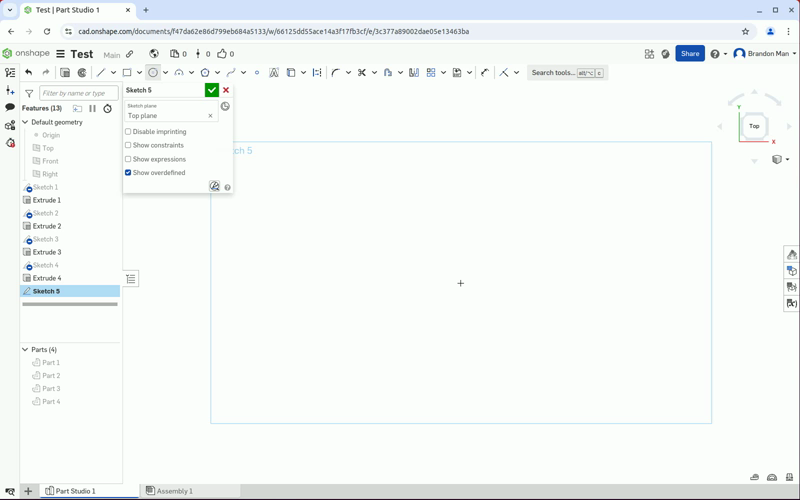
click(460, 282)
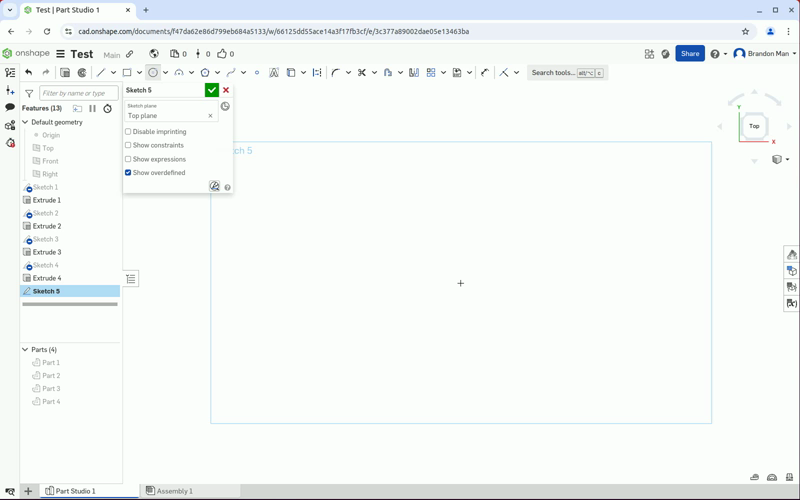
key_up(shift)
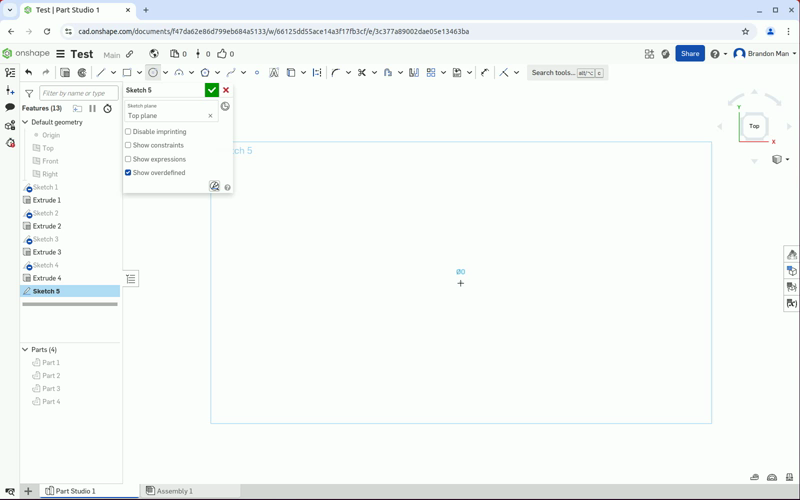
mouse_move(555, 282)
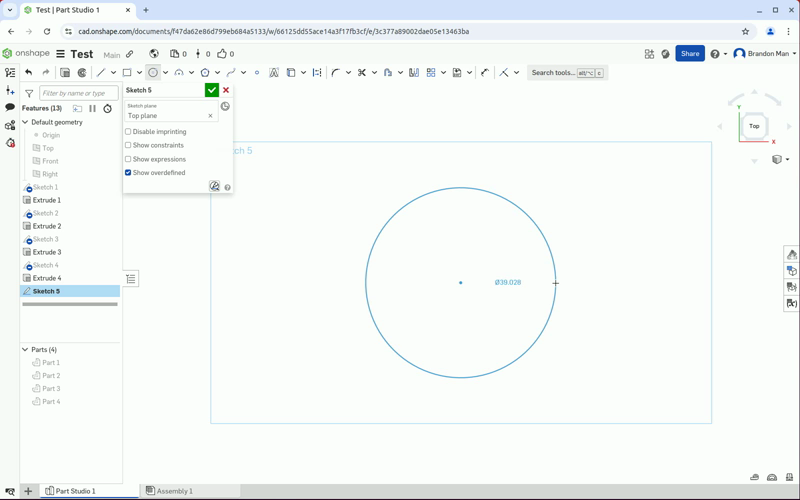
click(555, 282)
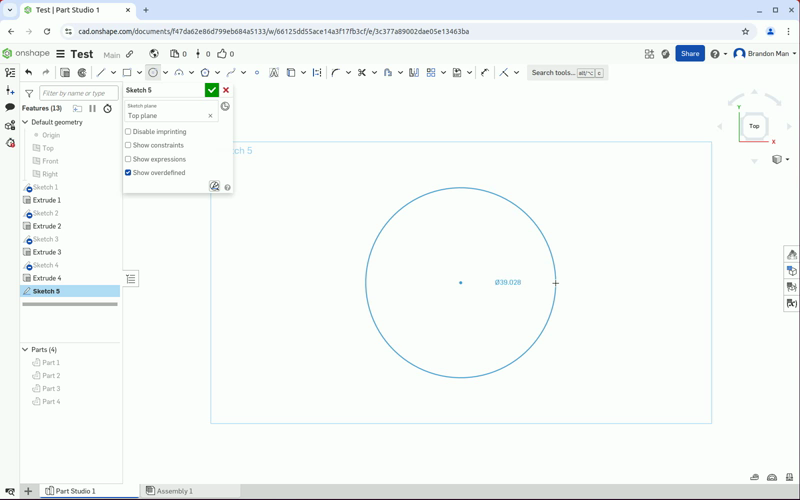
key(esc)
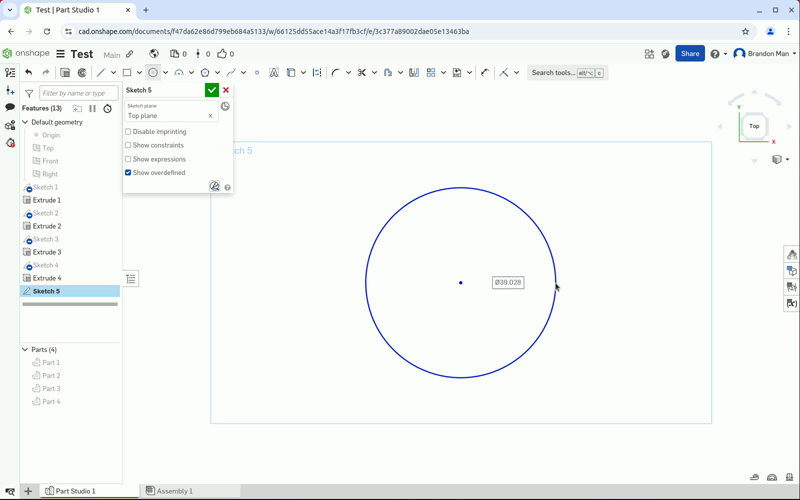
key(c)
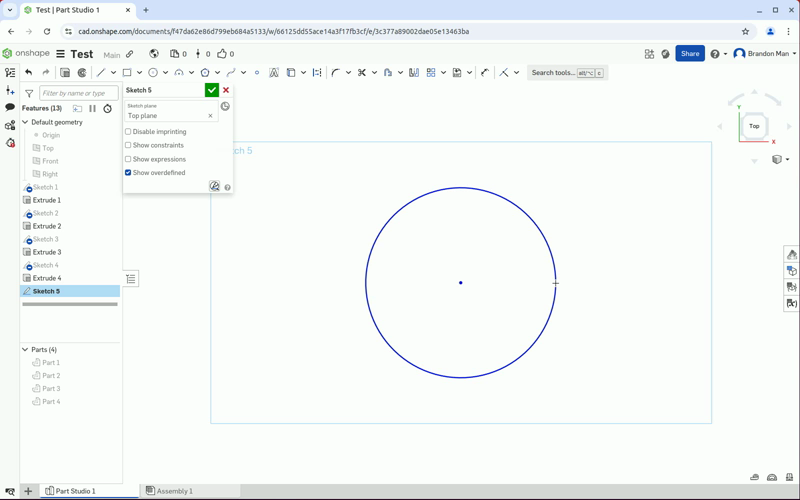
key_down(shift)
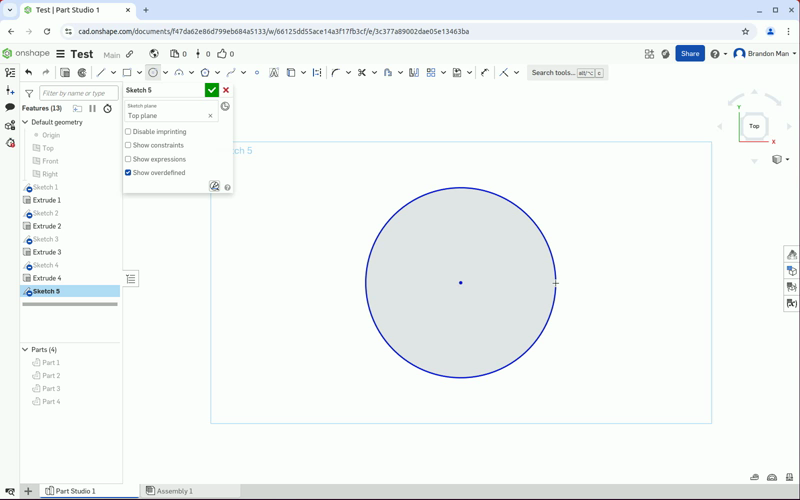
mouse_move(460, 282)
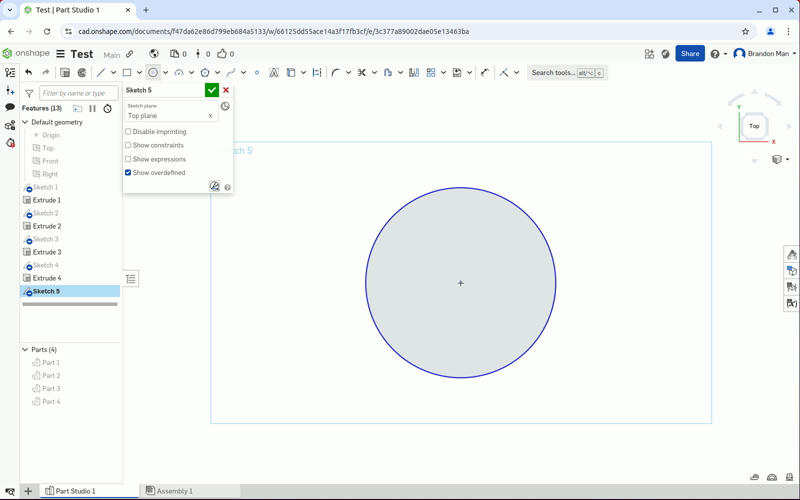
click(460, 282)
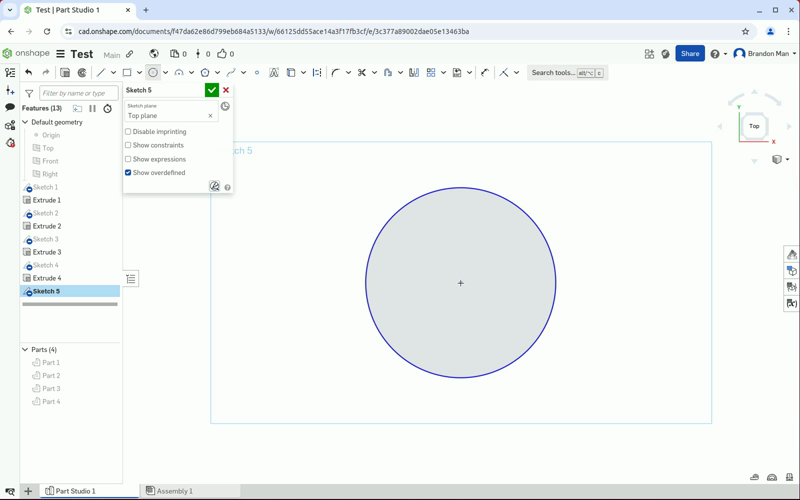
key_up(shift)
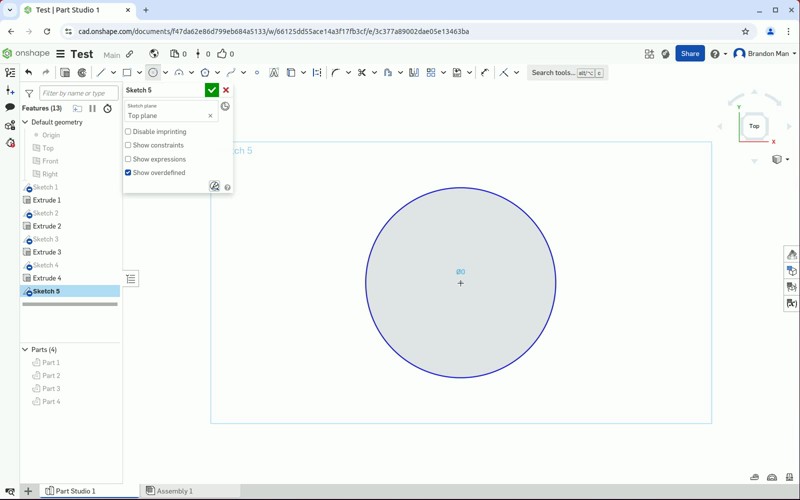
mouse_move(553, 282)
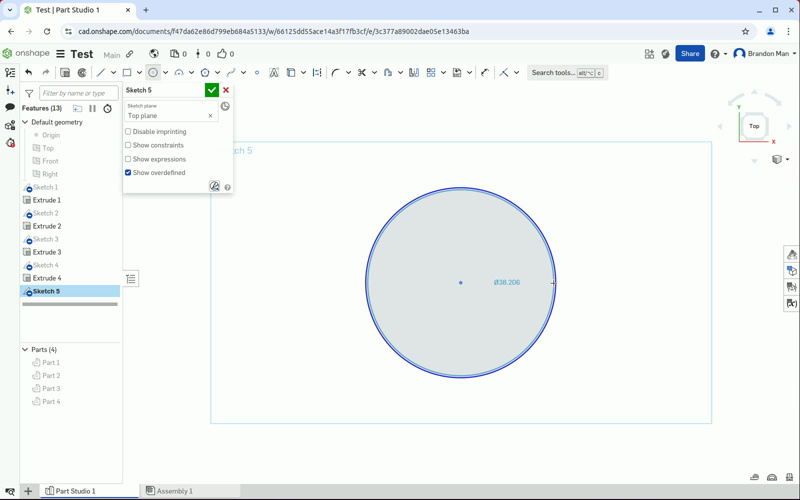
scroll(6)
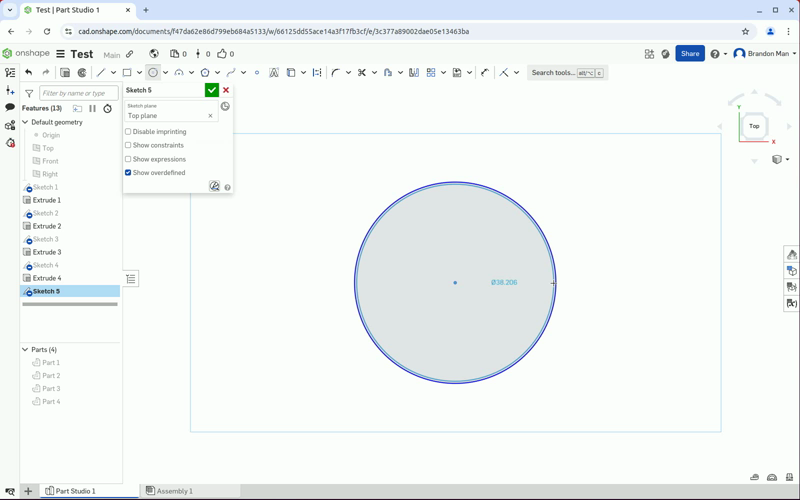
scroll(6)
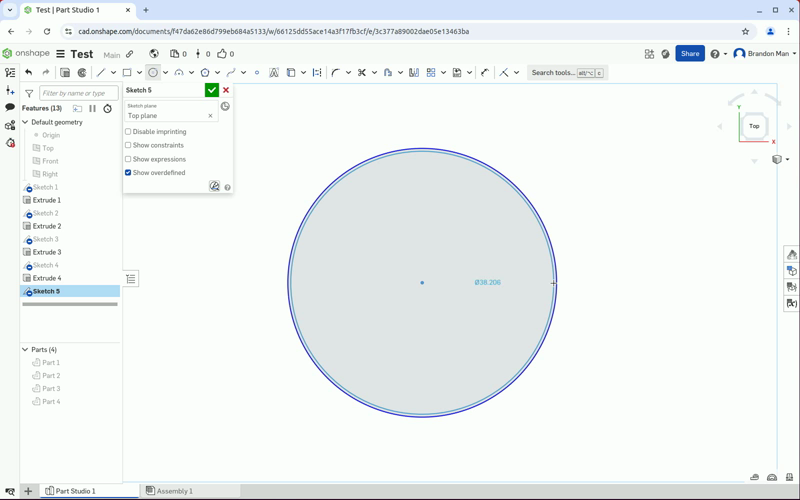
scroll(6)
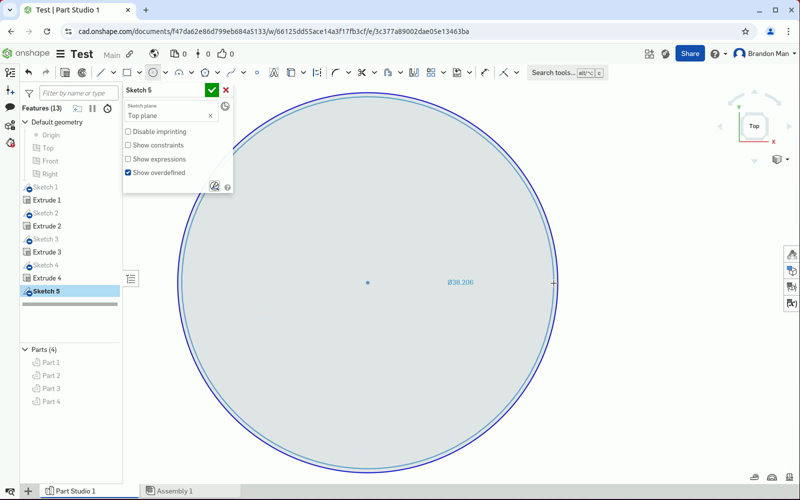
scroll(6)
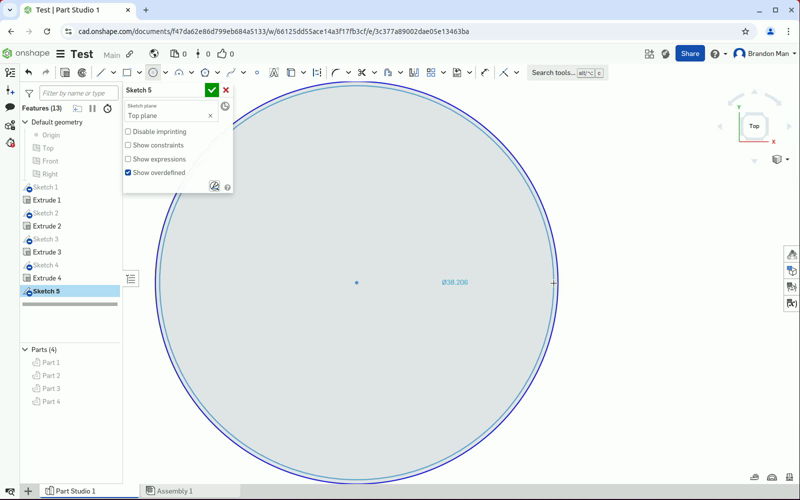
scroll(6)
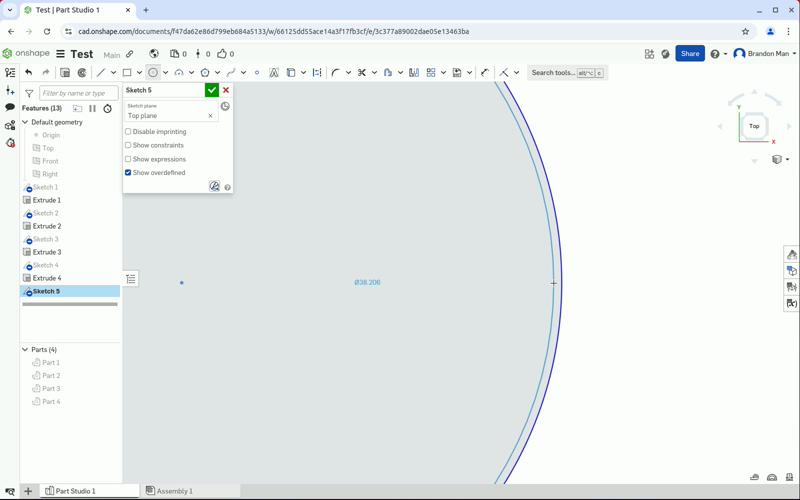
scroll(6)
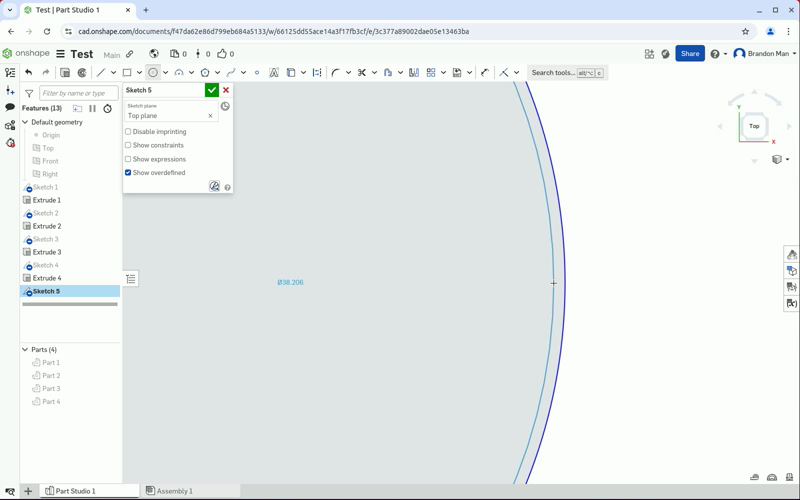
scroll(6)
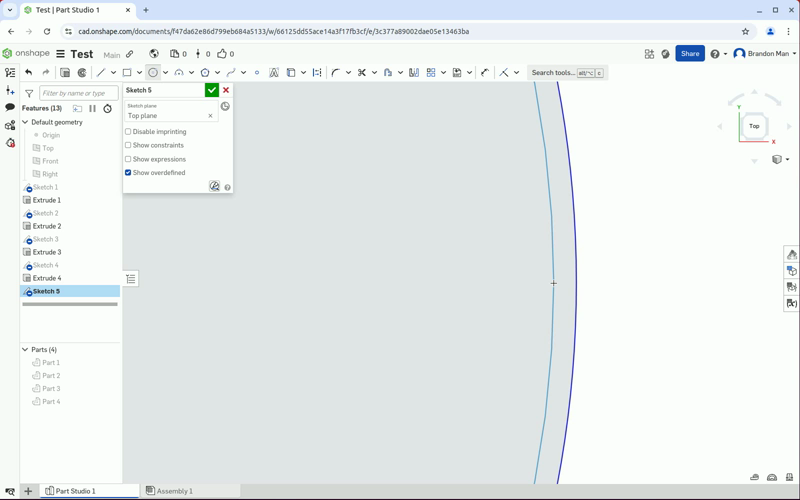
click(553, 282)
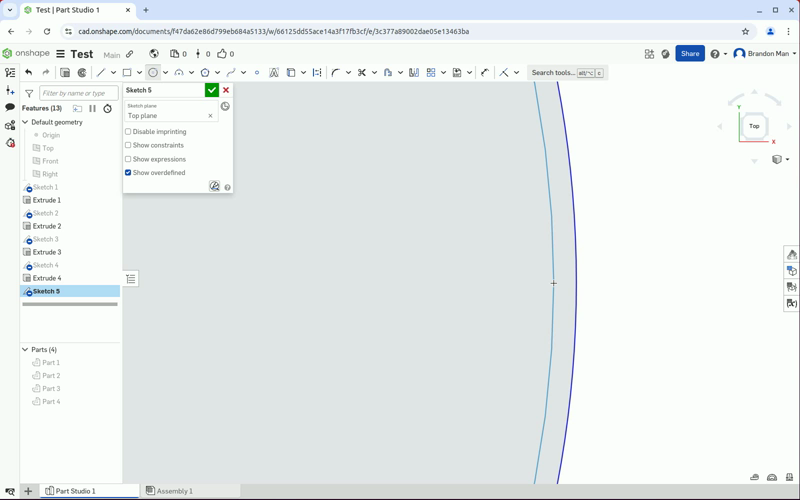
scroll(-6)
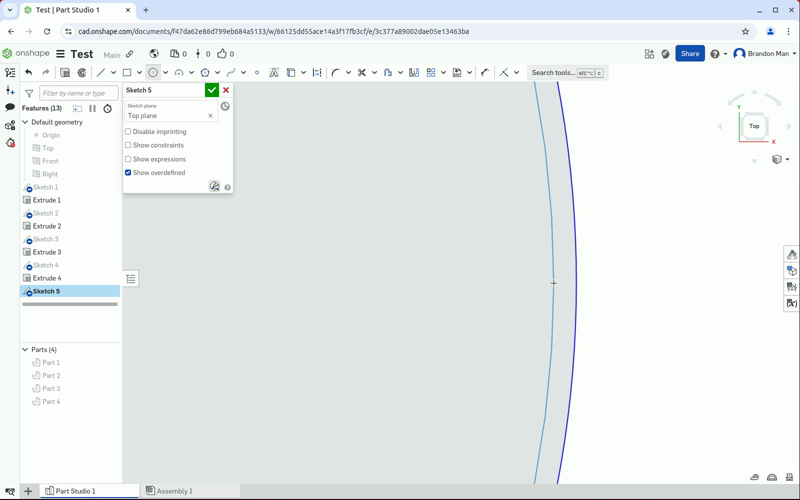
scroll(-6)
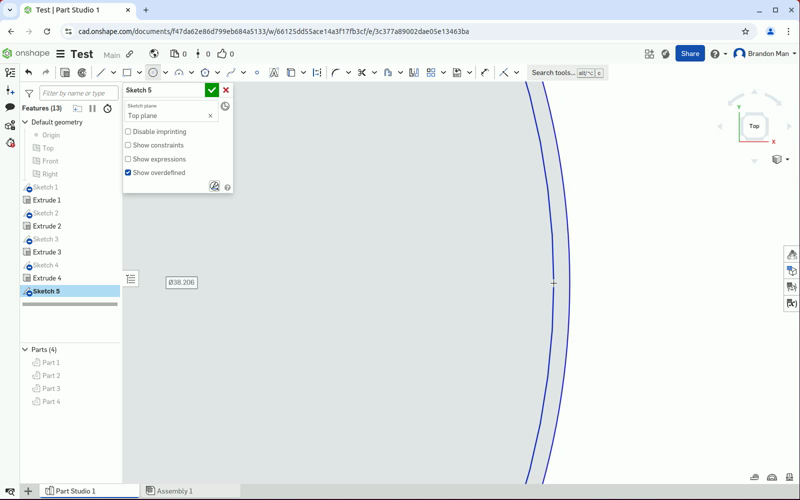
scroll(-6)
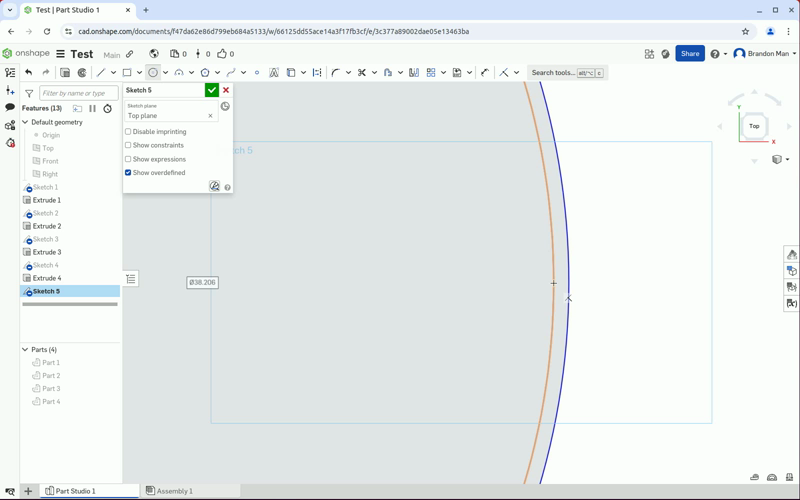
scroll(-6)
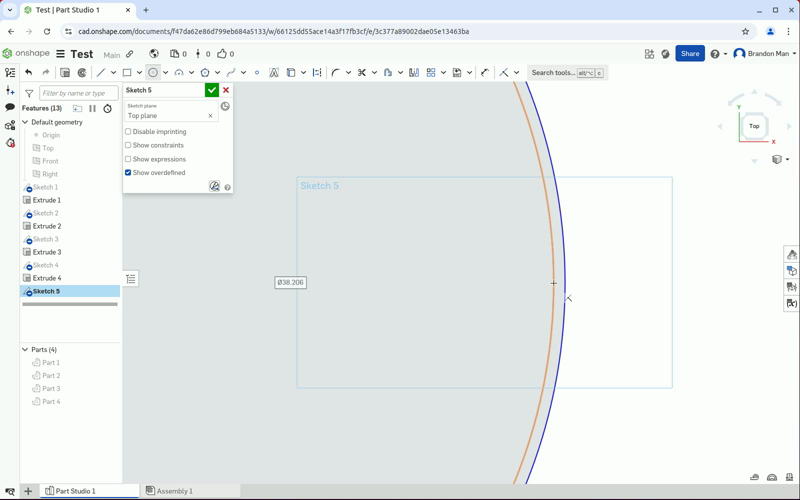
scroll(-6)
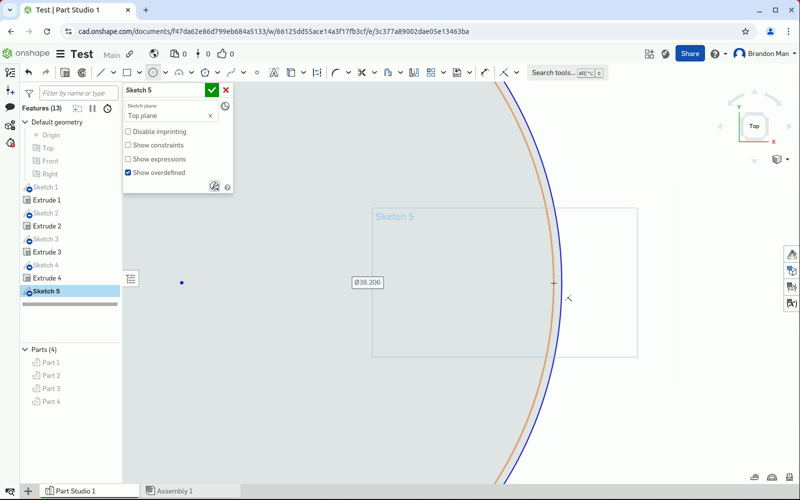
scroll(-6)
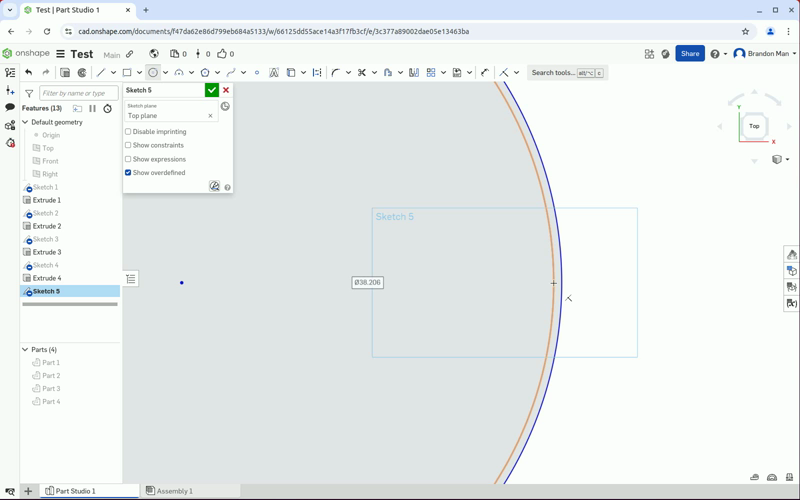
scroll(-6)
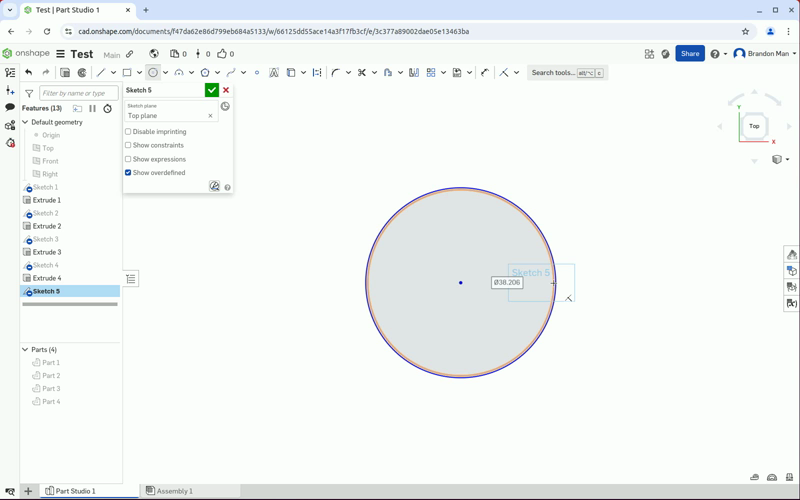
key(esc)
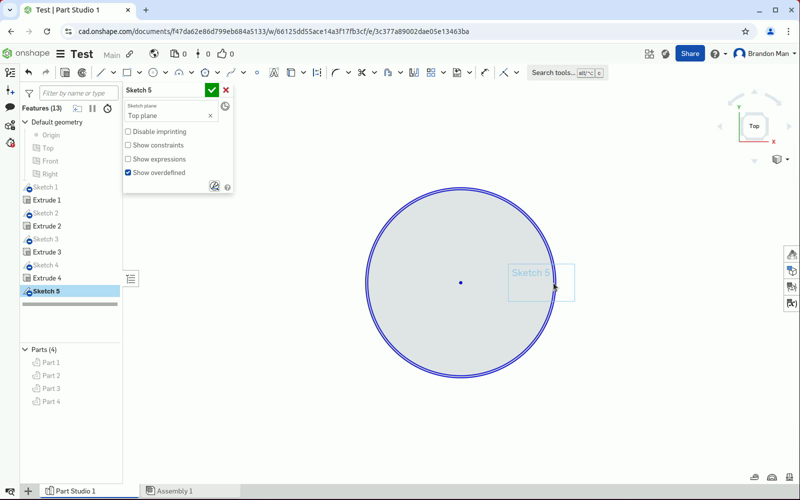
mouse_move(436, 373)
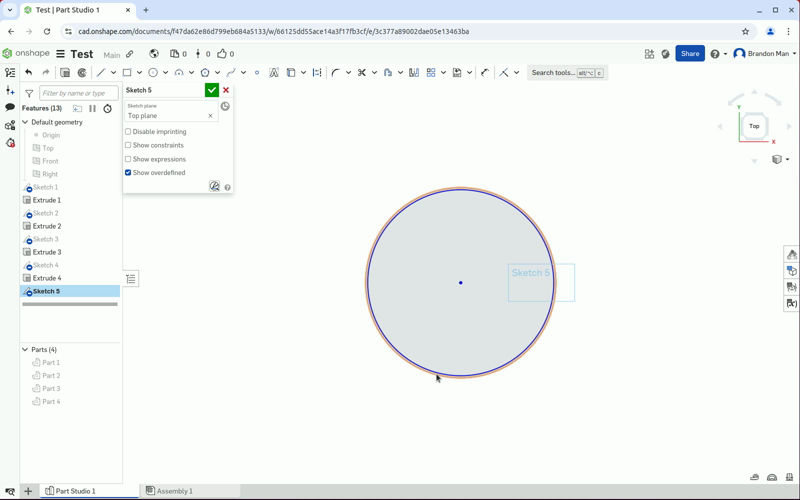
scroll(6)
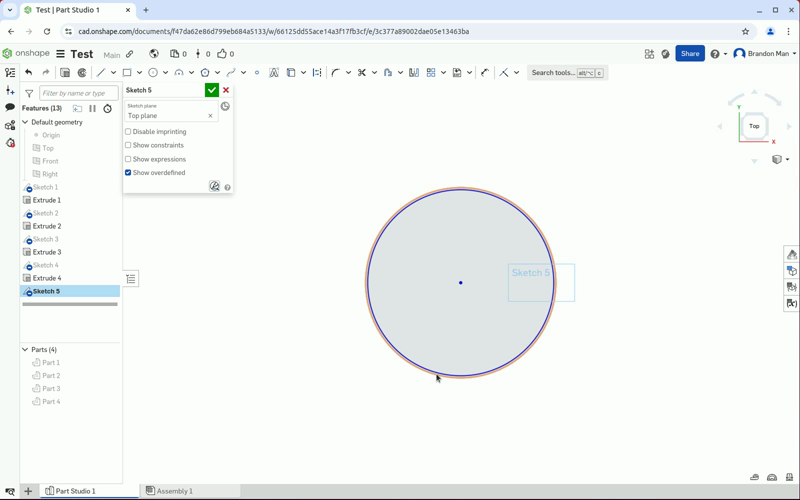
scroll(6)
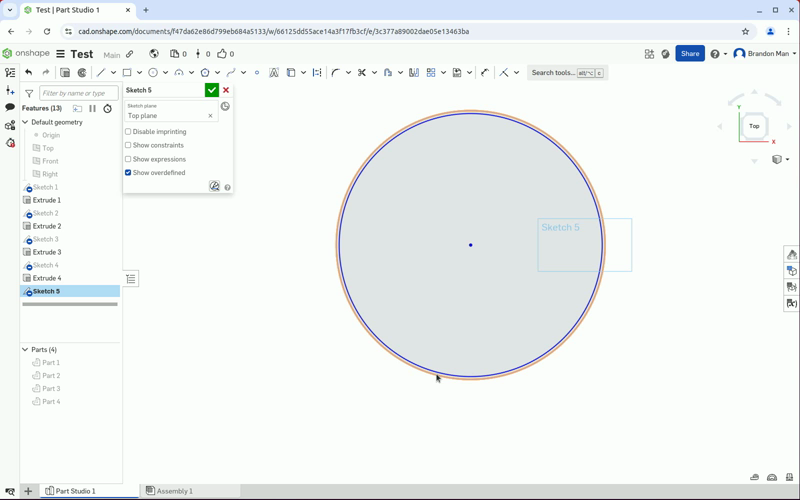
scroll(6)
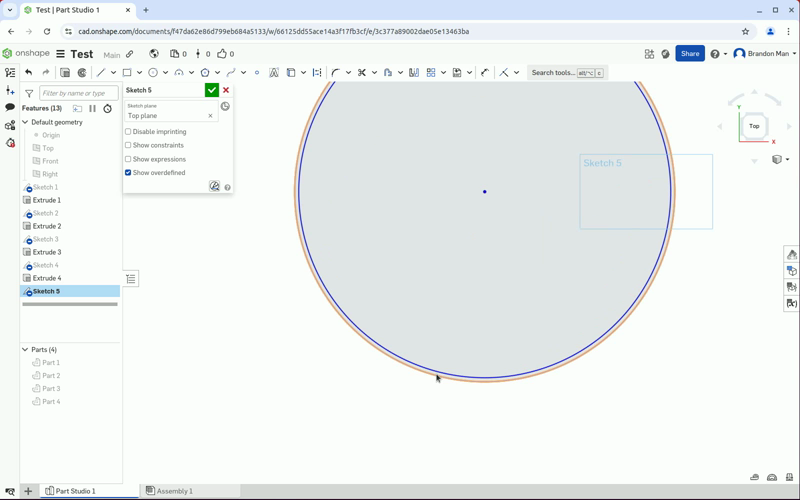
scroll(6)
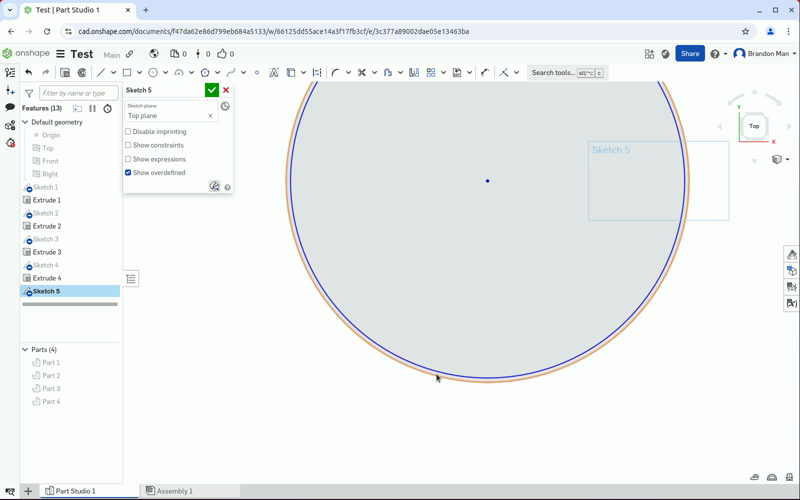
scroll(6)
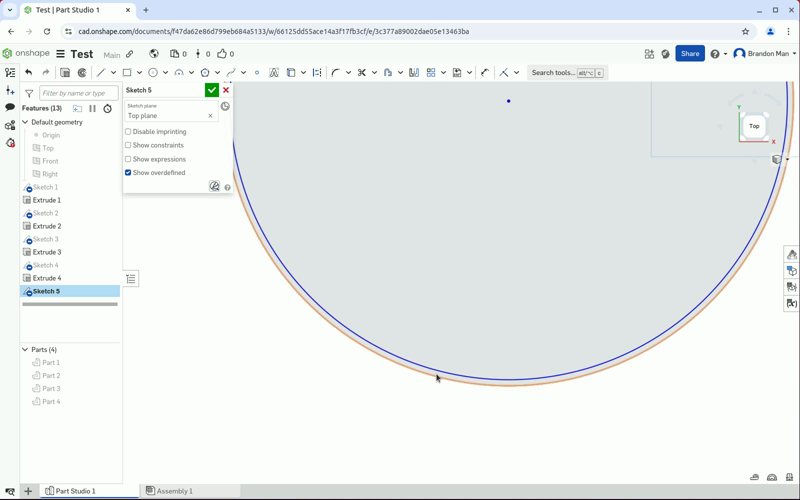
scroll(6)
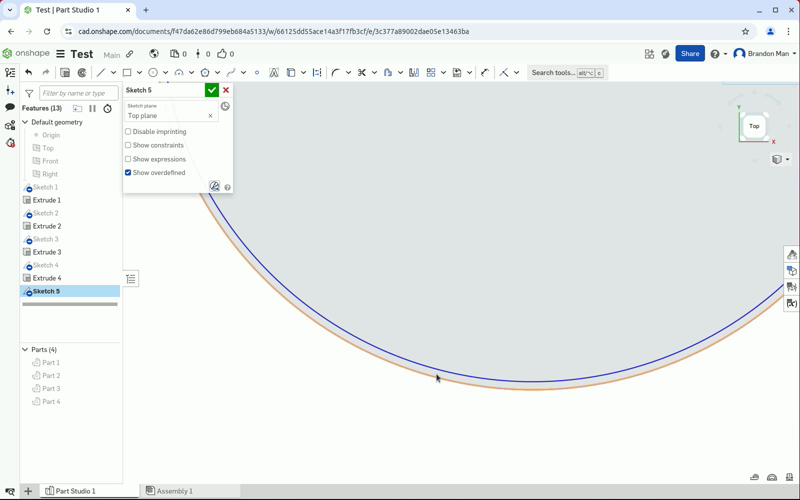
scroll(6)
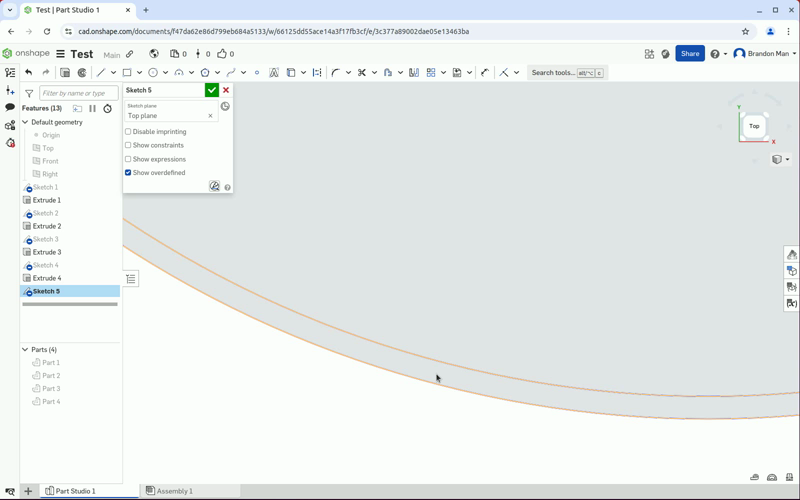
click(436, 373)
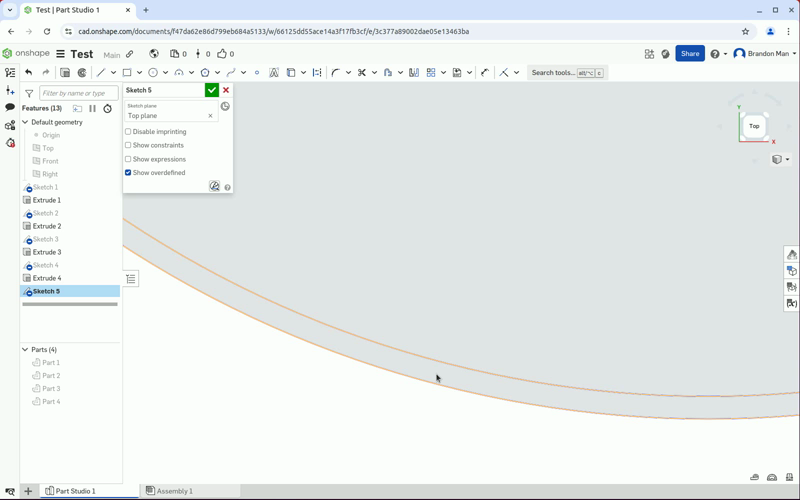
scroll(-6)
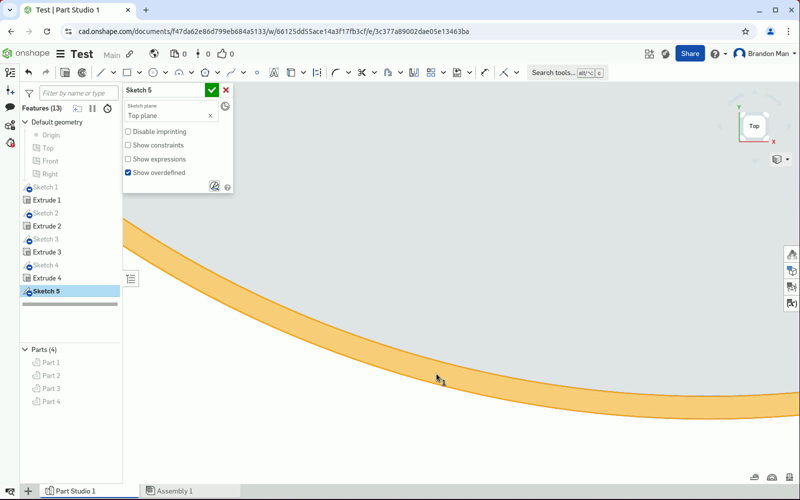
scroll(-6)
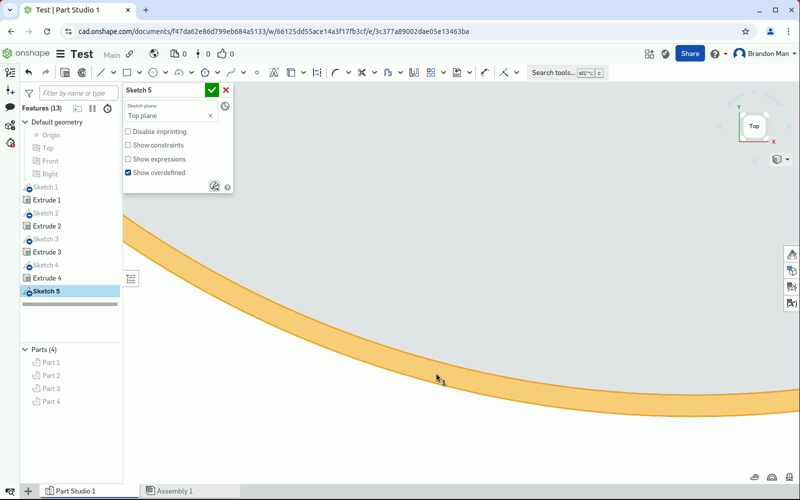
scroll(-6)
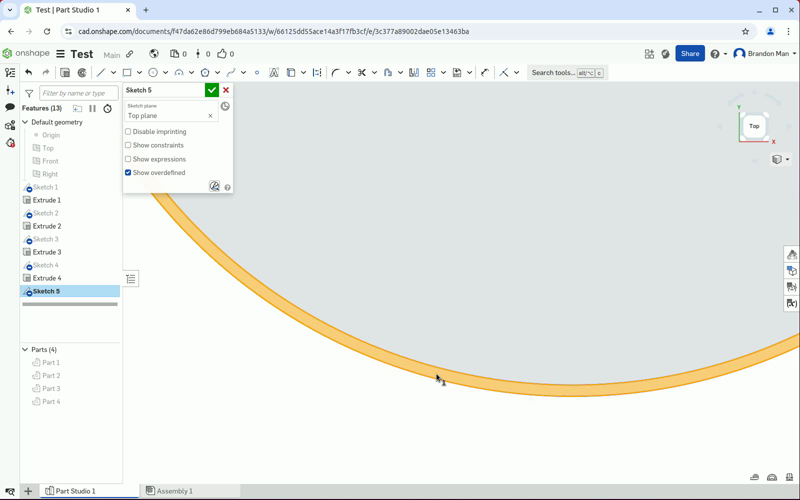
scroll(-6)
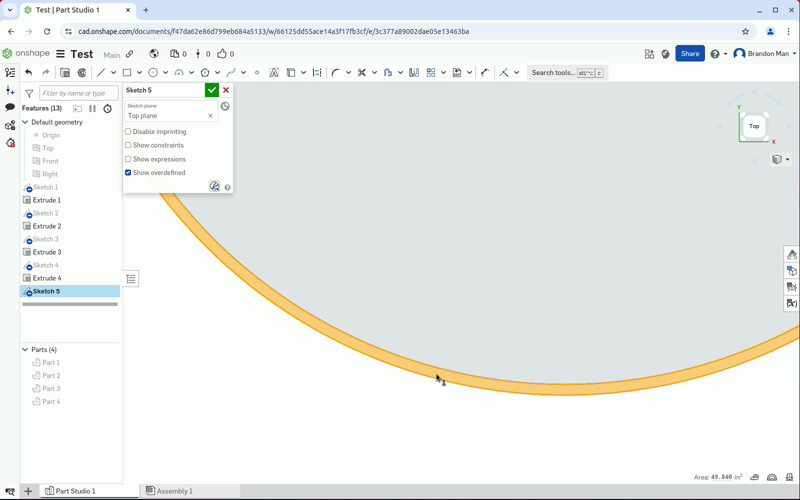
scroll(-6)
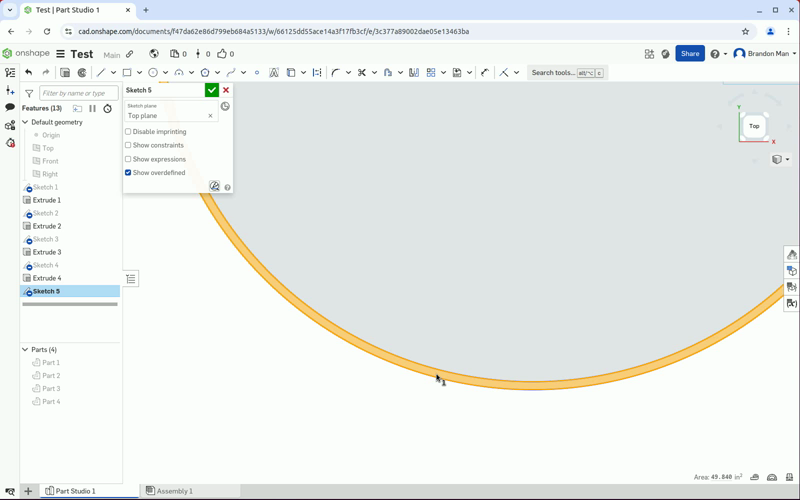
scroll(-6)
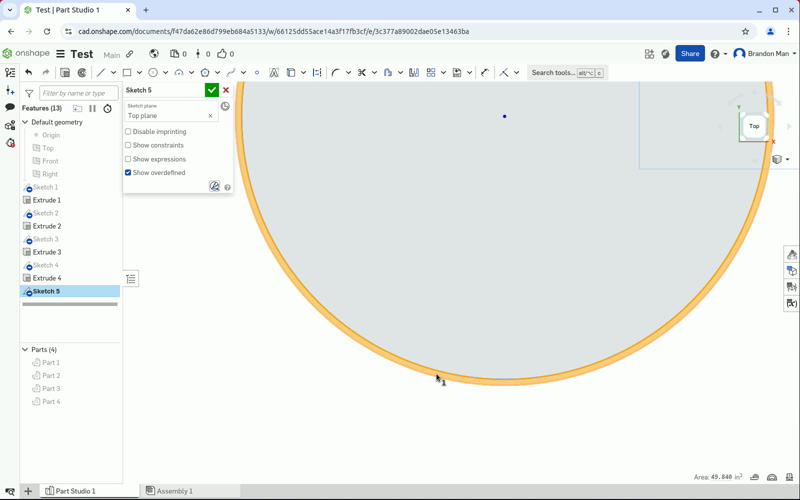
scroll(-6)
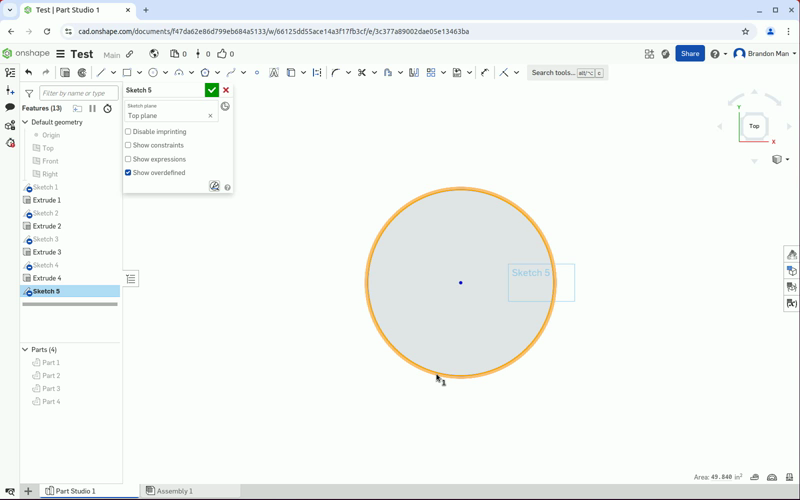
mouse_move(73, 352)
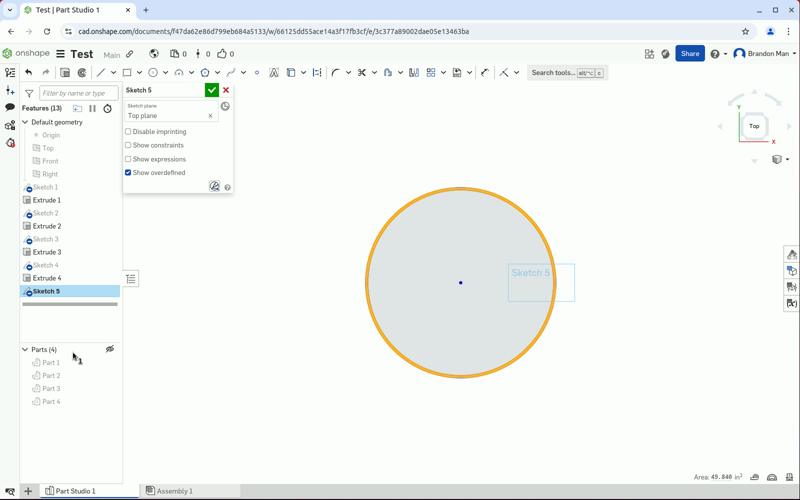
key(shift+y)
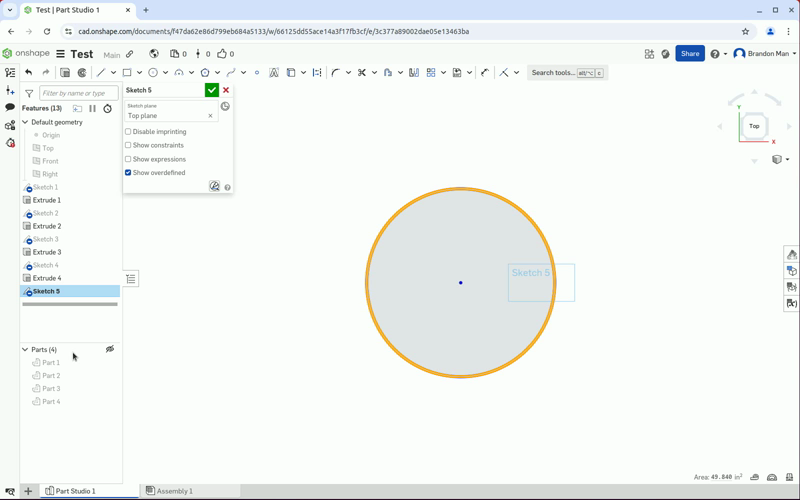
key(shift+e)
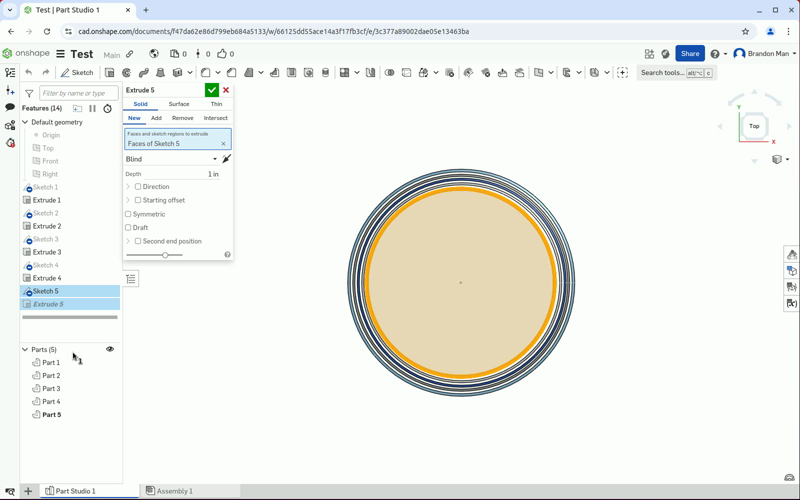
mouse_move(143, 106)
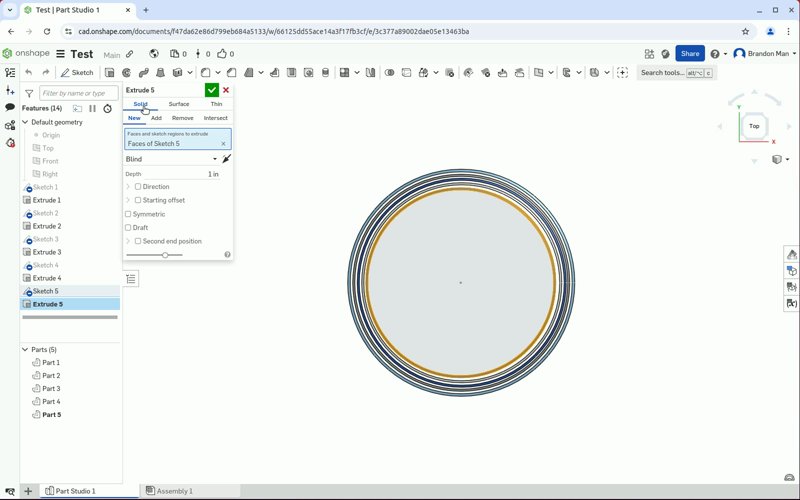
click(143, 106)
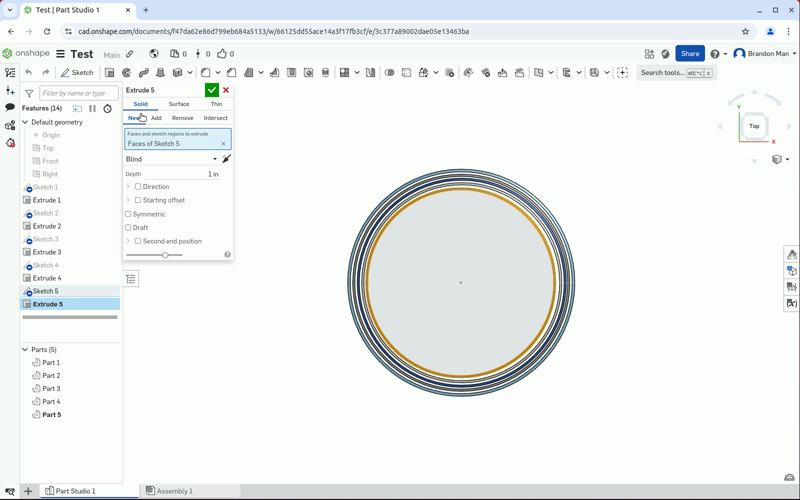
mouse_move(137, 120)
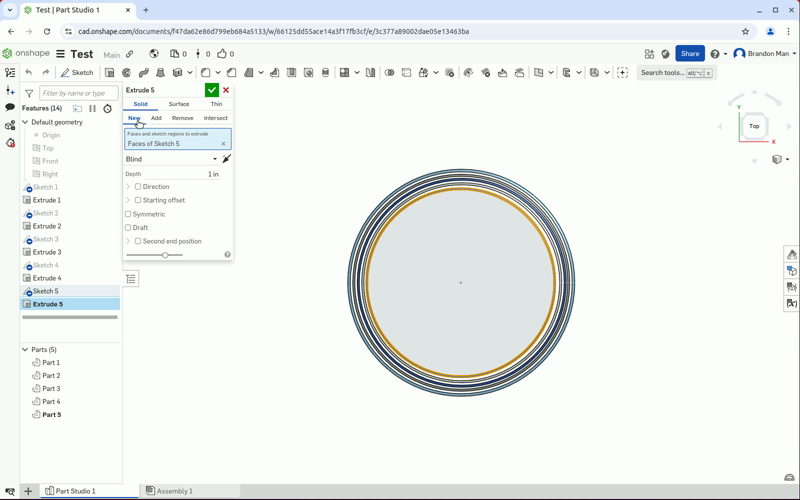
click(137, 120)
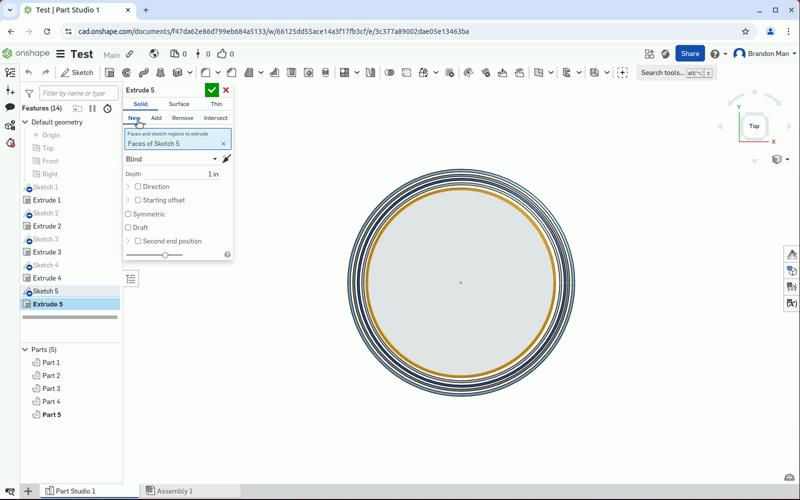
key(tab, 4)
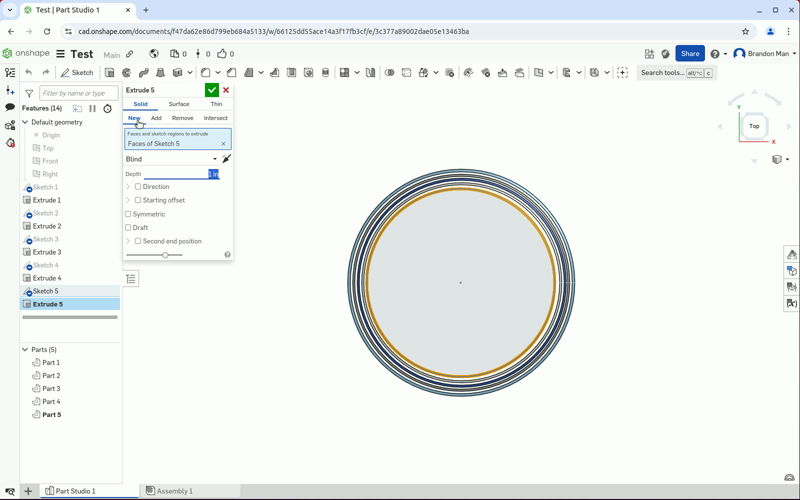
text(6.258)
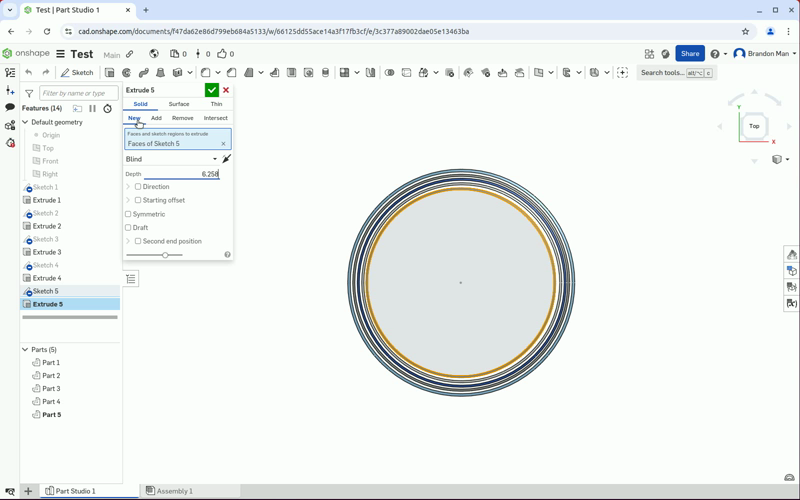
key(enter)
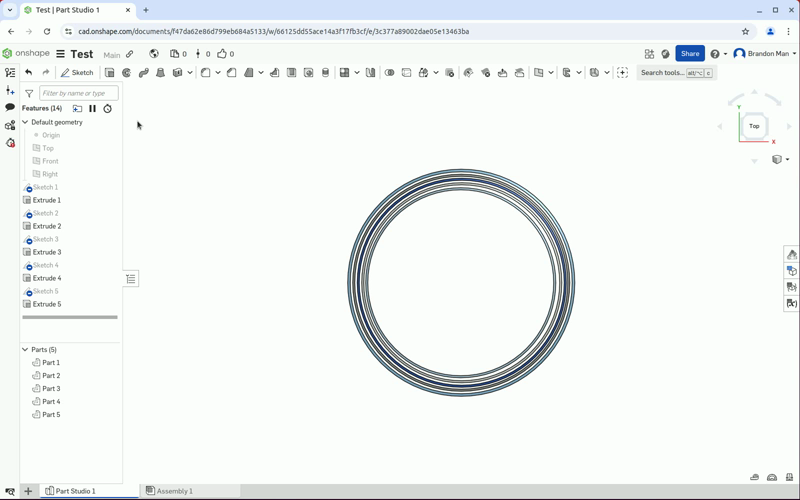
key(shift+h)
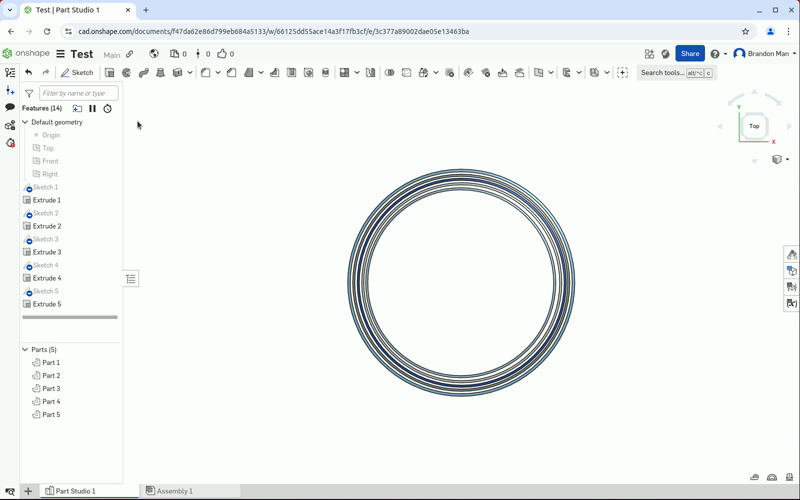
key(shift+h)
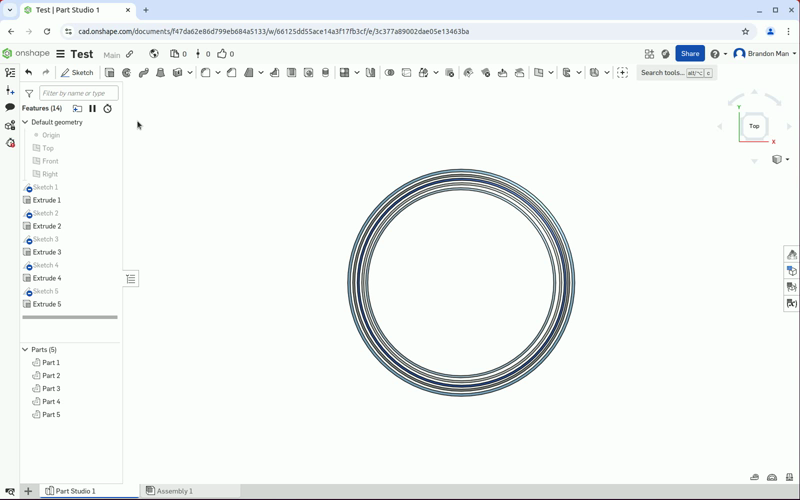
mouse_move(73, 189)
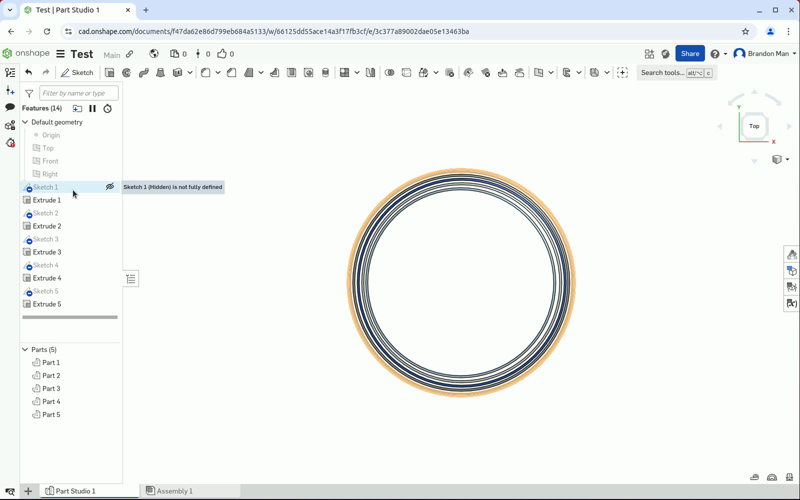
click(73, 189)
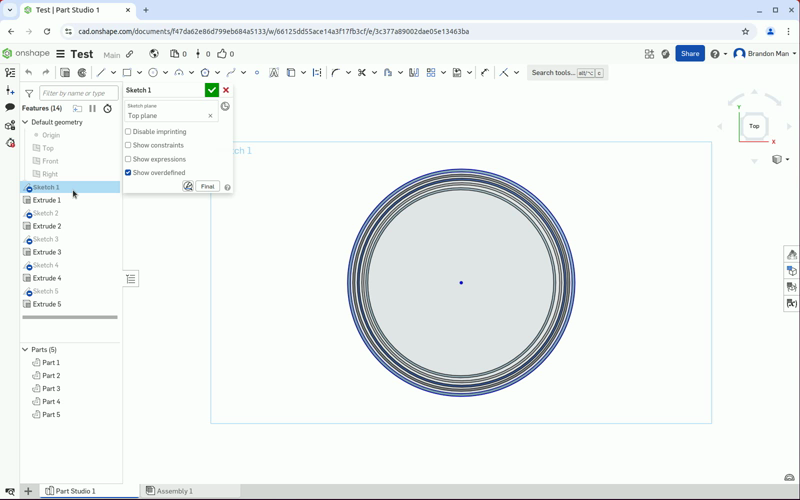
mouse_move(229, 92)
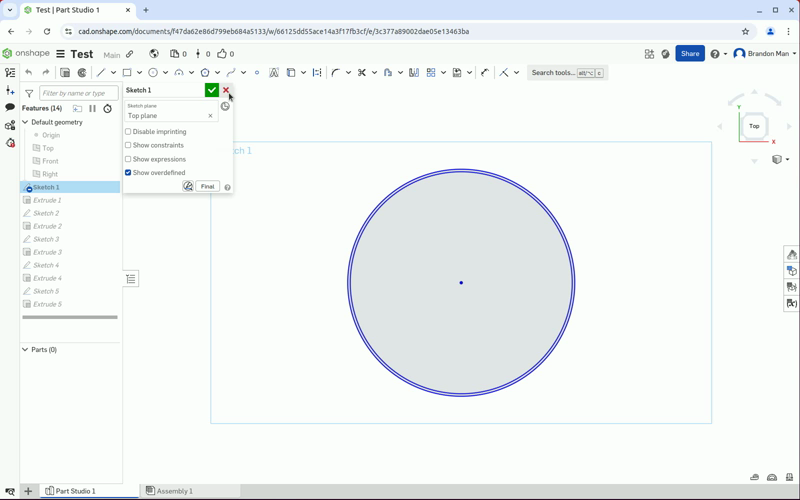
click(229, 92)
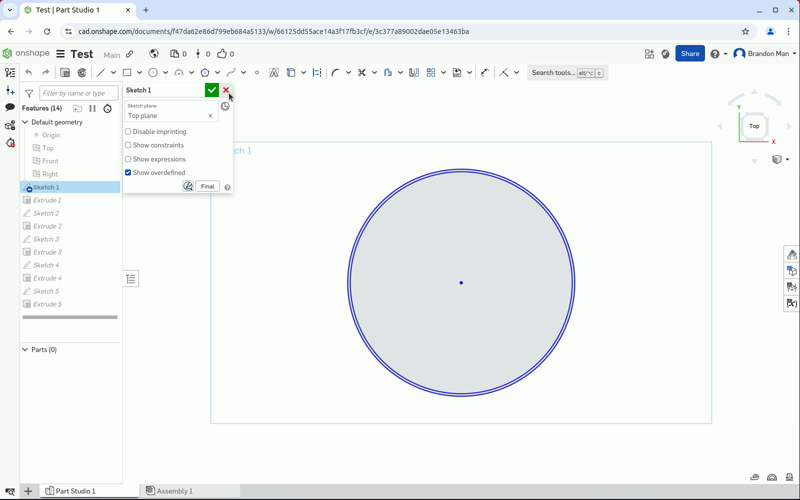
key(shift+s)
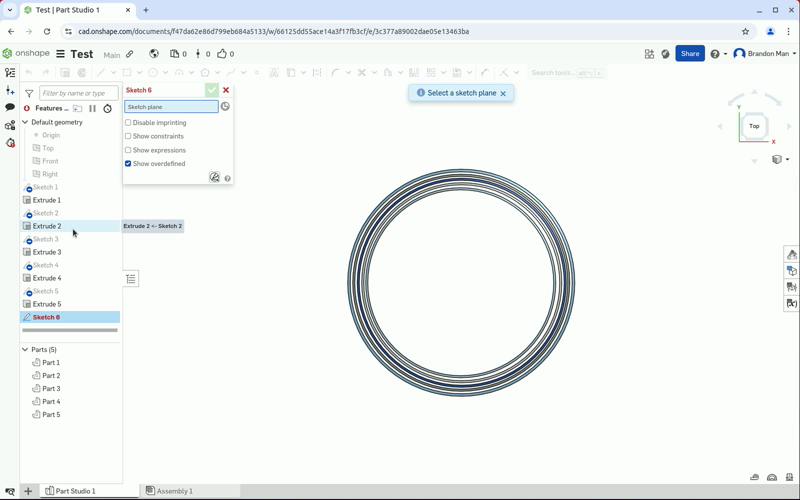
scroll(3)
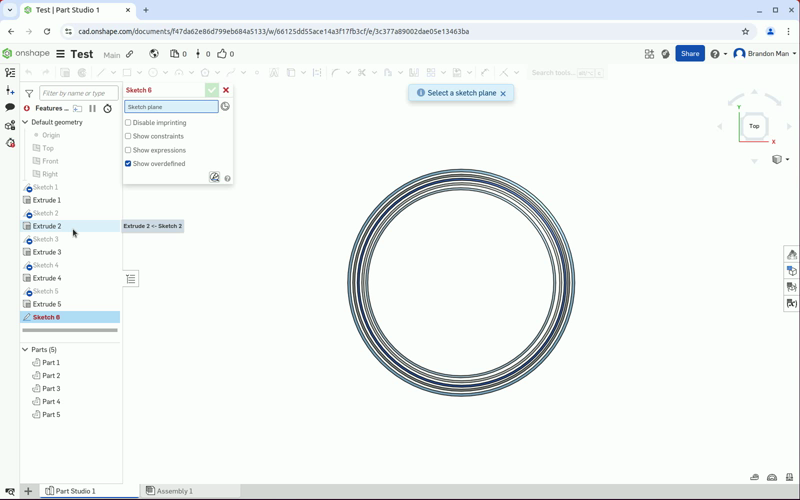
mouse_move(73, 150)
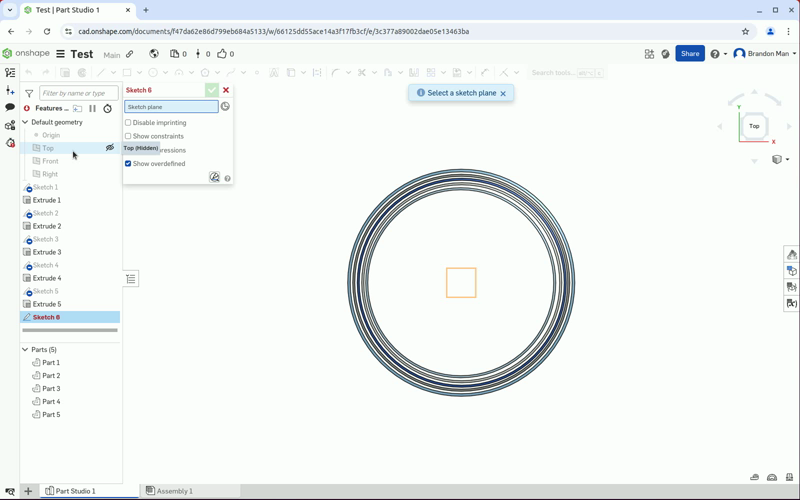
click(73, 150)
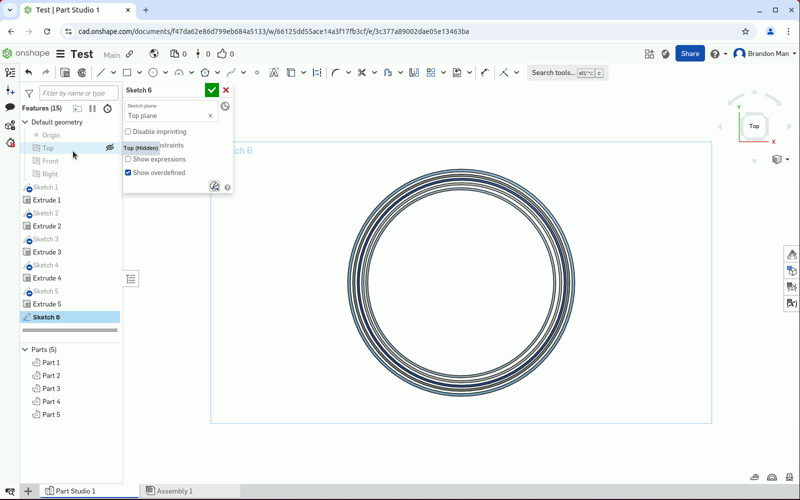
mouse_move(73, 352)
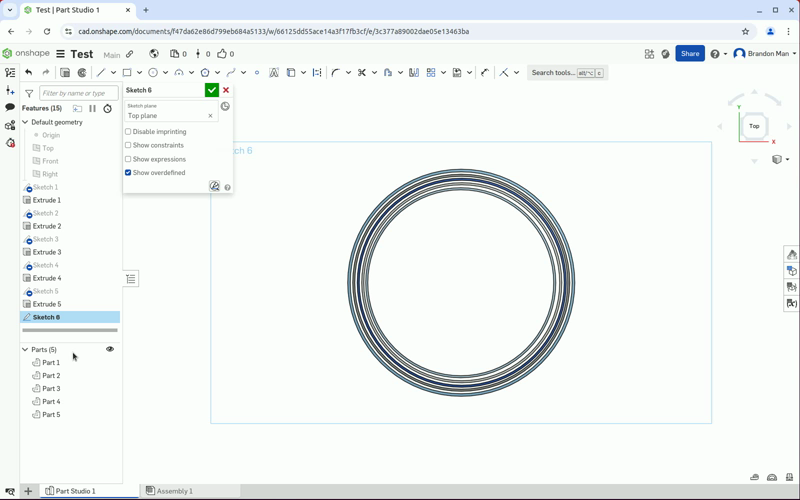
key(y)
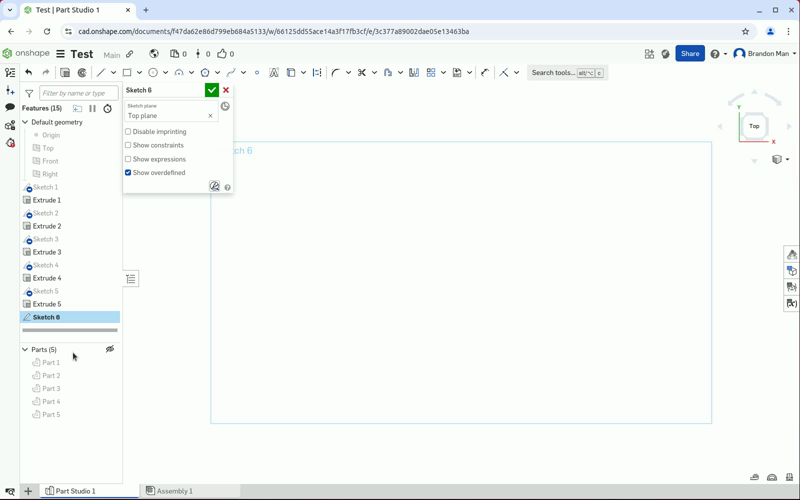
key(c)
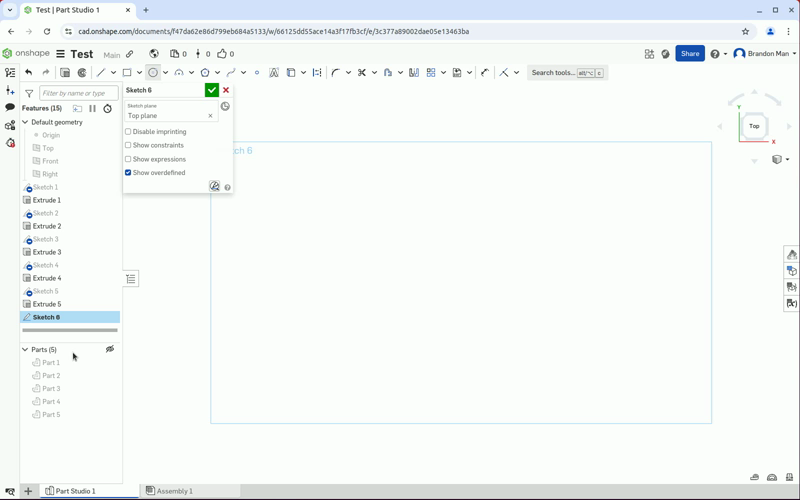
key_down(shift)
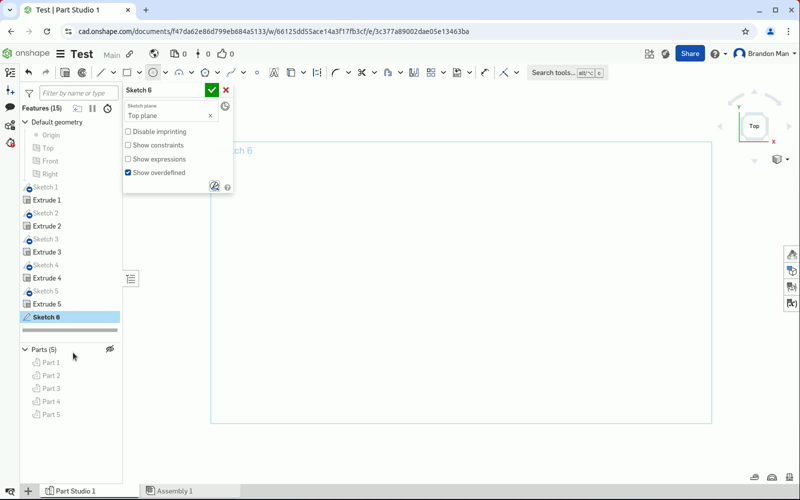
mouse_move(461, 282)
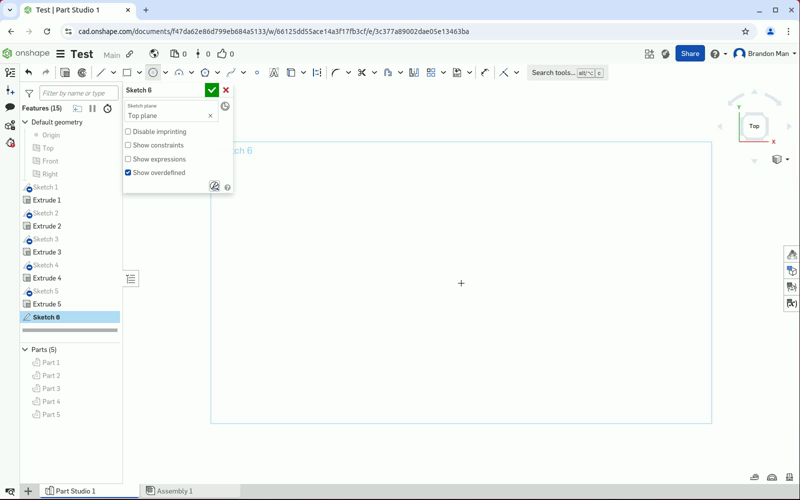
click(461, 282)
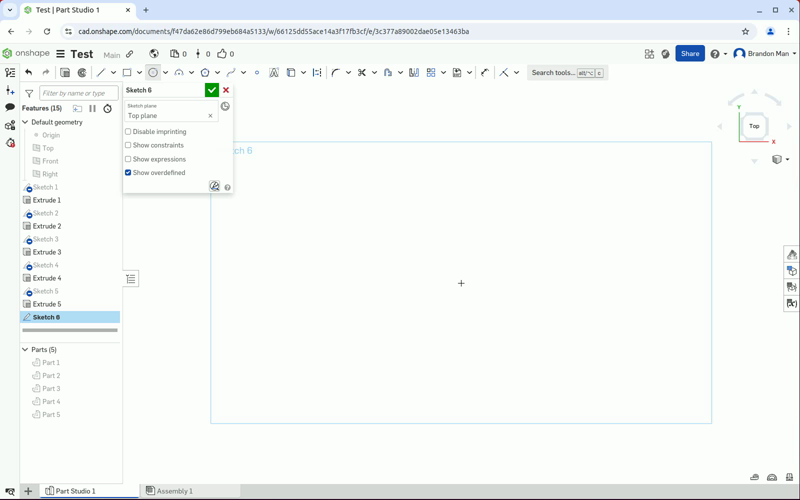
key_up(shift)
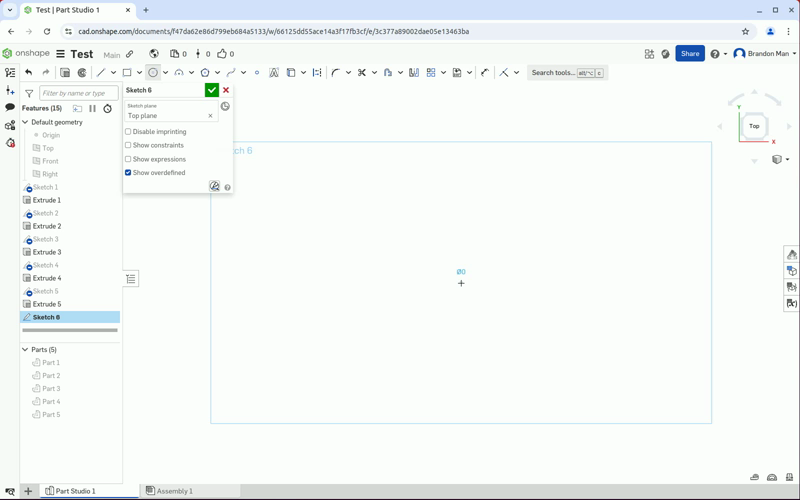
mouse_move(552, 282)
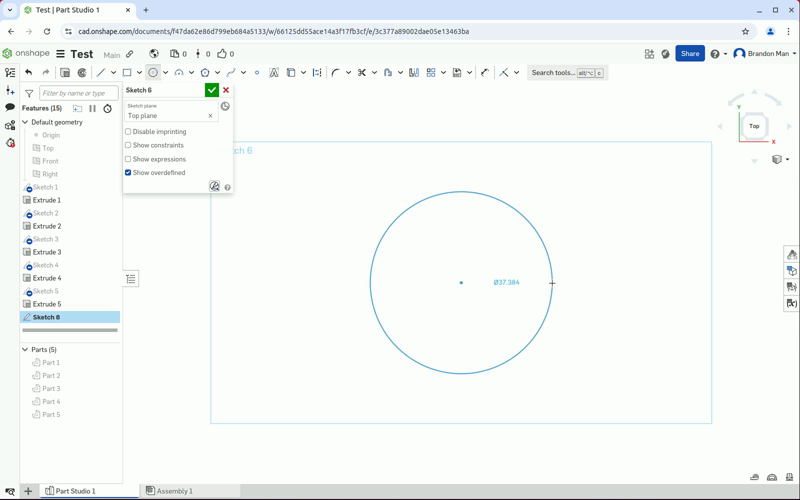
click(552, 282)
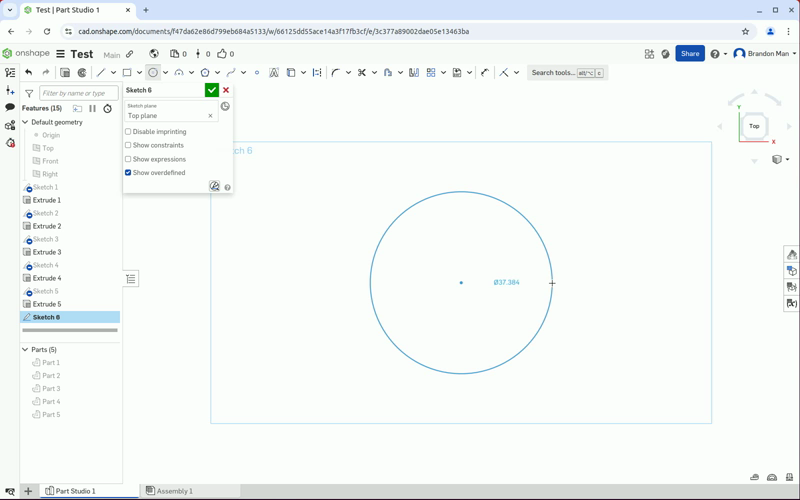
key(esc)
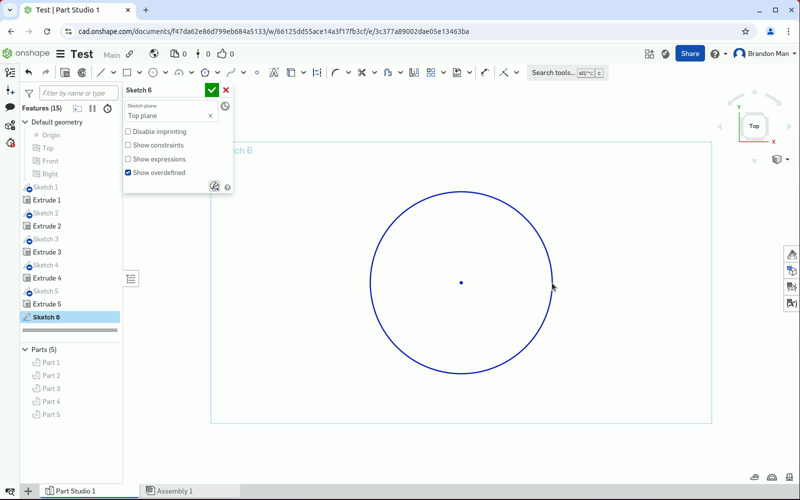
key(c)
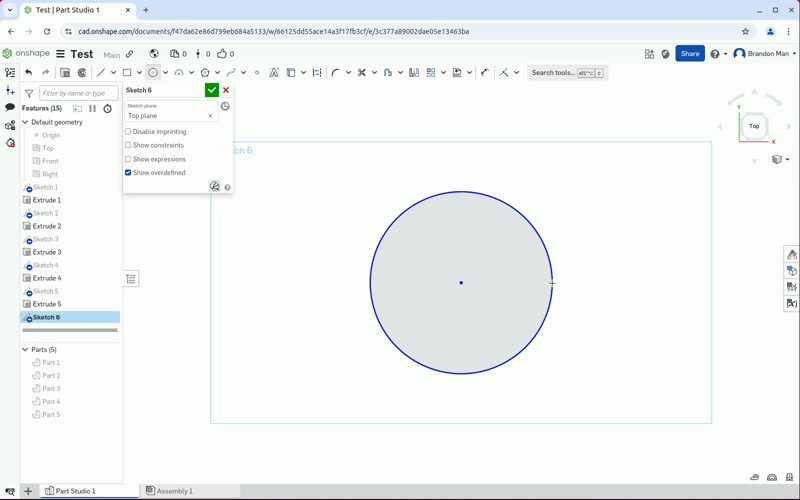
key_down(shift)
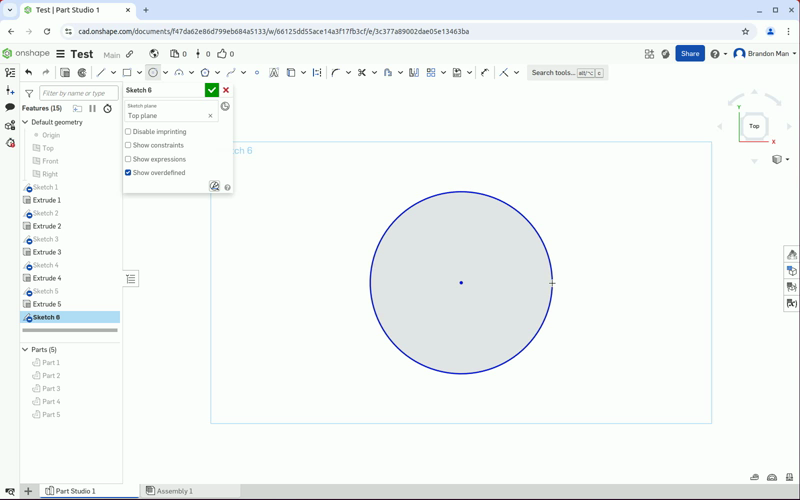
mouse_move(461, 282)
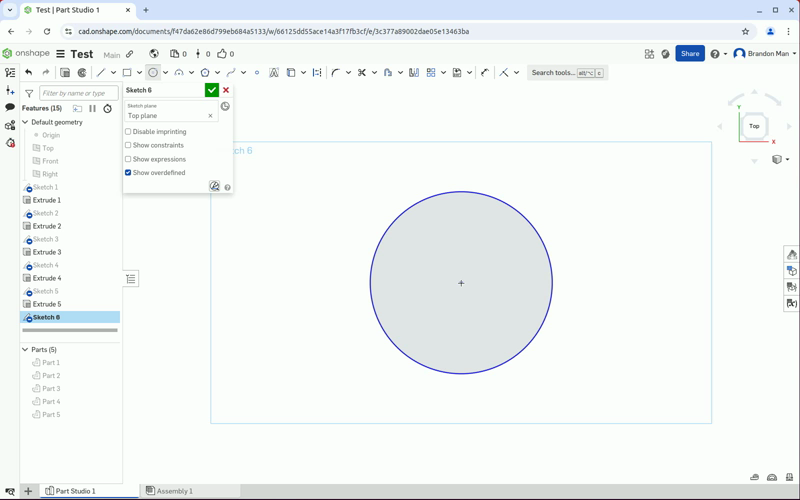
click(461, 282)
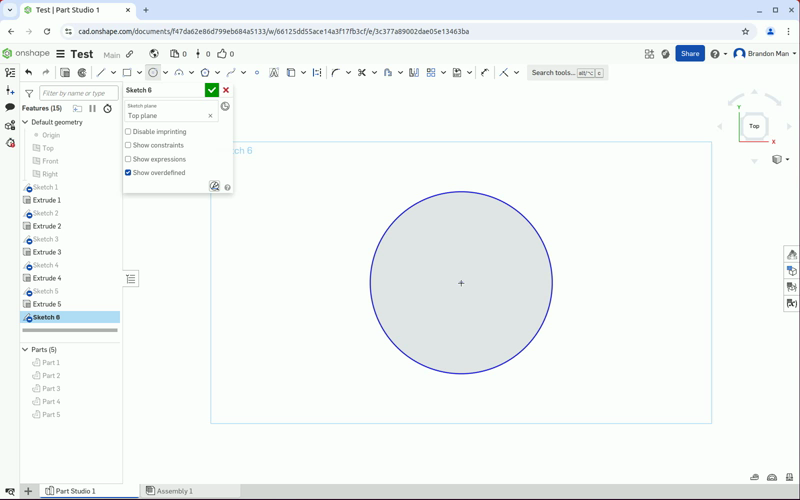
key_up(shift)
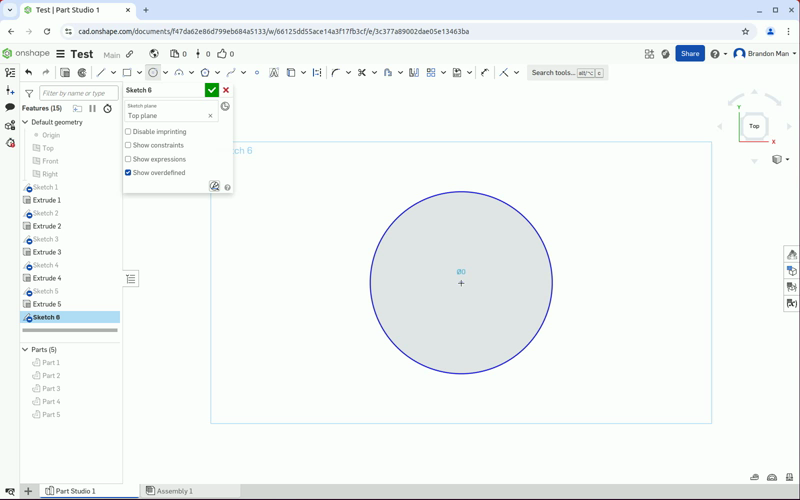
mouse_move(550, 282)
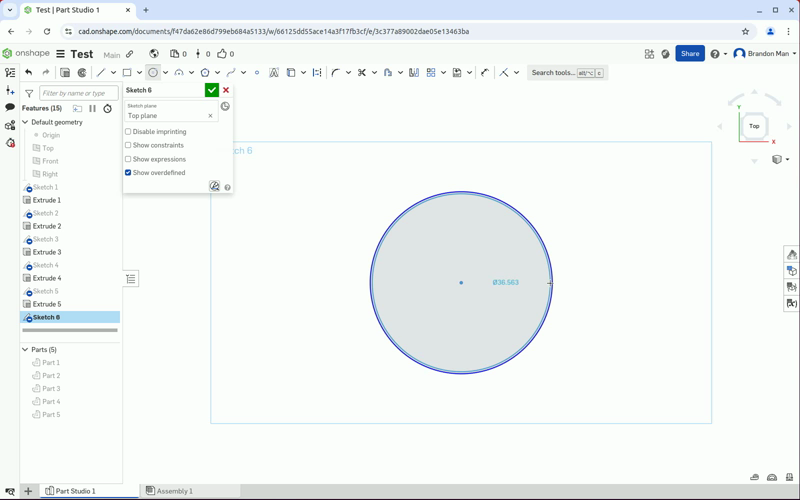
scroll(6)
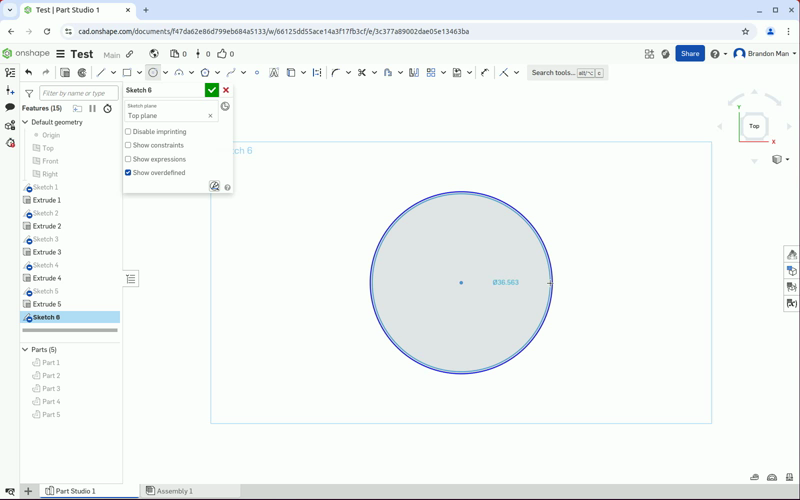
scroll(6)
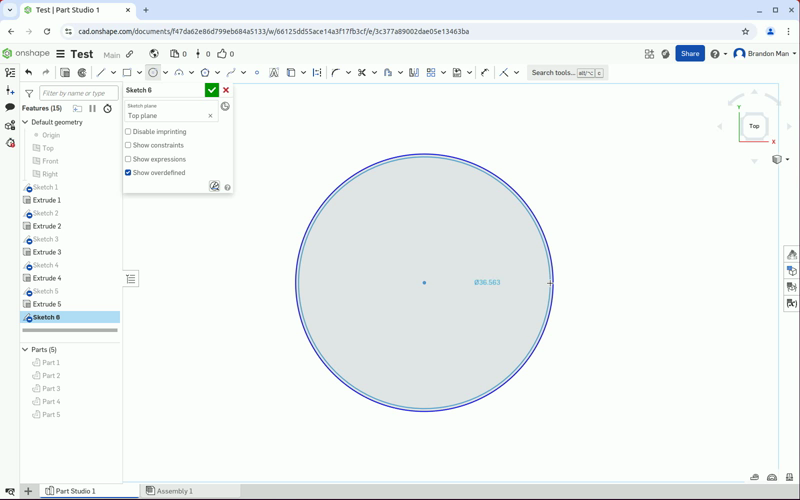
scroll(6)
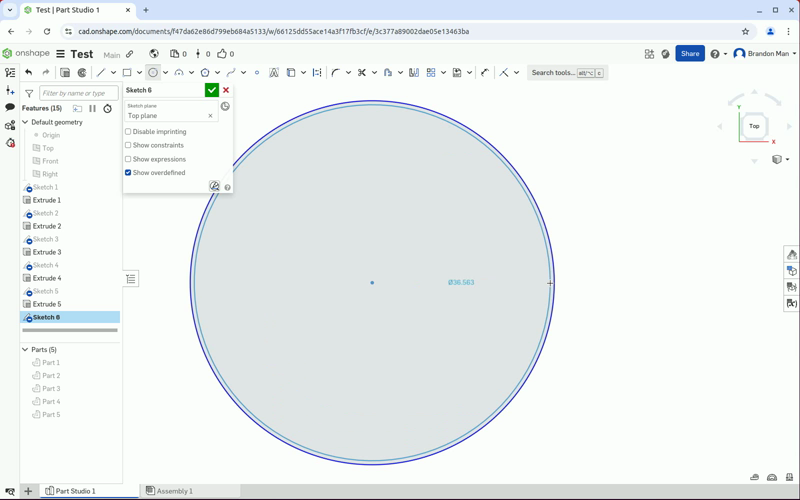
scroll(6)
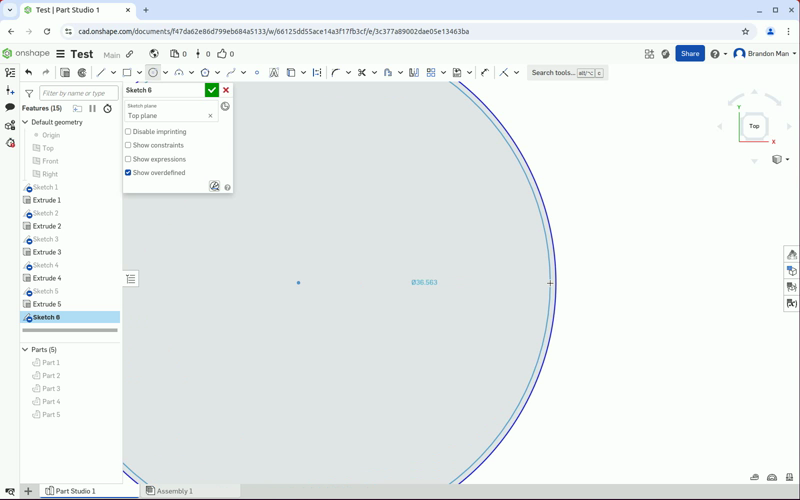
scroll(6)
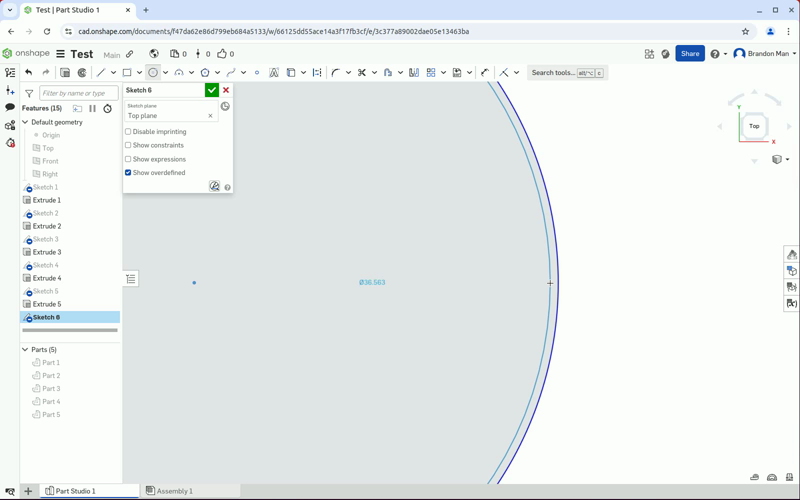
scroll(6)
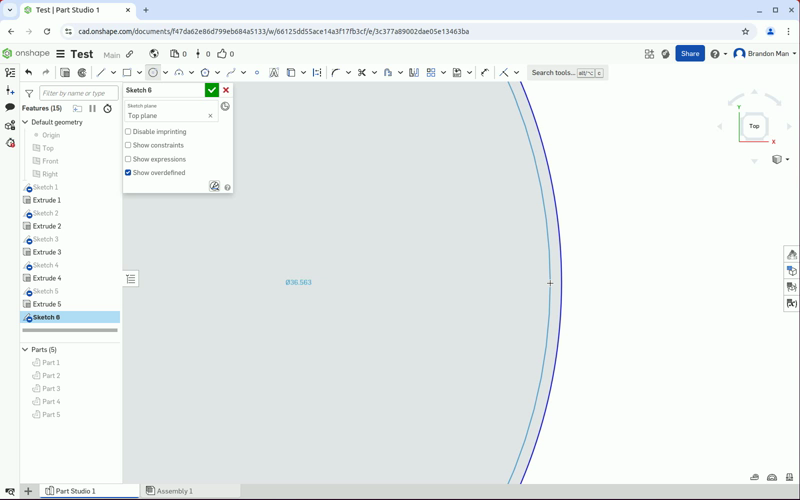
scroll(6)
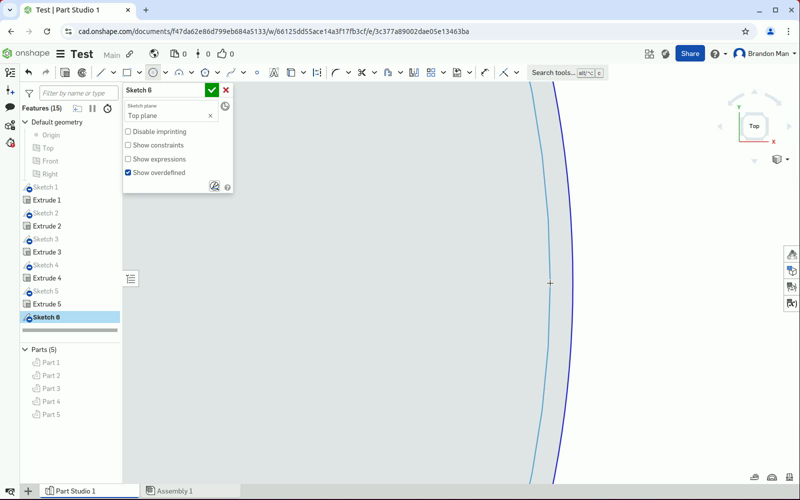
click(550, 282)
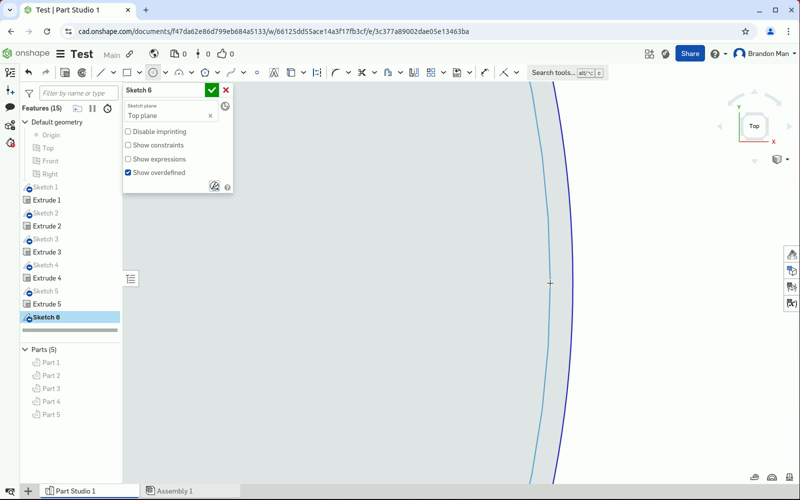
scroll(-6)
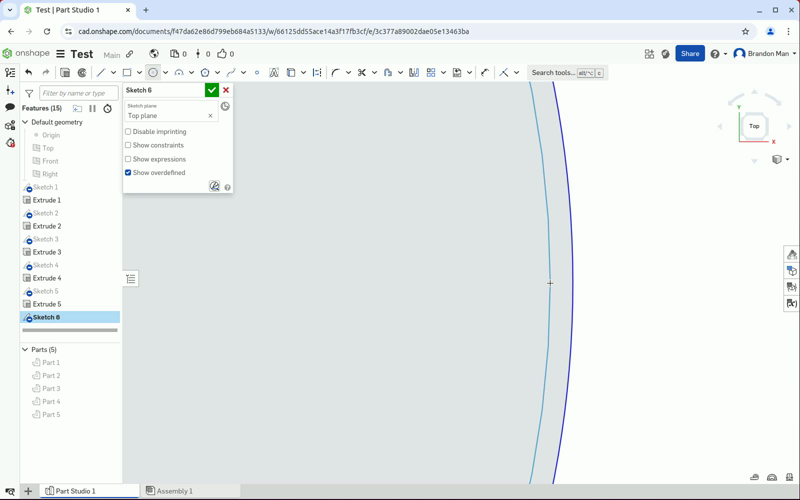
scroll(-6)
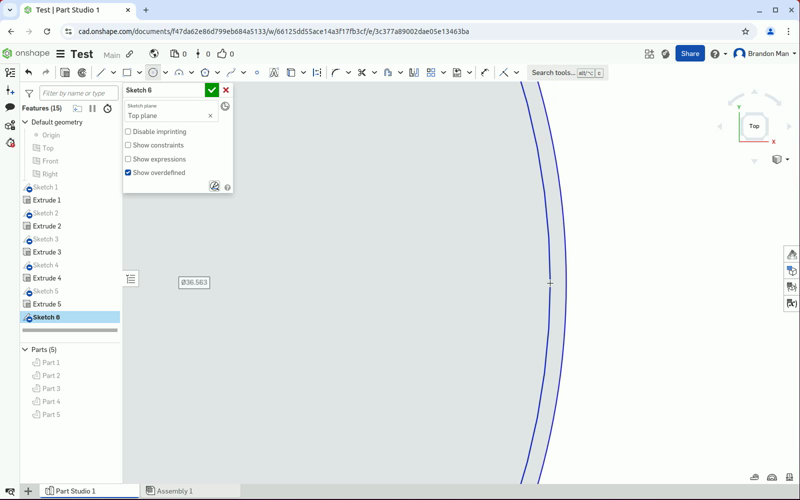
scroll(-6)
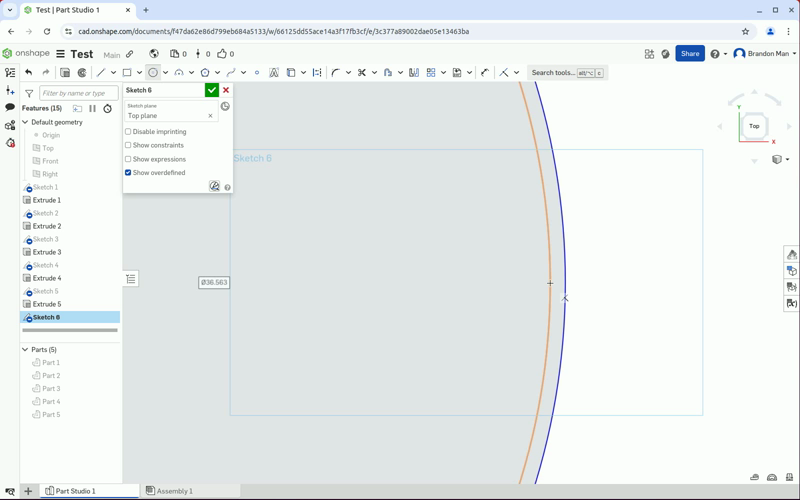
scroll(-6)
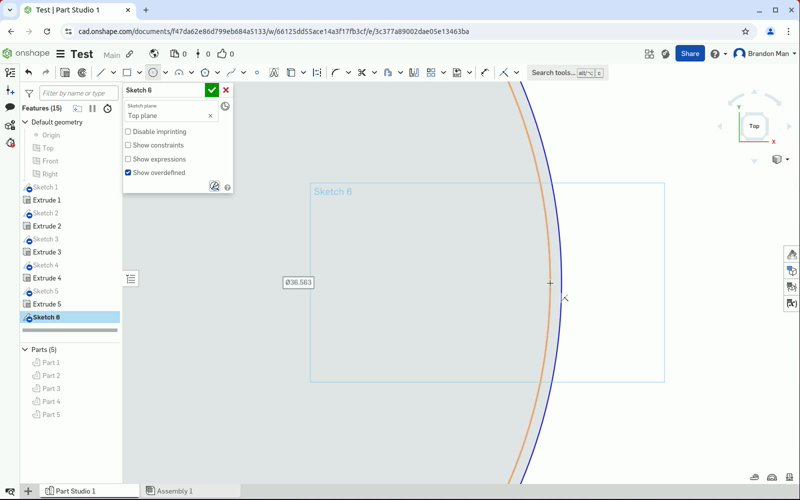
scroll(-6)
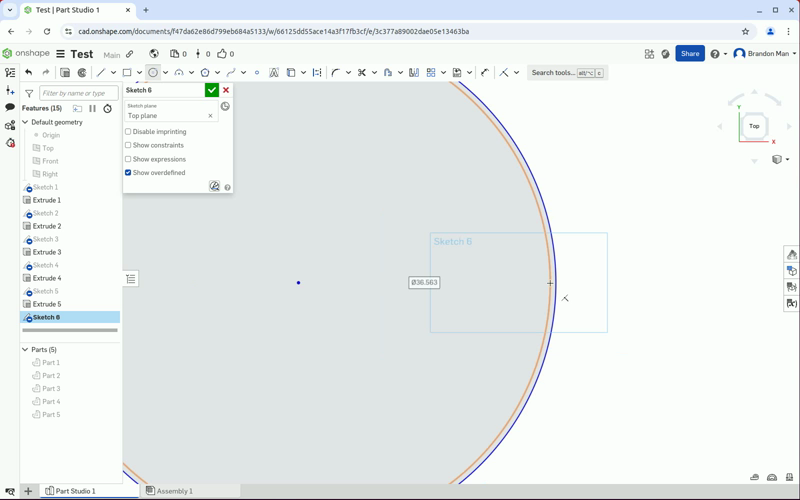
scroll(-6)
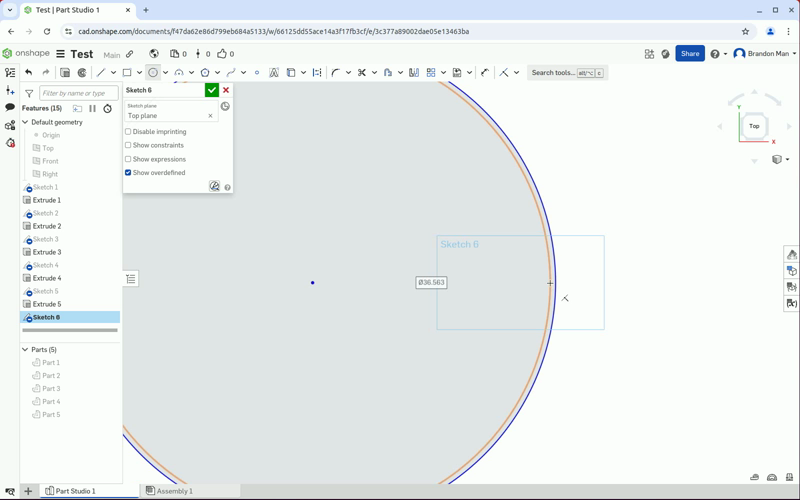
scroll(-6)
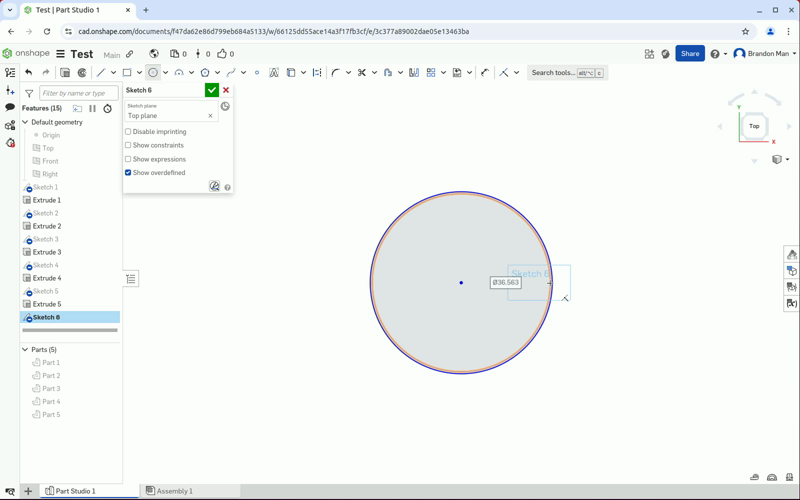
key(esc)
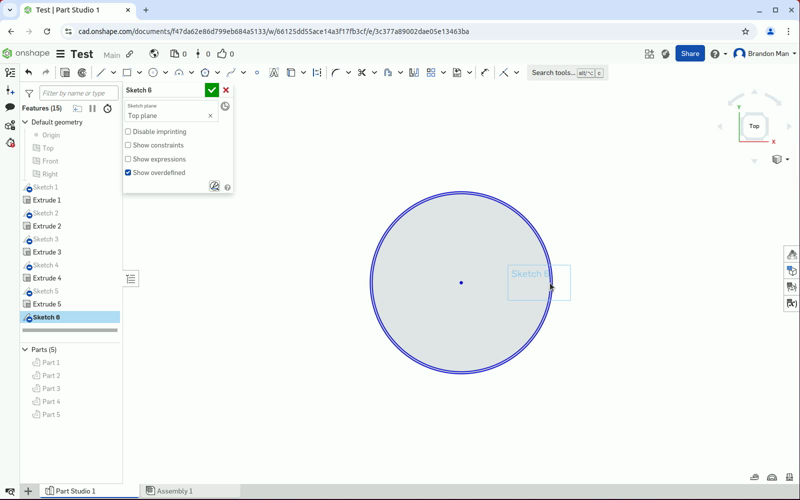
mouse_move(400, 349)
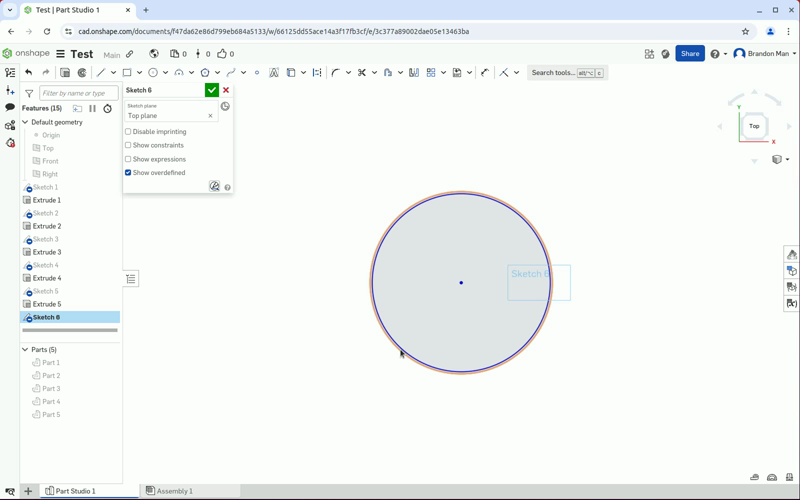
scroll(6)
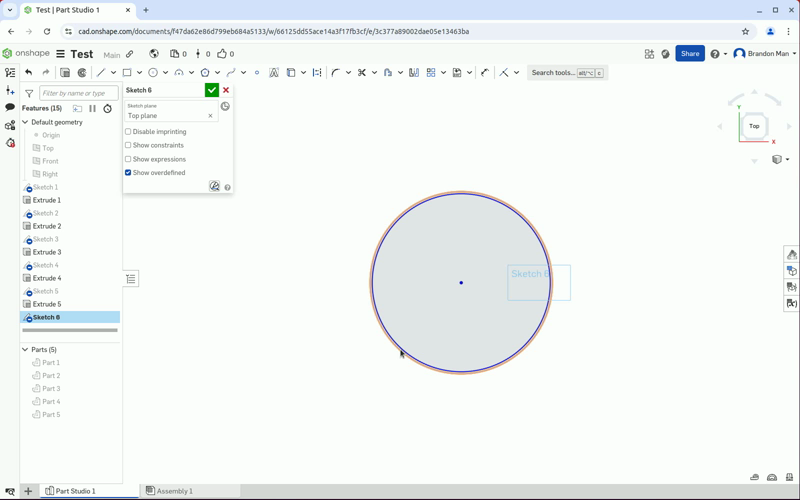
scroll(6)
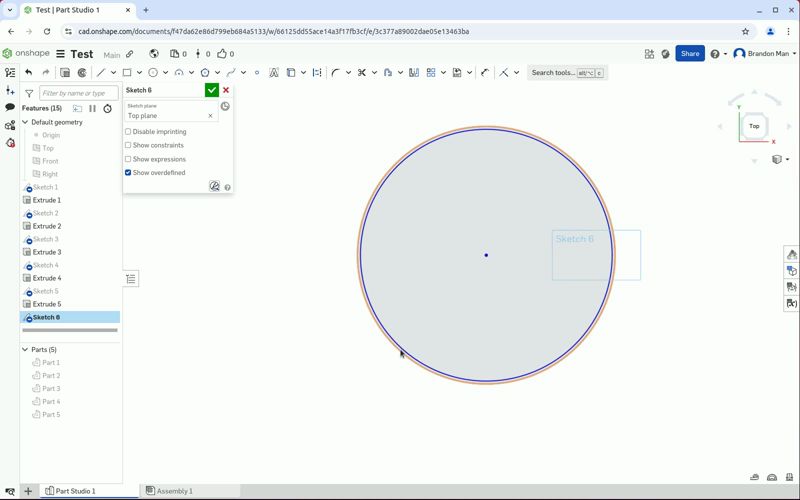
scroll(6)
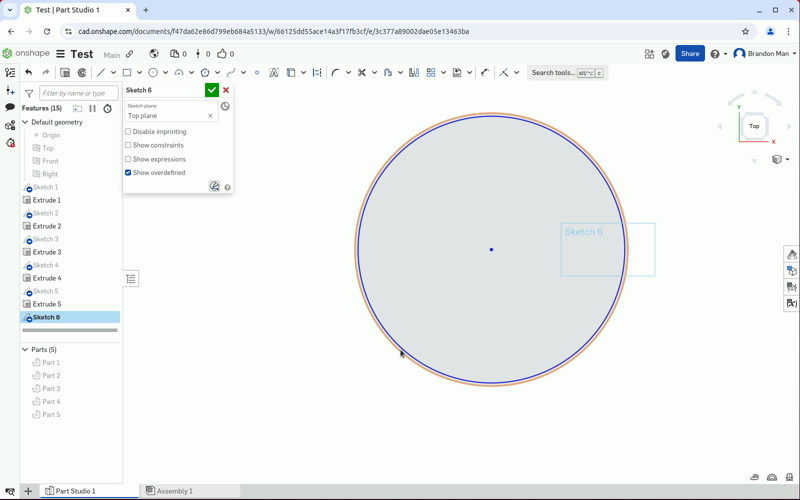
scroll(6)
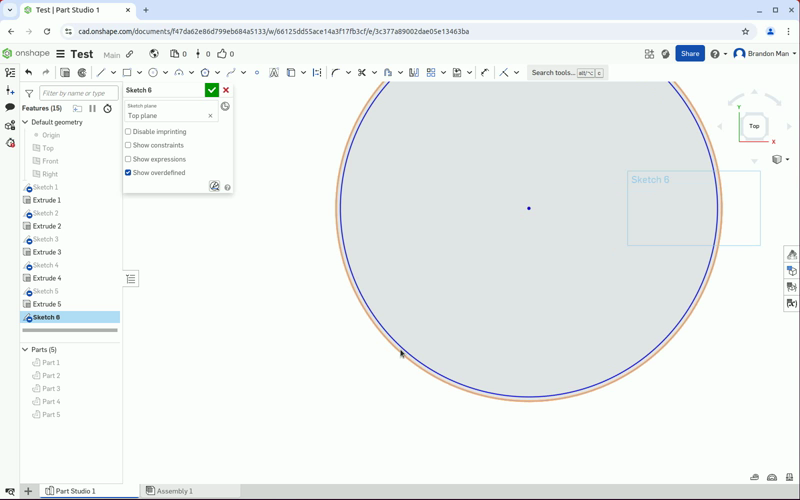
scroll(6)
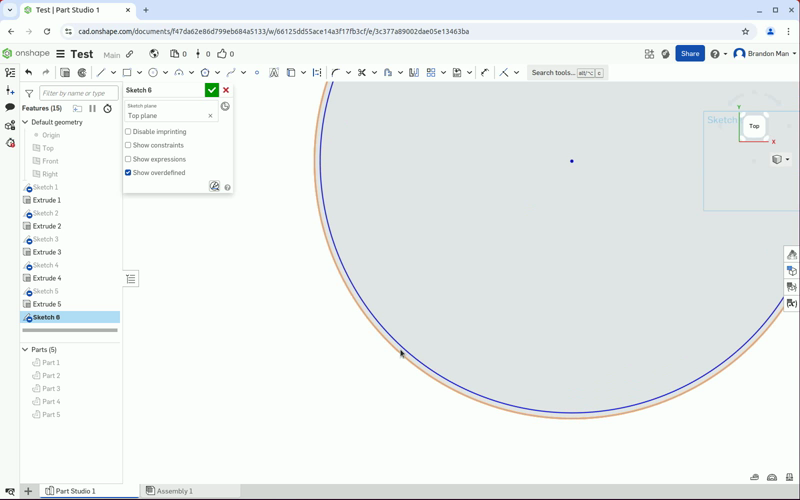
scroll(6)
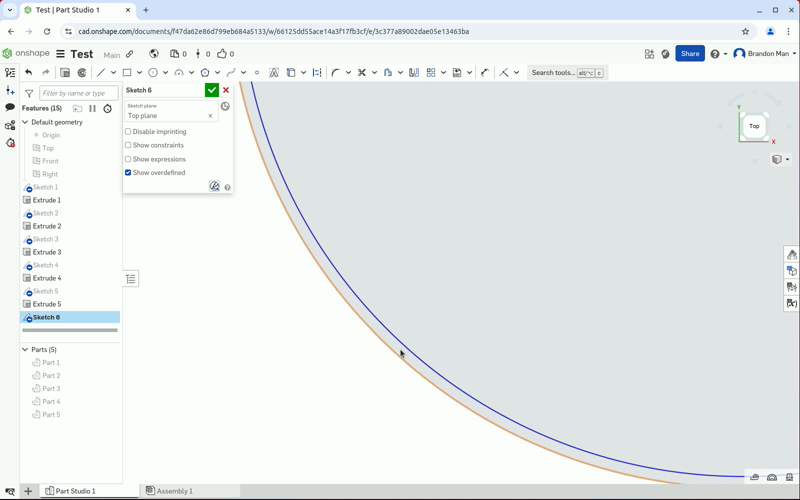
scroll(6)
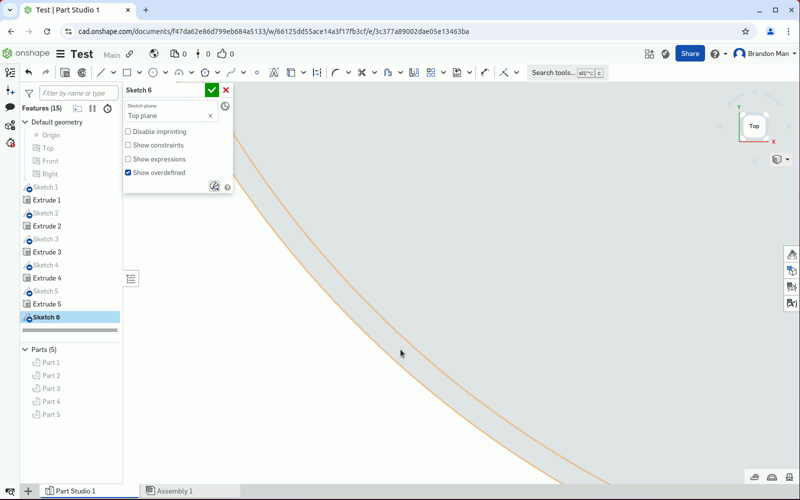
click(400, 349)
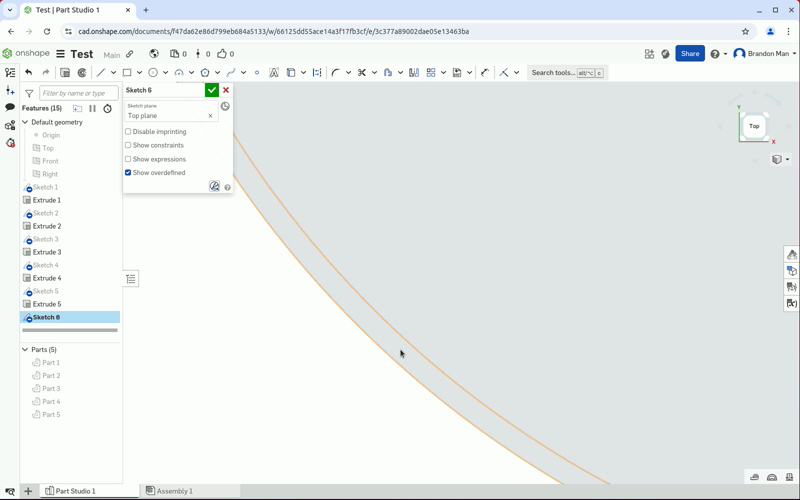
scroll(-6)
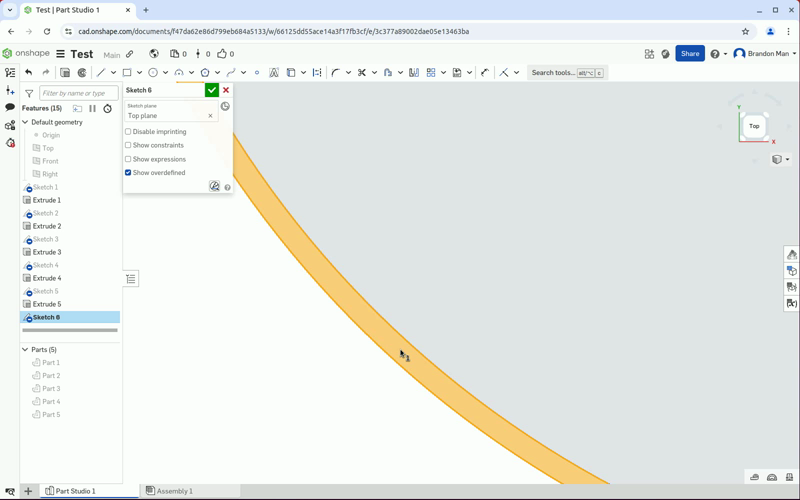
scroll(-6)
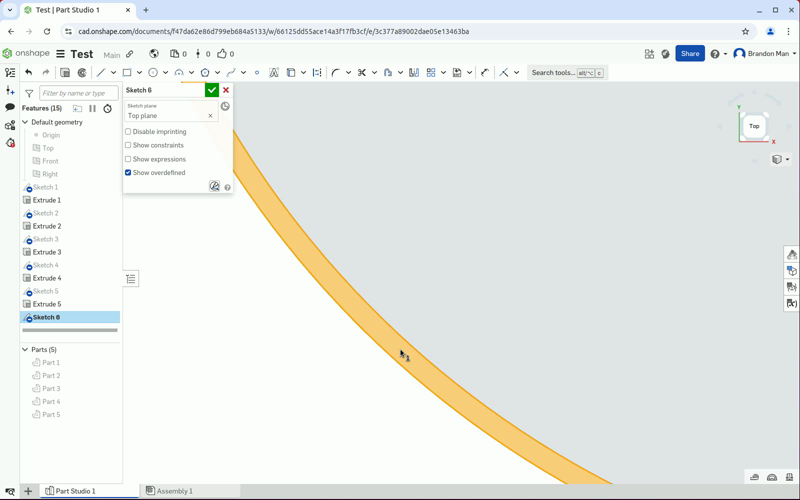
scroll(-6)
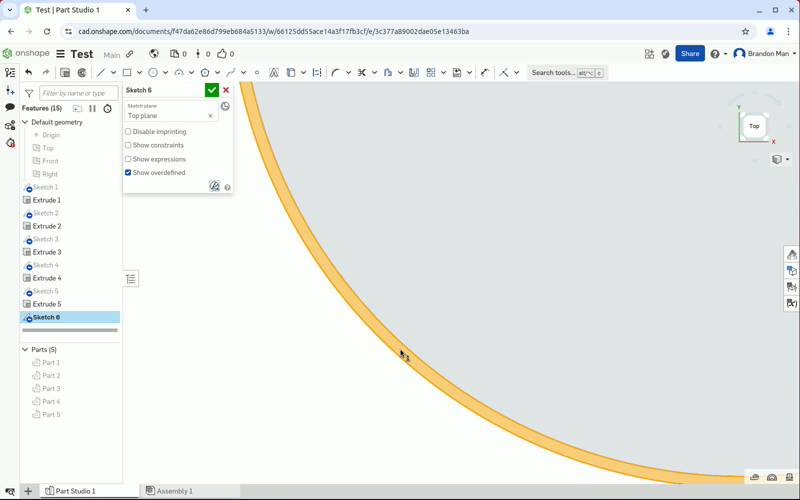
scroll(-6)
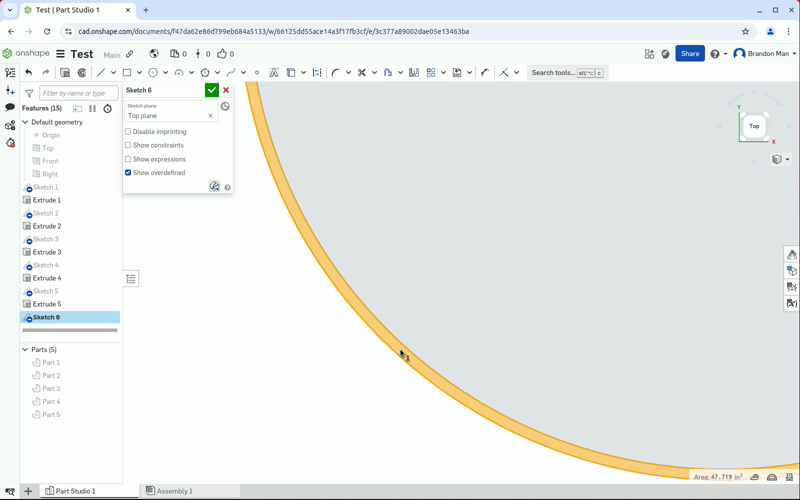
scroll(-6)
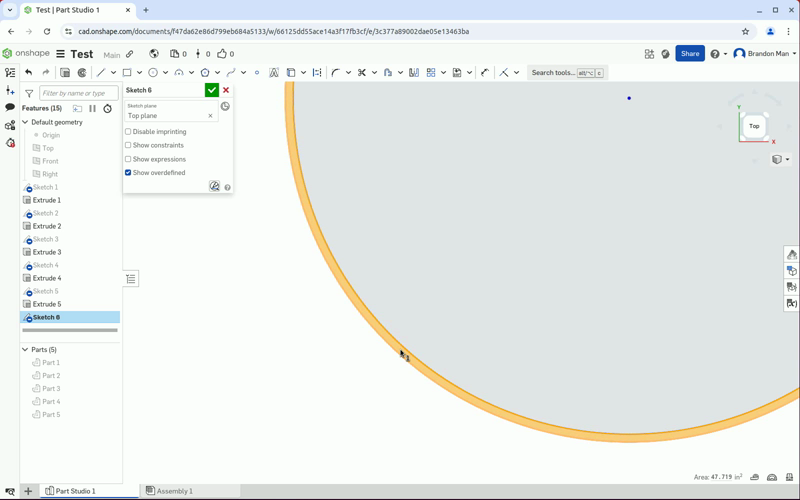
scroll(-6)
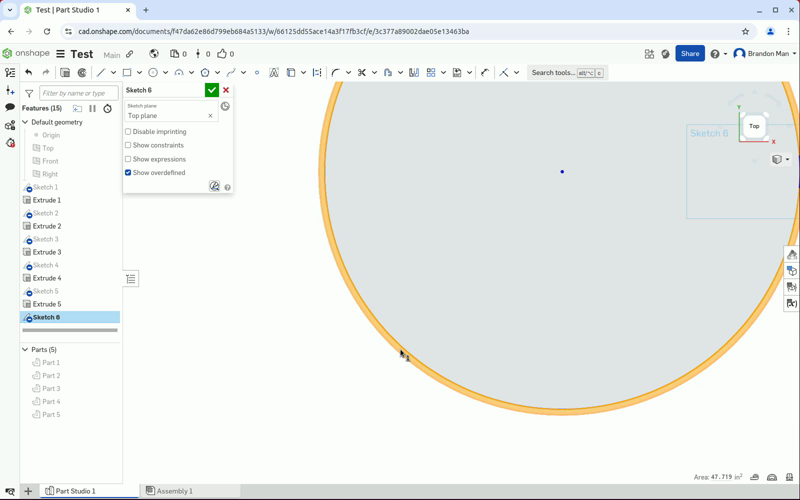
scroll(-6)
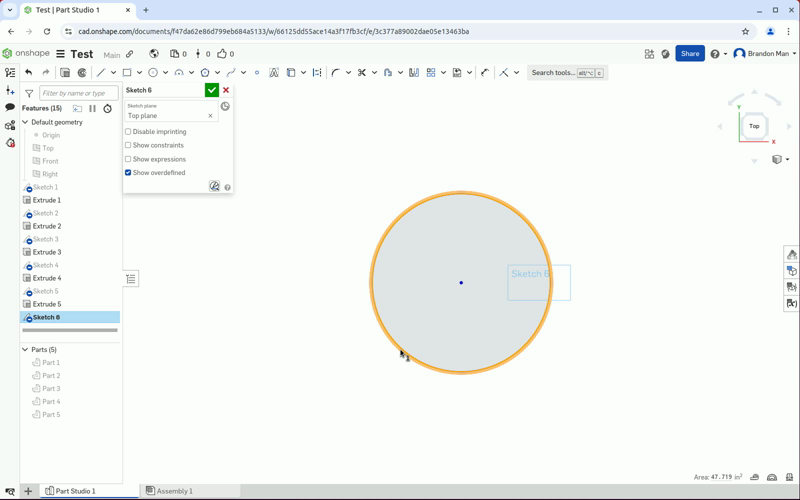
mouse_move(73, 352)
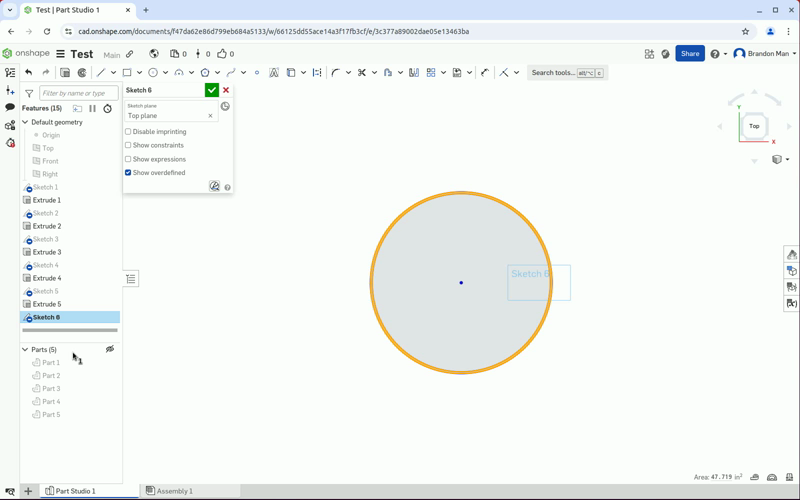
key(shift+y)
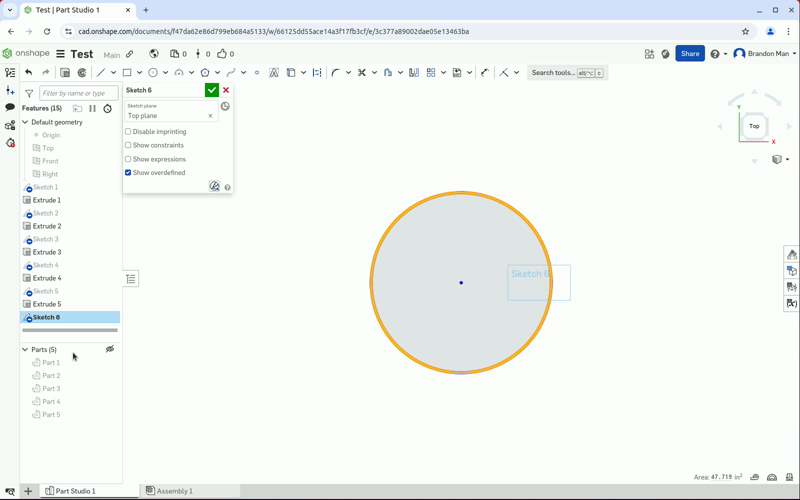
key(shift+e)
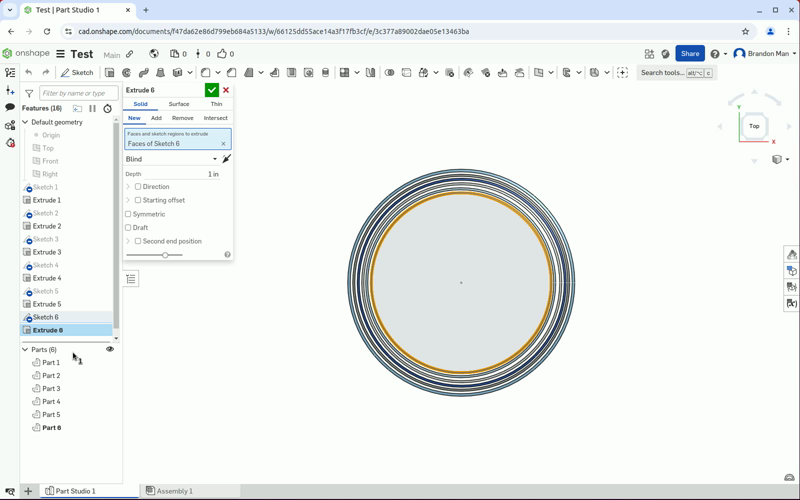
mouse_move(143, 106)
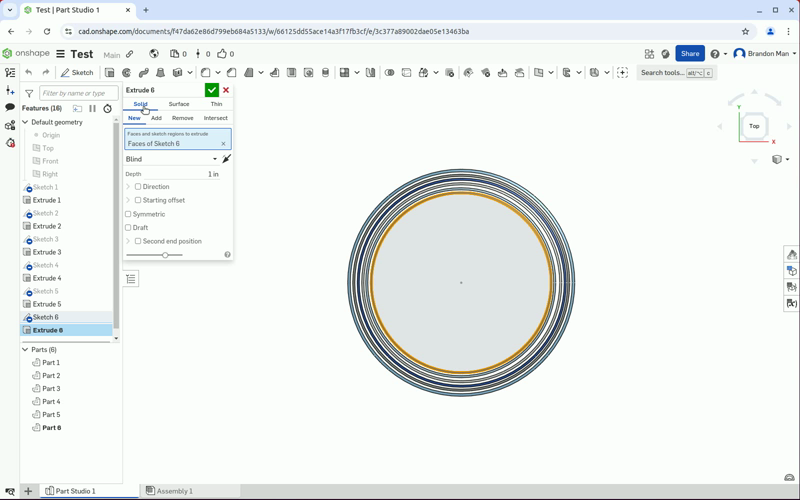
click(143, 106)
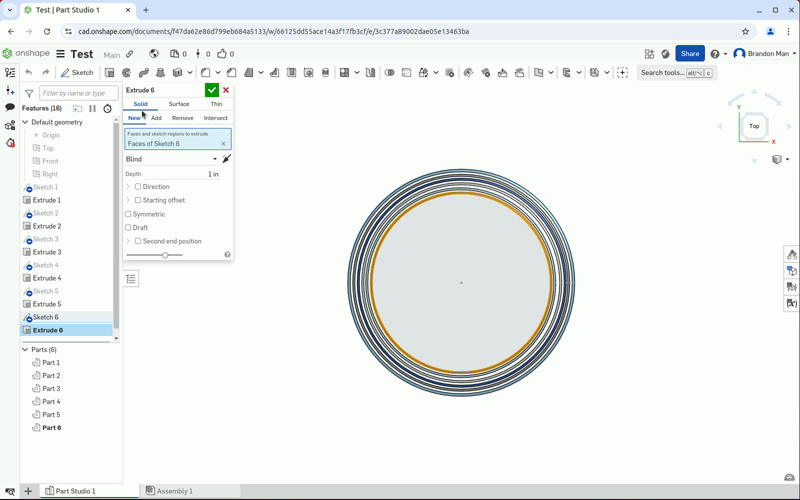
mouse_move(137, 120)
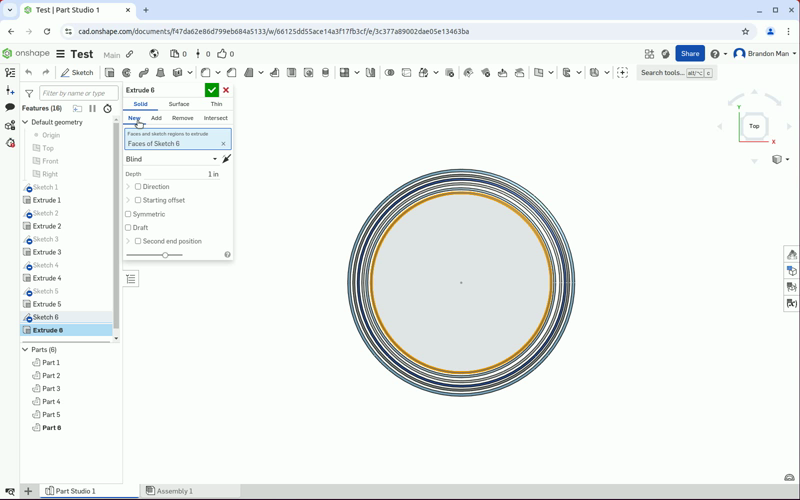
click(137, 120)
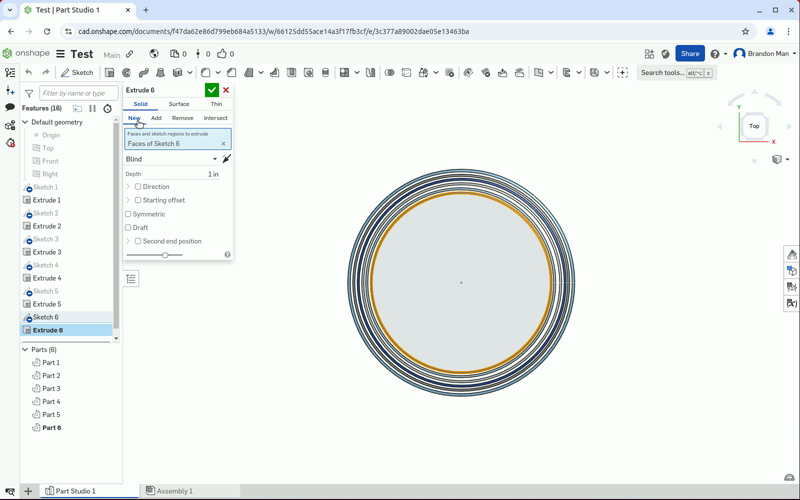
key(tab, 4)
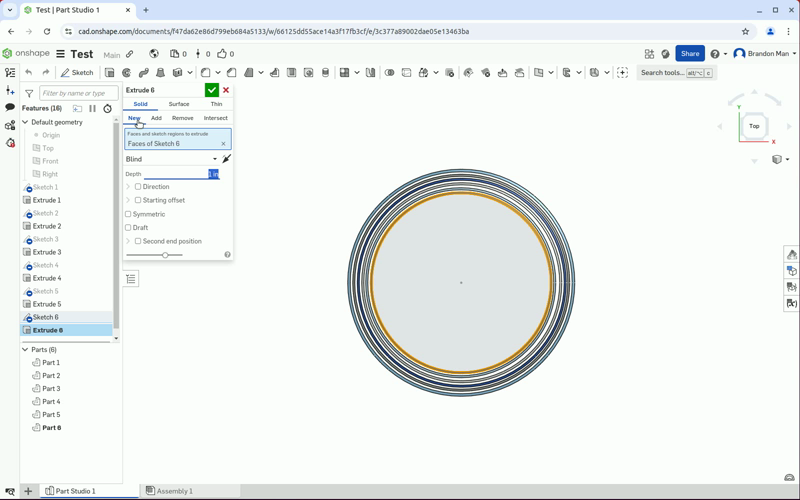
text(6.258)
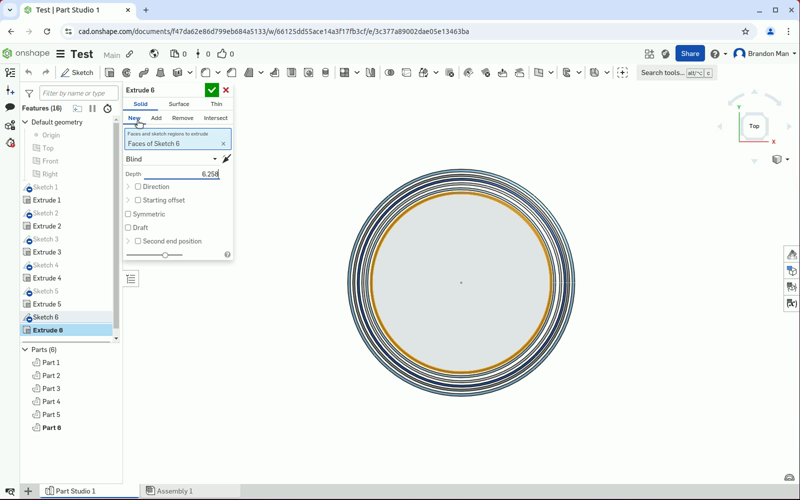
key(enter)
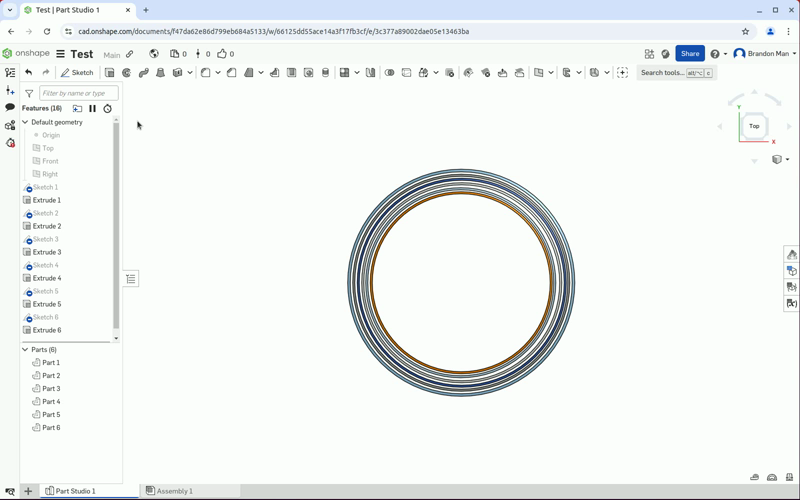
key(shift+h)
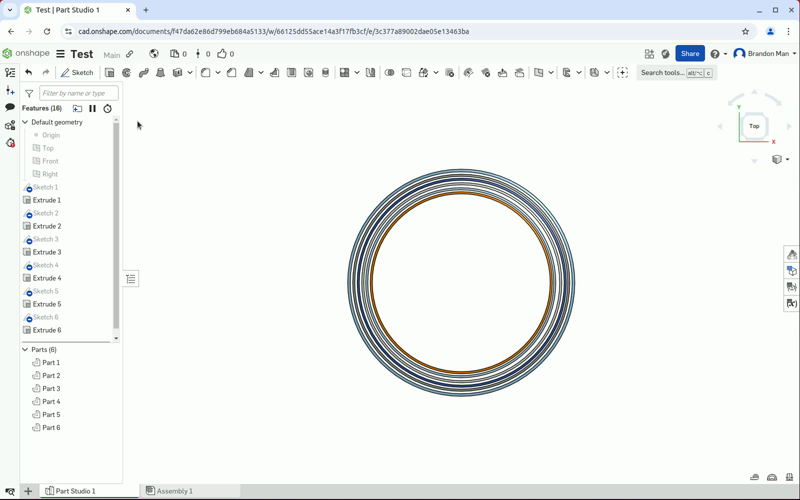
key(shift+h)
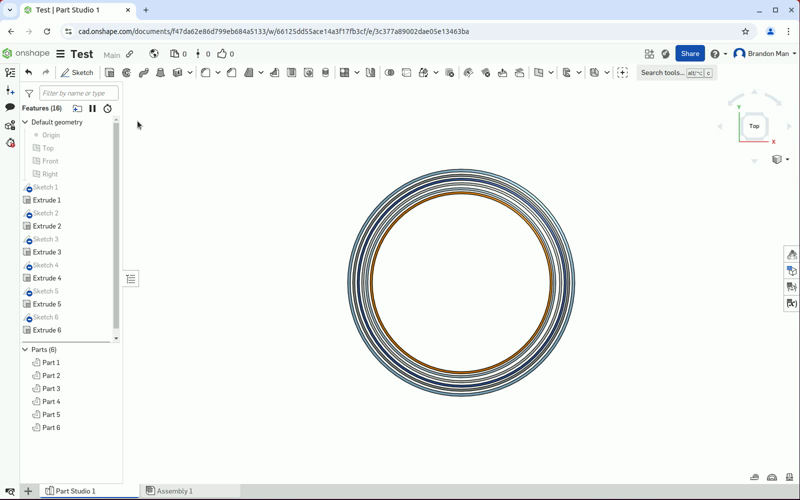
mouse_move(69, 189)
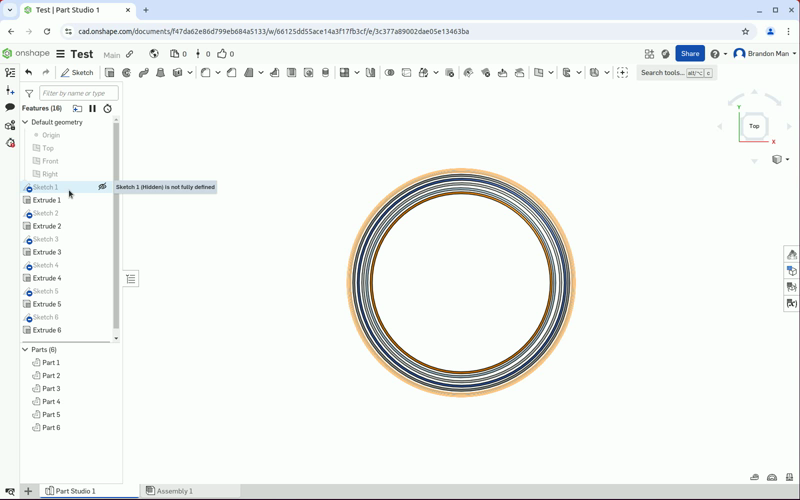
click(69, 189)
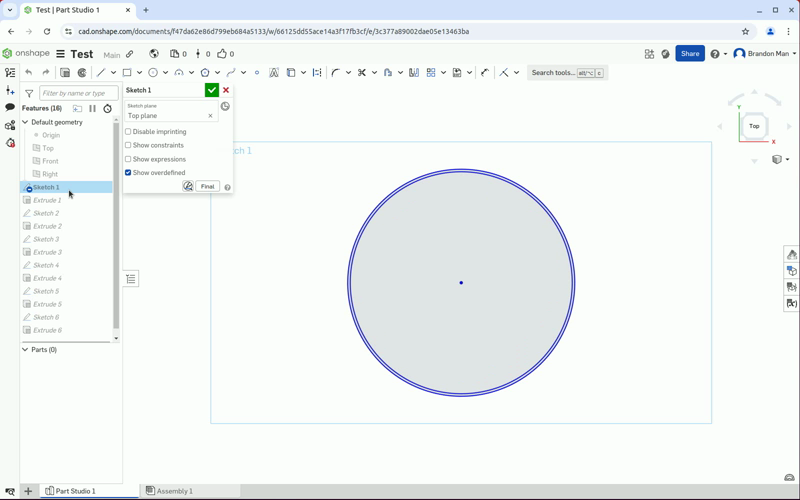
mouse_move(229, 92)
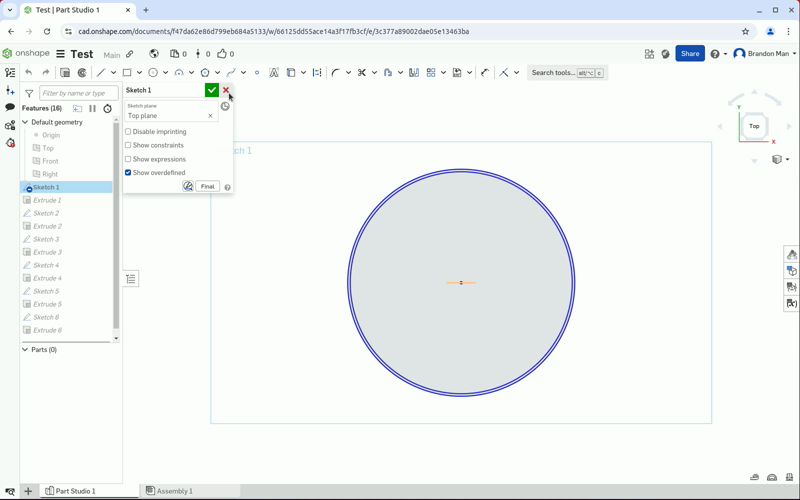
click(229, 92)
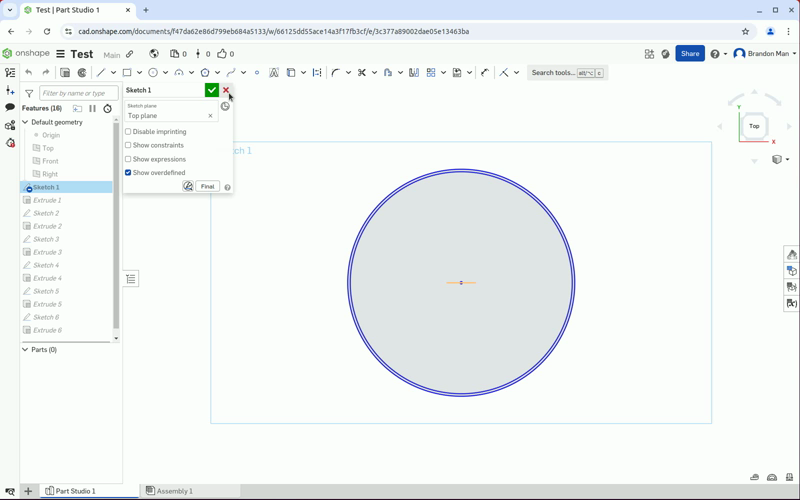
key(shift+s)
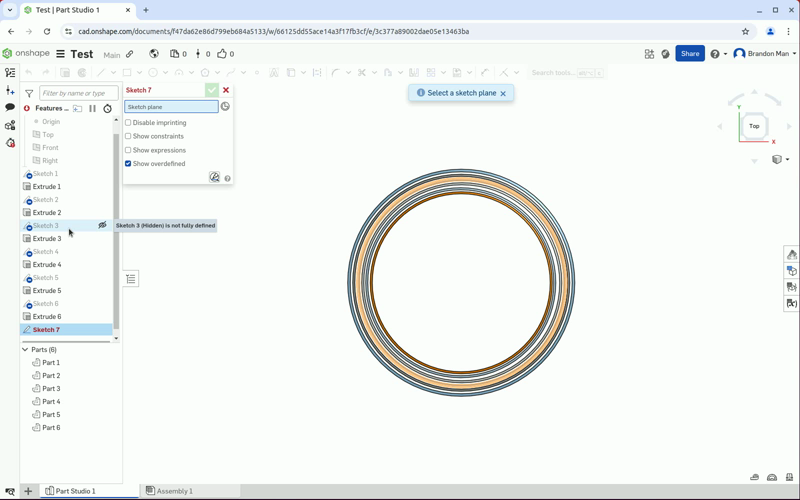
scroll(3)
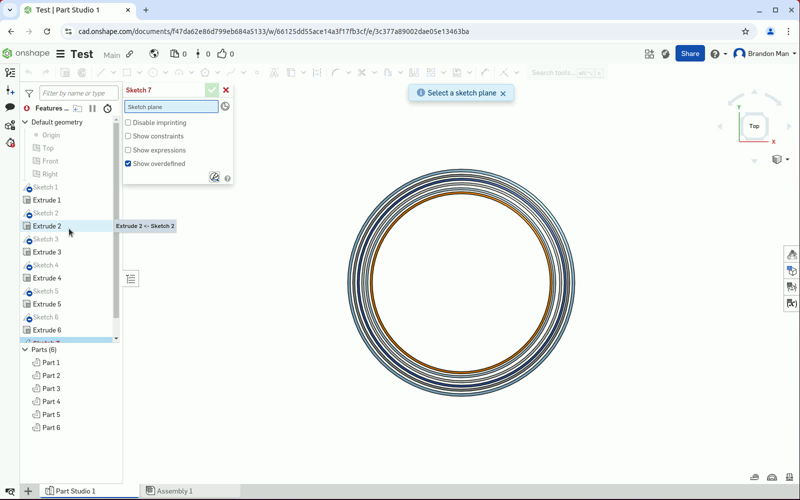
mouse_move(69, 150)
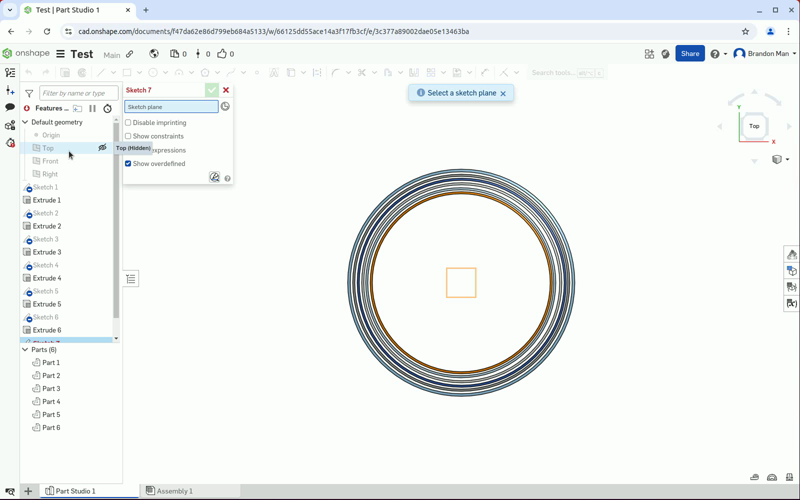
click(69, 150)
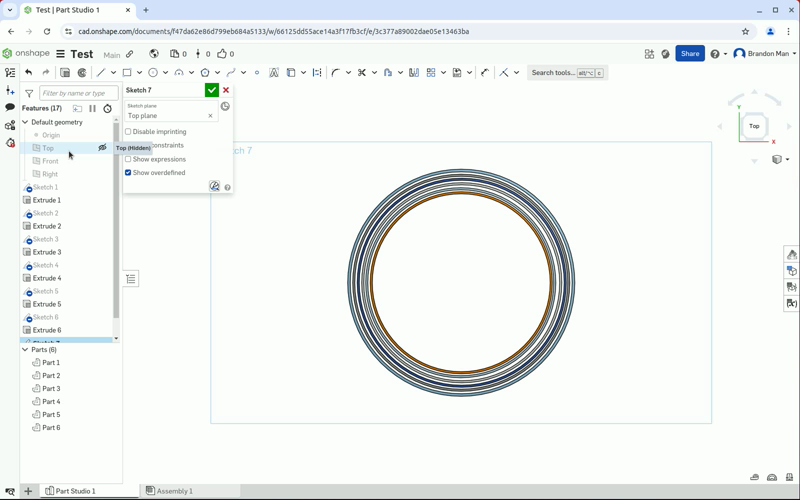
mouse_move(73, 352)
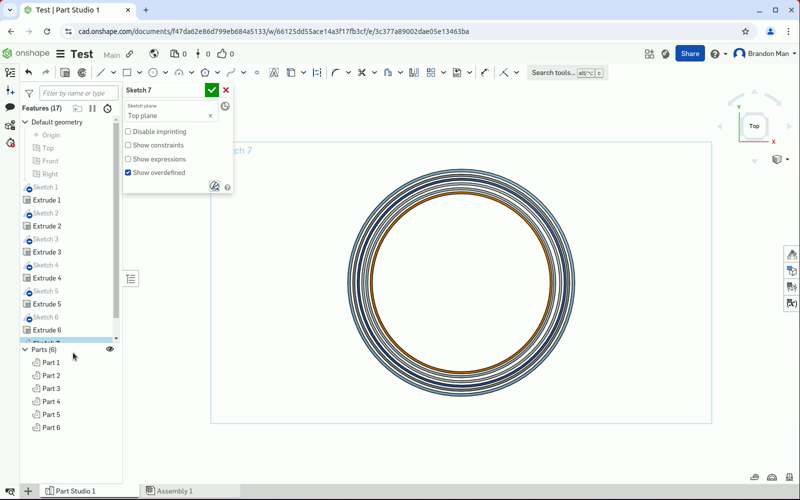
key(y)
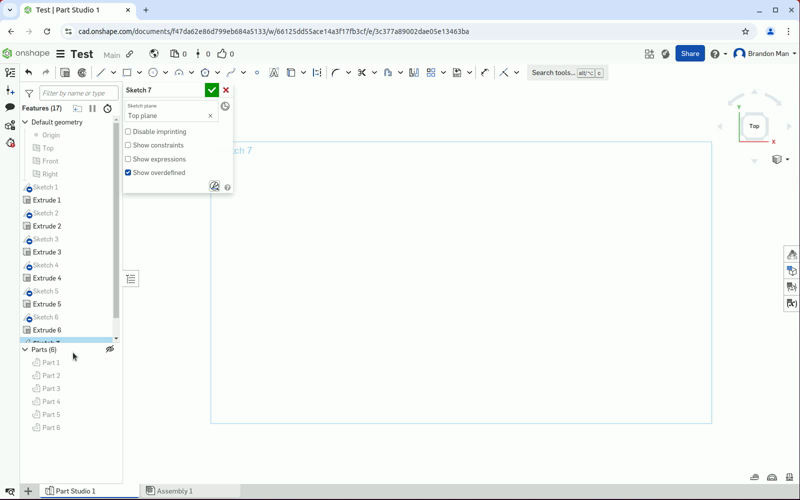
key(c)
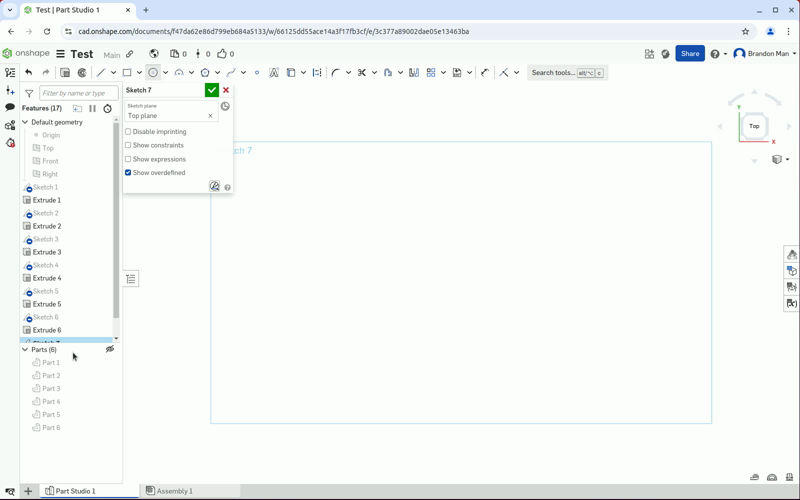
key_down(shift)
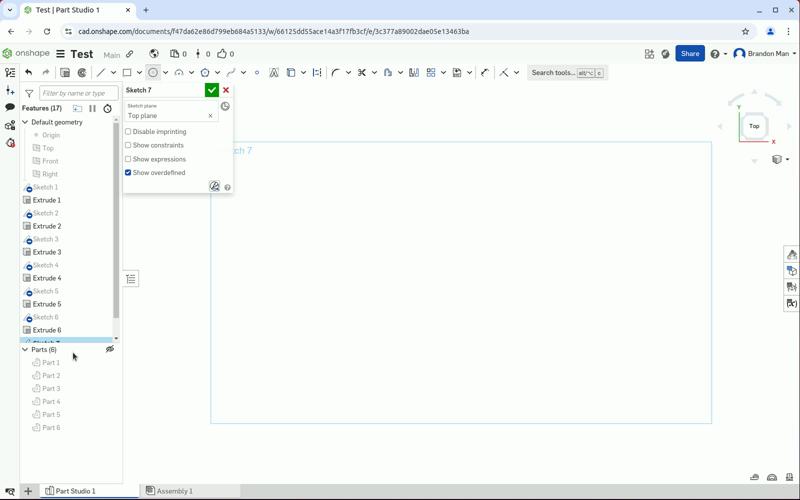
mouse_move(461, 282)
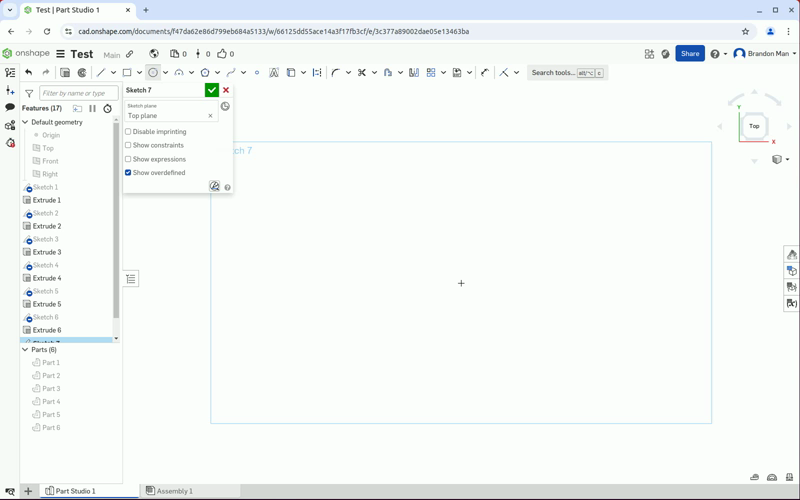
click(461, 282)
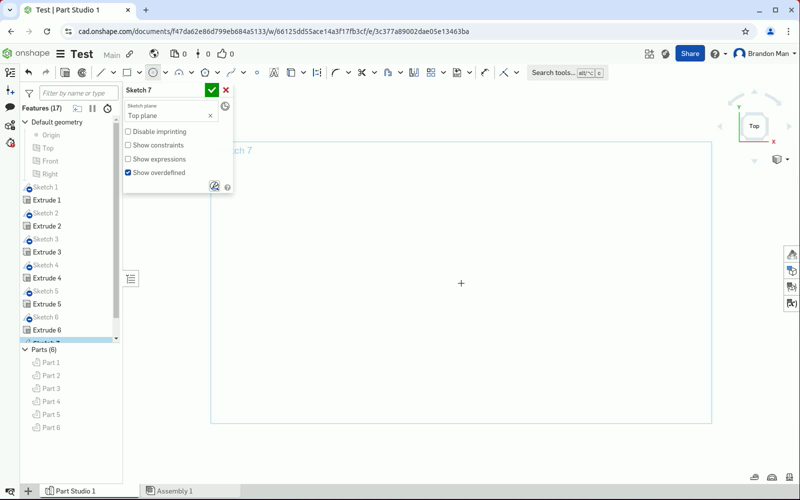
key_up(shift)
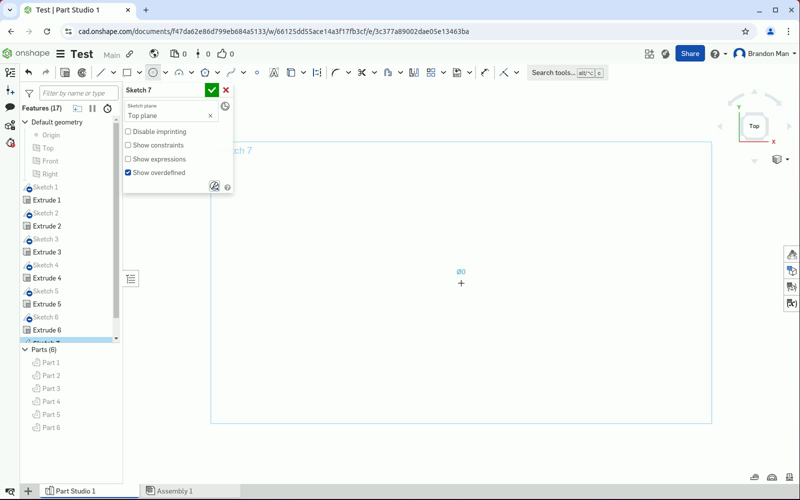
mouse_move(547, 282)
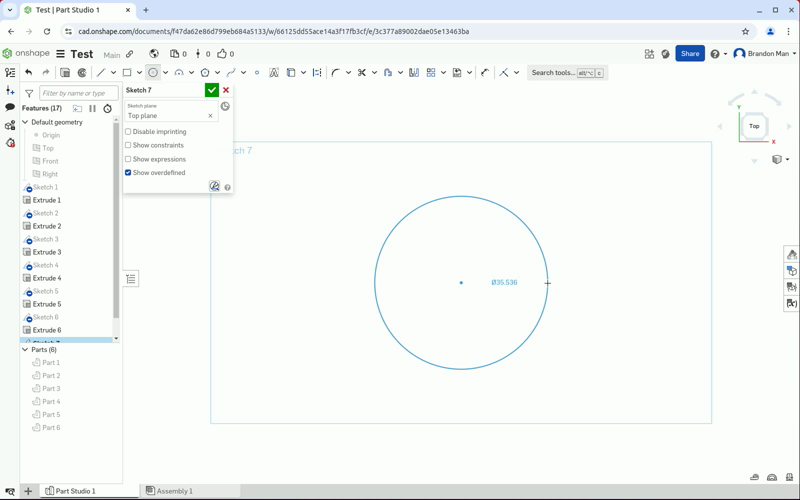
click(547, 282)
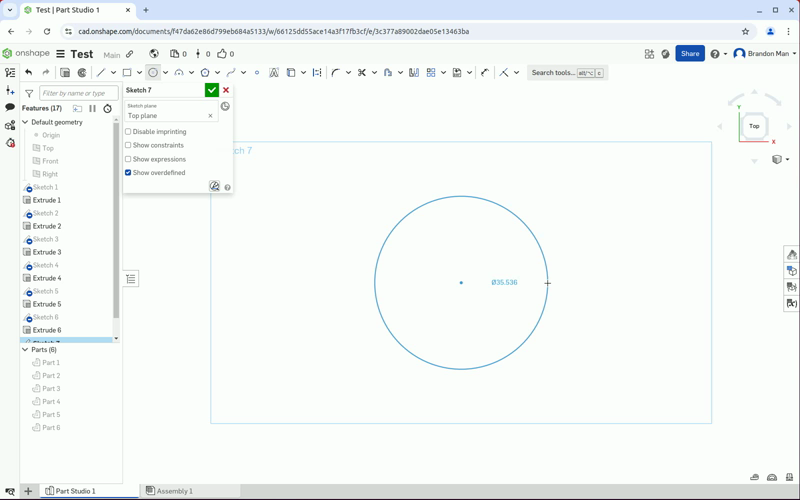
key(esc)
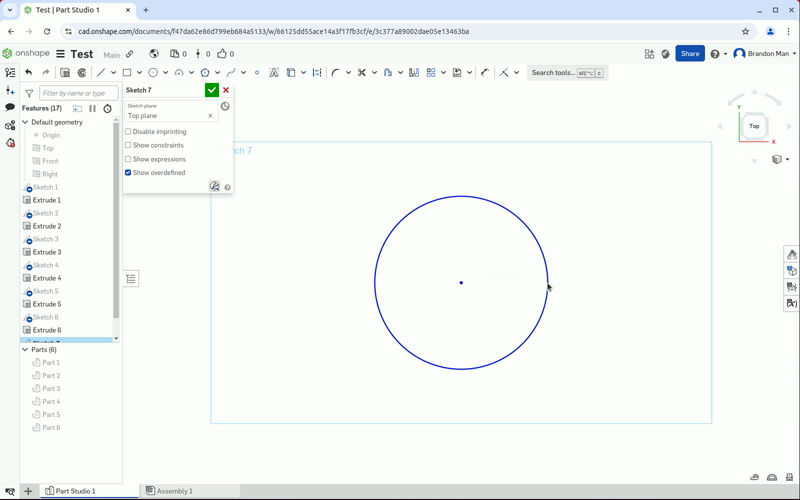
key(c)
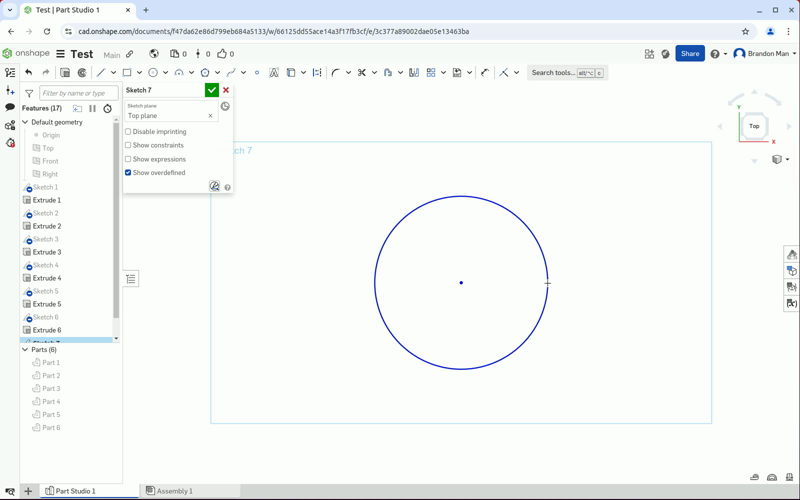
key_down(shift)
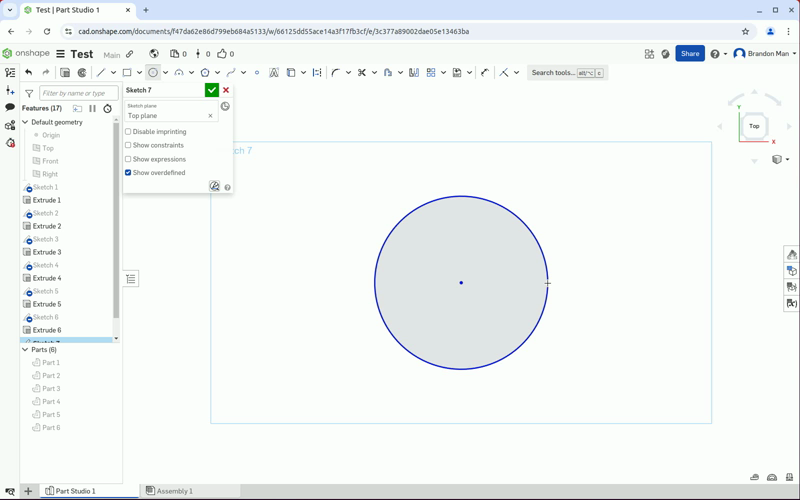
mouse_move(461, 282)
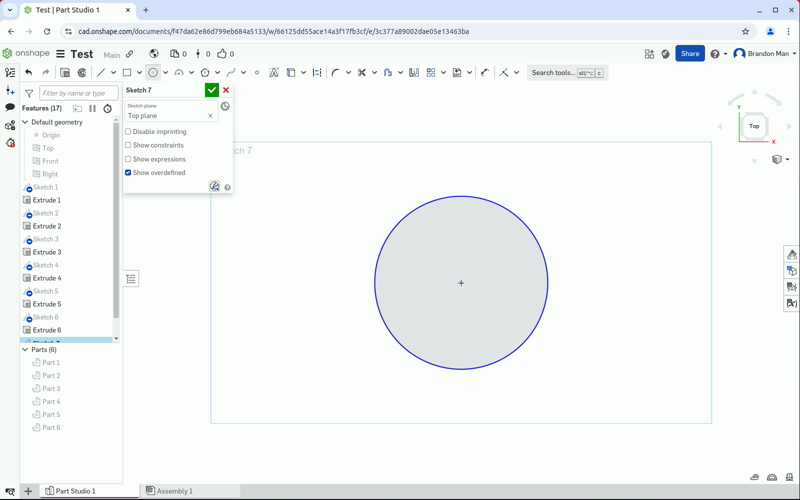
click(461, 282)
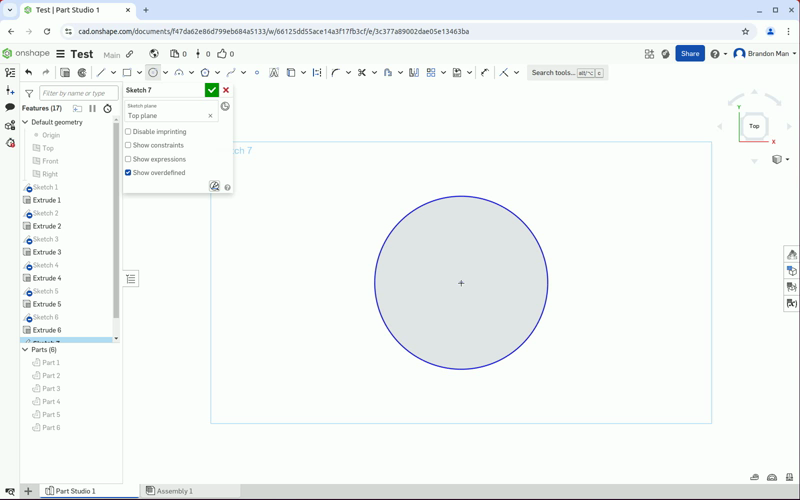
key_up(shift)
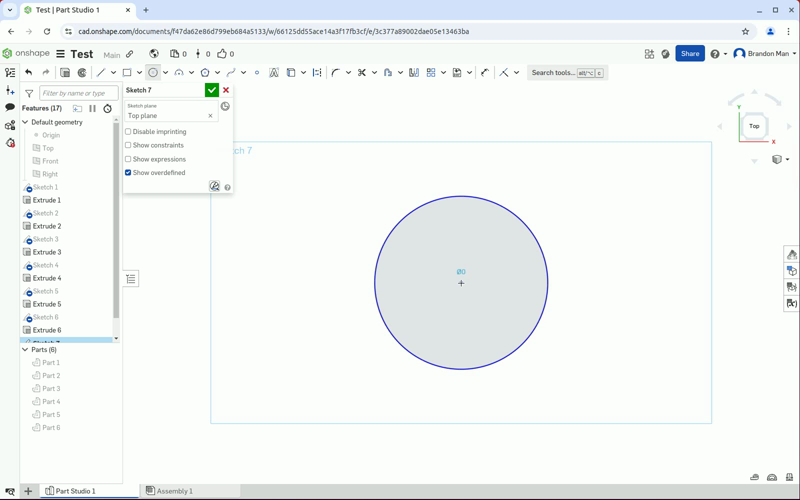
mouse_move(545, 282)
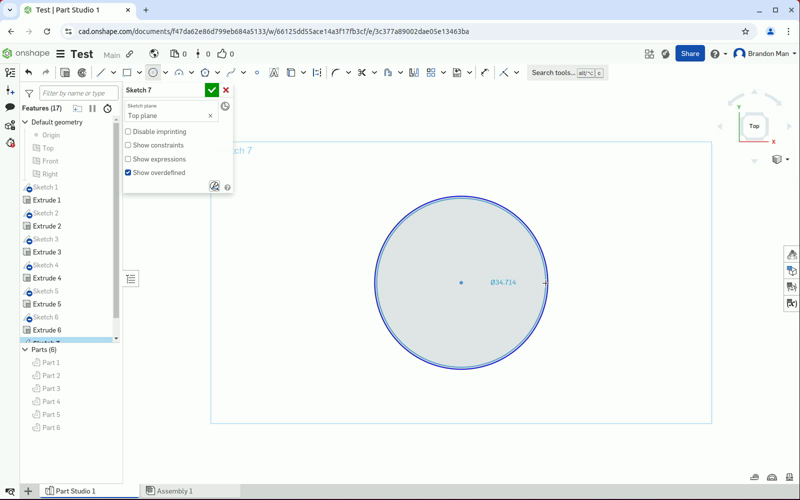
scroll(6)
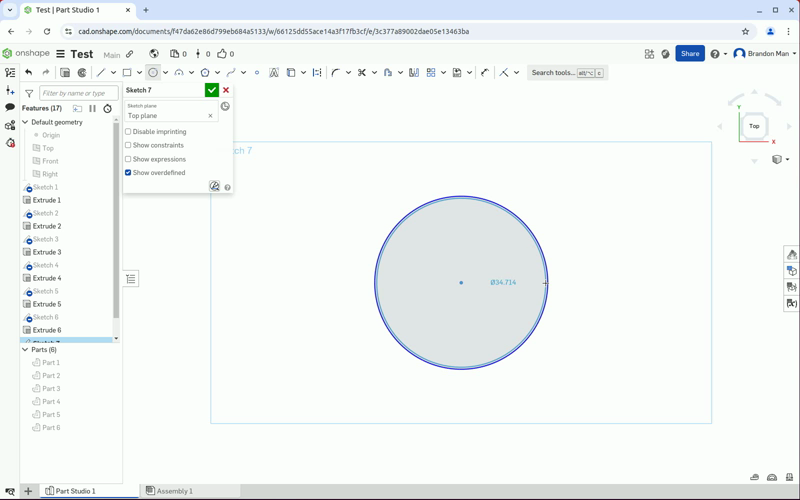
scroll(6)
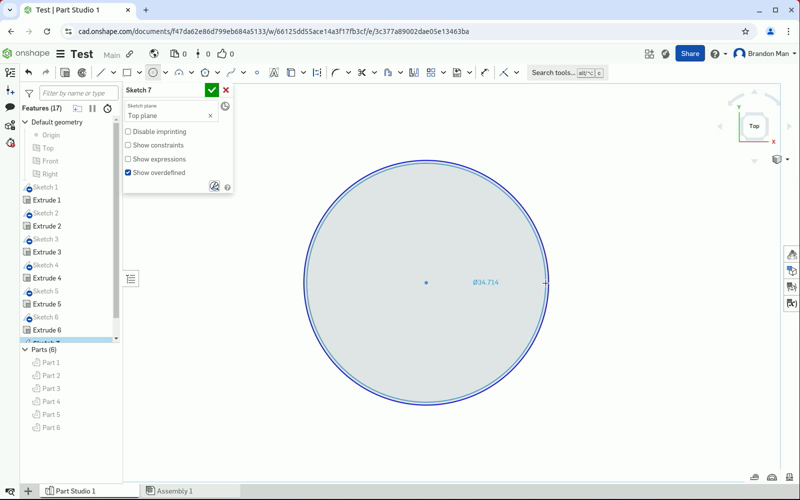
scroll(6)
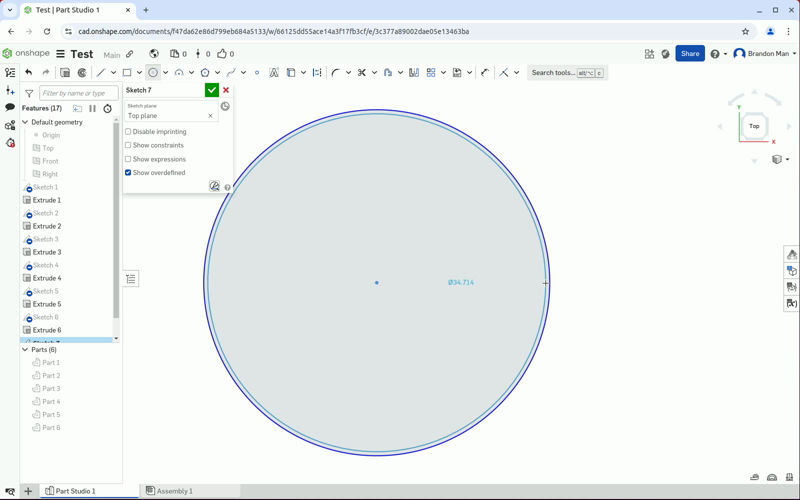
scroll(6)
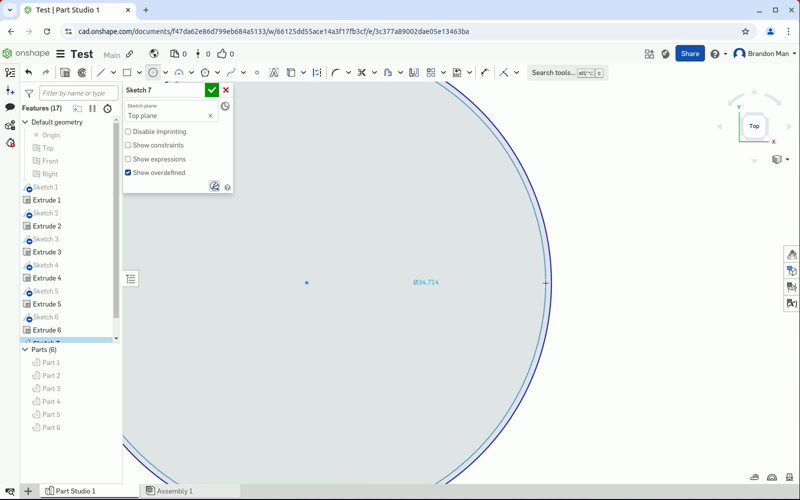
scroll(6)
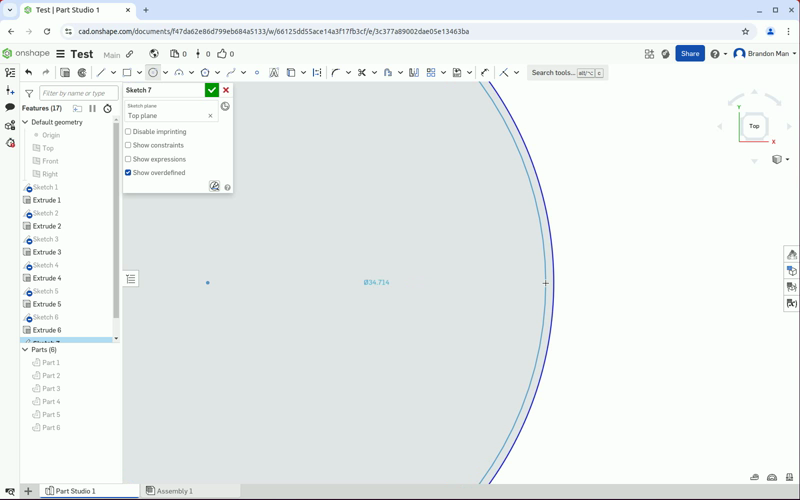
scroll(6)
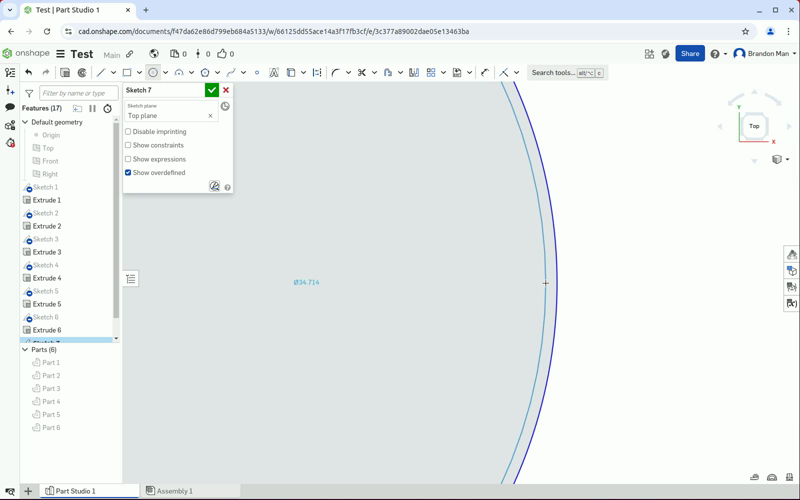
scroll(6)
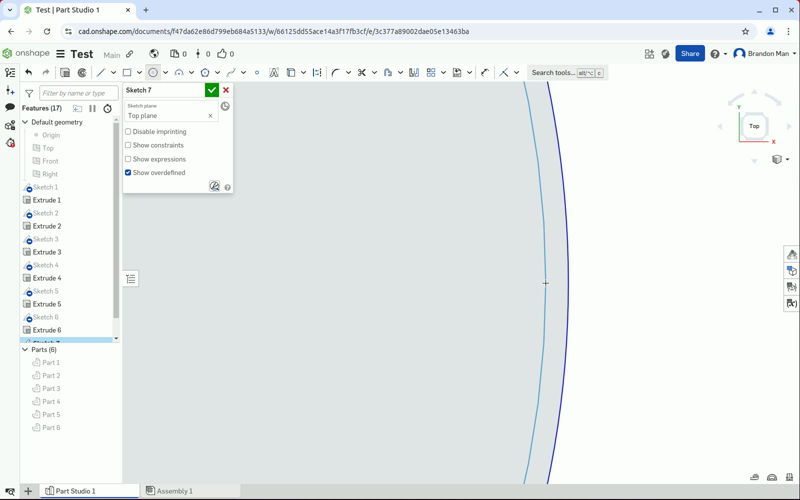
click(545, 282)
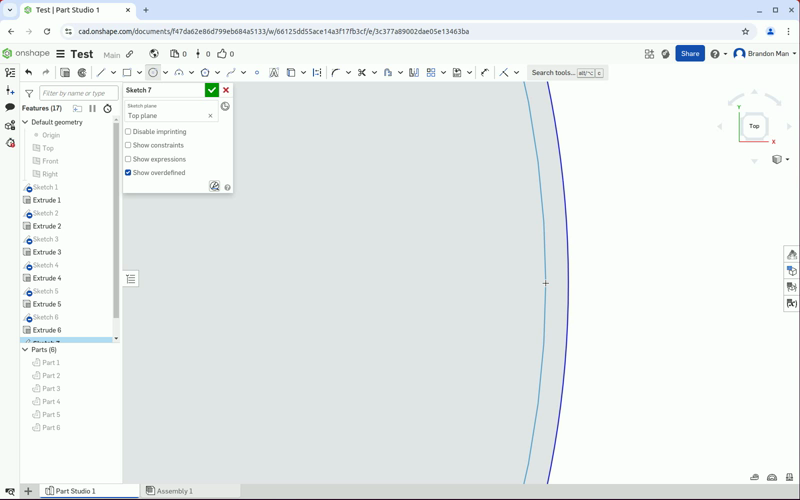
scroll(-6)
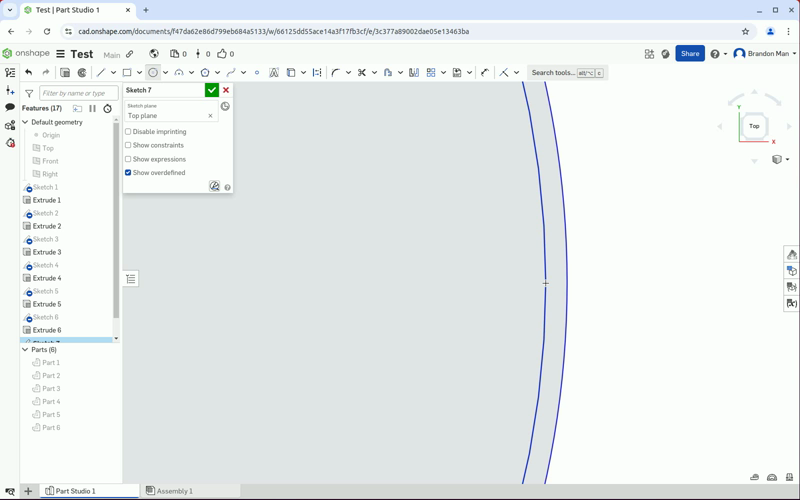
scroll(-6)
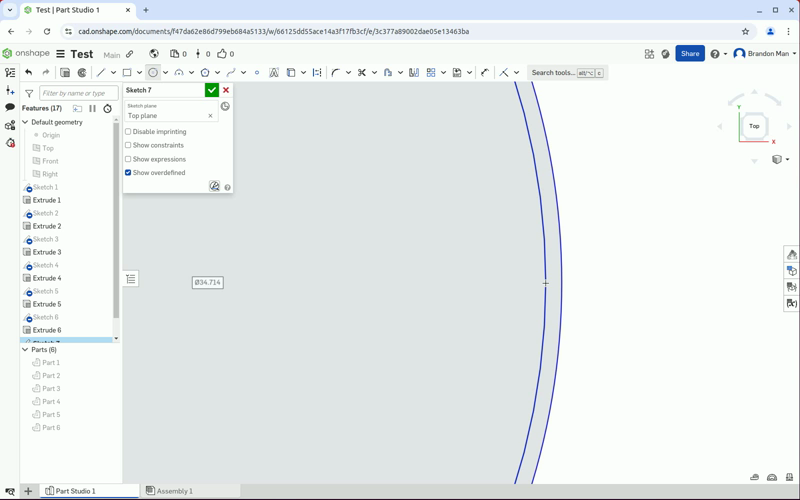
scroll(-6)
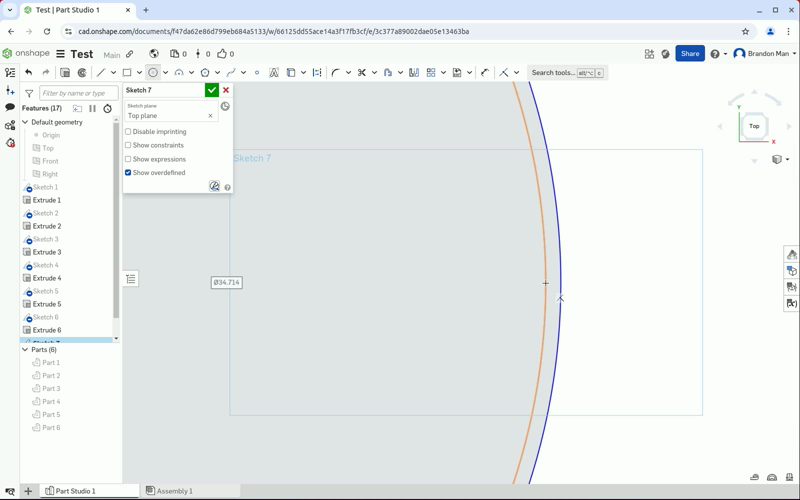
scroll(-6)
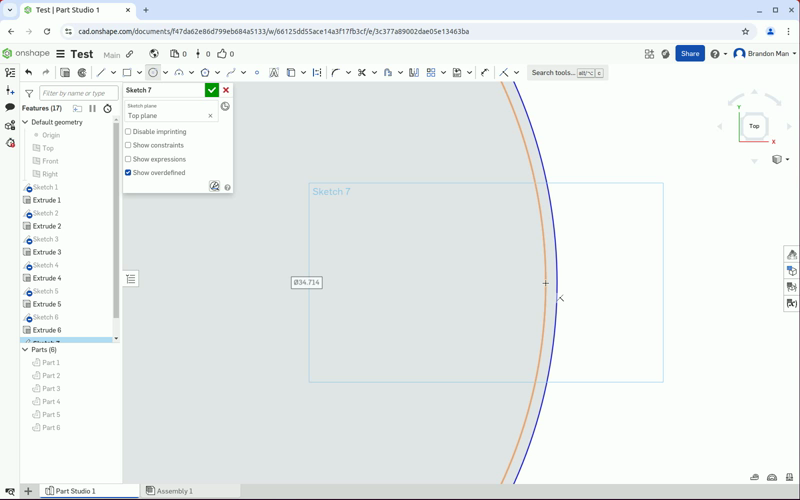
scroll(-6)
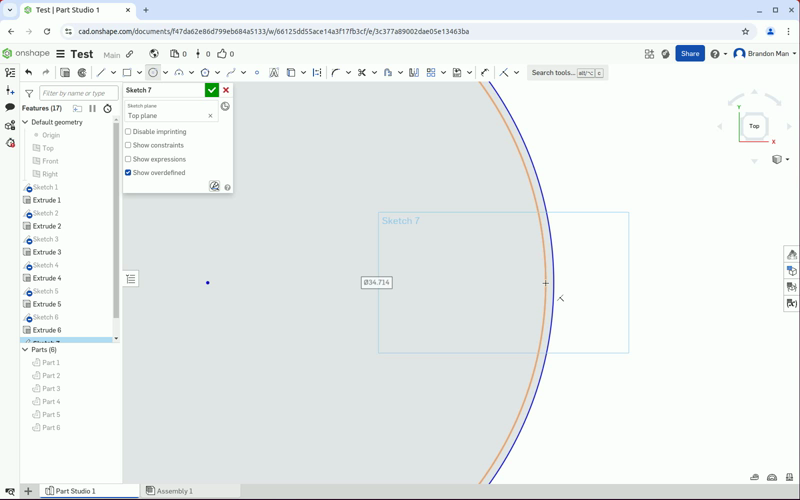
scroll(-6)
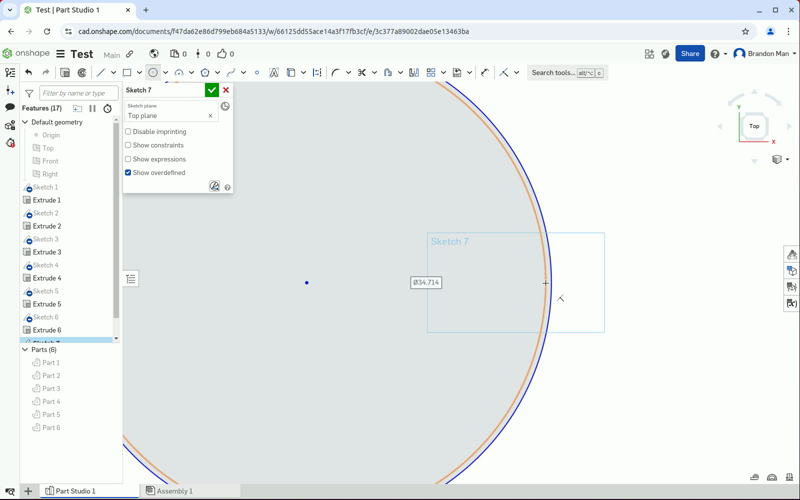
scroll(-6)
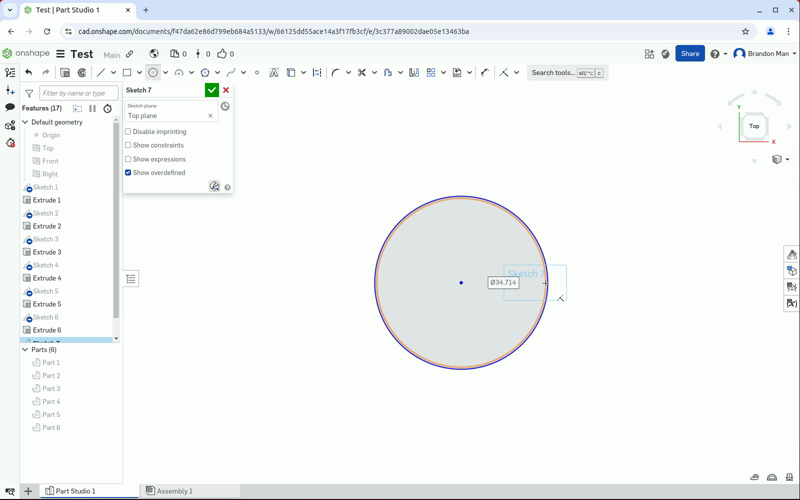
key(esc)
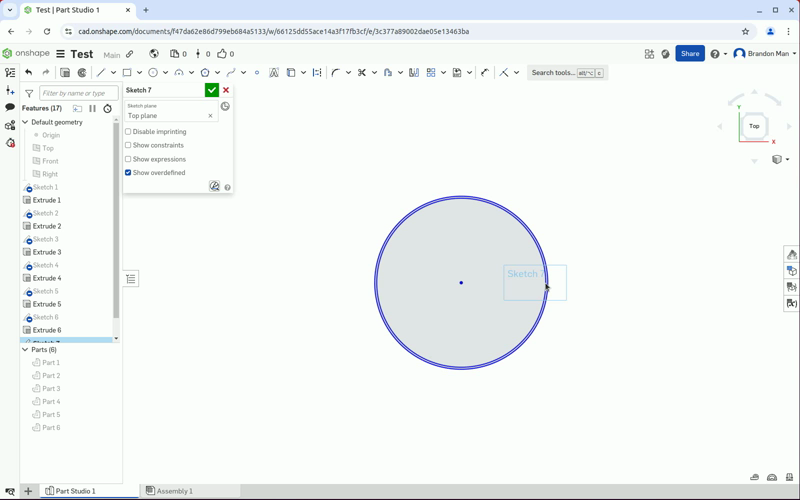
mouse_move(392, 233)
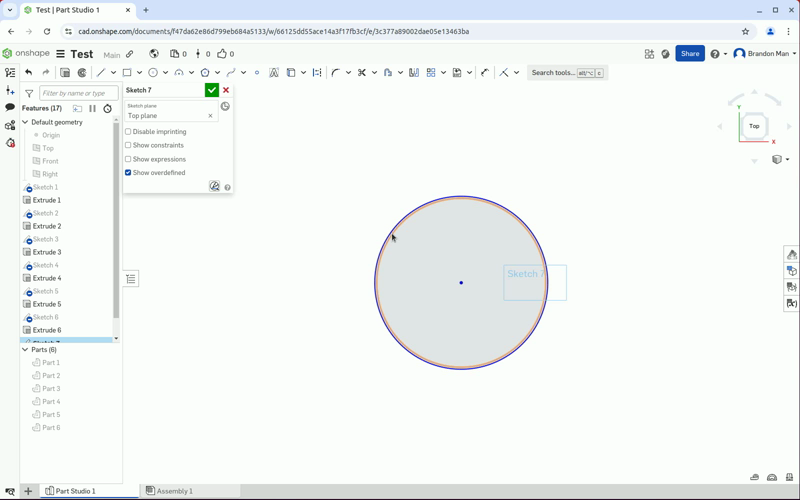
scroll(6)
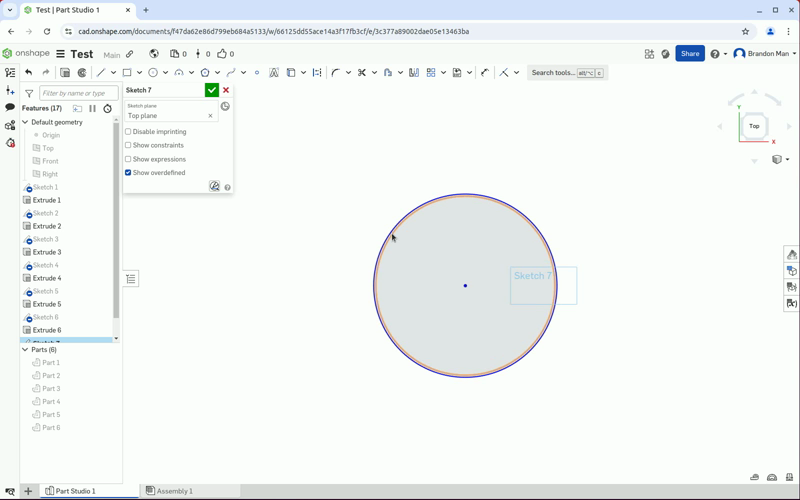
scroll(6)
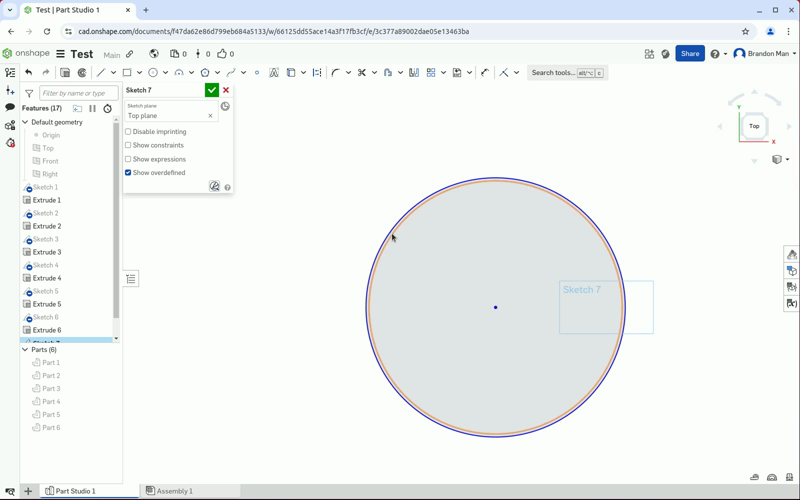
scroll(6)
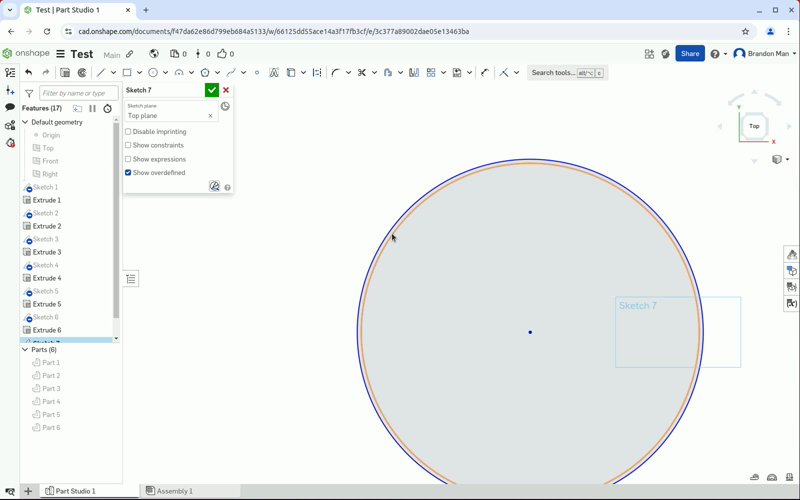
scroll(6)
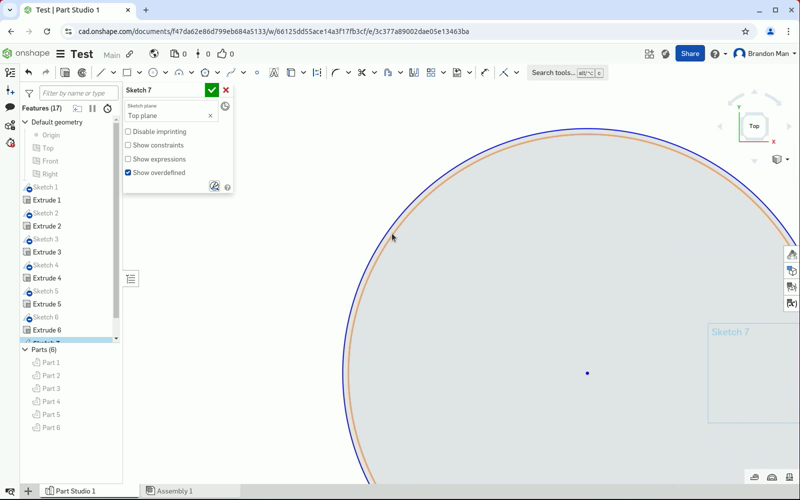
scroll(6)
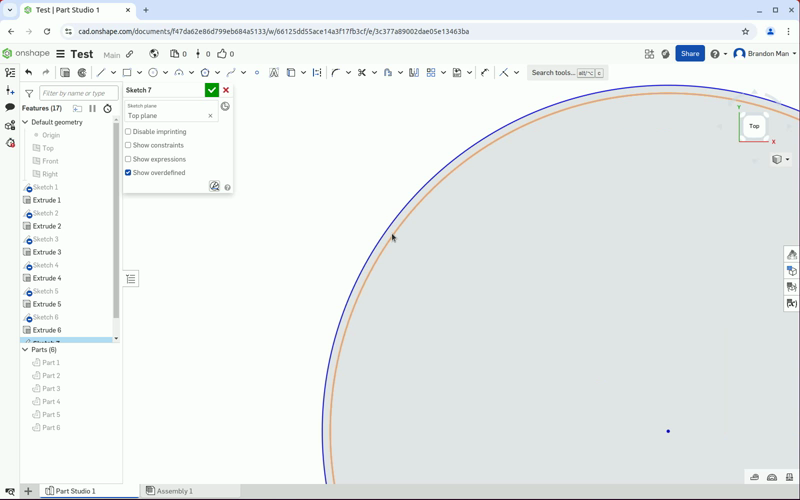
scroll(6)
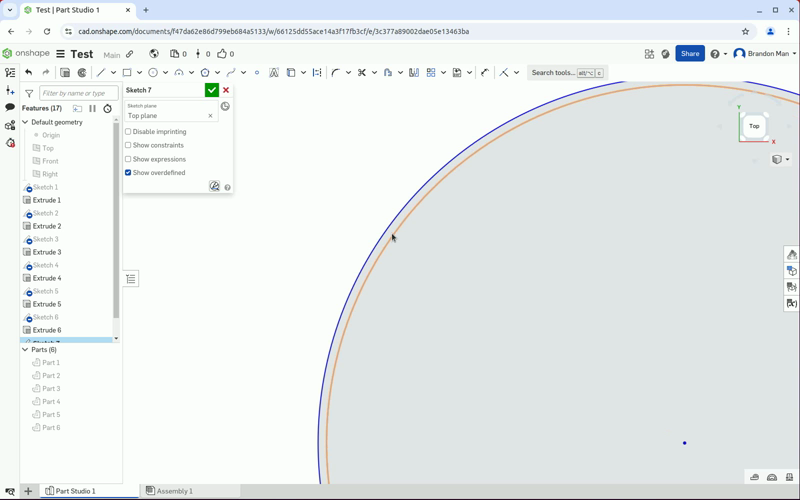
scroll(6)
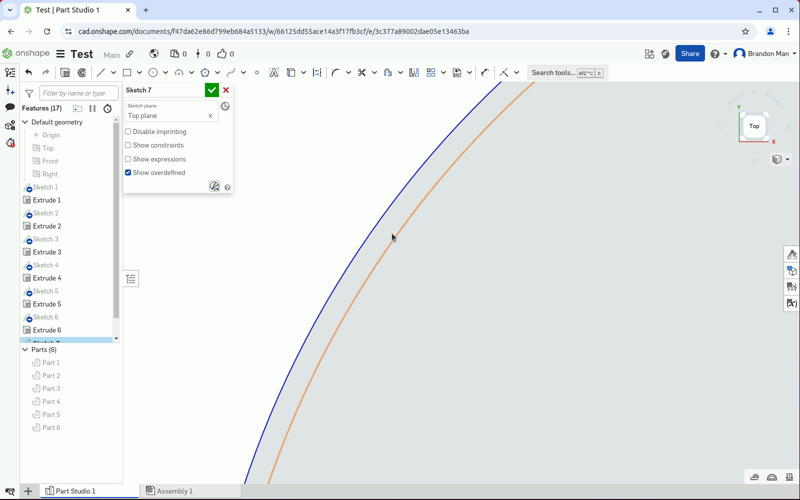
click(392, 233)
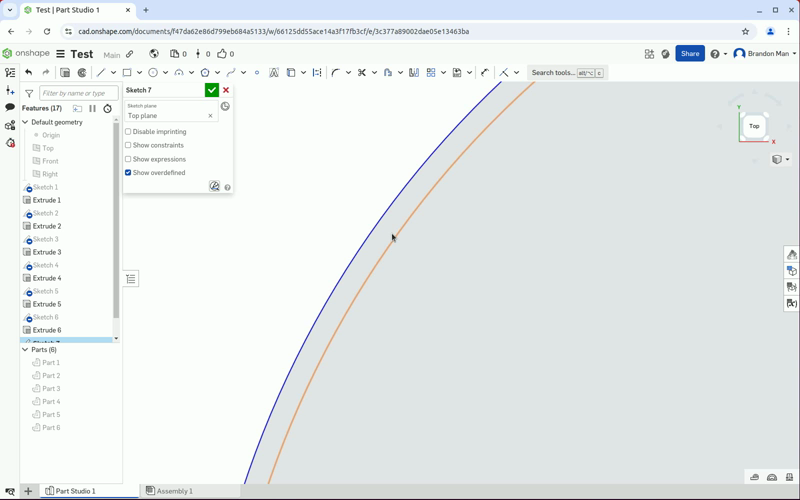
scroll(-6)
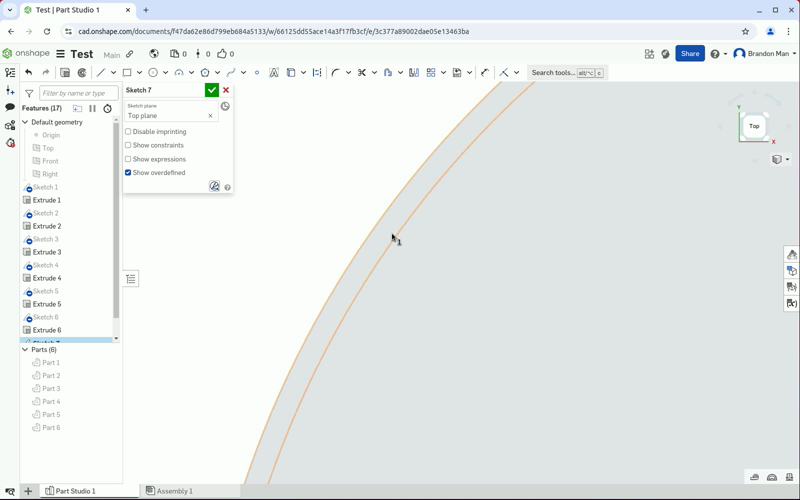
scroll(-6)
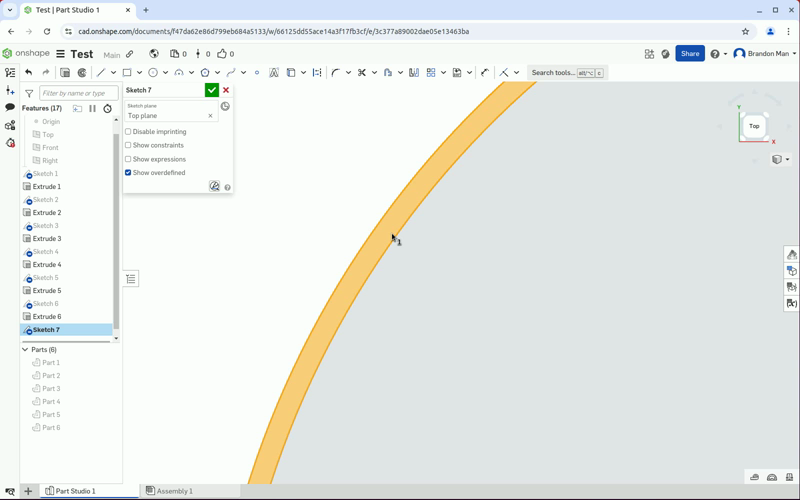
scroll(-6)
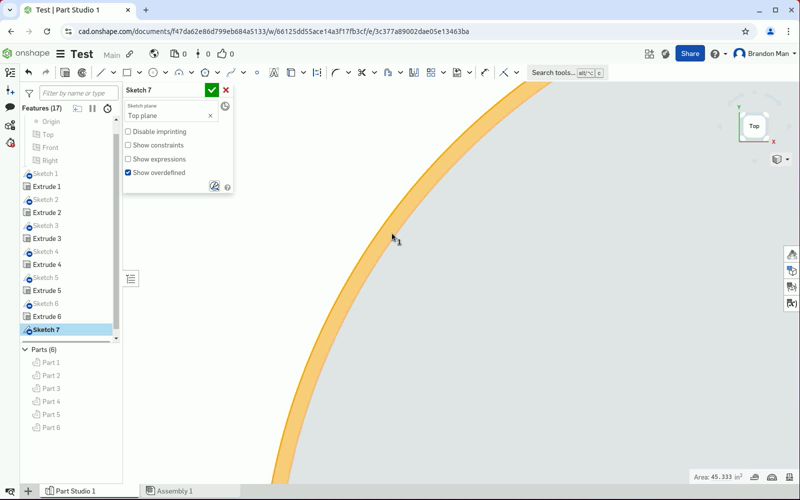
scroll(-6)
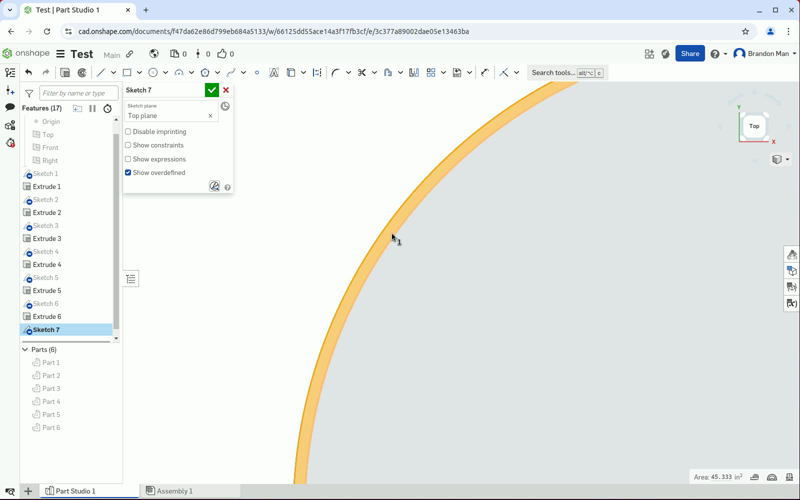
scroll(-6)
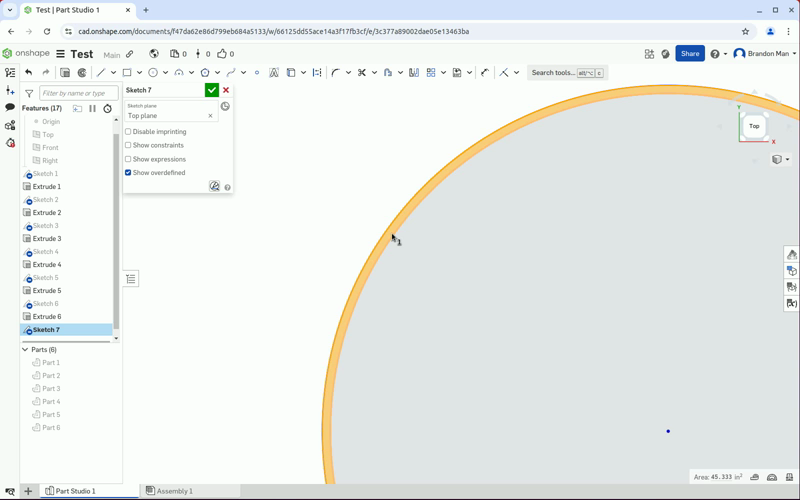
scroll(-6)
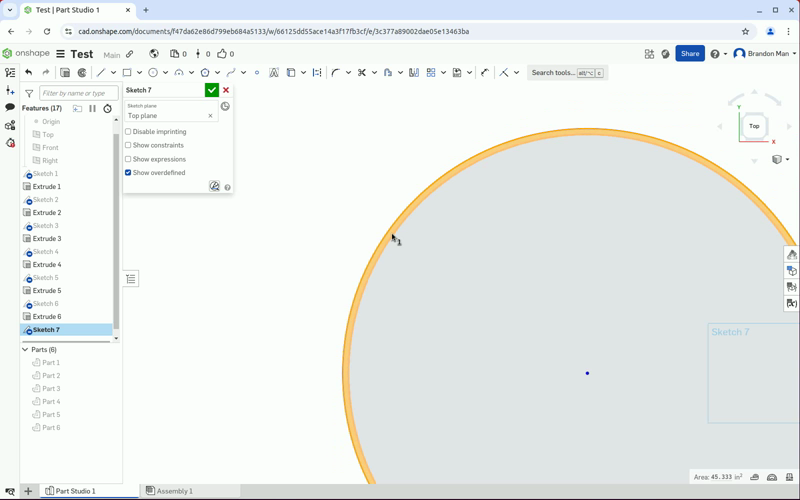
scroll(-6)
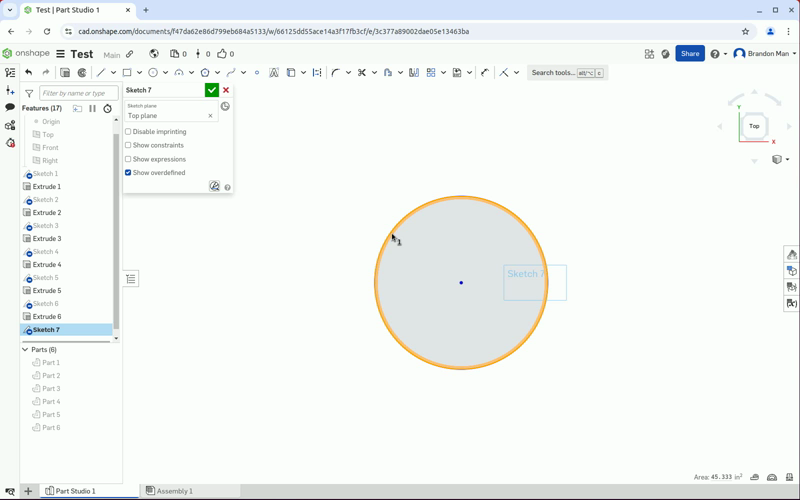
mouse_move(73, 352)
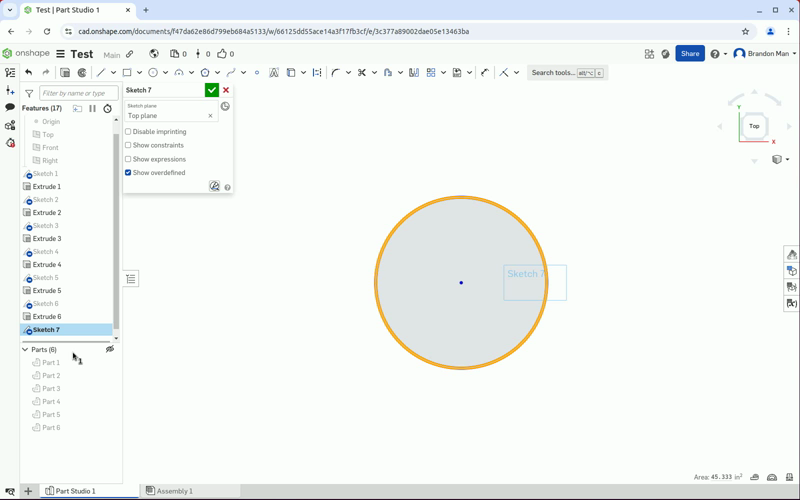
key(shift+y)
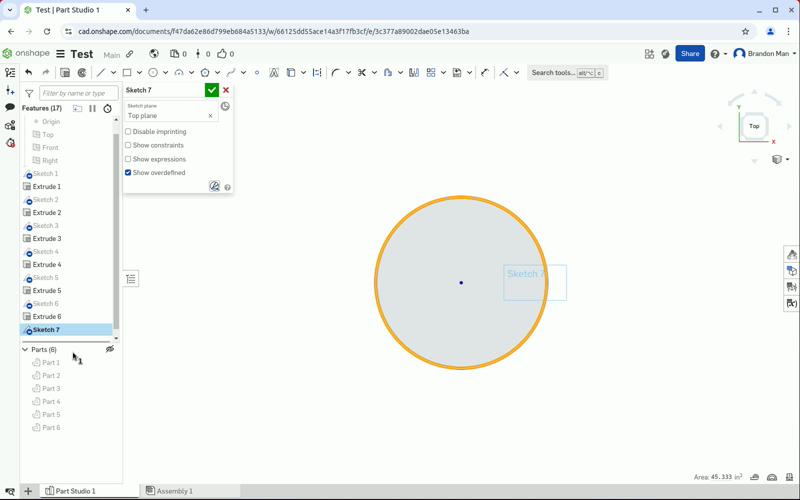
key(shift+e)
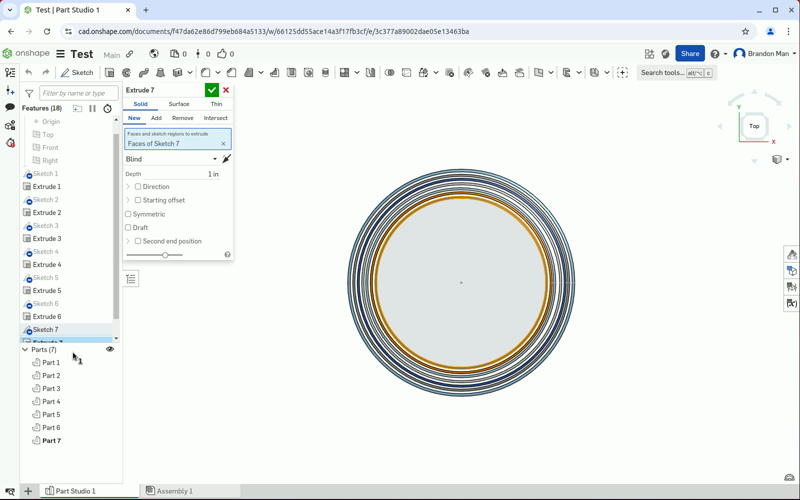
mouse_move(143, 106)
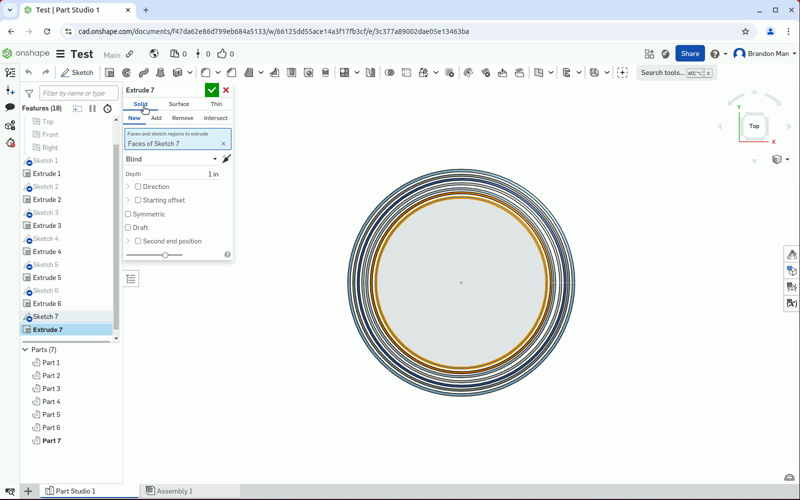
click(143, 106)
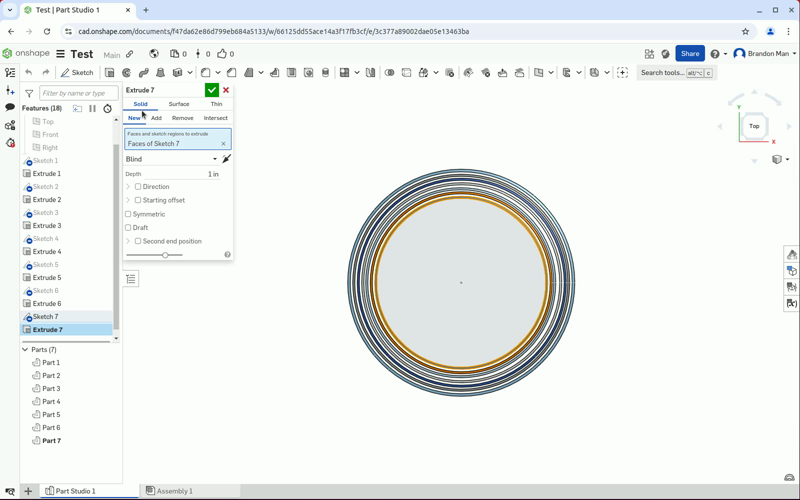
mouse_move(137, 120)
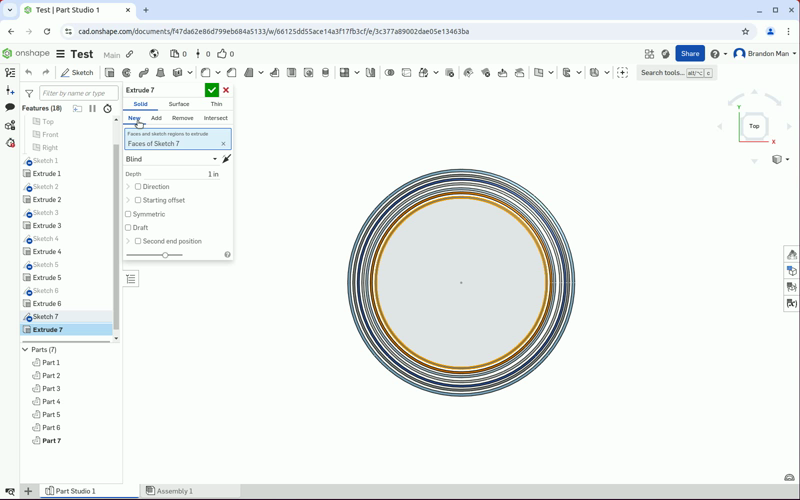
click(137, 120)
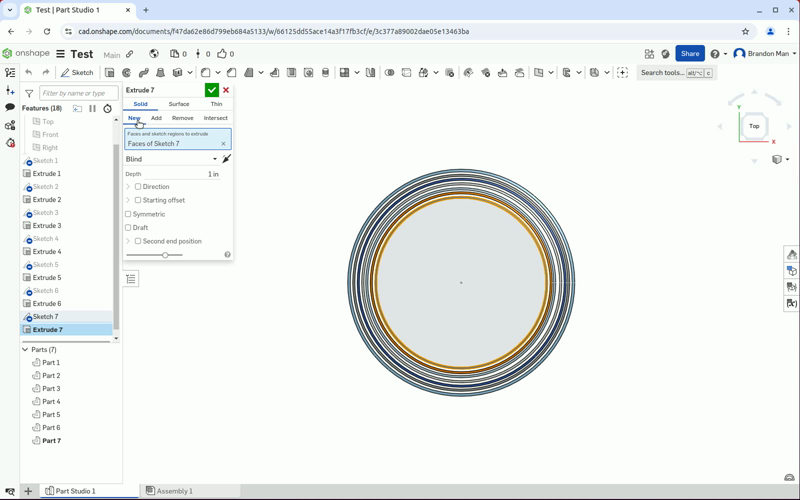
key(tab, 4)
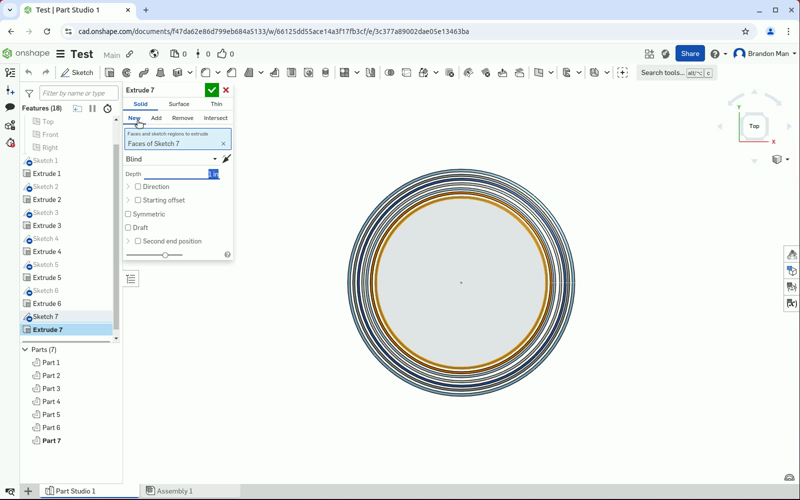
text(6.258)
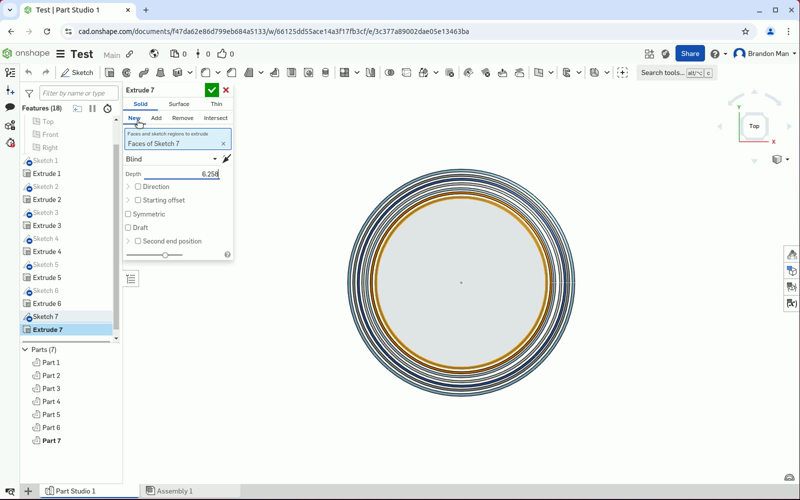
key(enter)
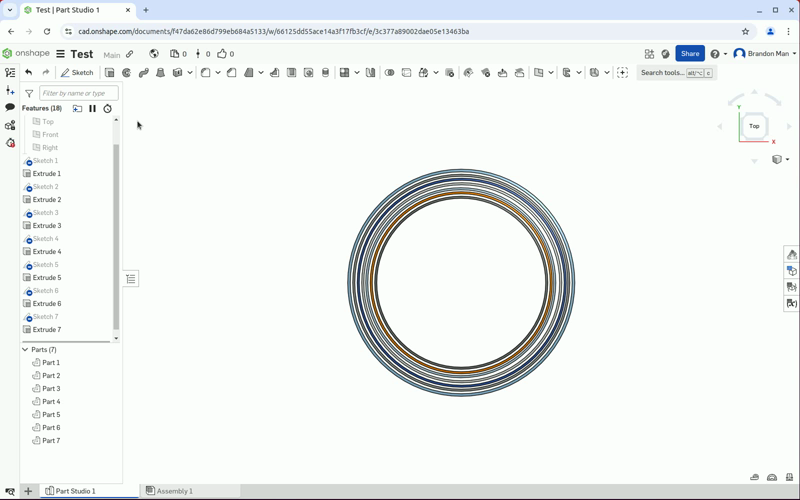
key(shift+h)
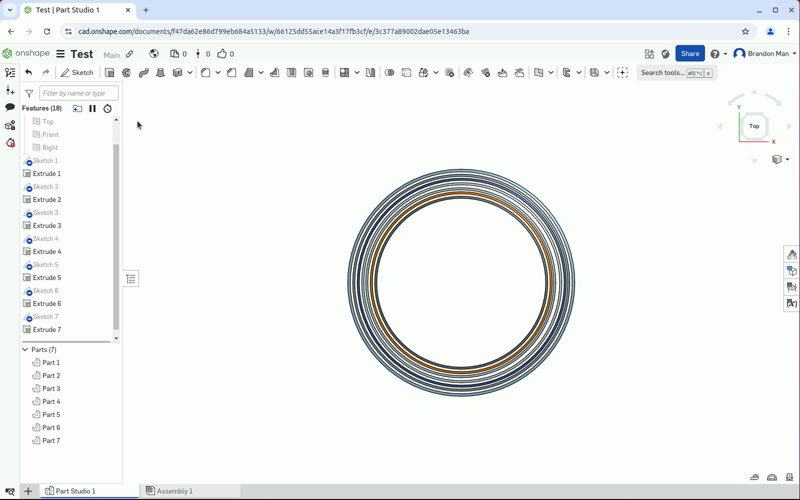
key(shift+h)
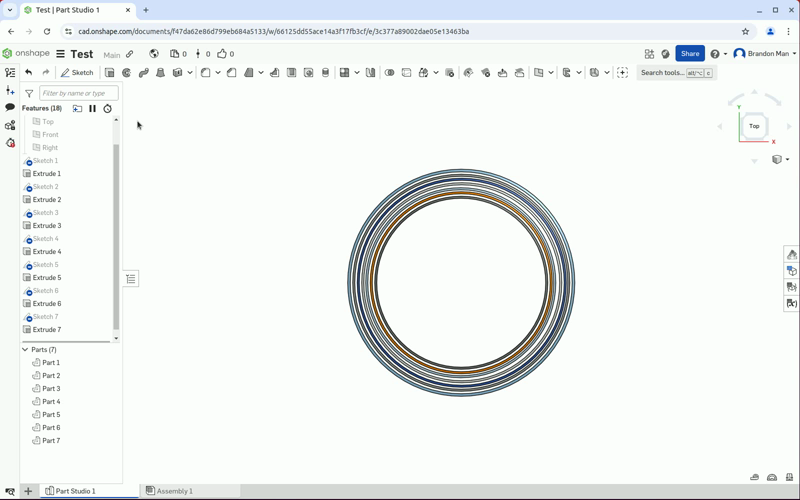
mouse_move(69, 163)
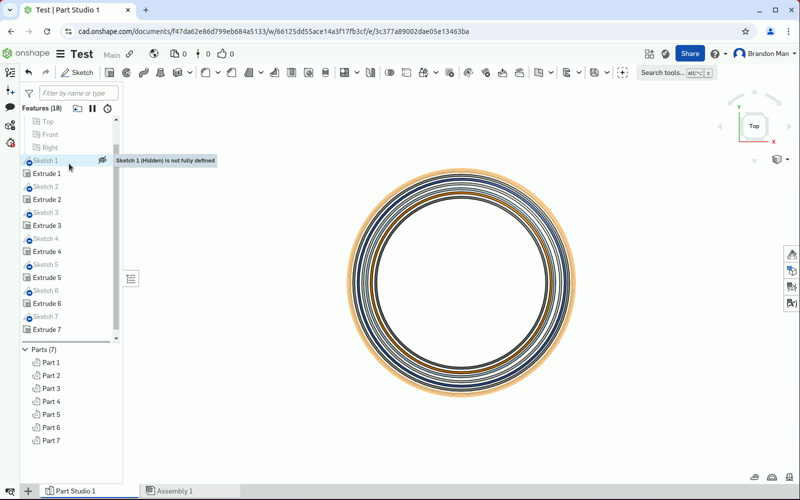
click(69, 163)
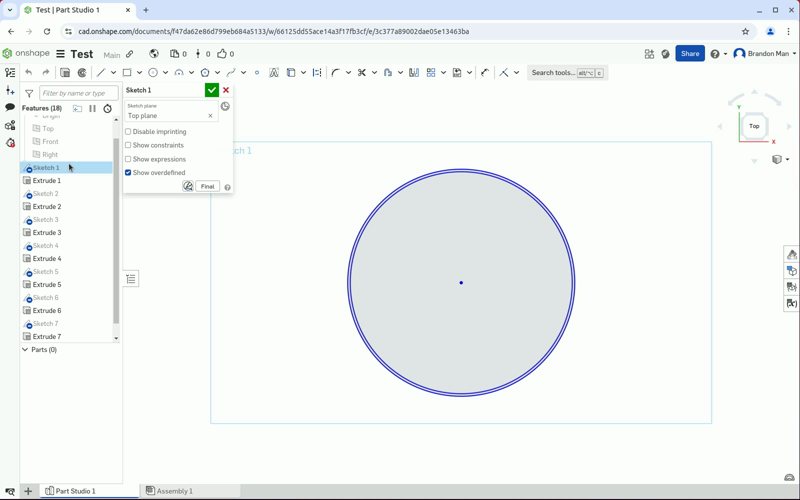
mouse_move(229, 92)
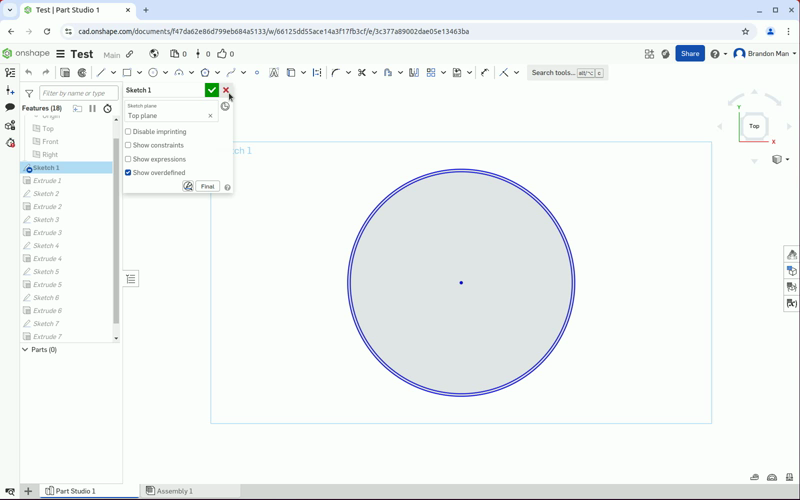
click(229, 92)
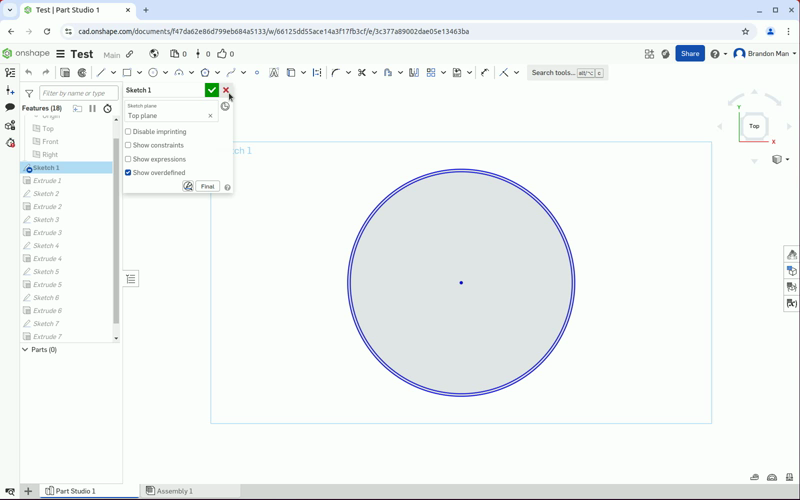
key(shift+s)
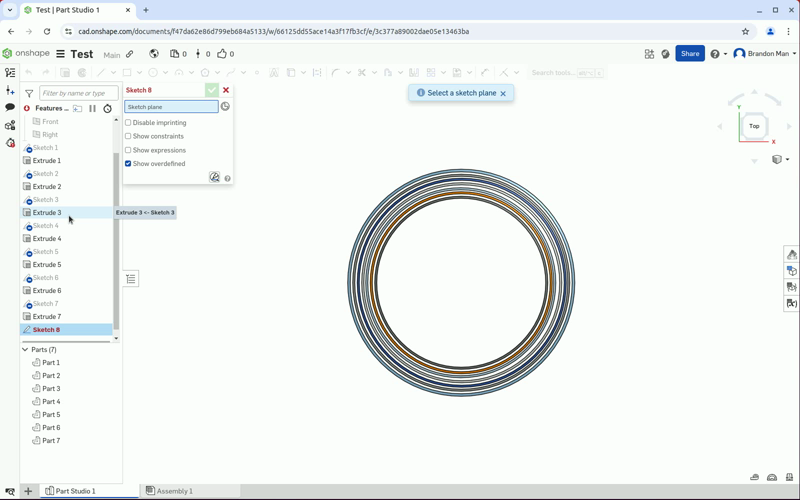
scroll(3)
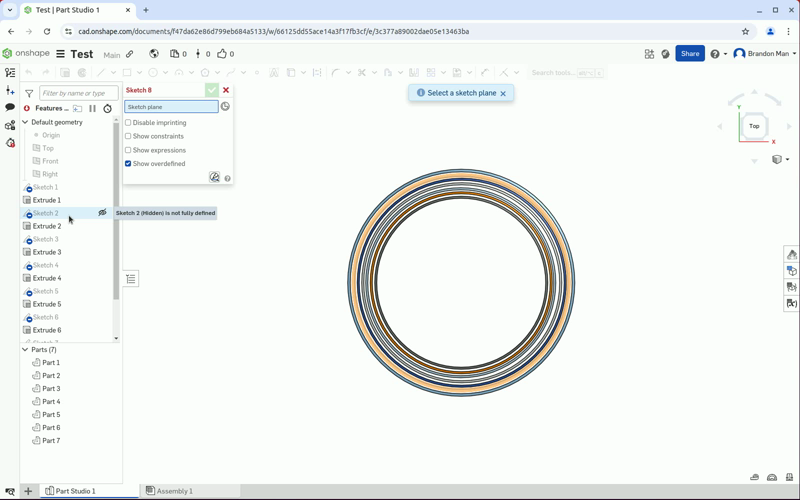
mouse_move(69, 150)
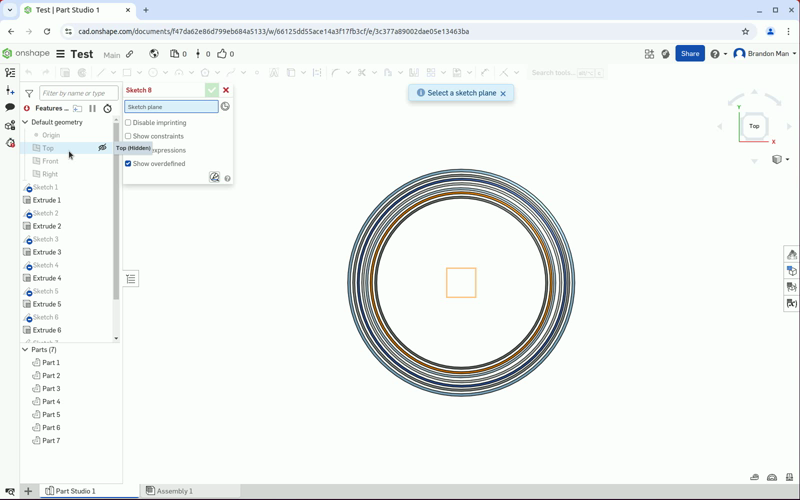
click(69, 150)
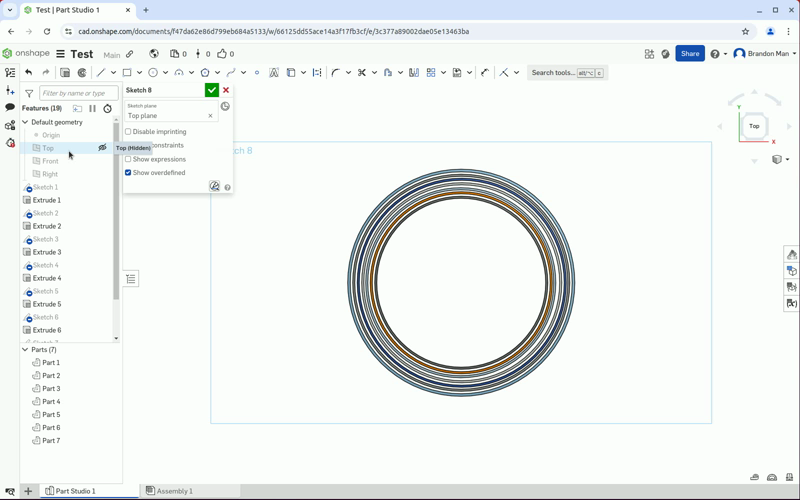
mouse_move(73, 352)
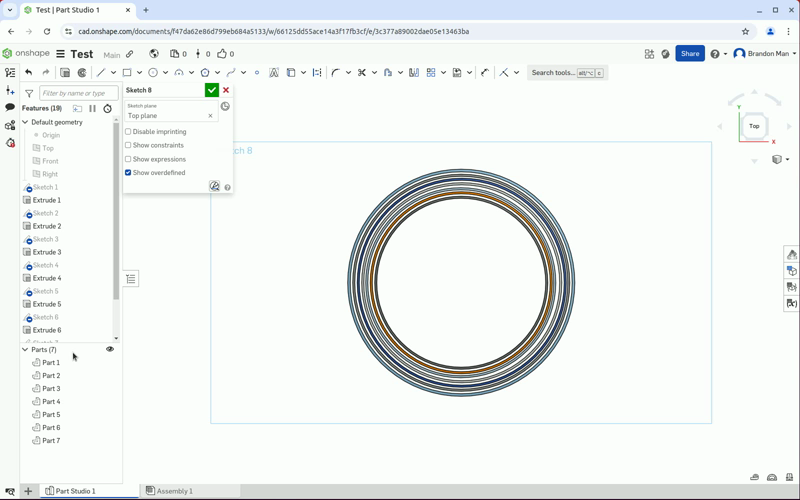
key(y)
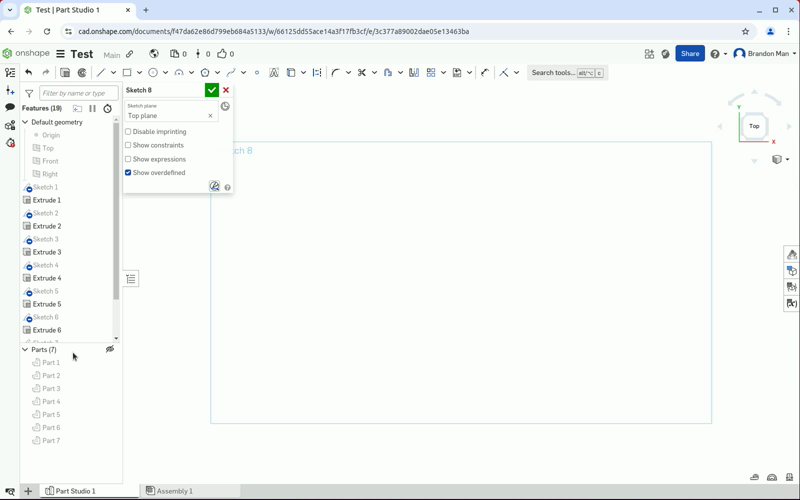
key(c)
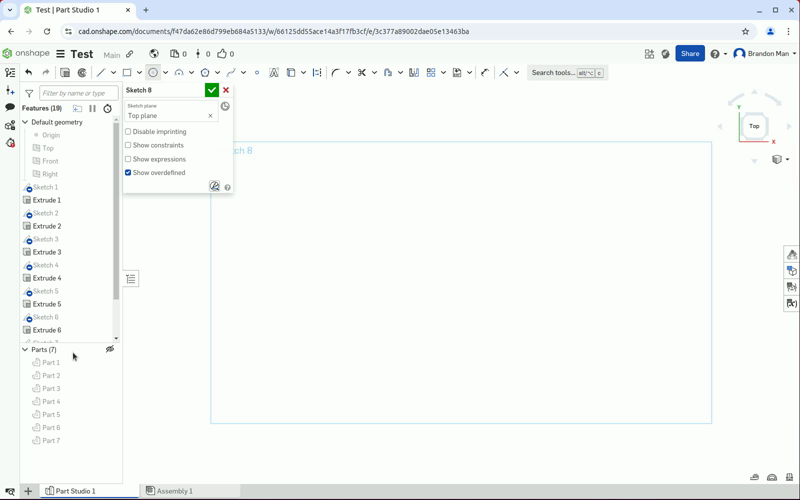
key_down(shift)
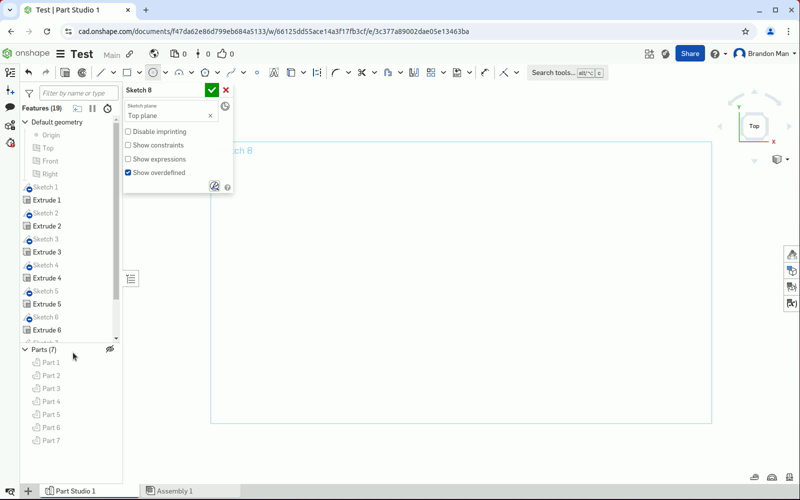
mouse_move(461, 282)
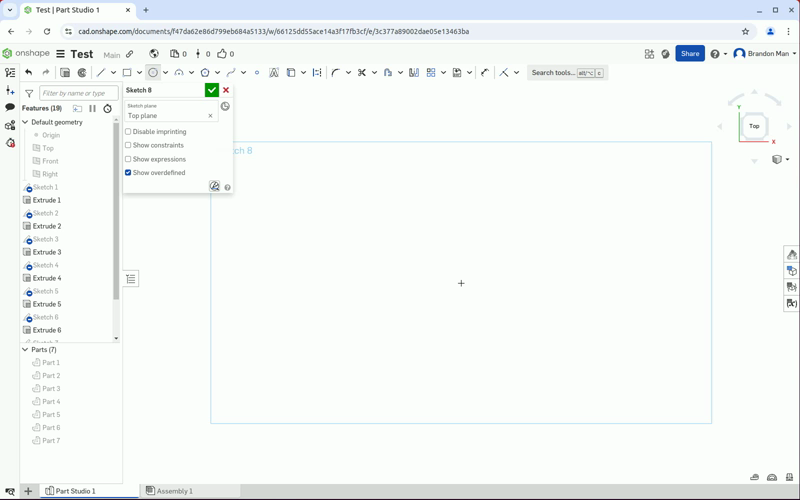
click(461, 282)
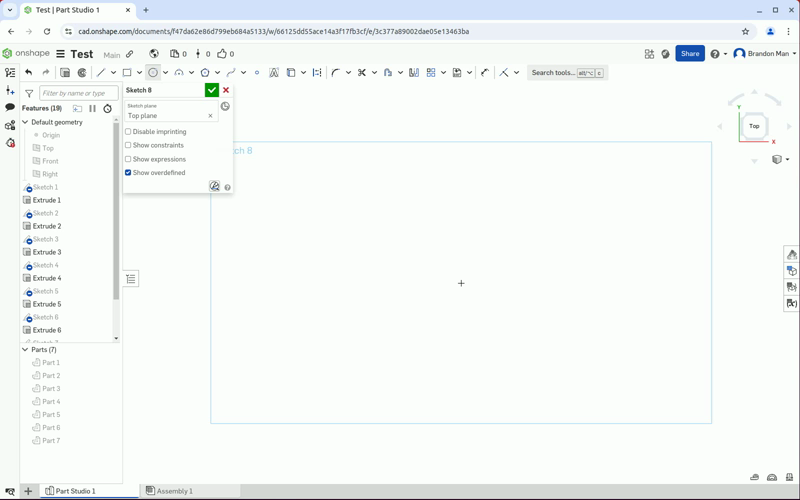
key_up(shift)
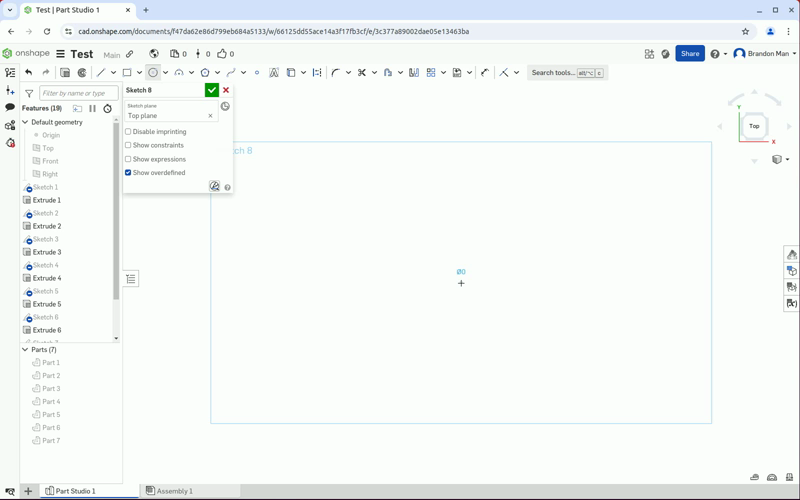
mouse_move(542, 282)
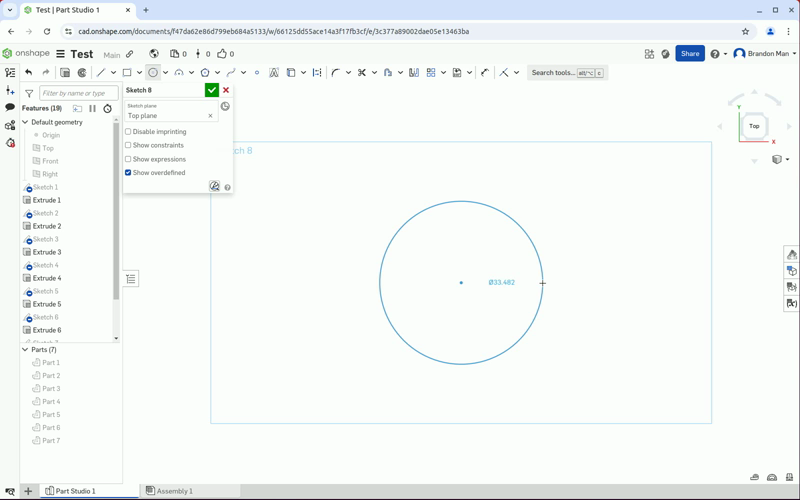
click(542, 282)
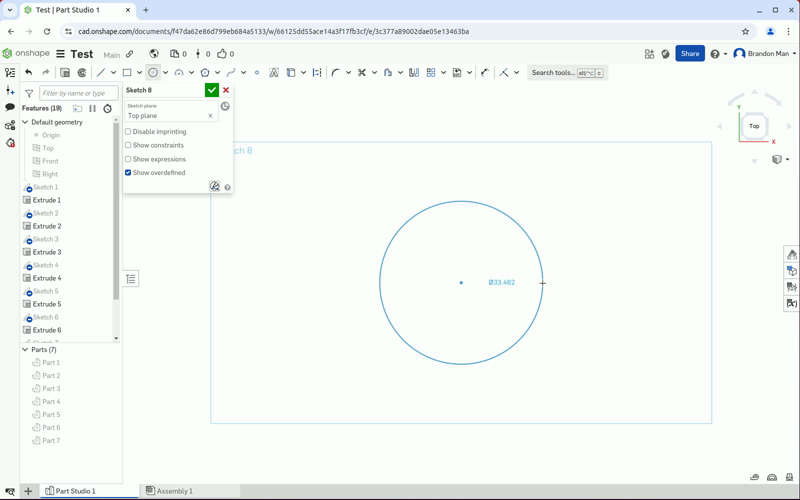
key(esc)
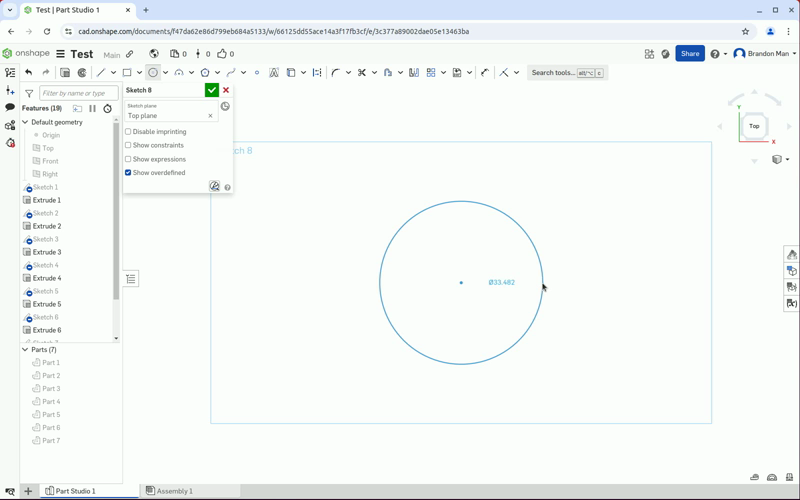
key(c)
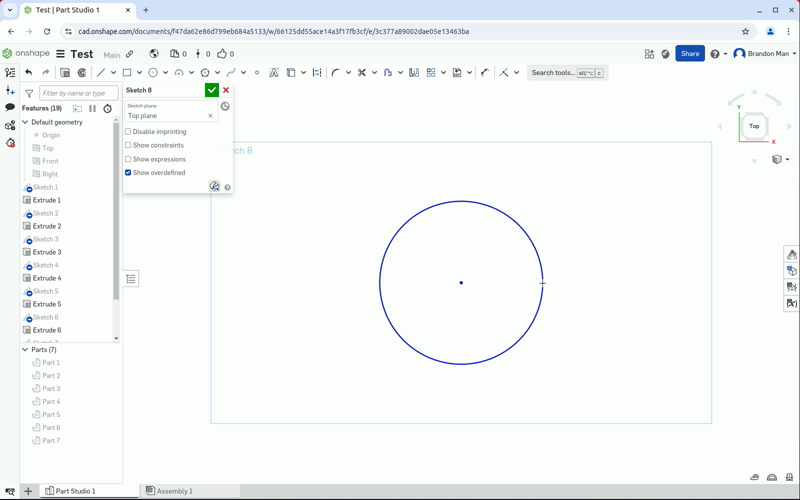
key_down(shift)
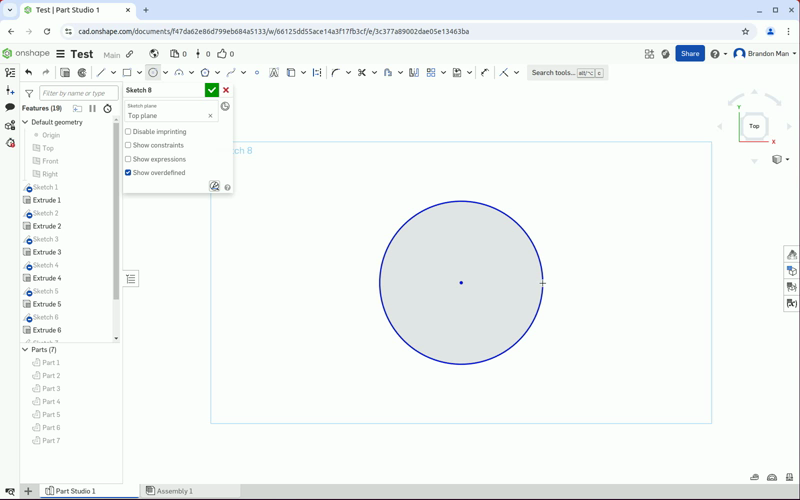
mouse_move(461, 282)
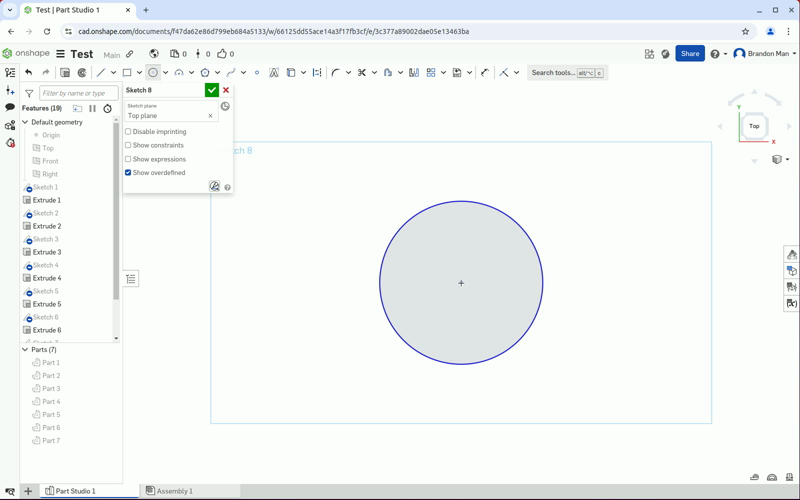
click(461, 282)
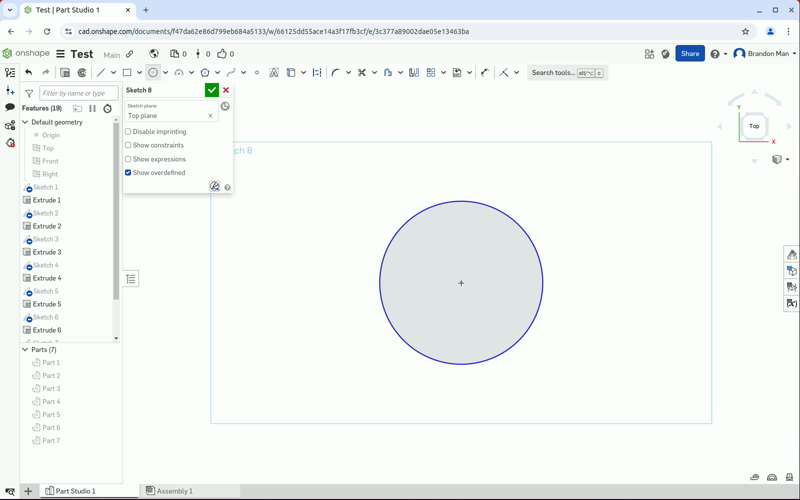
key_up(shift)
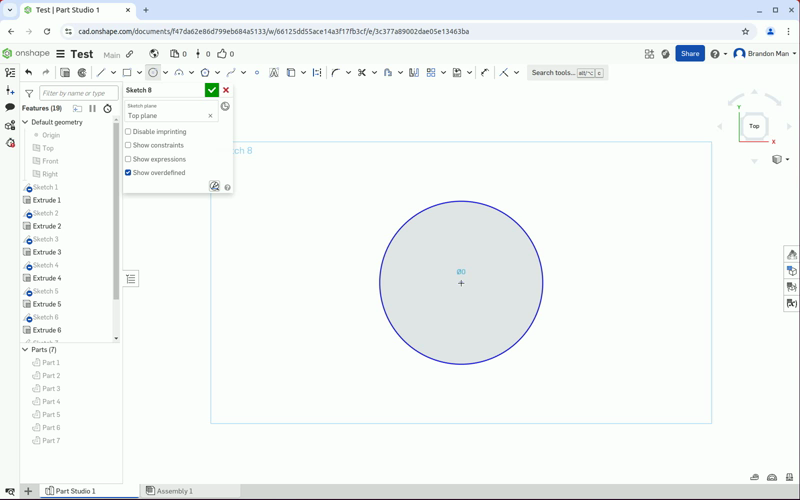
mouse_move(541, 282)
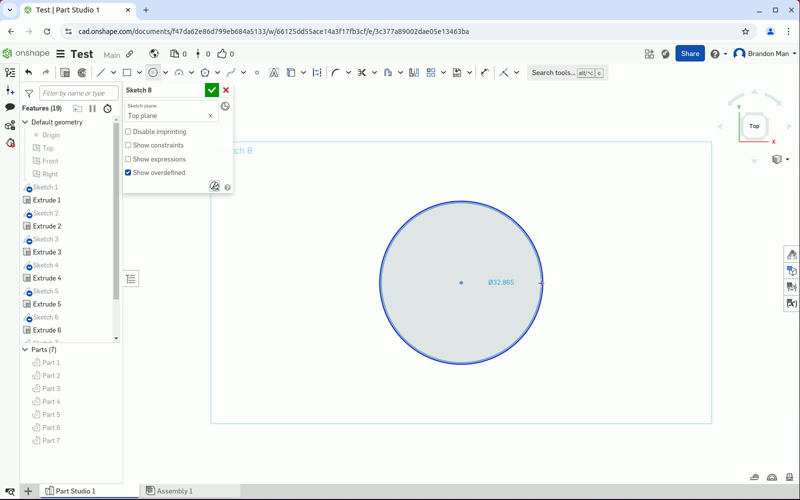
scroll(6)
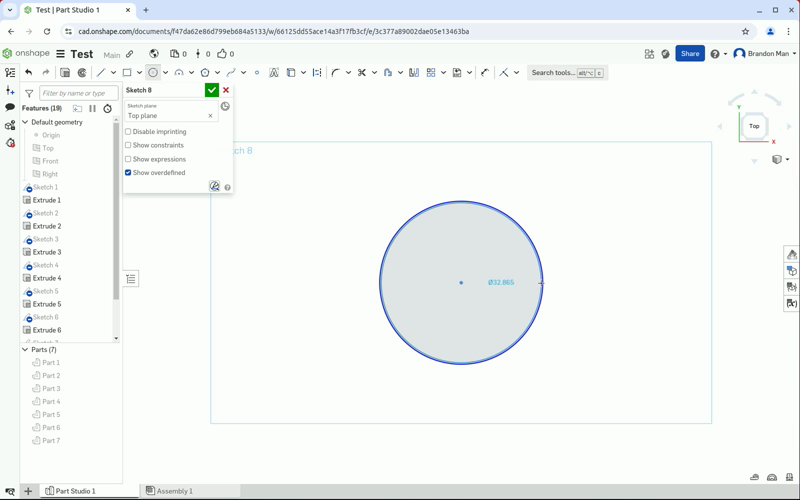
scroll(6)
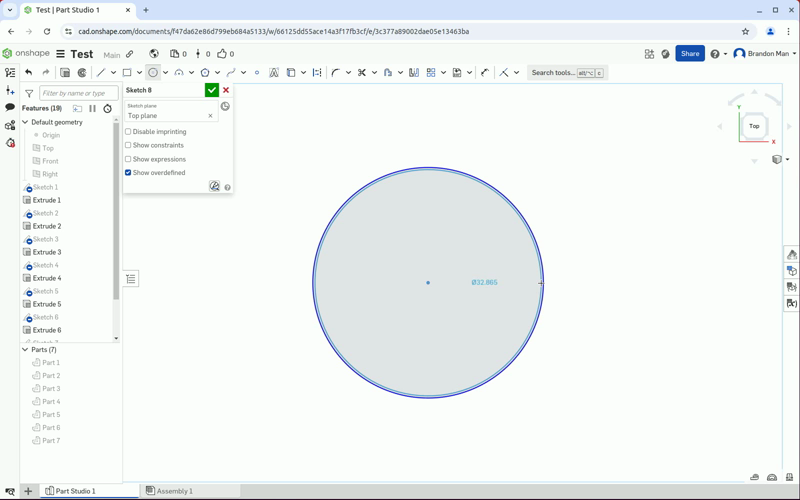
scroll(6)
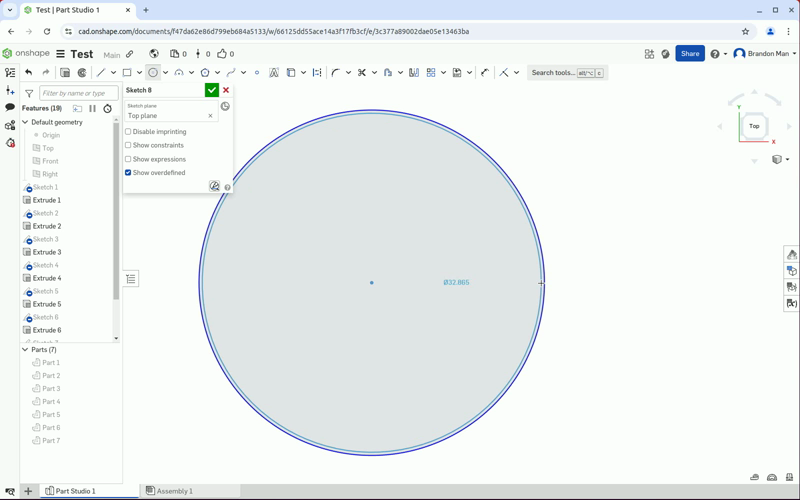
scroll(6)
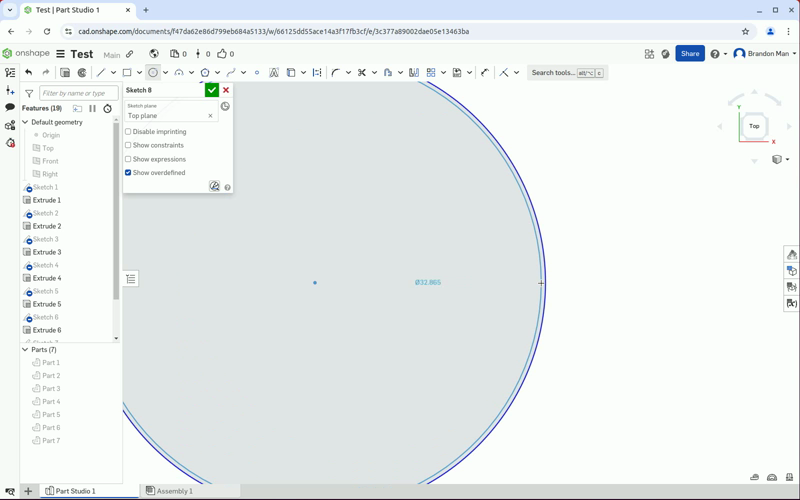
scroll(6)
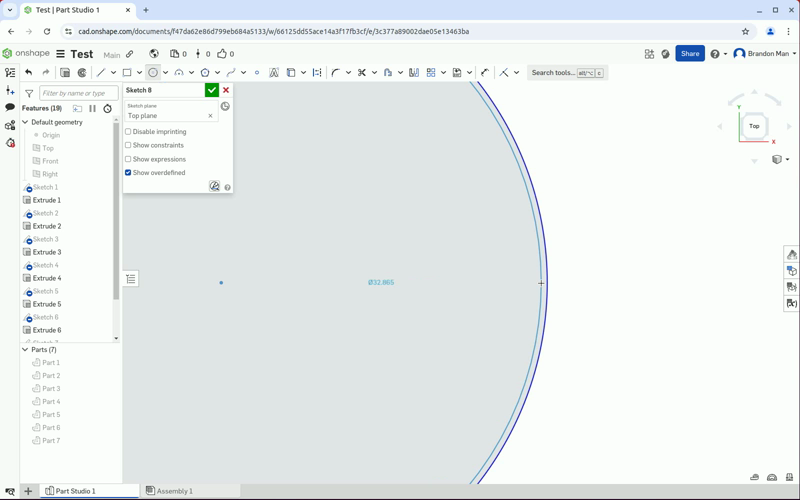
scroll(6)
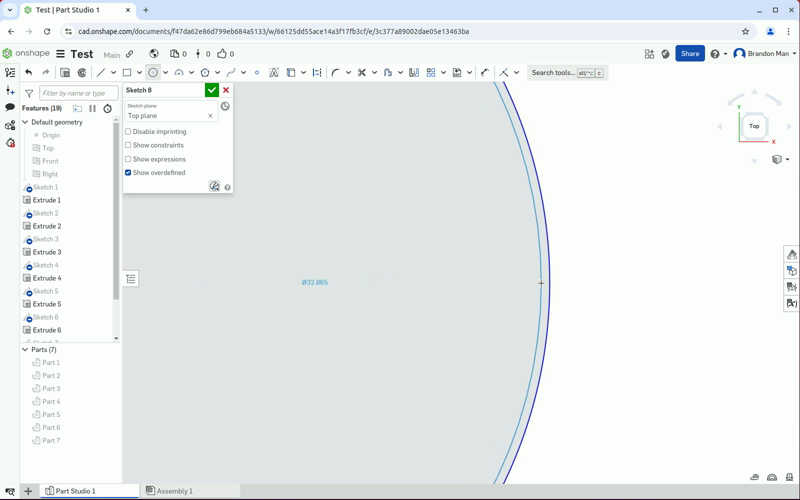
scroll(6)
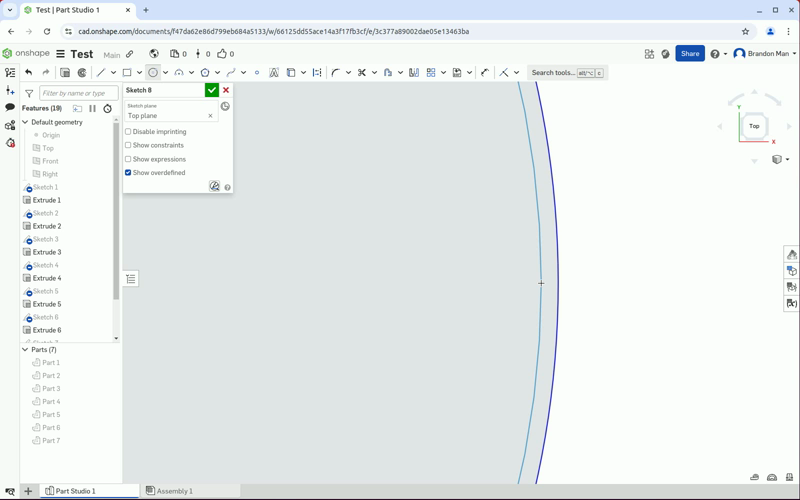
click(541, 282)
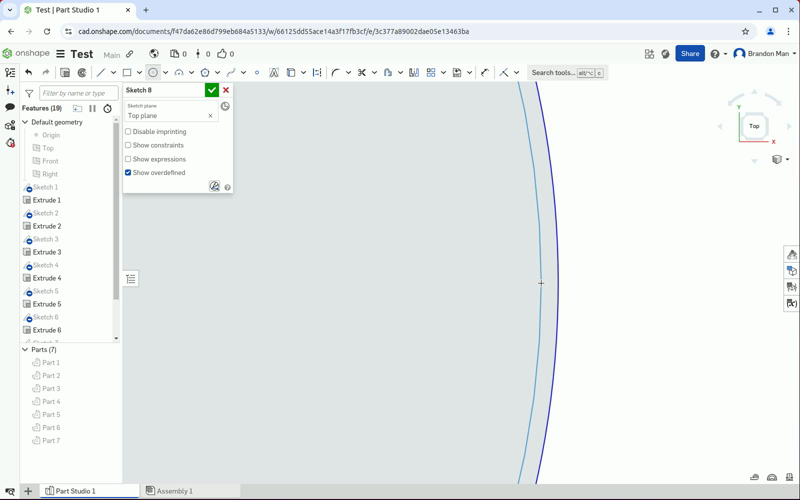
scroll(-6)
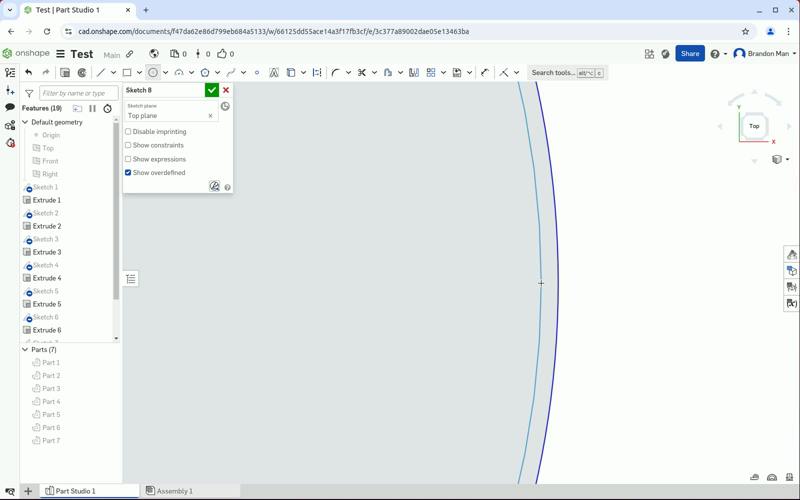
scroll(-6)
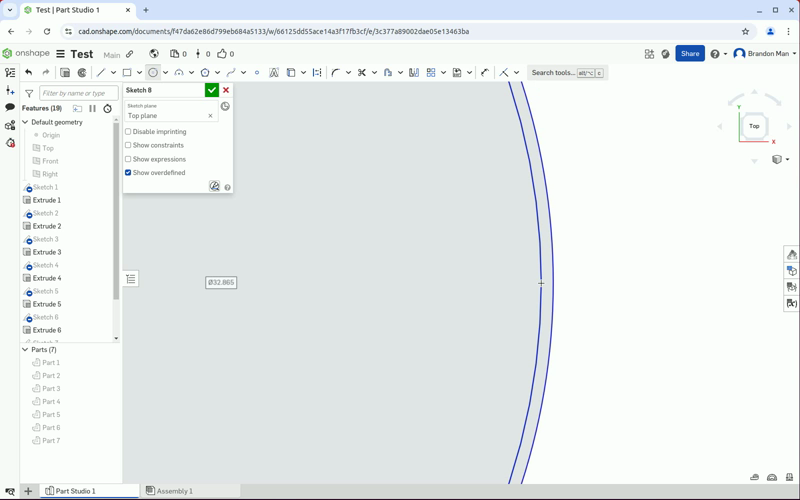
scroll(-6)
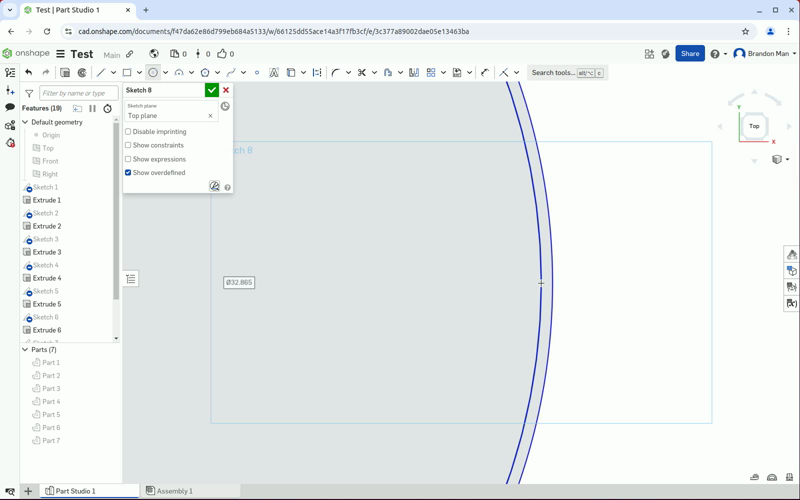
scroll(-6)
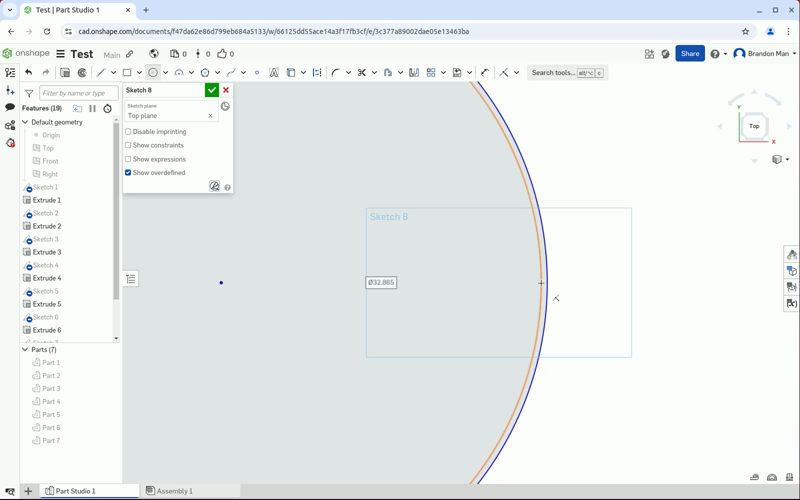
scroll(-6)
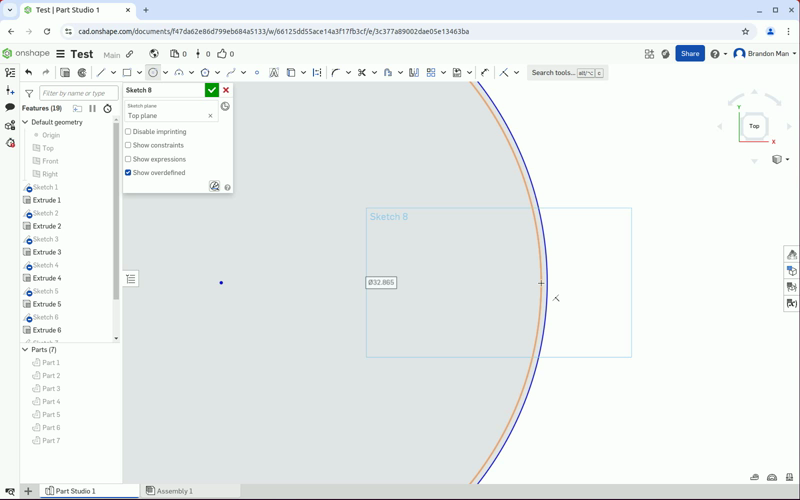
scroll(-6)
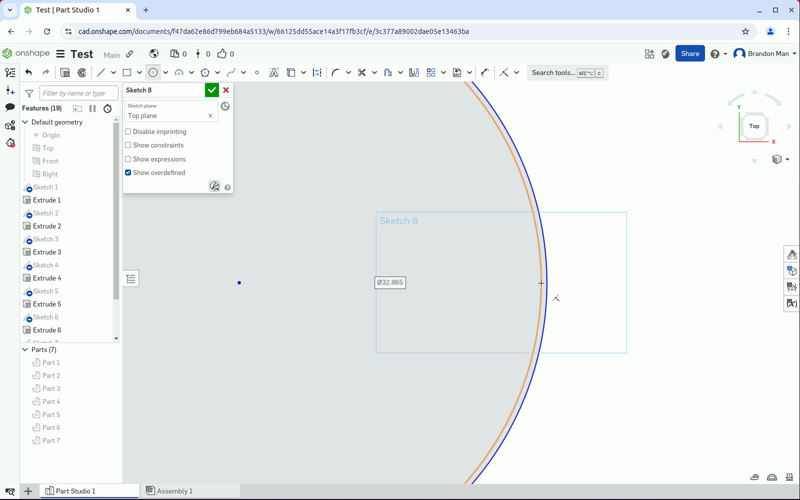
scroll(-6)
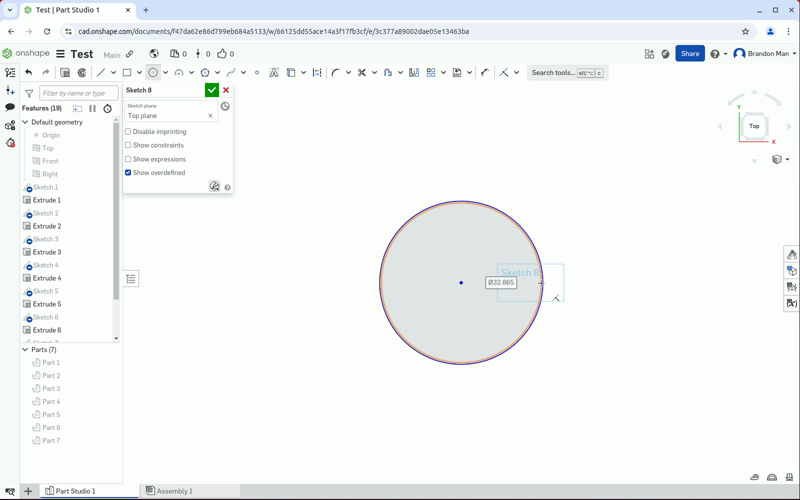
key(esc)
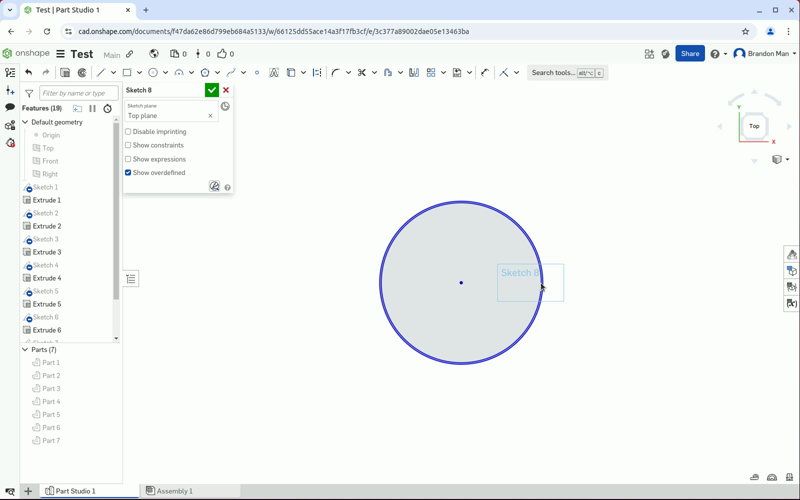
mouse_move(501, 212)
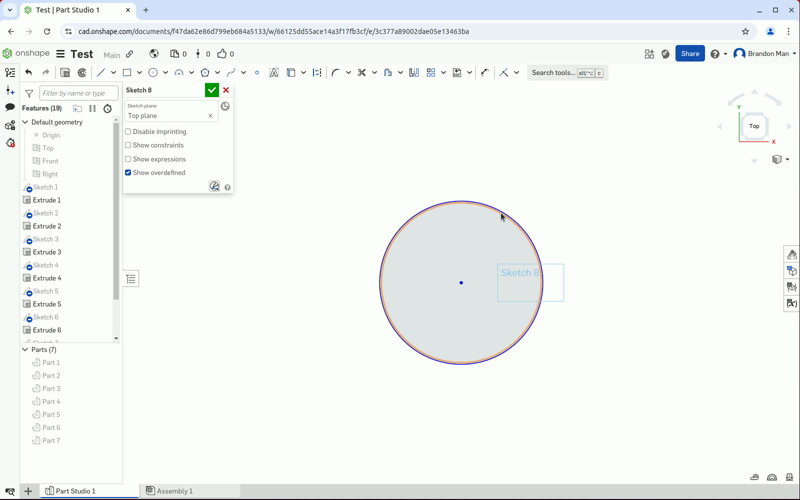
scroll(6)
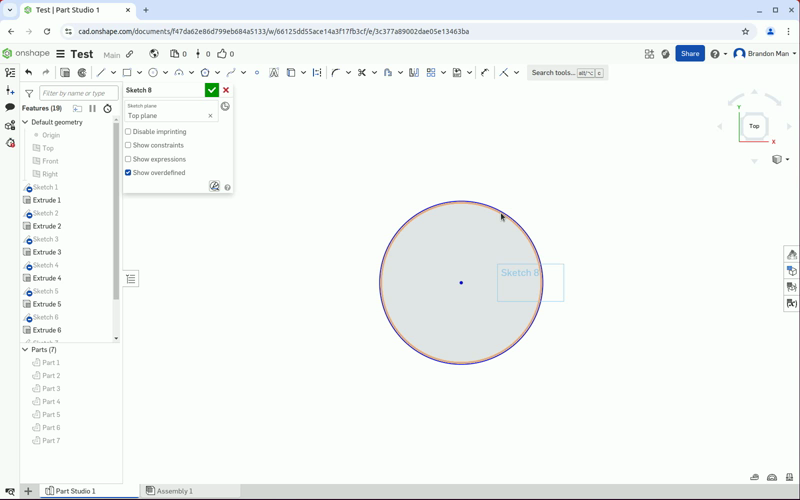
scroll(6)
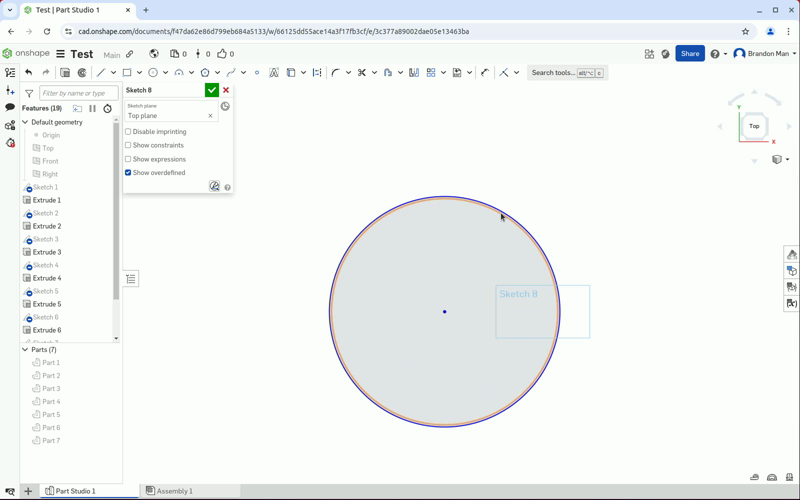
scroll(6)
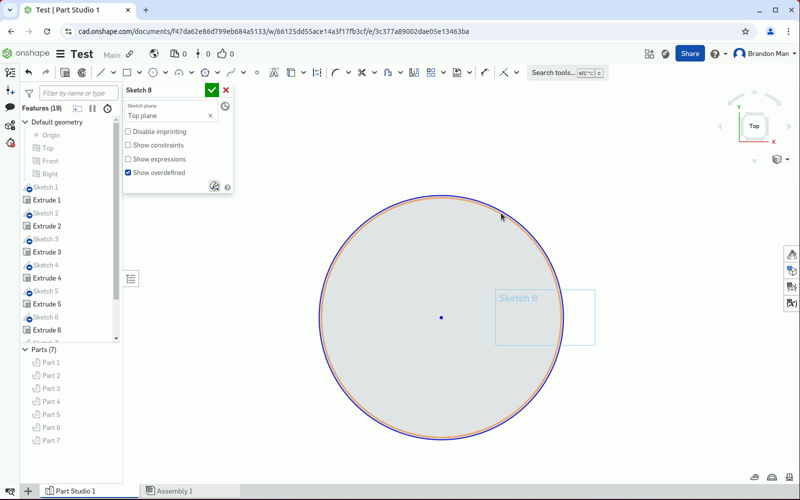
scroll(6)
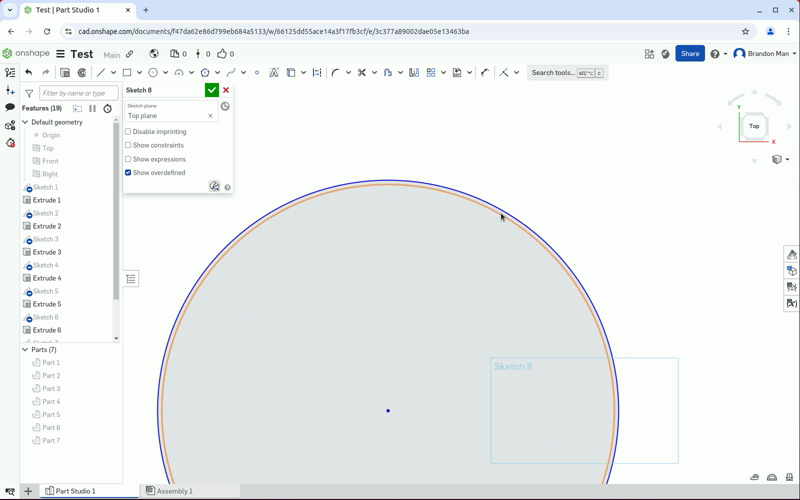
scroll(6)
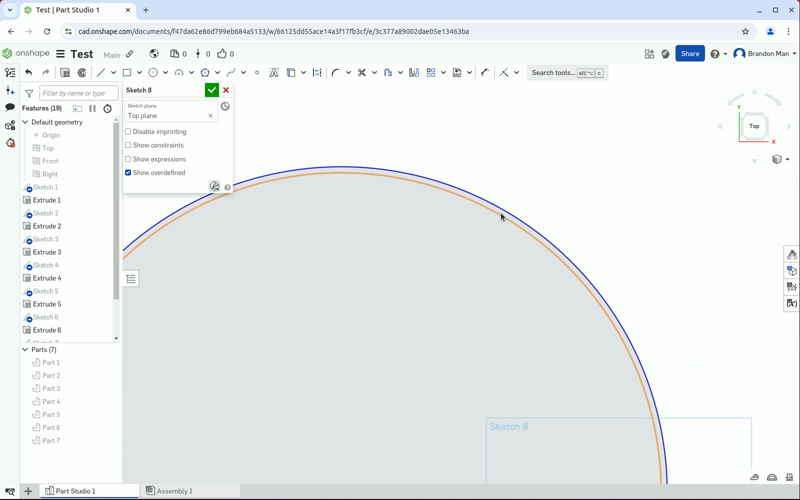
scroll(6)
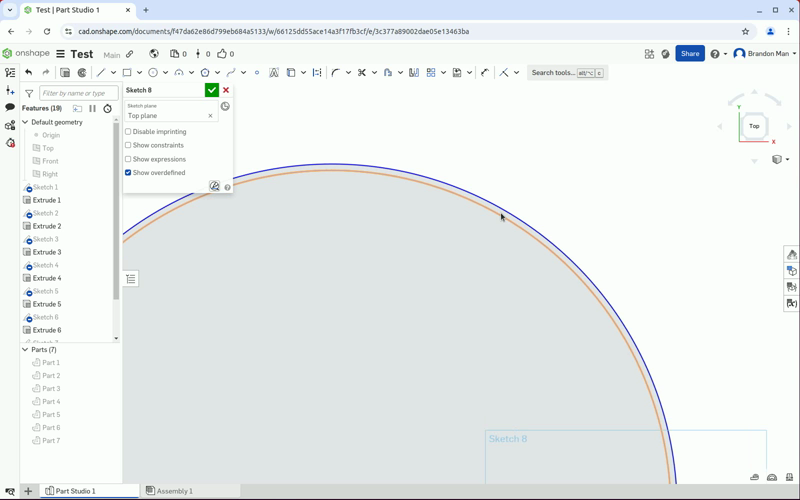
scroll(6)
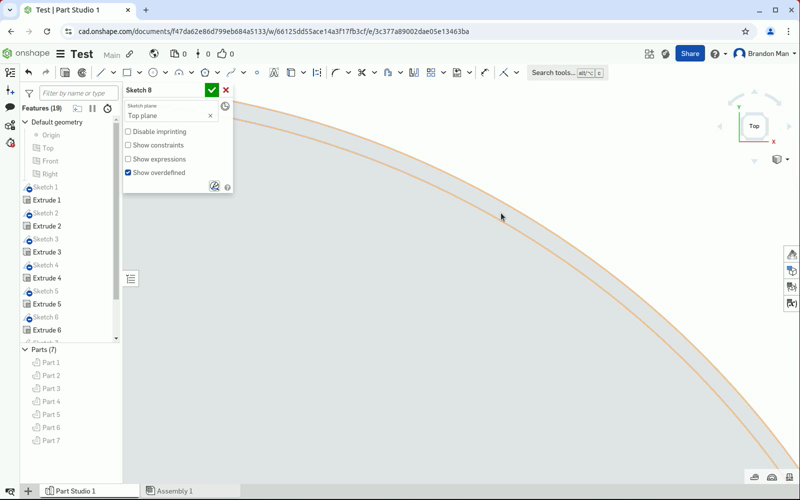
click(501, 212)
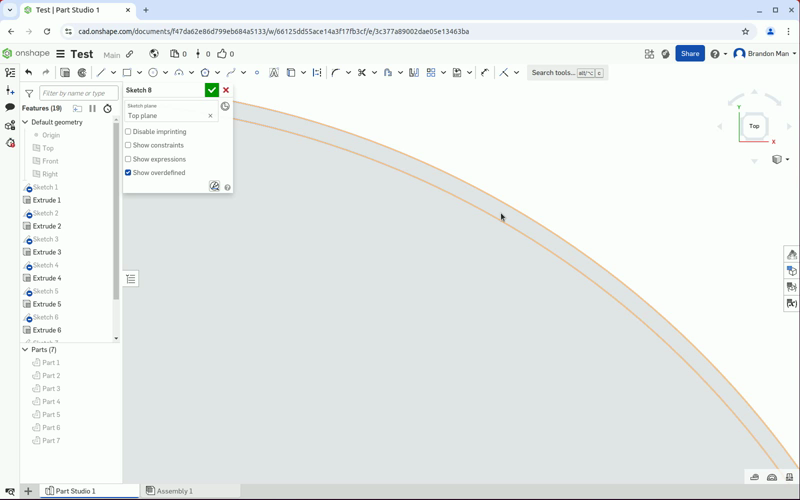
scroll(-6)
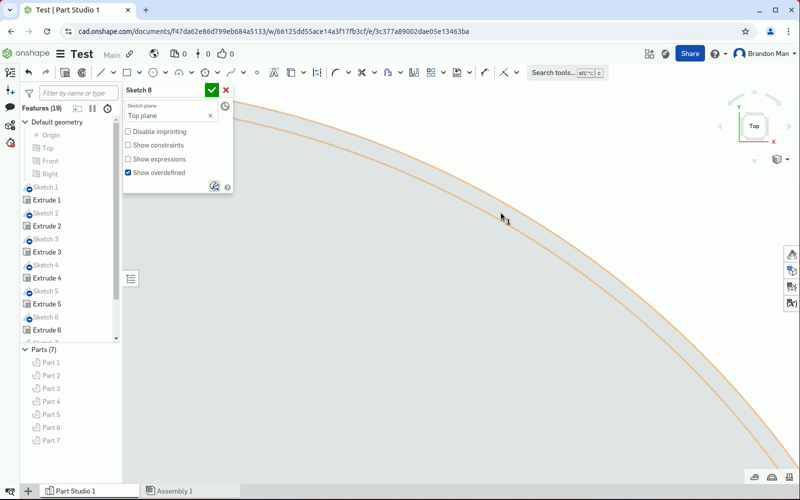
scroll(-6)
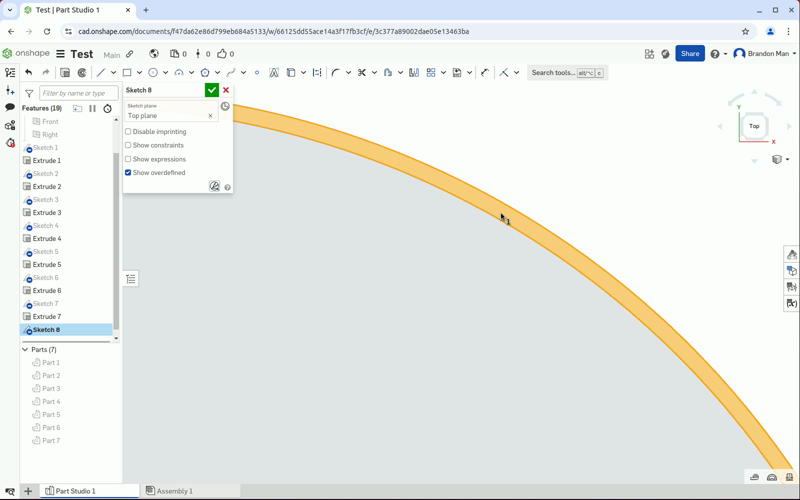
scroll(-6)
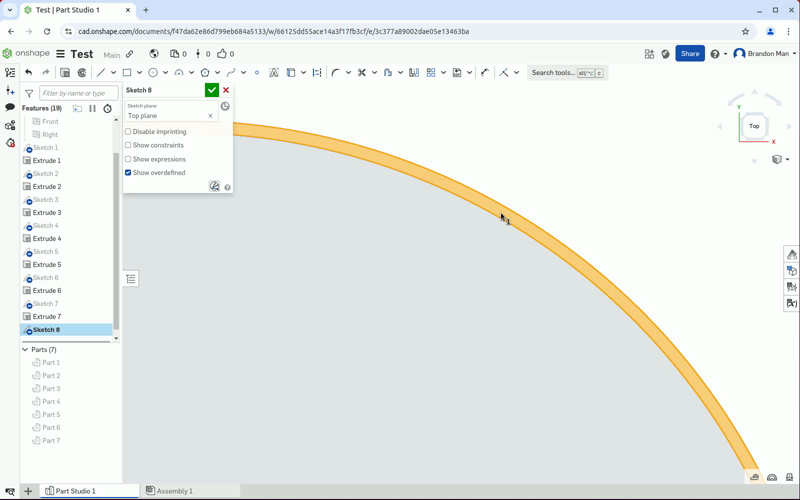
scroll(-6)
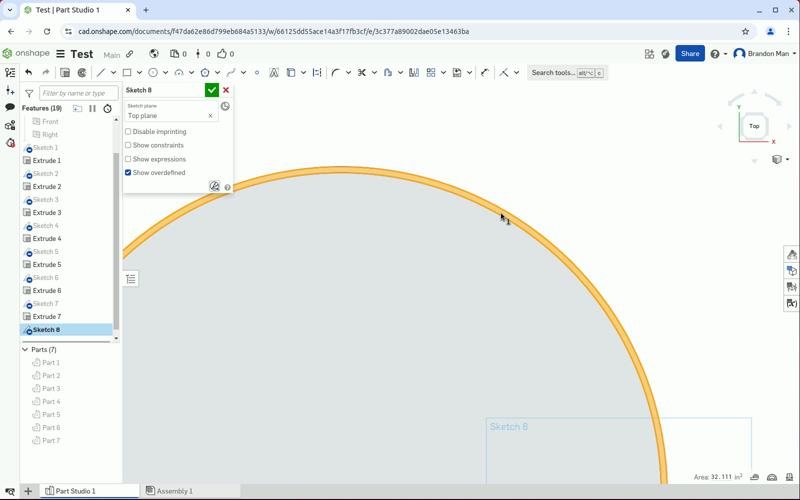
scroll(-6)
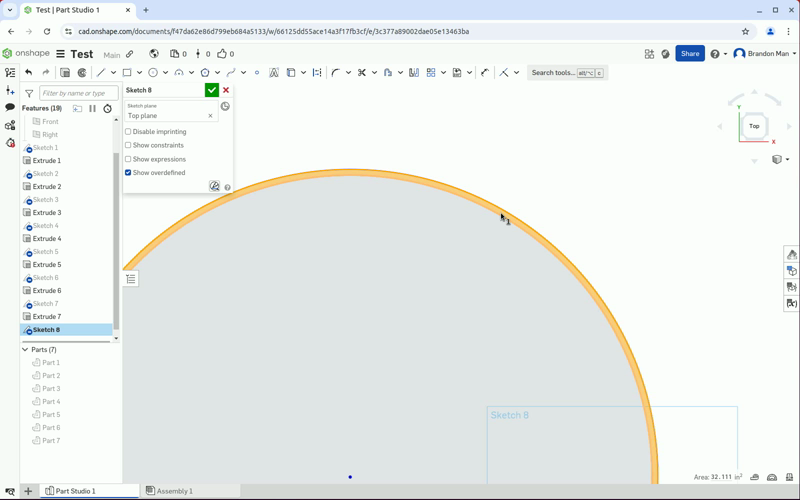
scroll(-6)
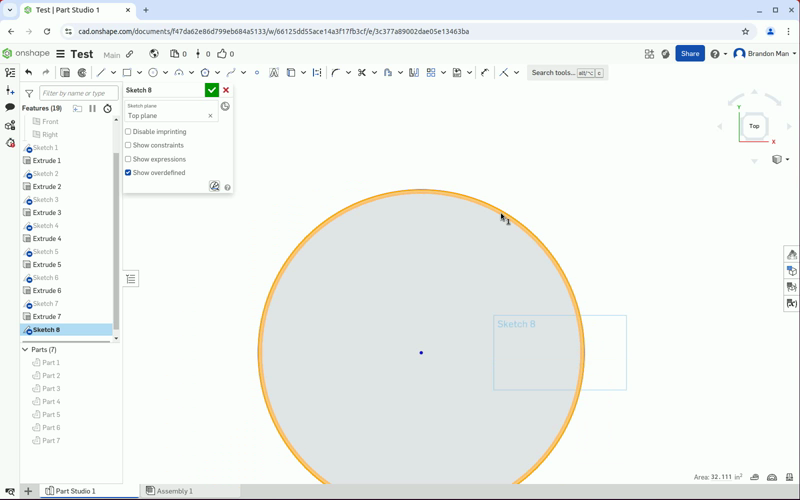
scroll(-6)
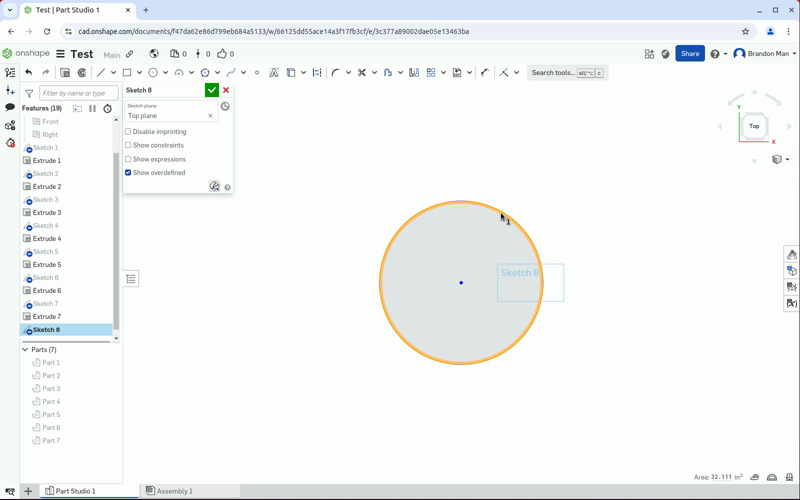
mouse_move(73, 352)
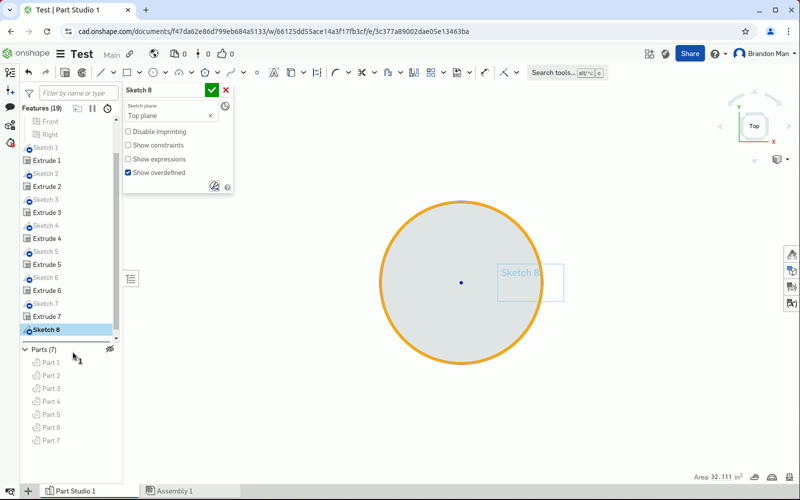
key(shift+y)
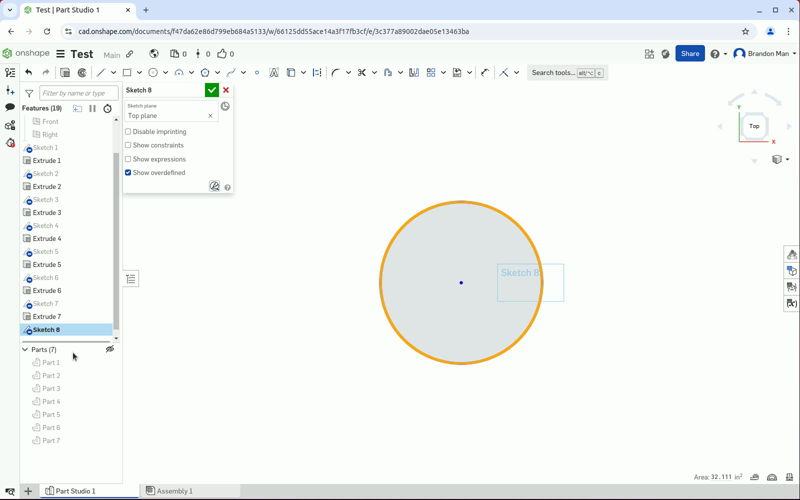
key(shift+e)
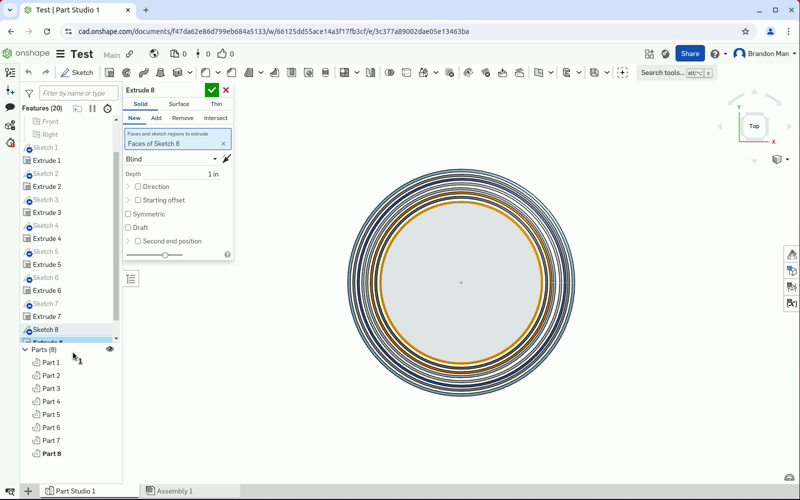
mouse_move(143, 106)
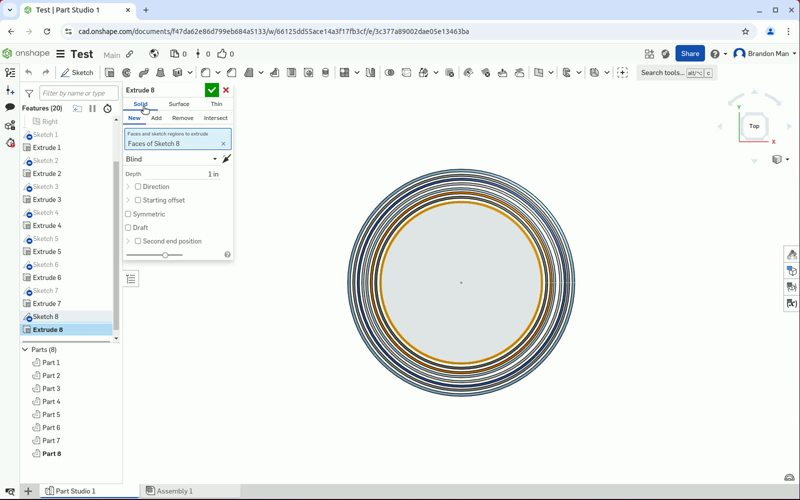
click(143, 106)
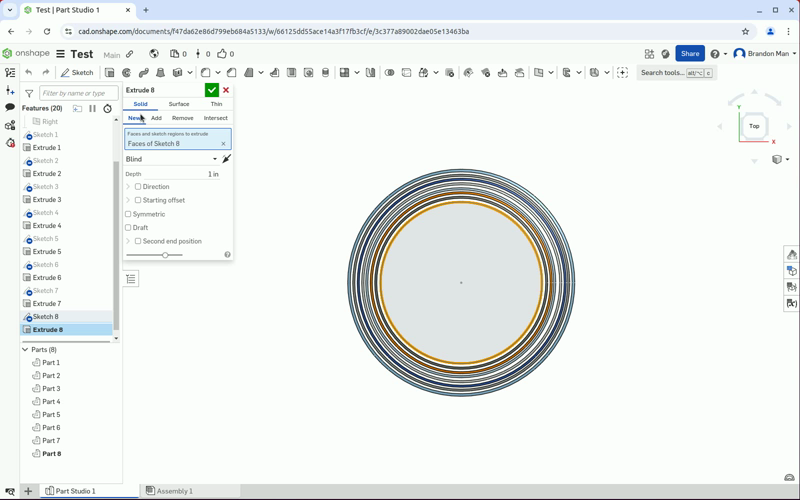
mouse_move(137, 120)
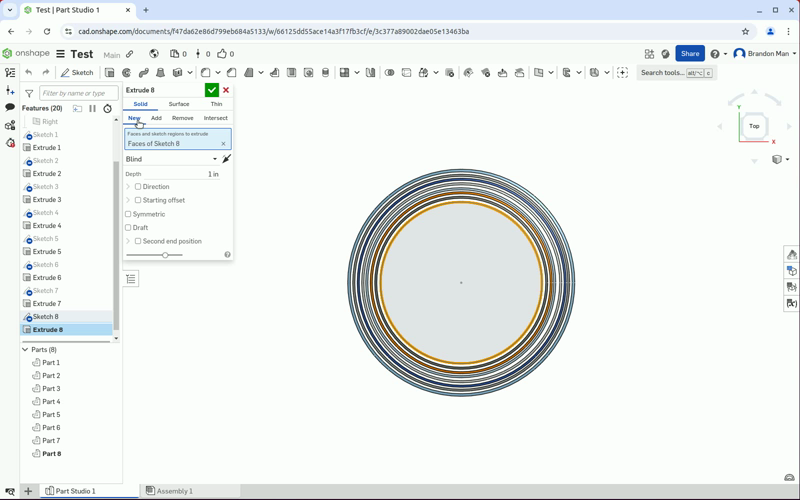
click(137, 120)
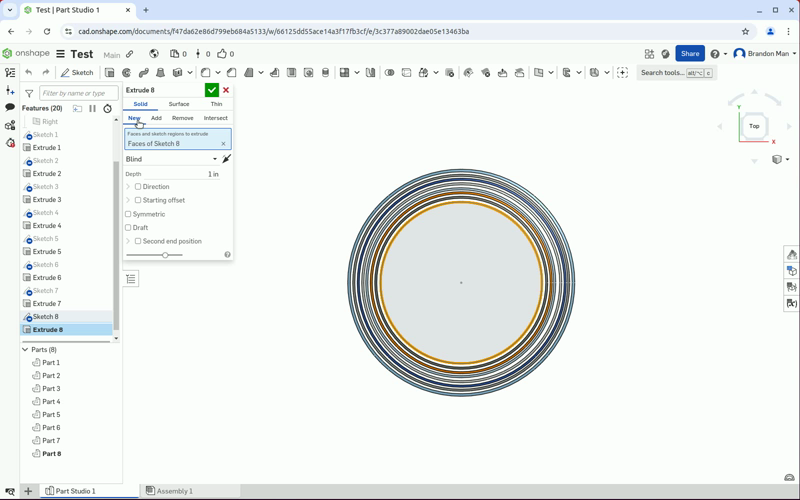
key(tab, 4)
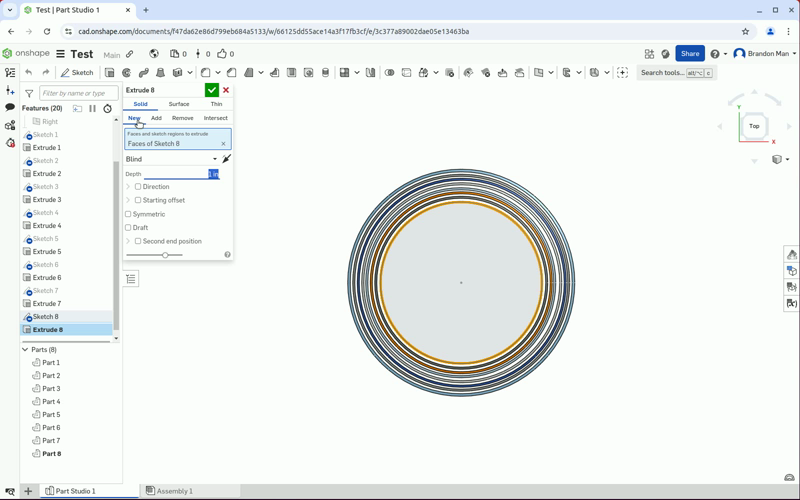
text(6.258)
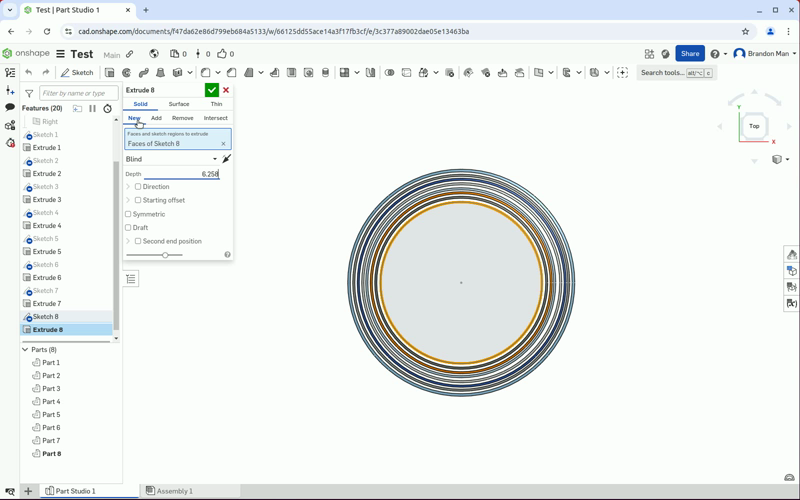
key(enter)
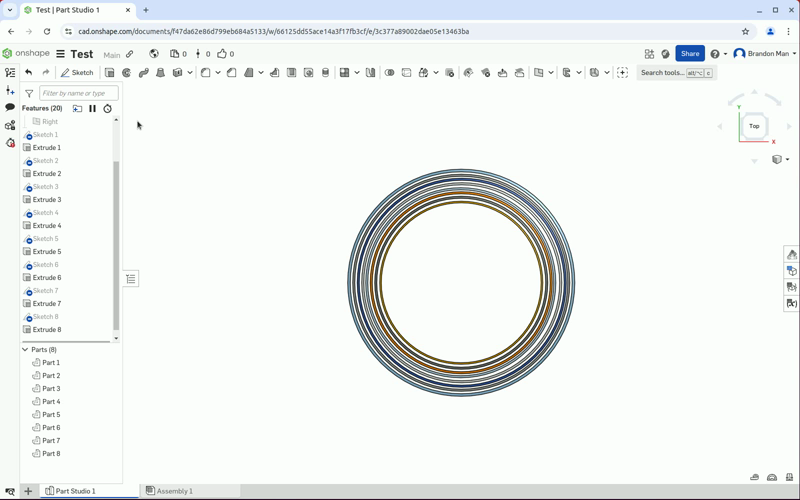
key(shift+h)
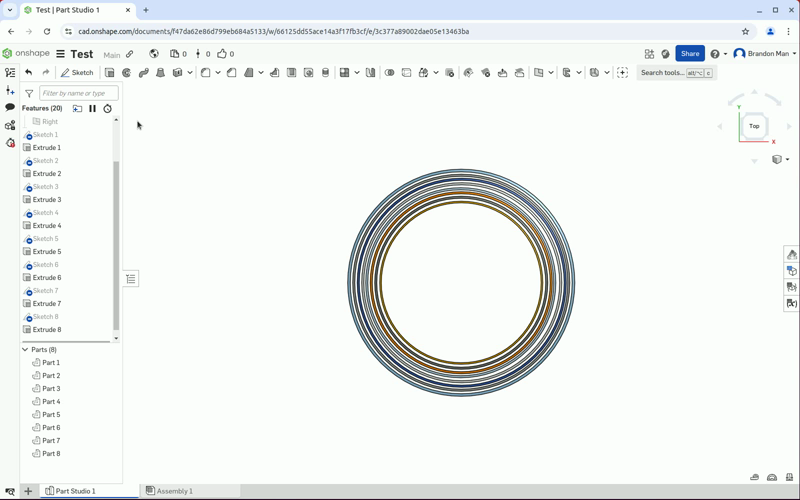
key(shift+h)
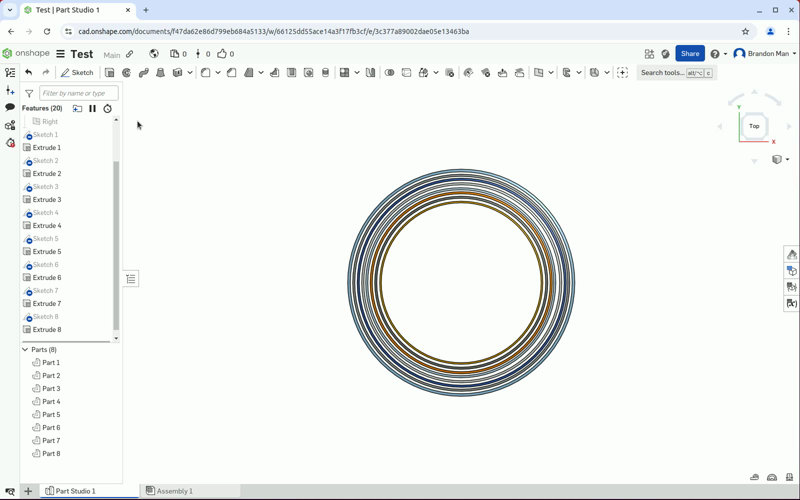
mouse_move(69, 137)
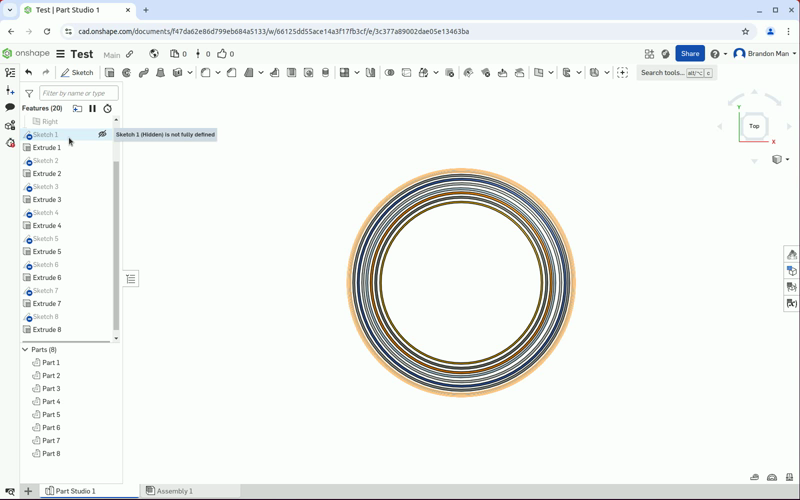
click(69, 137)
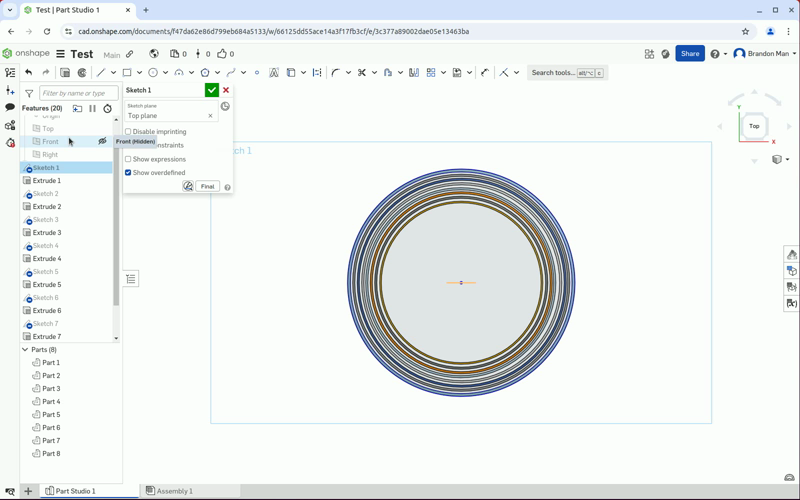
mouse_move(229, 92)
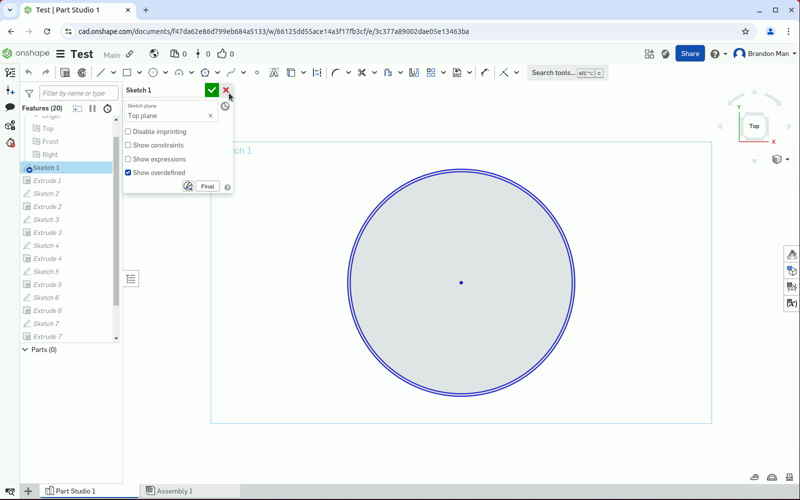
click(229, 92)
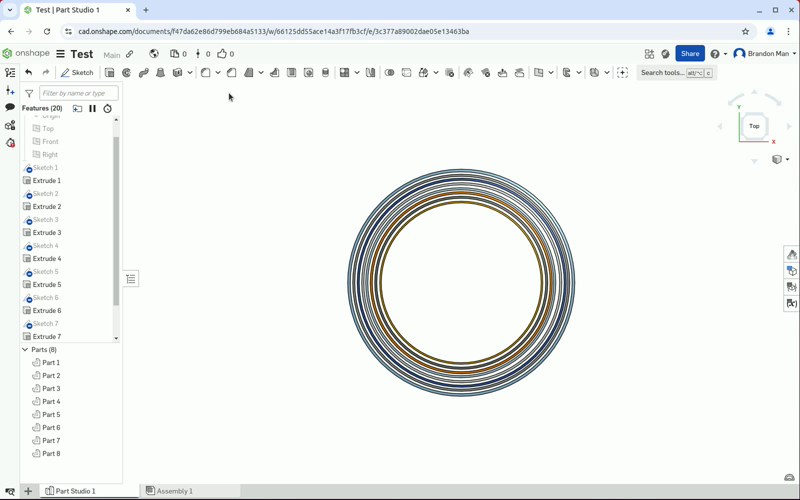
mouse_move(73, 352)
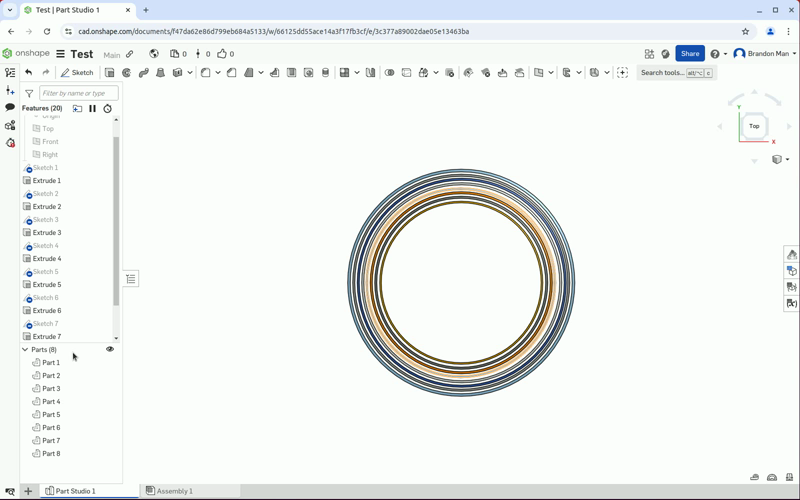
key(y)
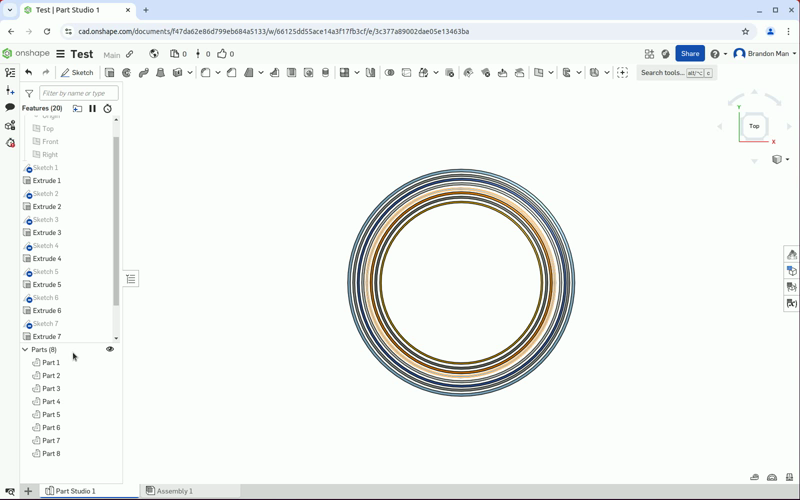
key(shift+p)
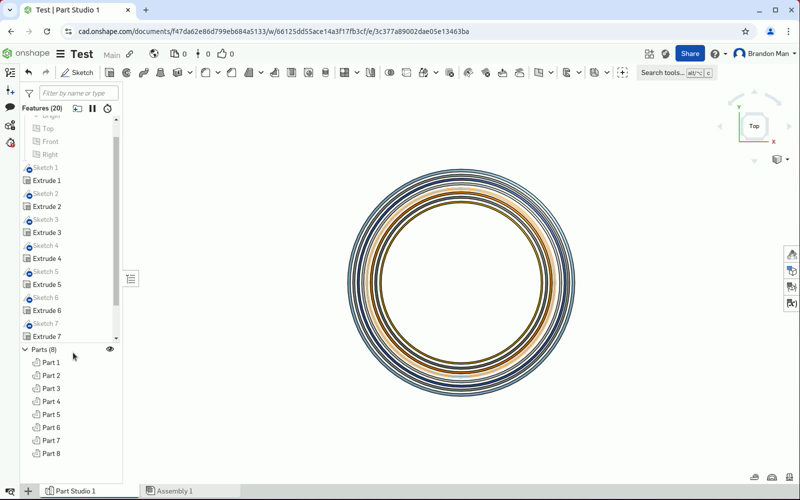
key(space)
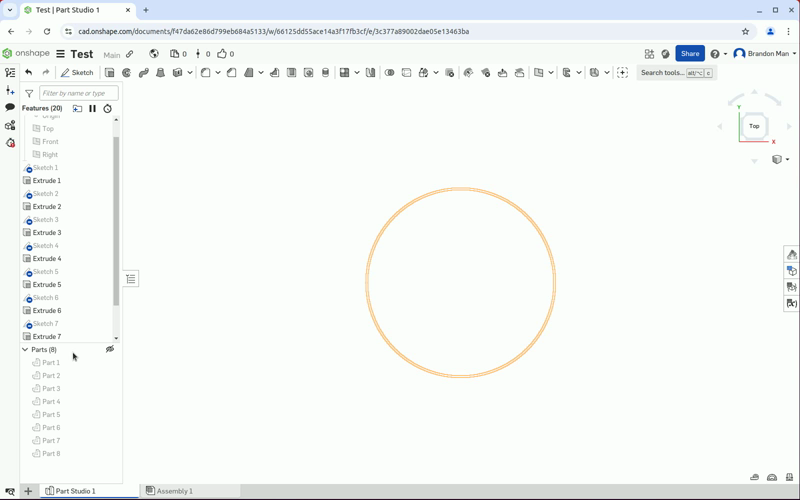
key_down(shift)
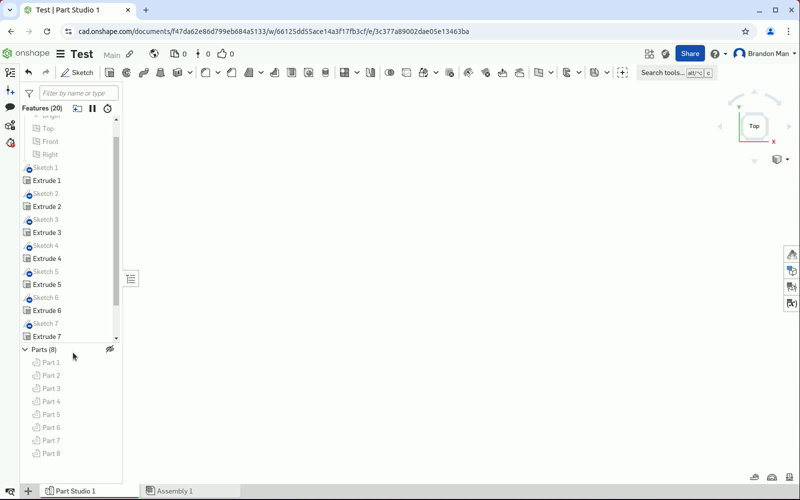
key(up)
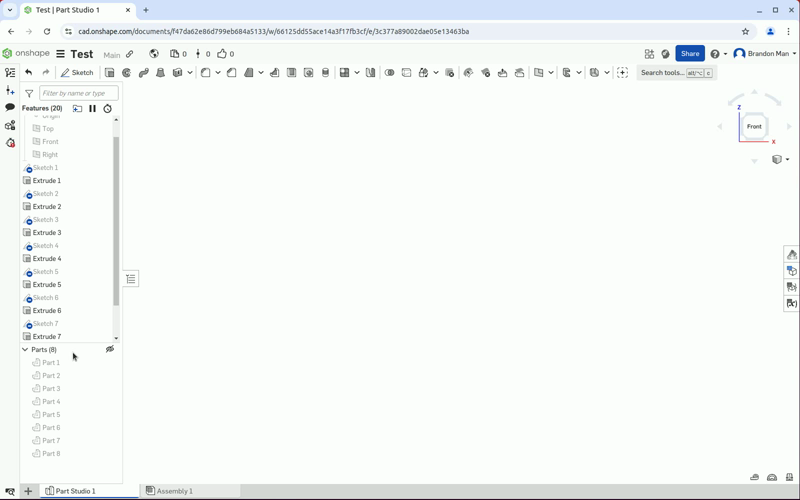
key_up(shift)
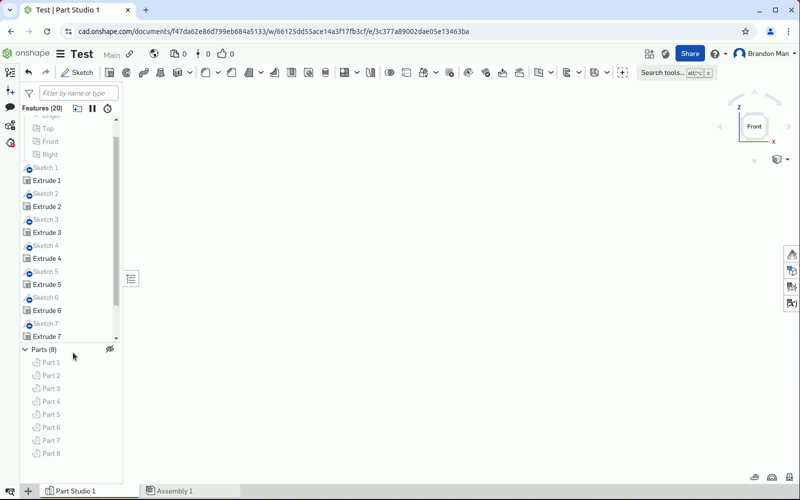
key(space)
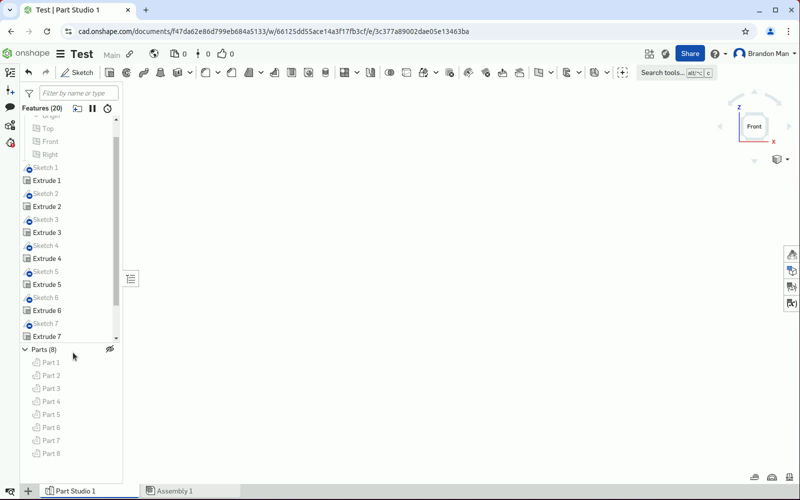
key_down(shift)
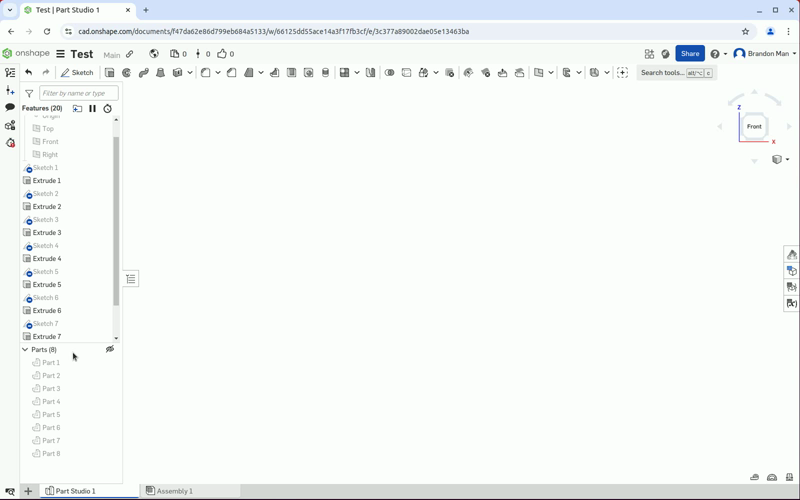
key(left)
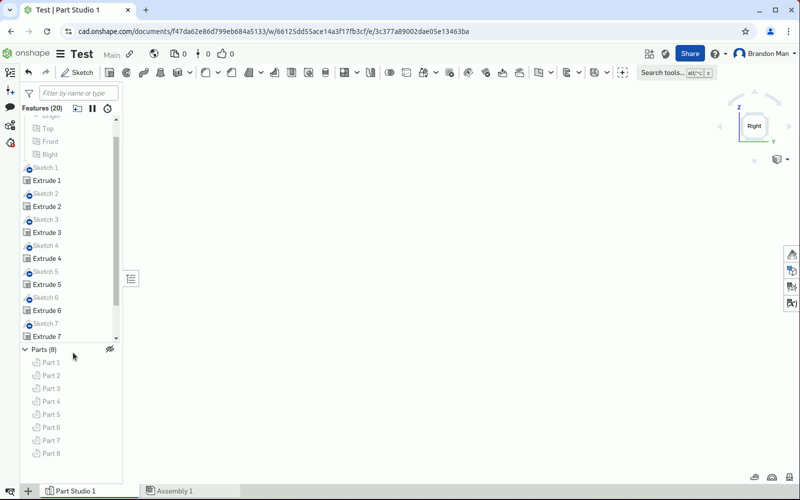
key_up(shift)
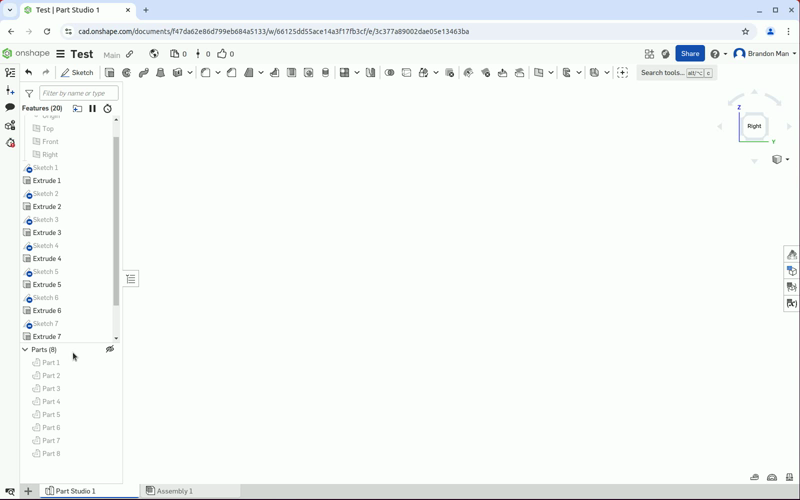
mouse_move(73, 352)
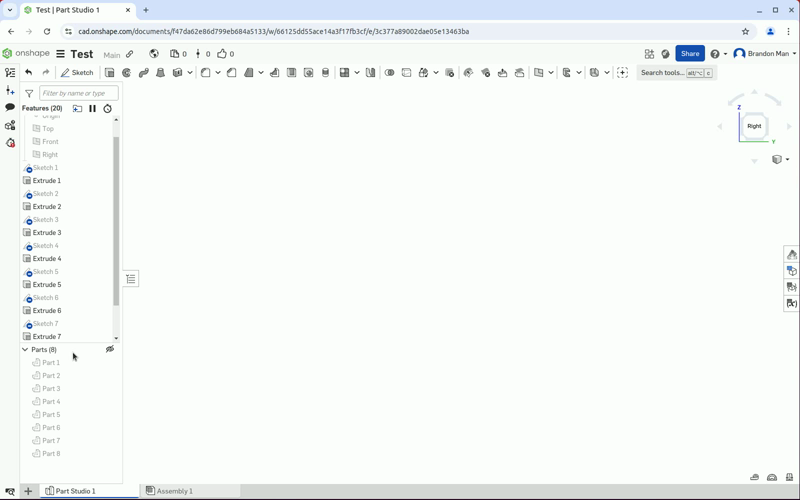
key(shift+y)
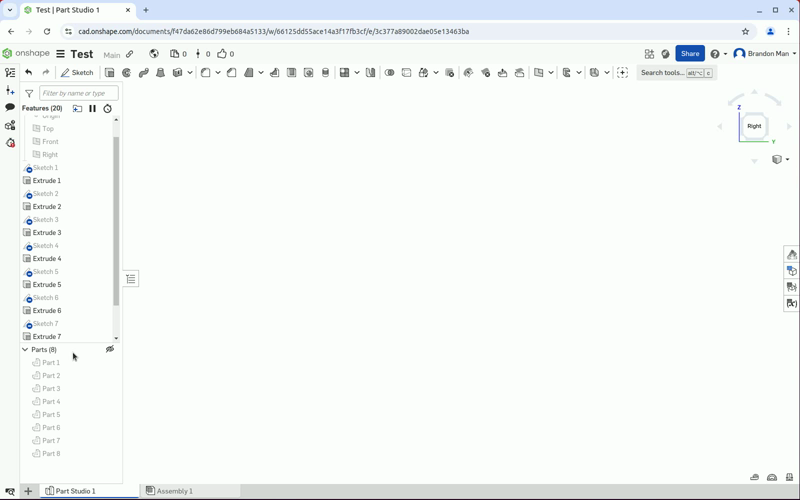
key(shift+s)
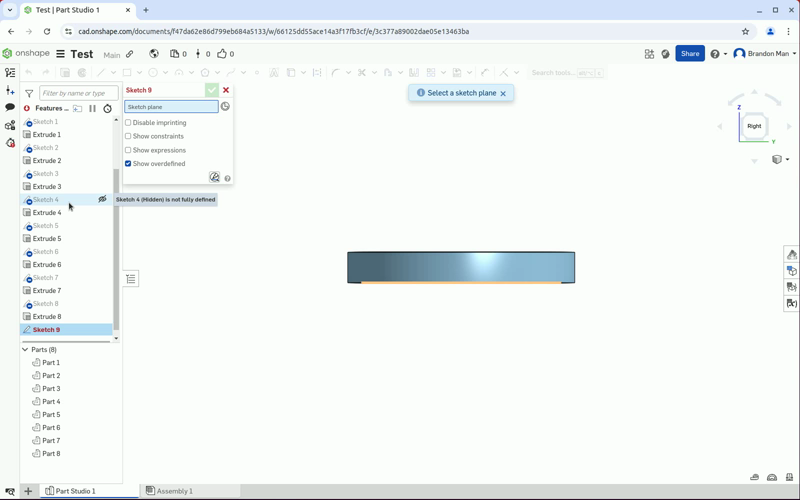
scroll(3)
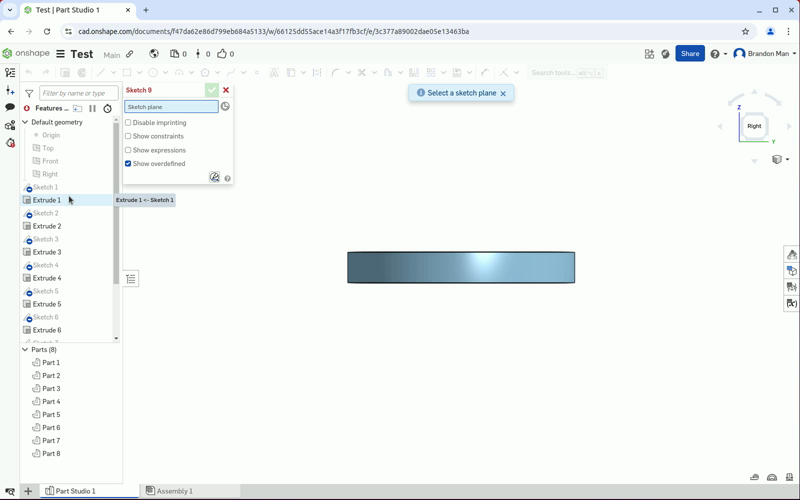
mouse_move(69, 176)
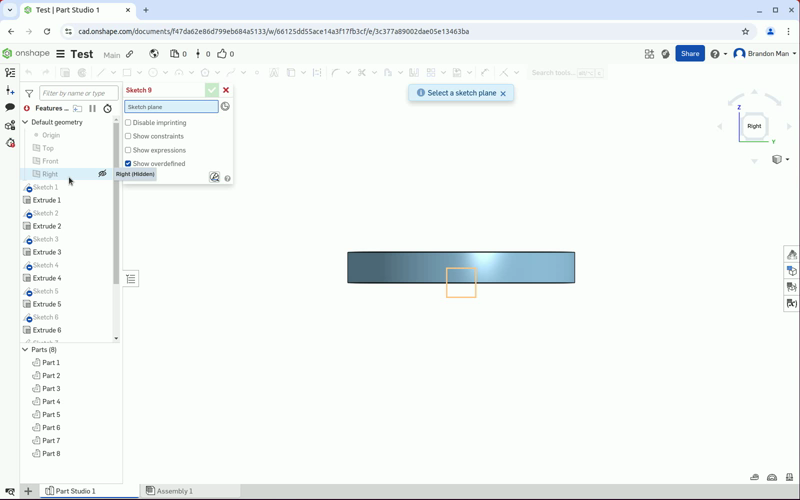
click(69, 176)
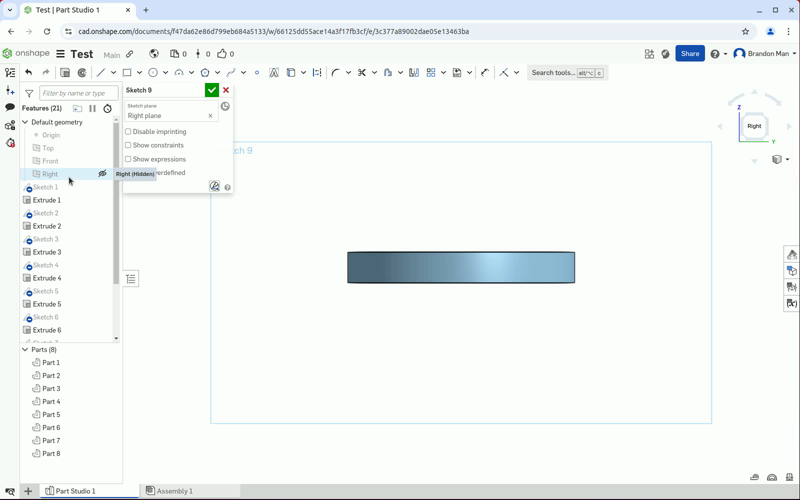
mouse_move(73, 352)
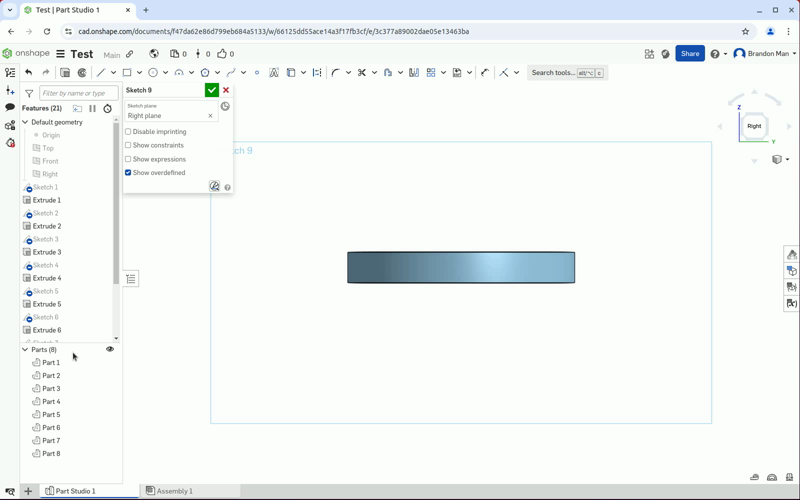
key(y)
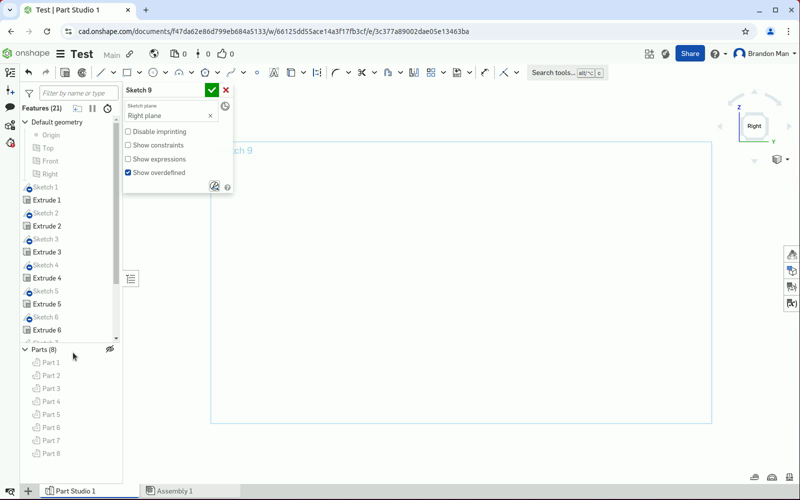
key(c)
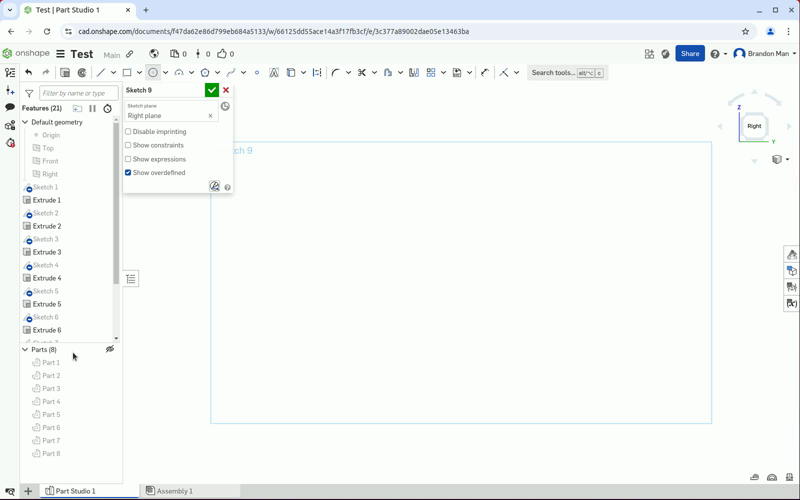
key_down(shift)
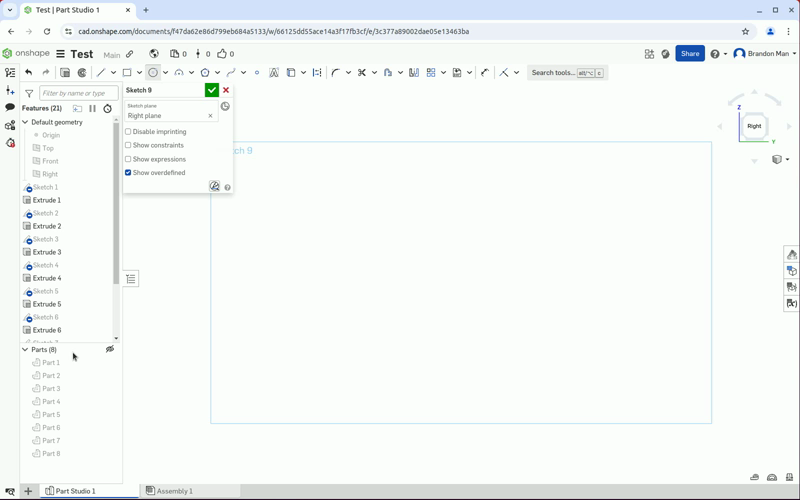
mouse_move(461, 267)
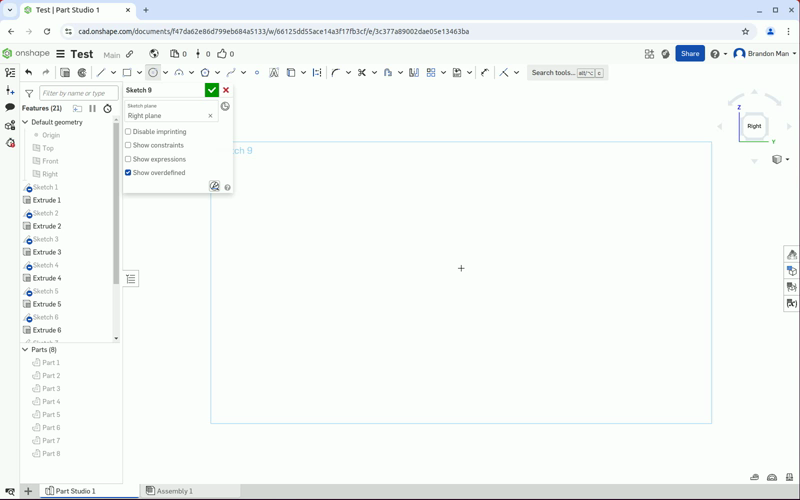
click(461, 267)
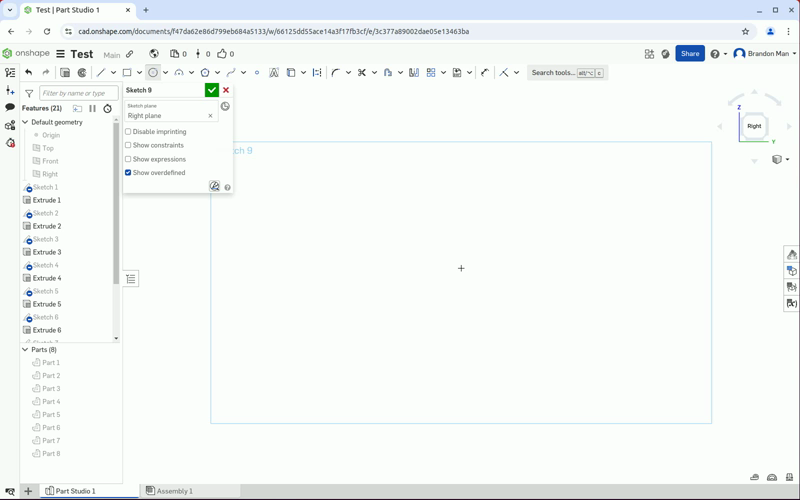
key_up(shift)
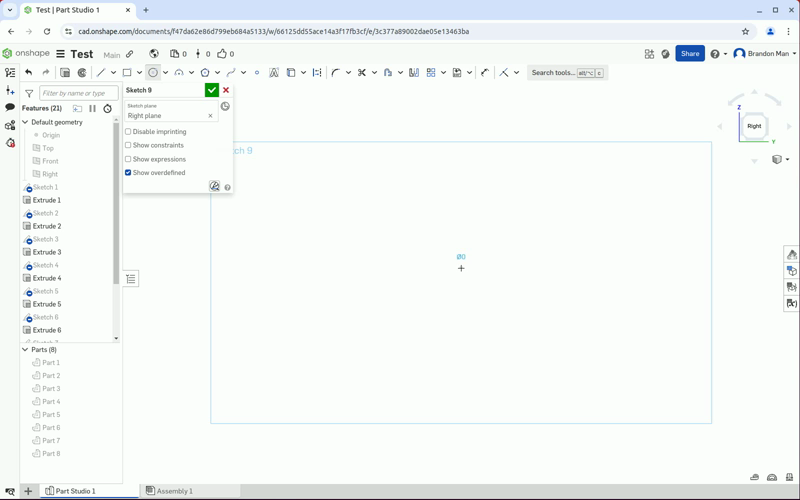
mouse_move(464, 267)
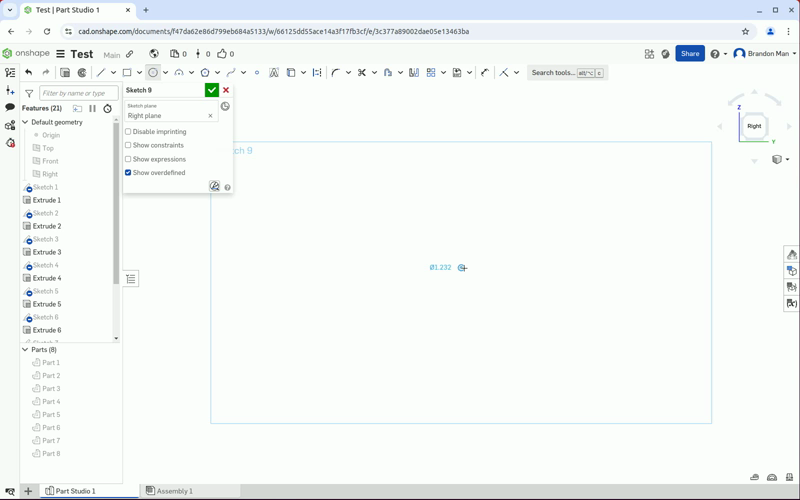
click(464, 267)
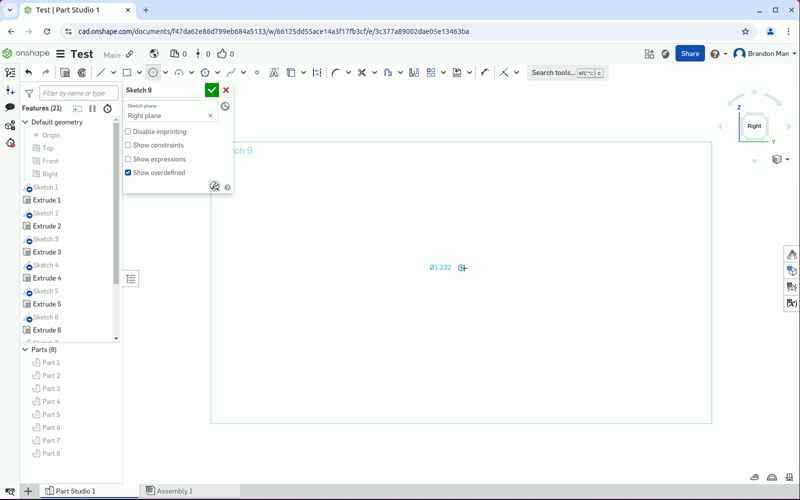
key(esc)
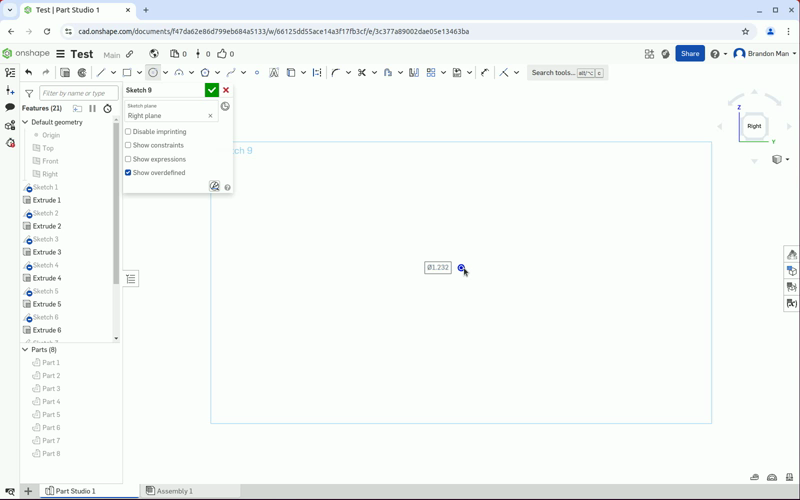
mouse_move(460, 267)
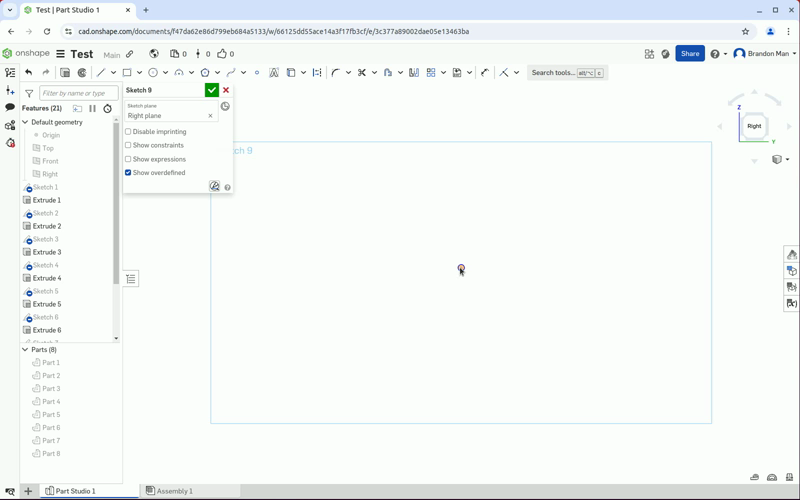
scroll(6)
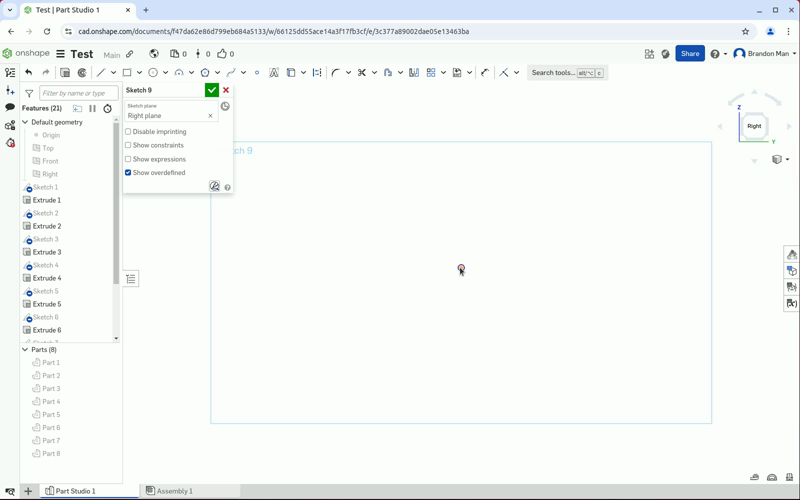
scroll(6)
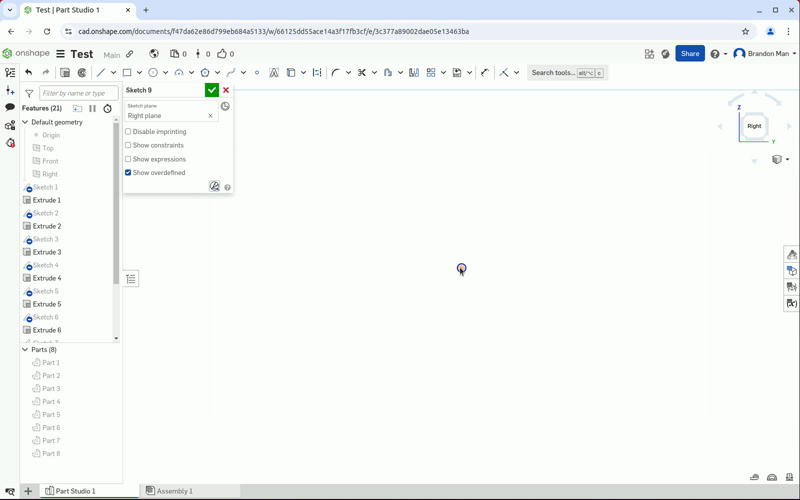
scroll(6)
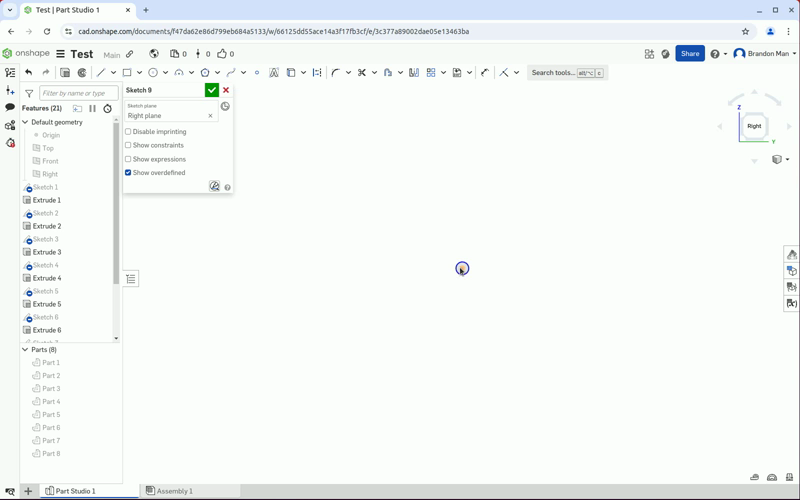
scroll(6)
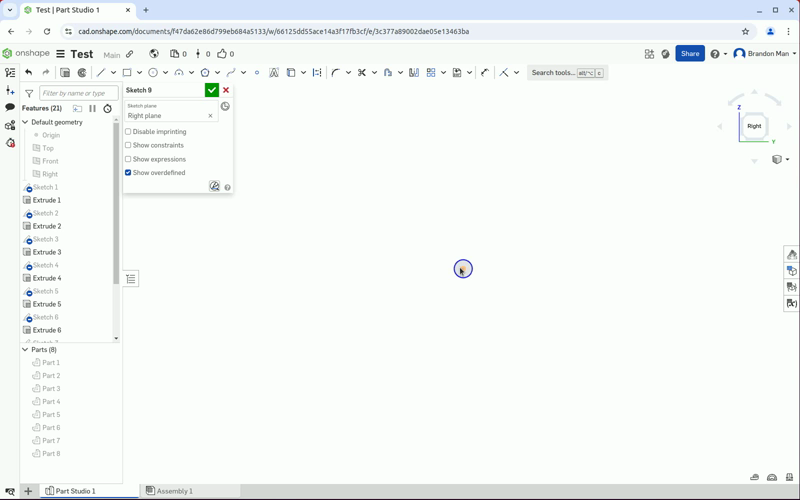
scroll(6)
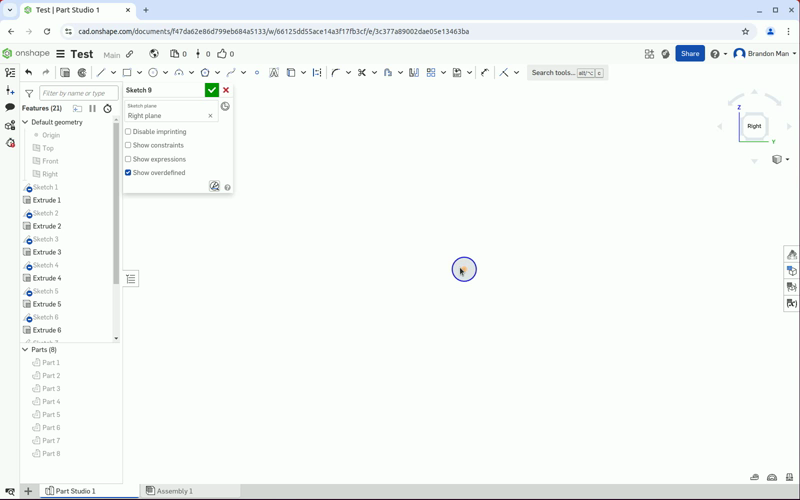
scroll(6)
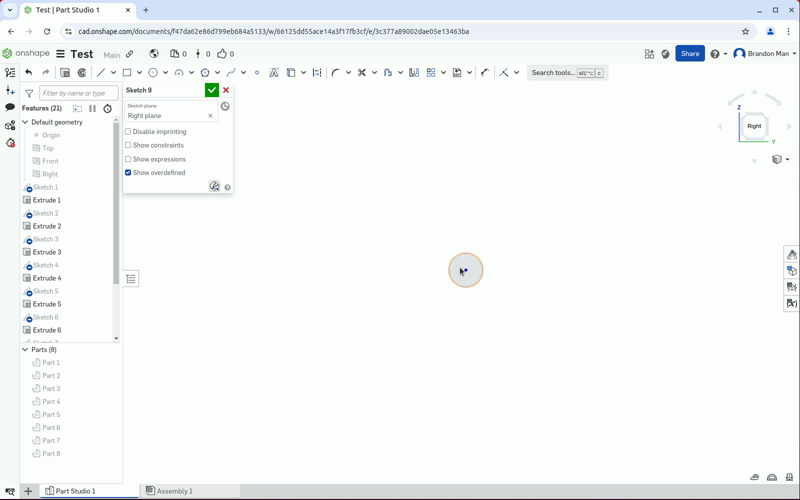
scroll(6)
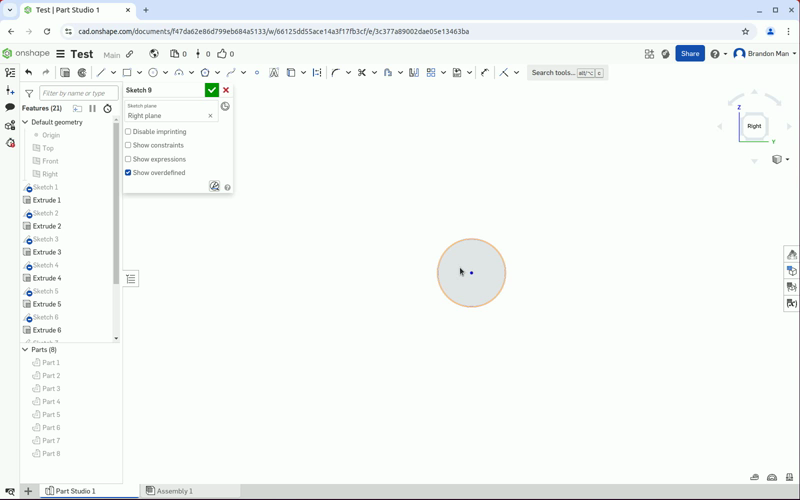
click(460, 267)
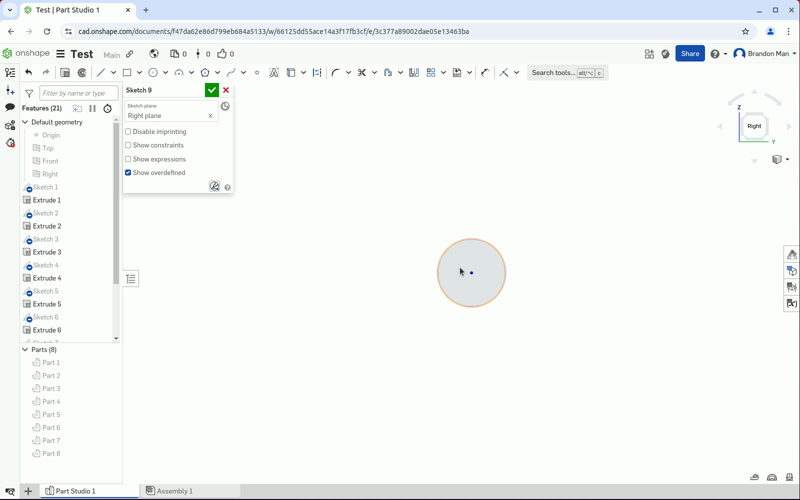
scroll(-6)
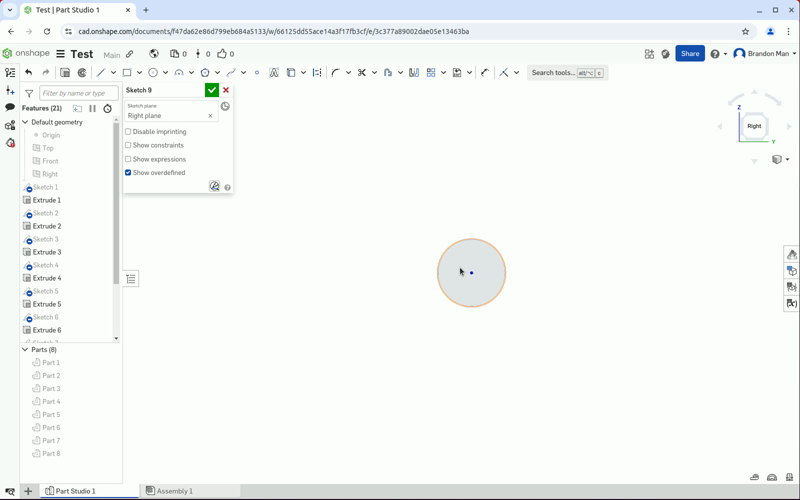
scroll(-6)
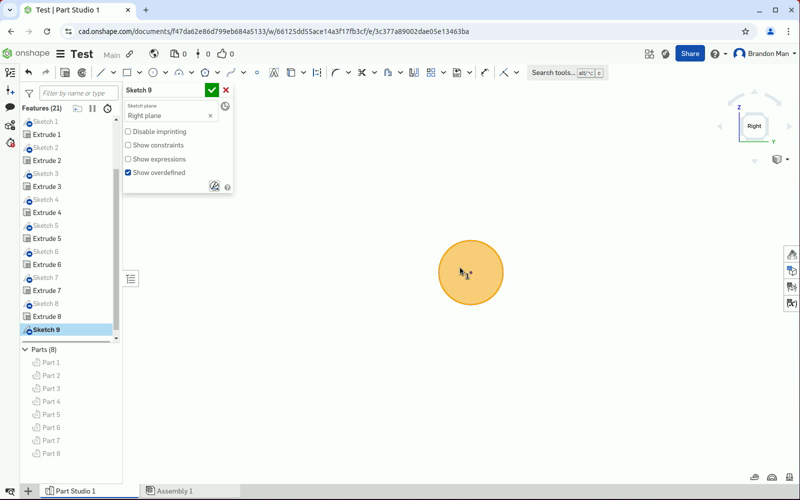
scroll(-6)
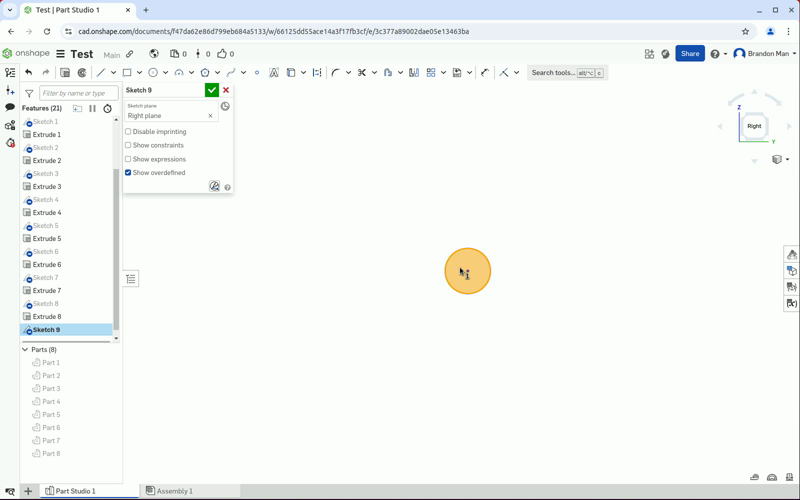
scroll(-6)
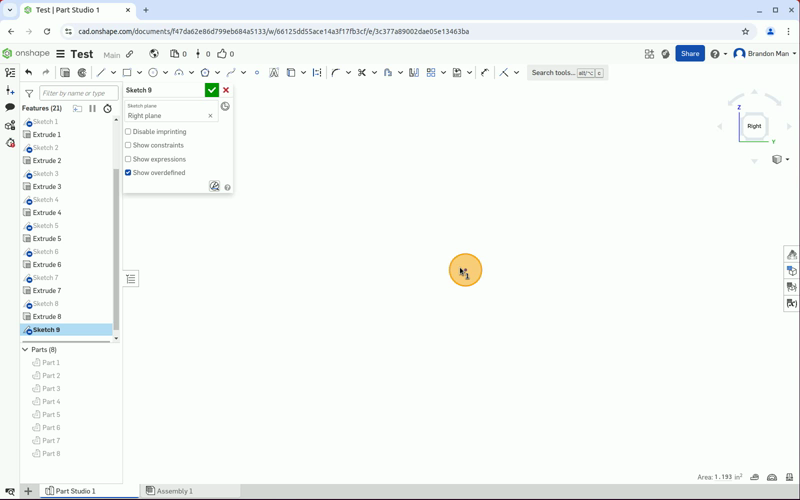
scroll(-6)
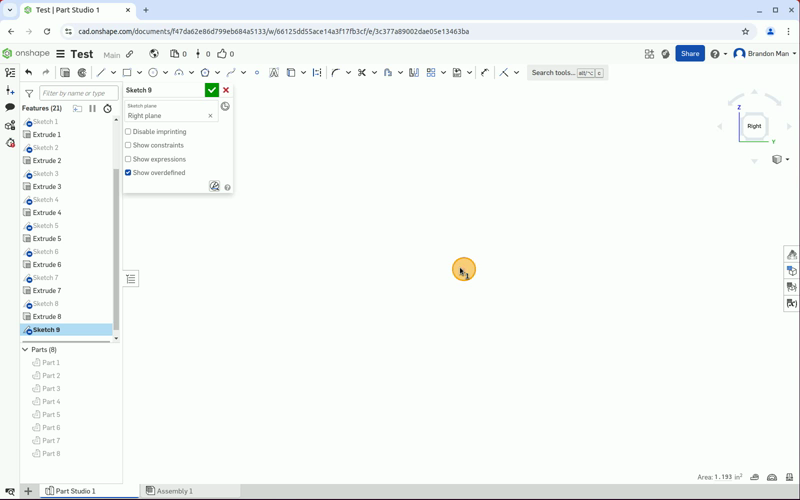
scroll(-6)
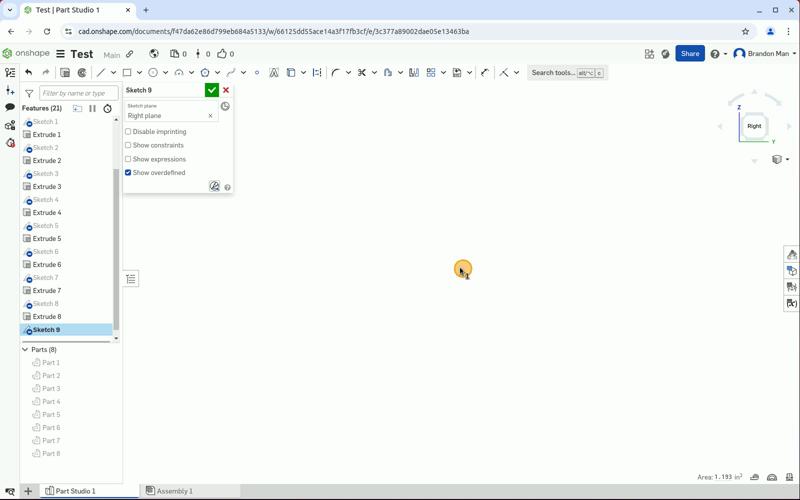
scroll(-6)
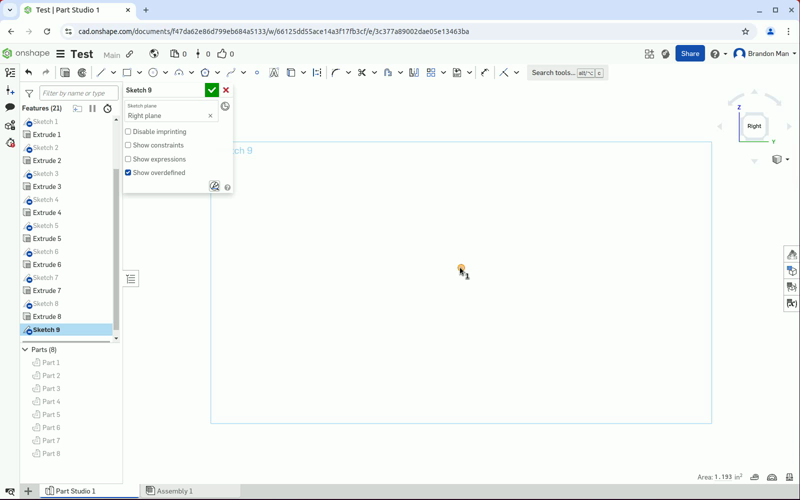
mouse_move(73, 352)
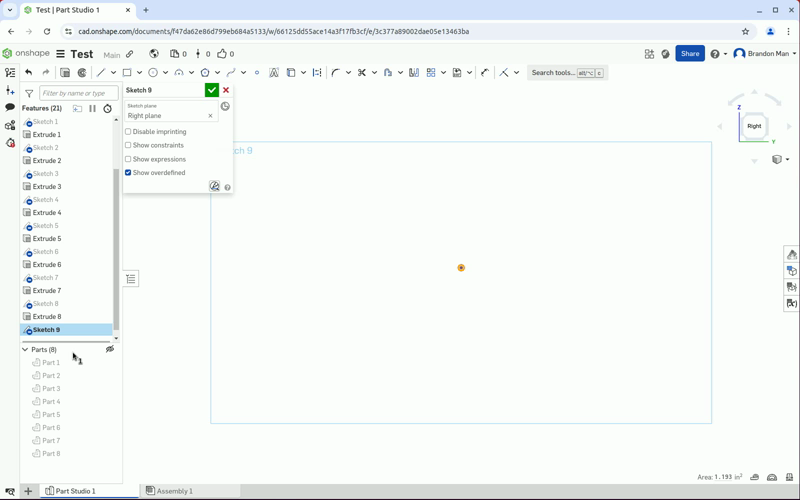
key(shift+y)
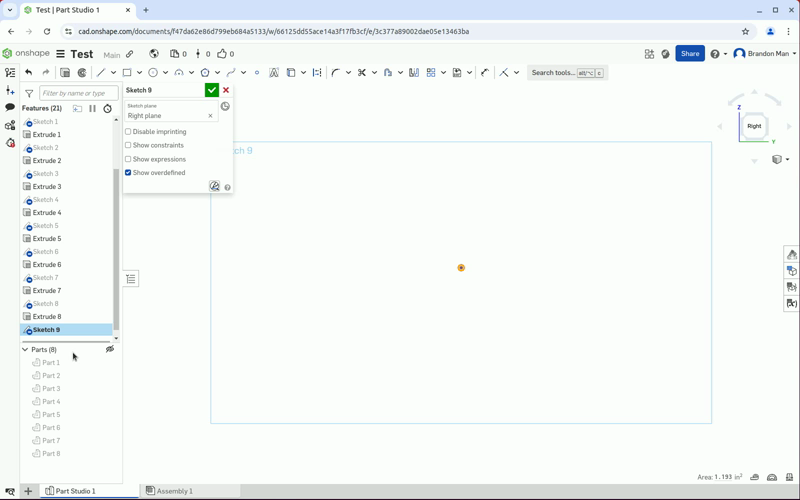
key(shift+e)
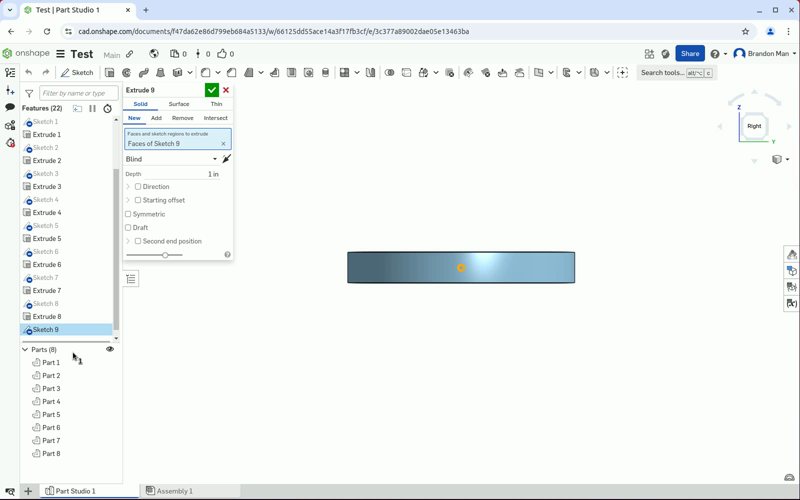
mouse_move(143, 106)
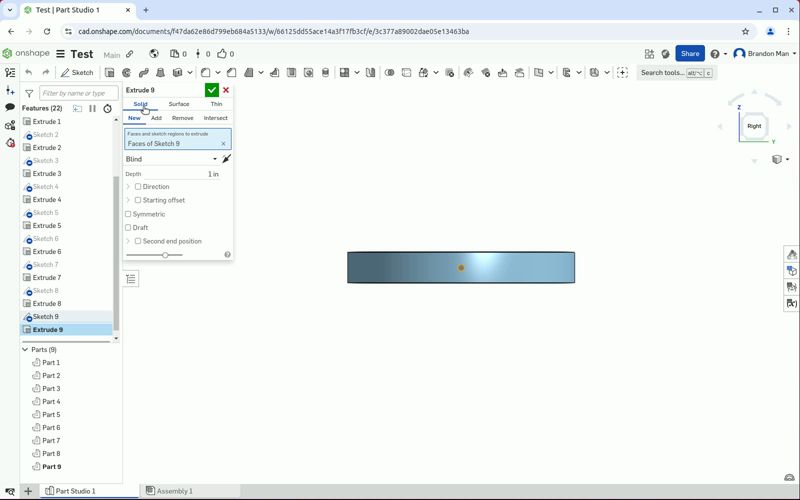
click(143, 106)
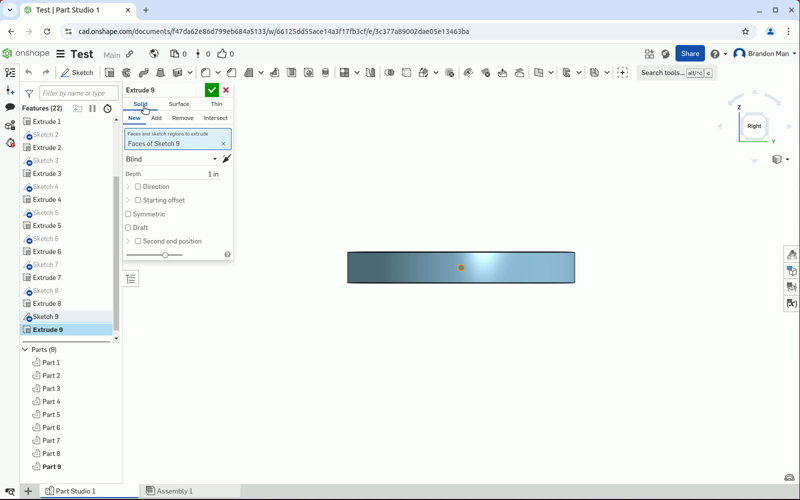
mouse_move(186, 120)
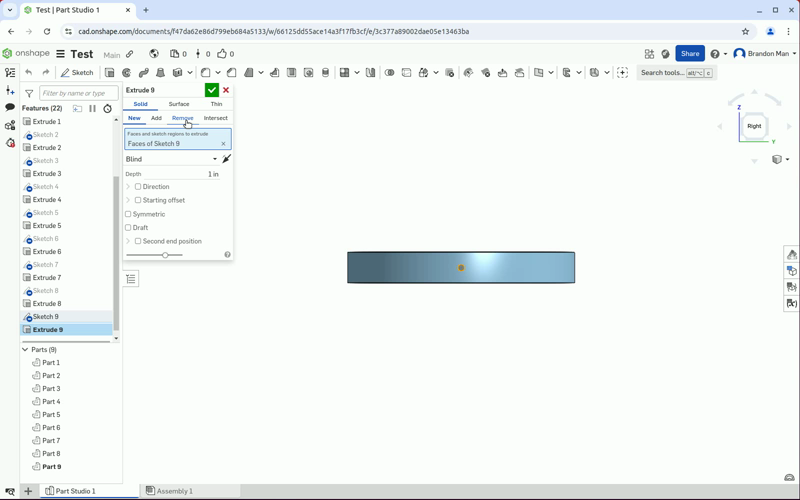
click(186, 120)
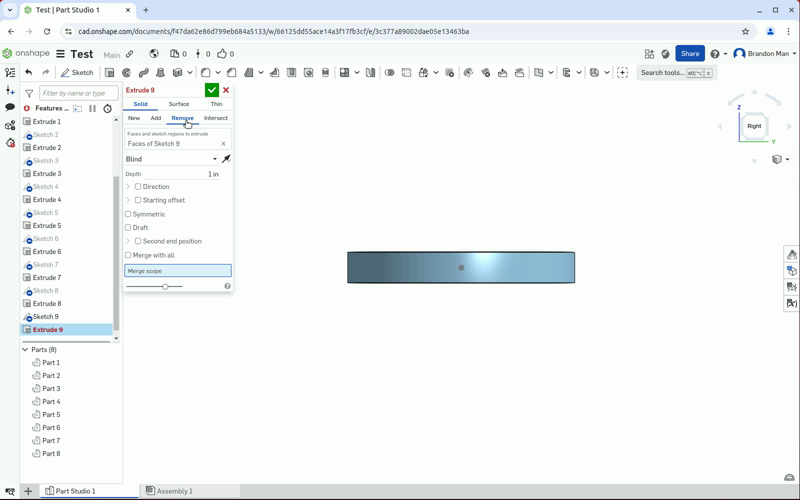
key(tab, 4)
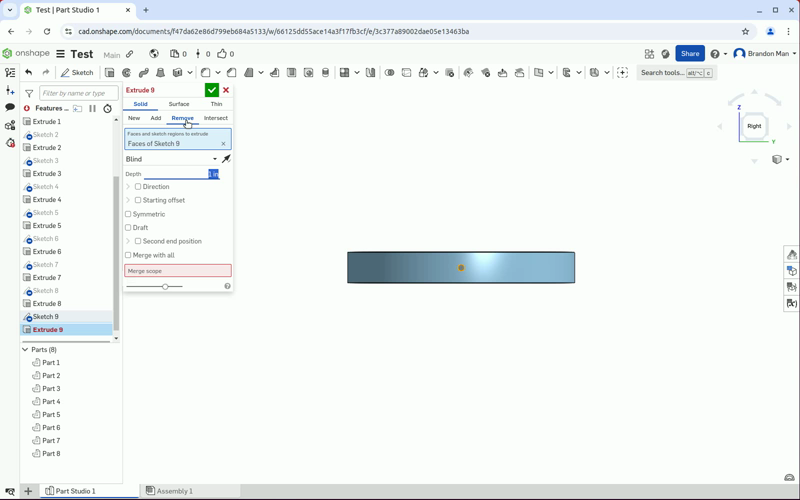
text(-26.719)
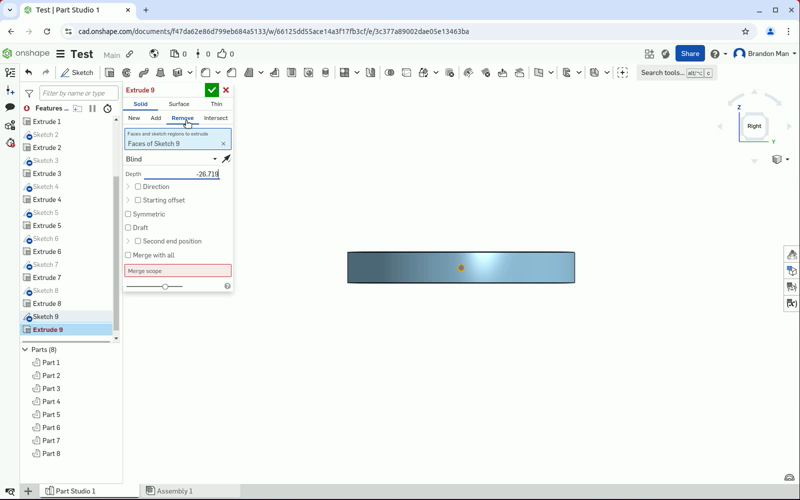
key(tab, 6)
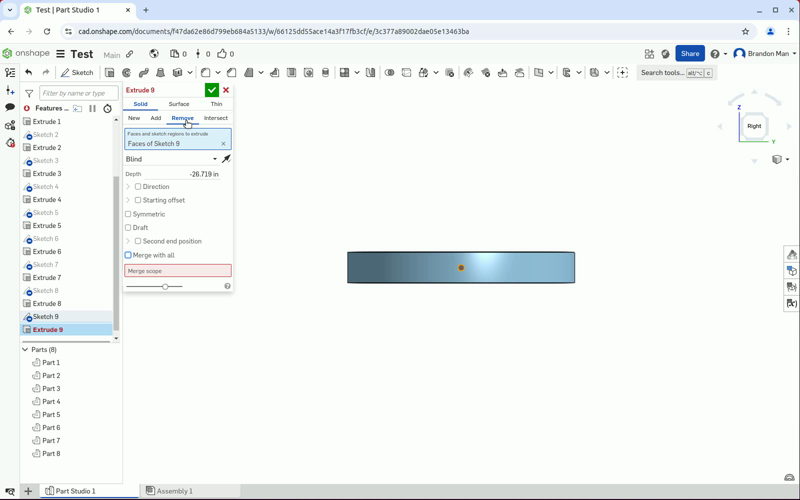
key(space)
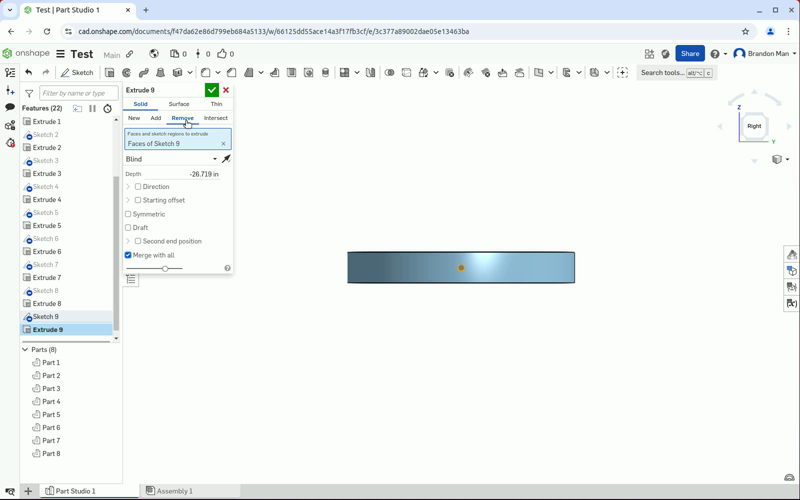
key(enter)
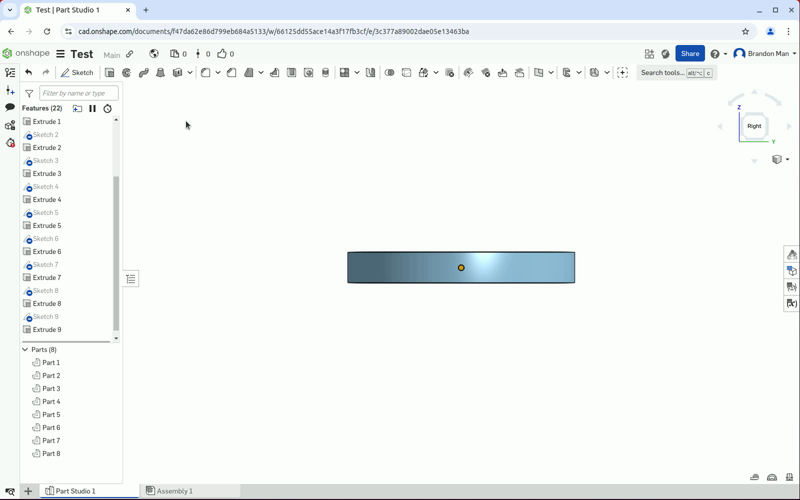
key(shift+h)
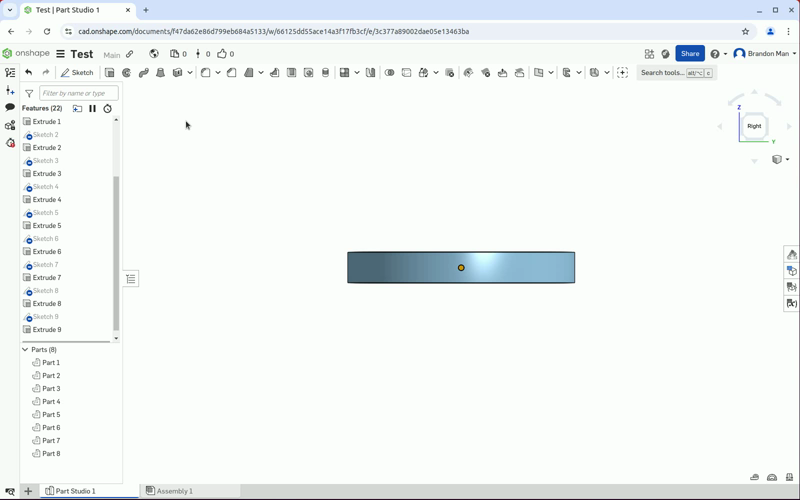
key(shift+h)
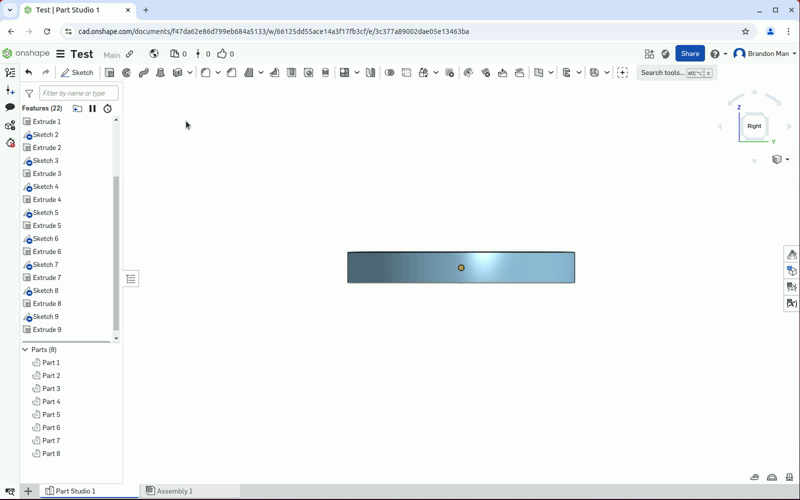
key(shift+7)
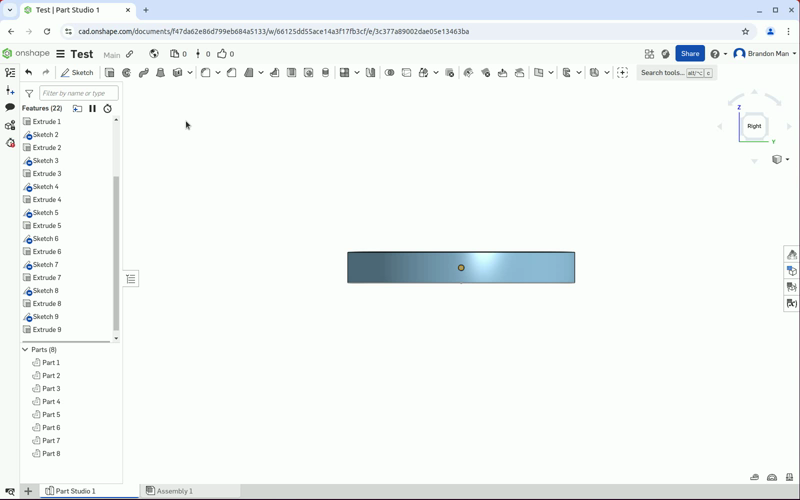
key(right, 2)
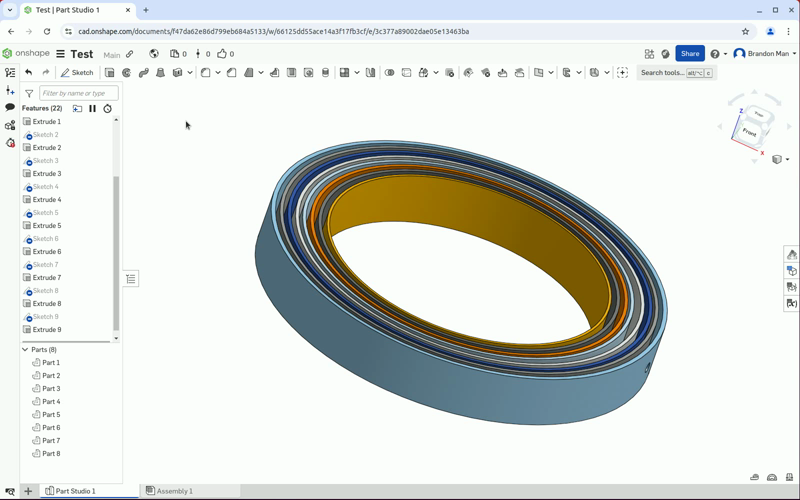
key(down, 2)
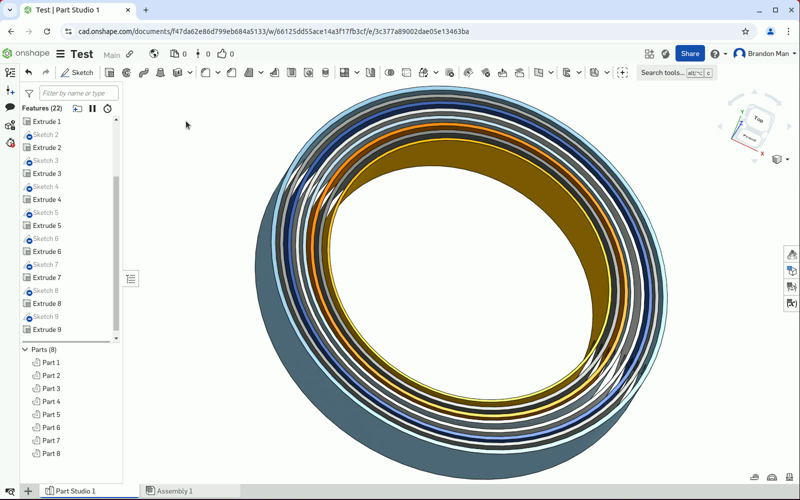
key(up, 2)
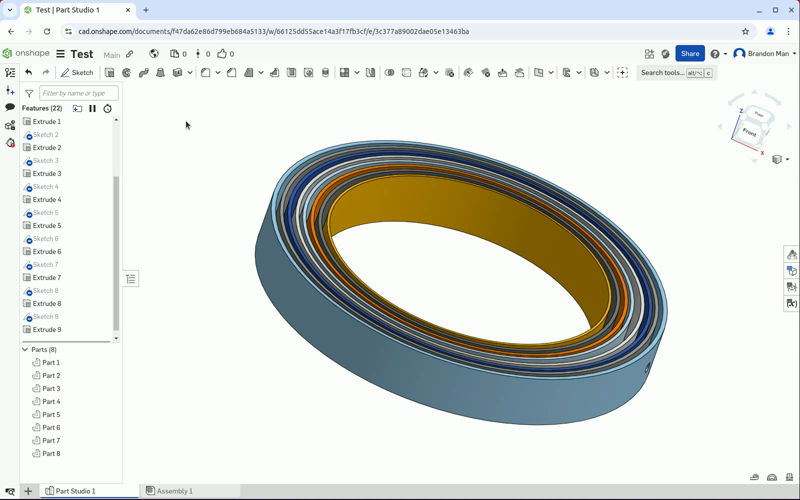
key(left, 2)
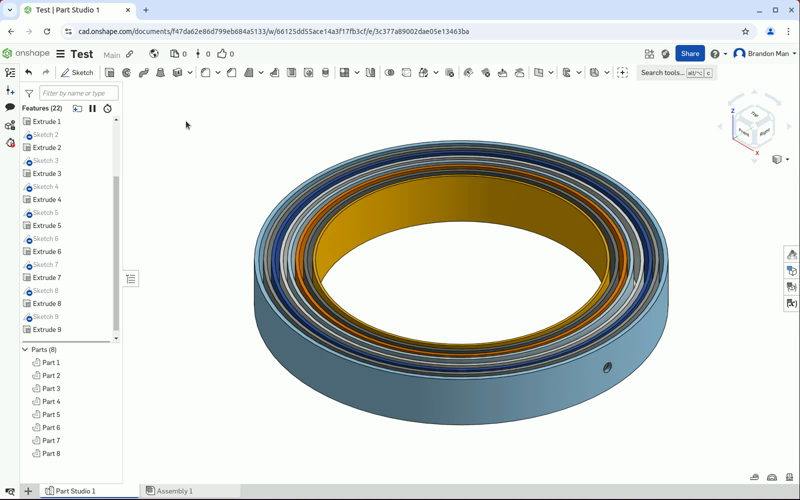
mouse_move(69, 111)
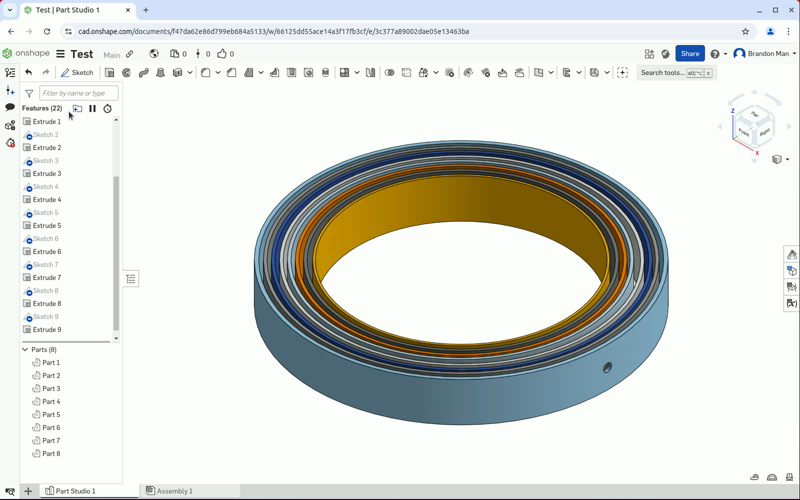
click(69, 111)